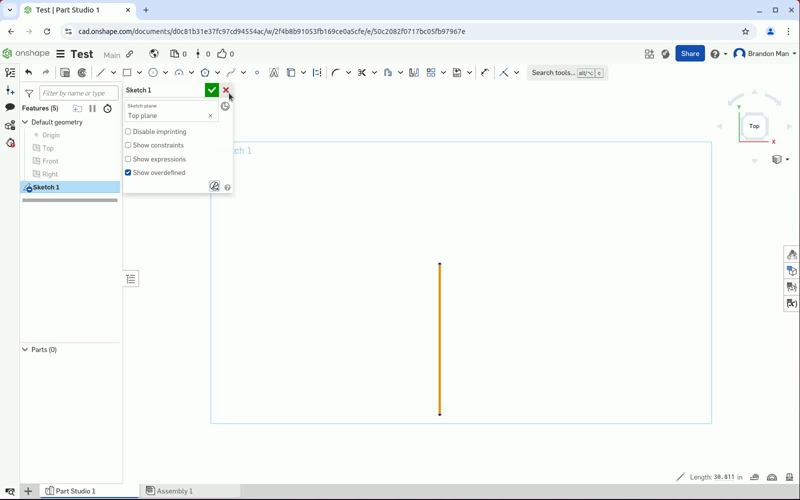
key(shift+h)
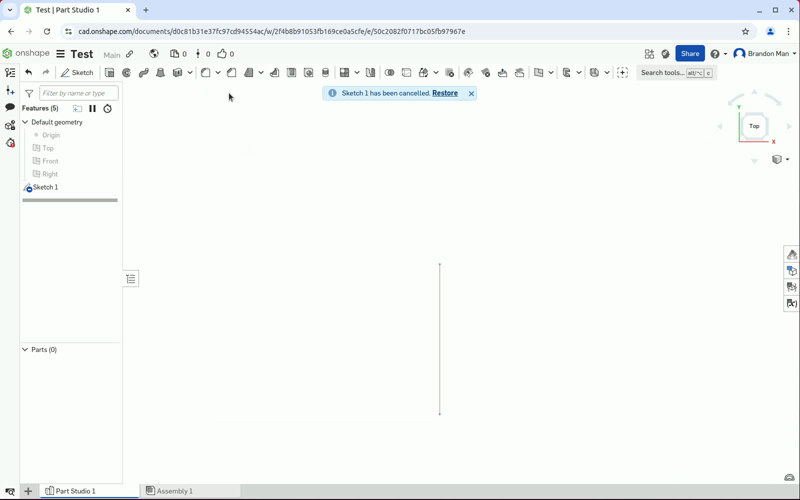
key(shift+s)
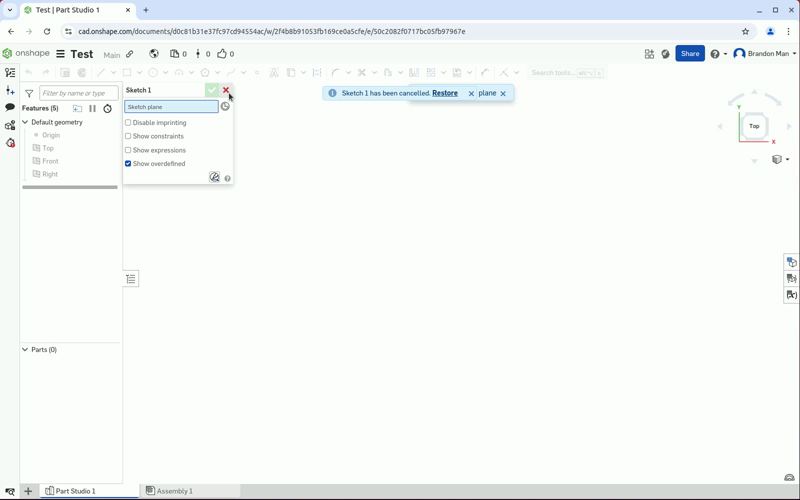
mouse_move(73, 150)
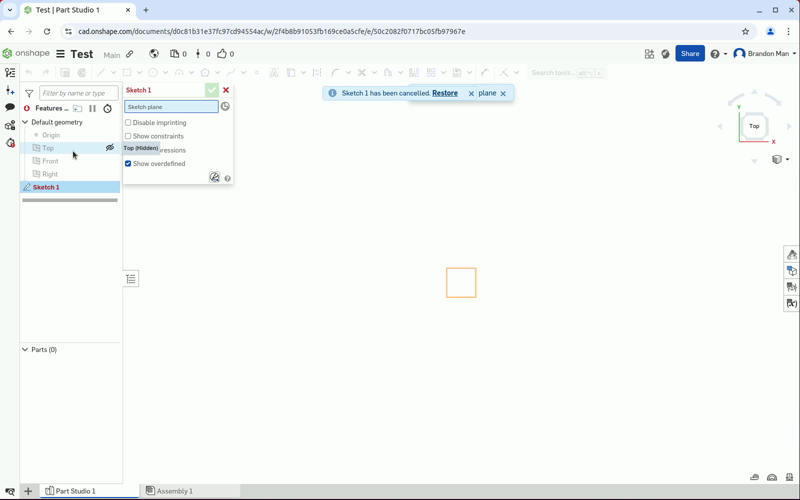
click(73, 150)
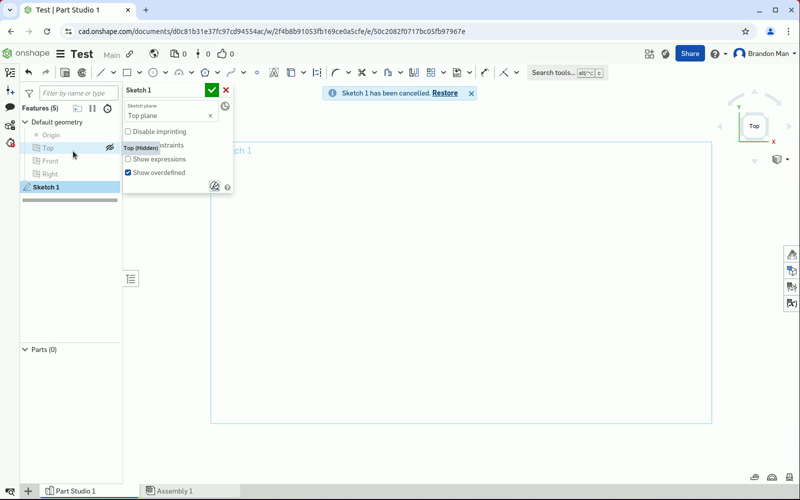
mouse_move(73, 352)
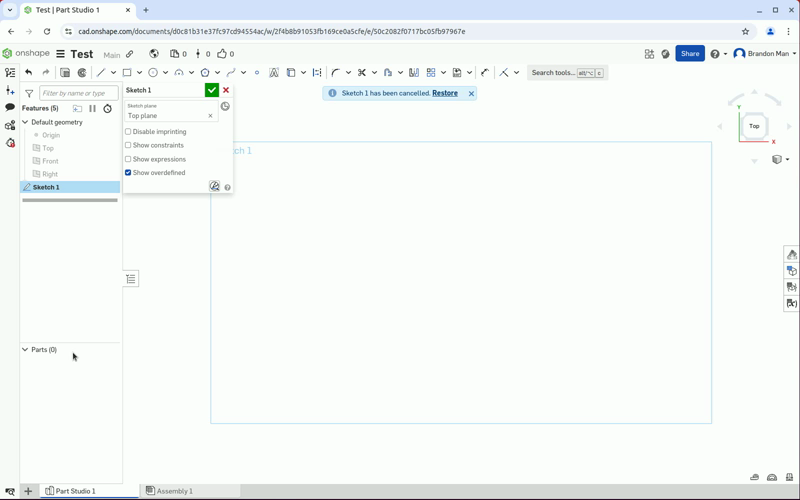
key(y)
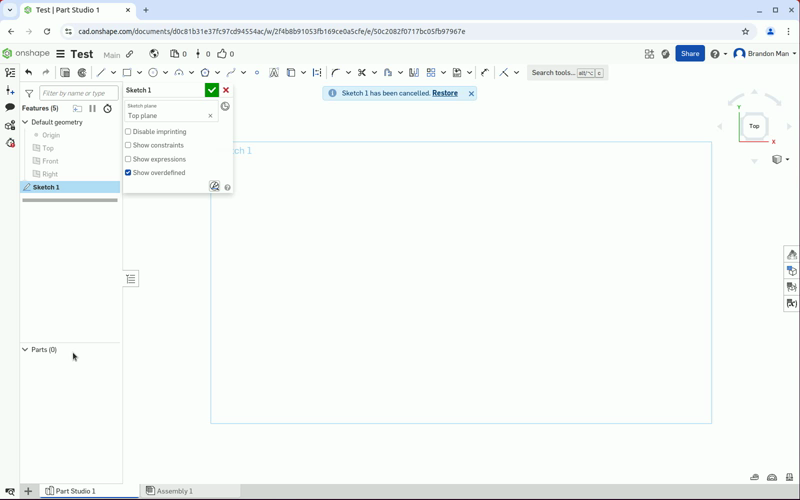
key(l)
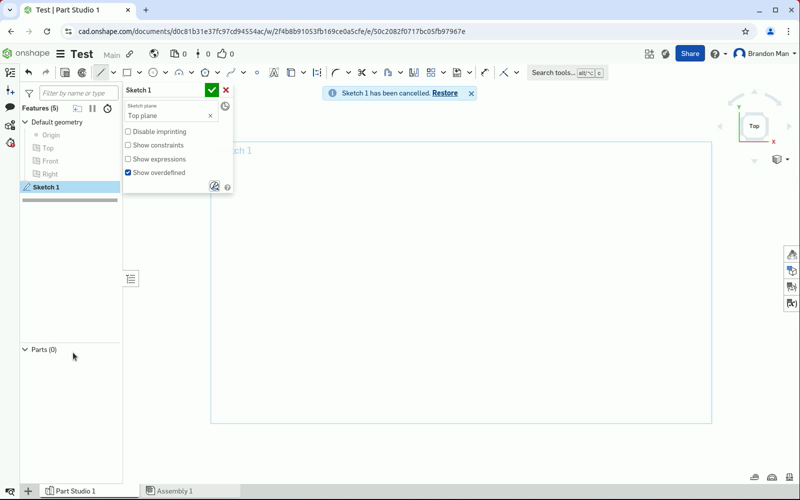
key_down(shift)
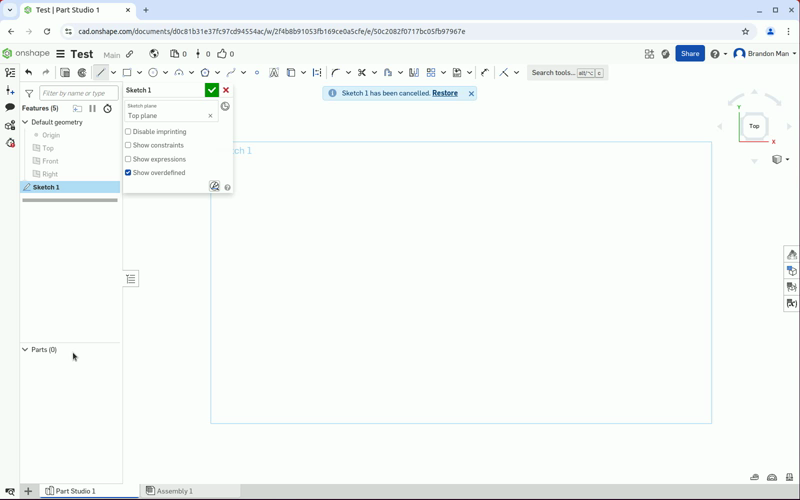
mouse_move(460, 282)
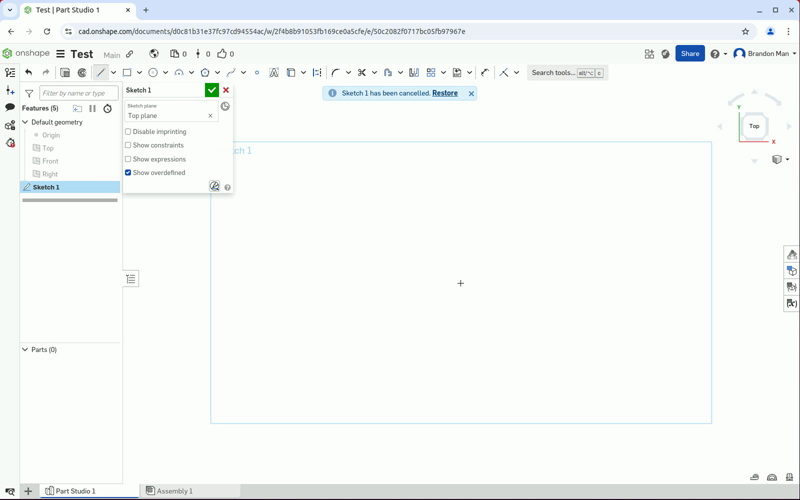
click(460, 282)
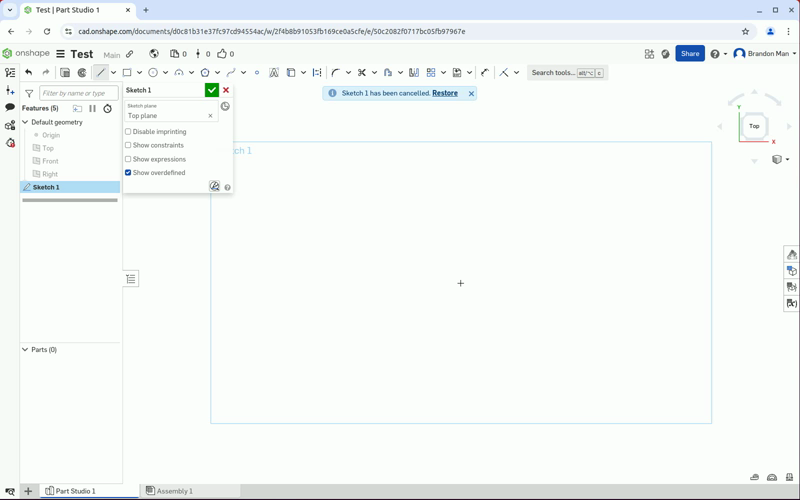
key_up(shift)
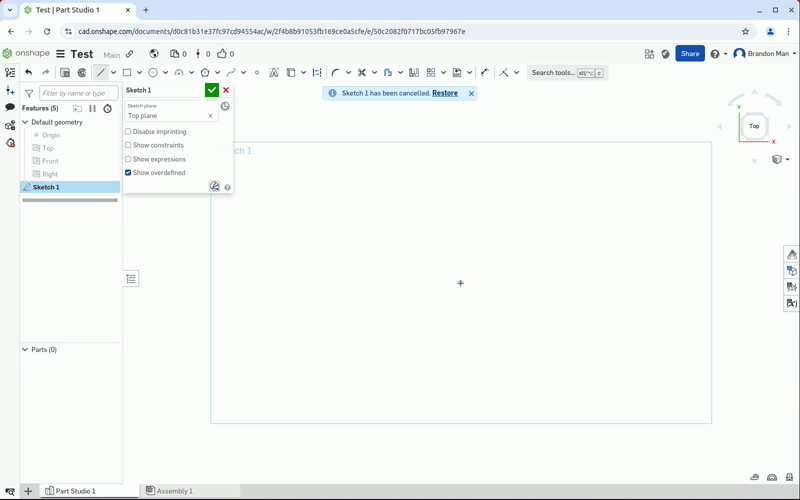
key_down(shift)
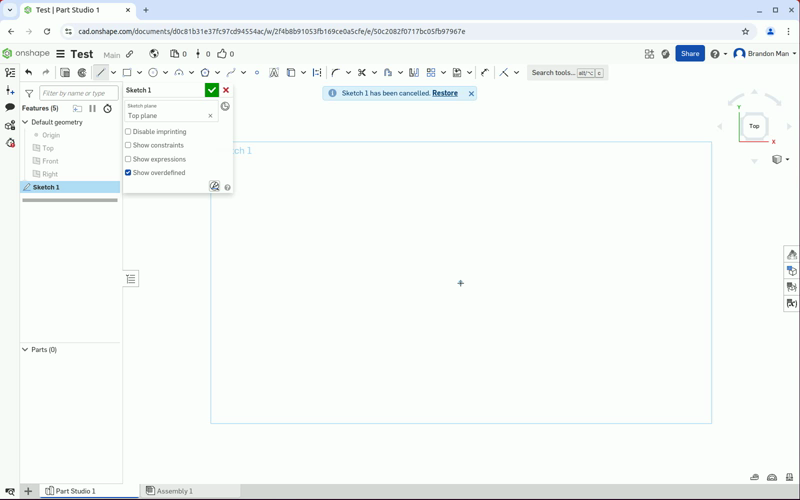
mouse_move(573, 282)
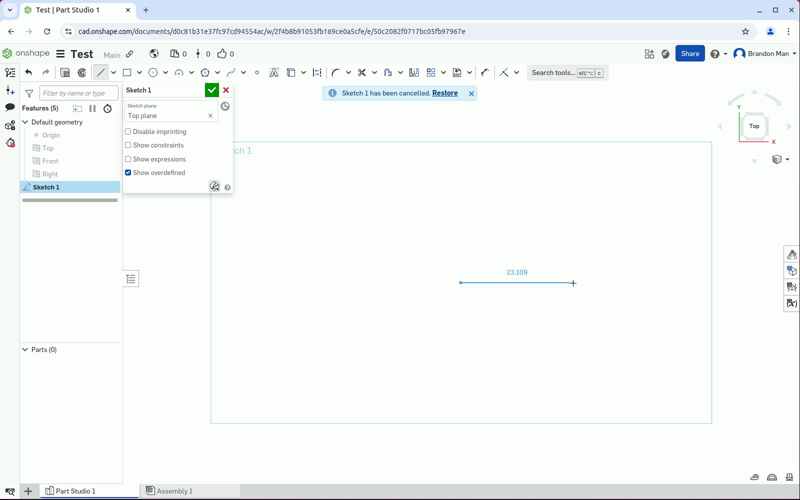
click(573, 282)
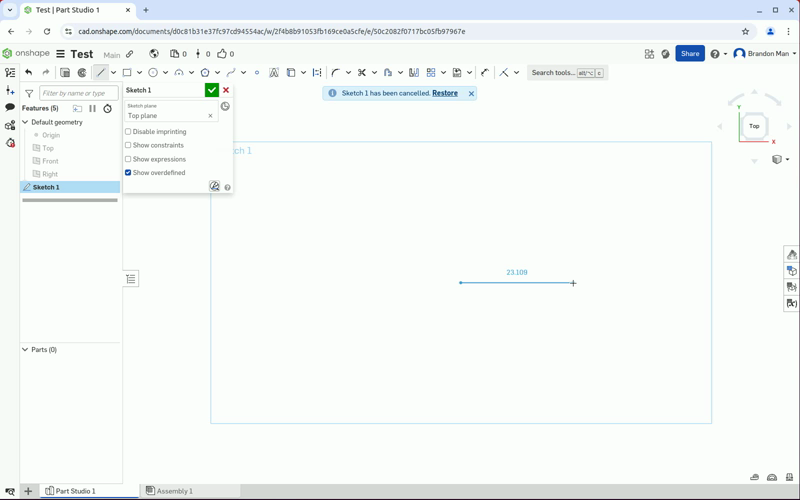
key_up(shift)
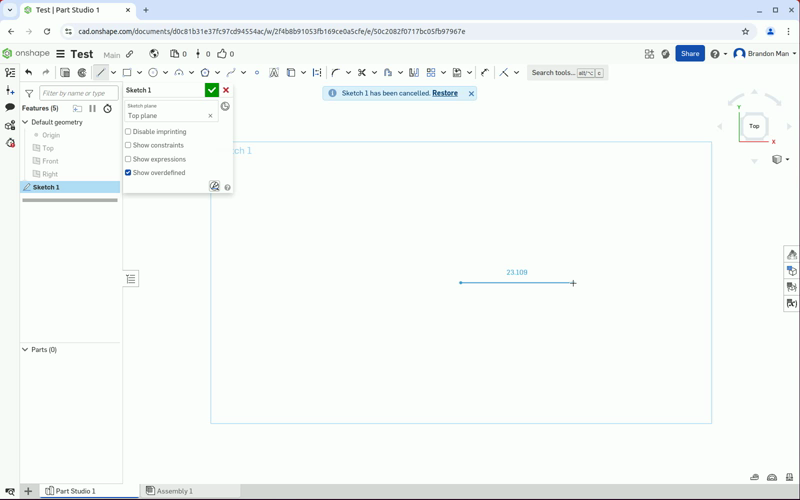
key_down(shift)
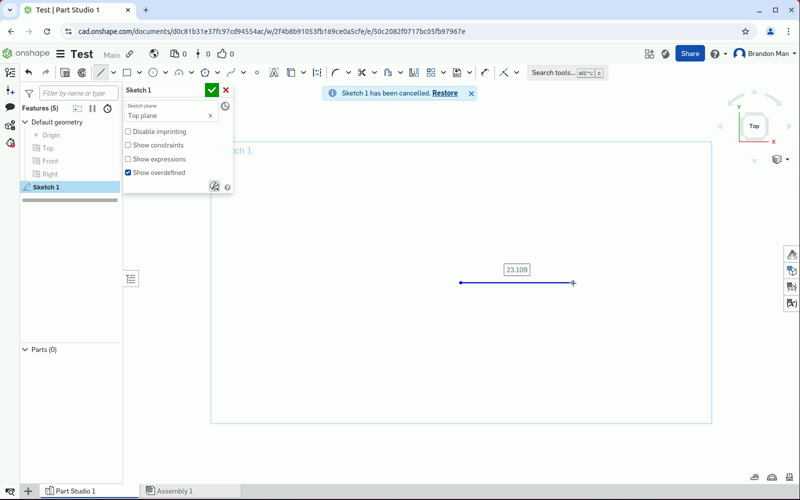
mouse_move(573, 210)
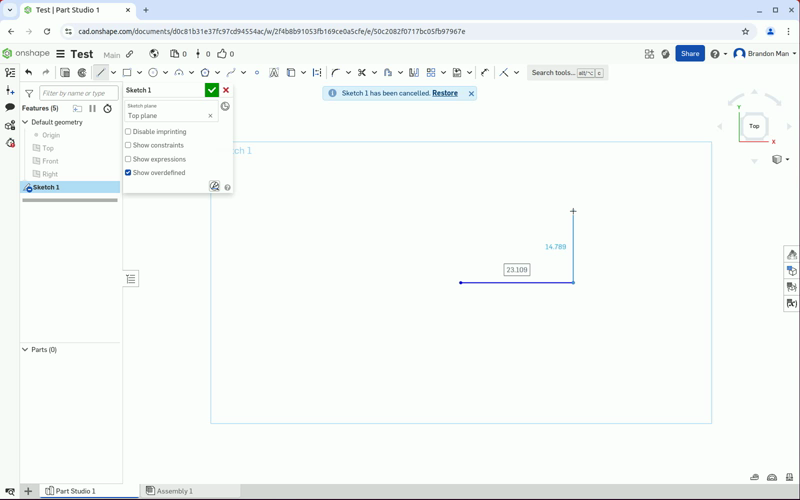
click(573, 210)
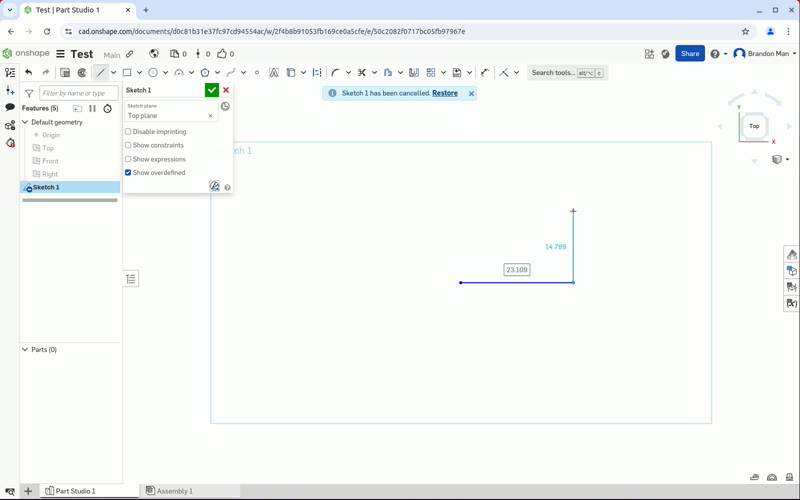
key_up(shift)
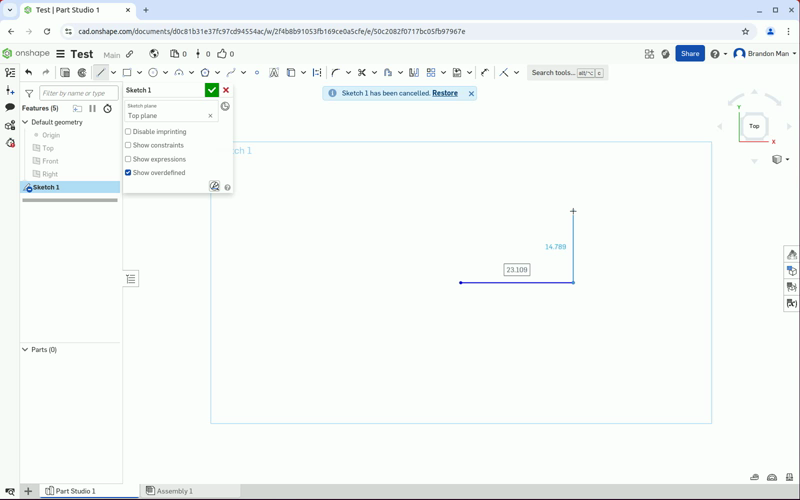
key_down(shift)
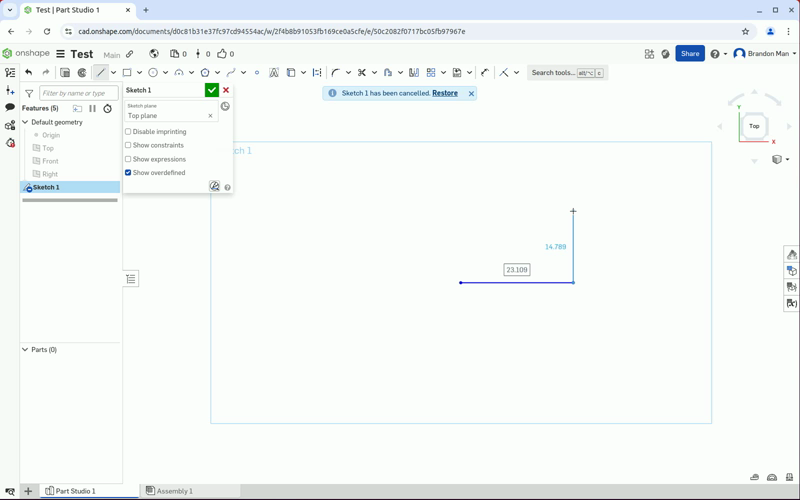
mouse_move(460, 210)
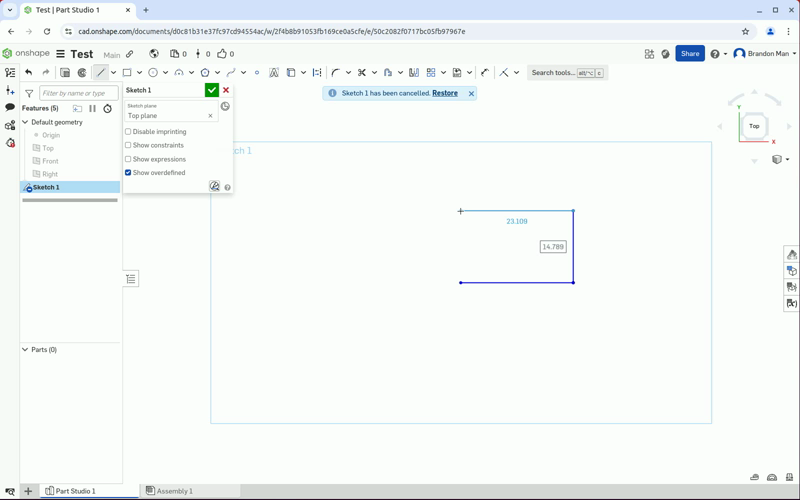
click(460, 210)
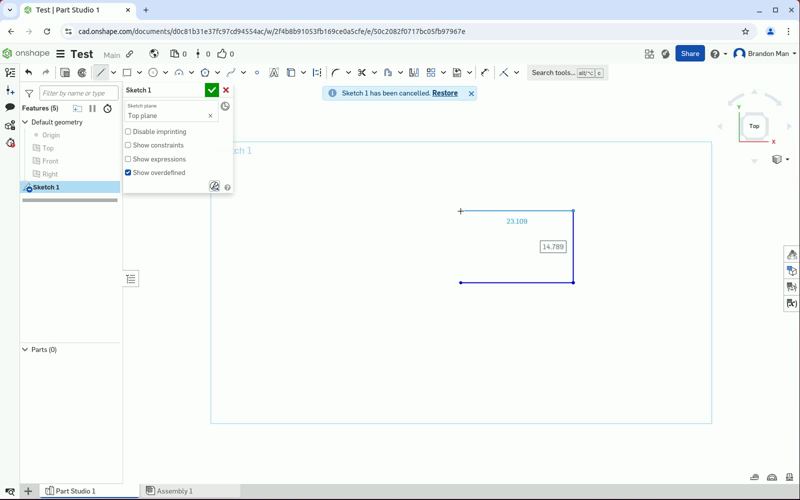
key_up(shift)
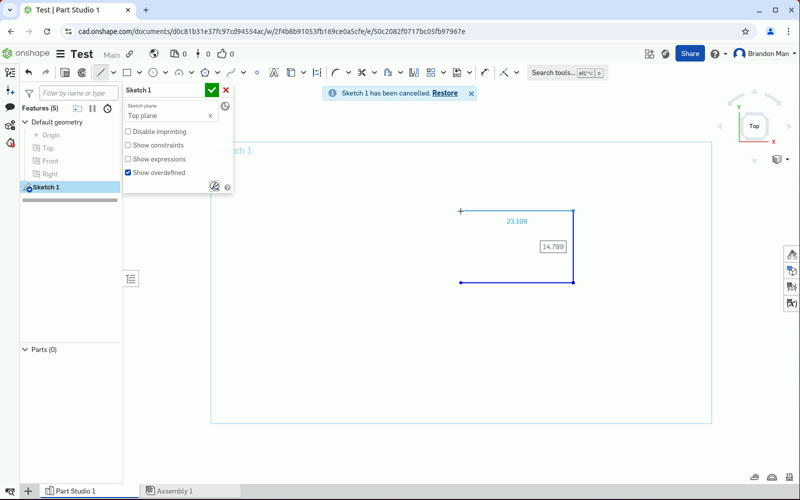
key_down(shift)
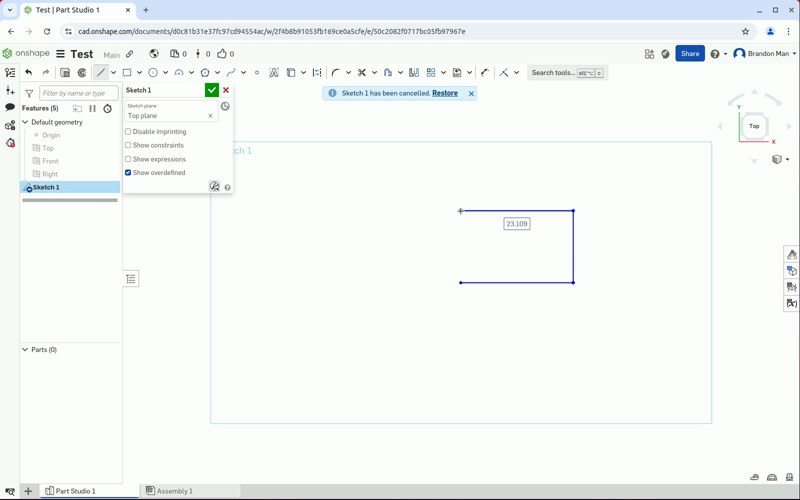
mouse_move(460, 282)
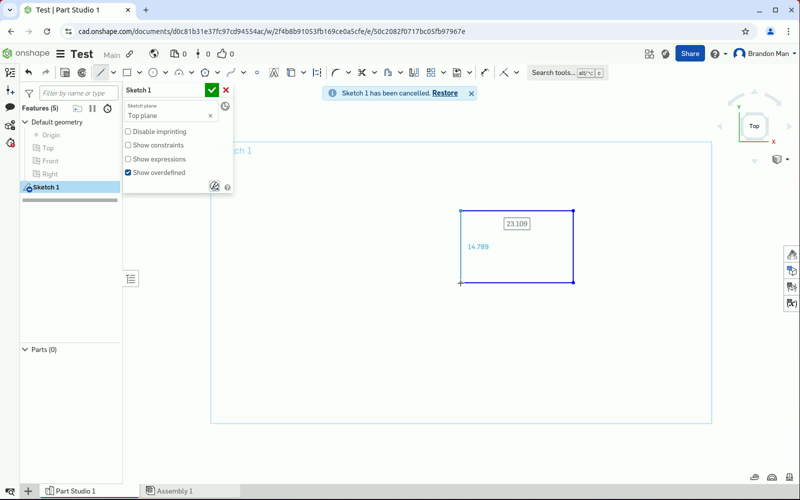
key_up(shift)
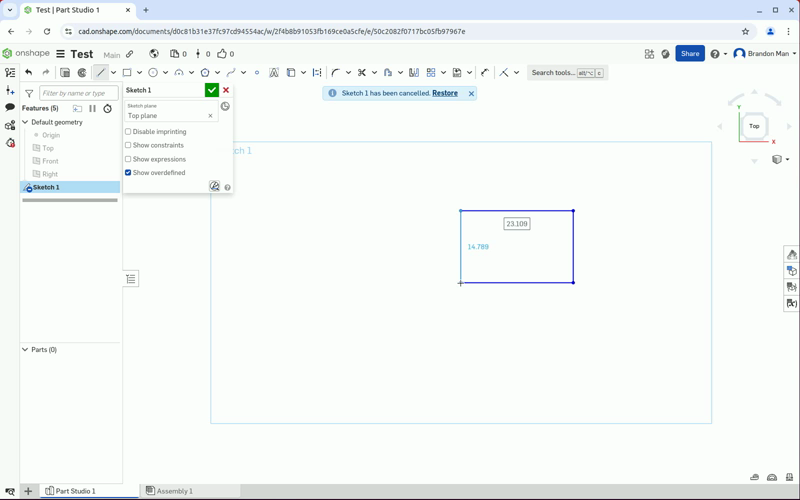
click(460, 282)
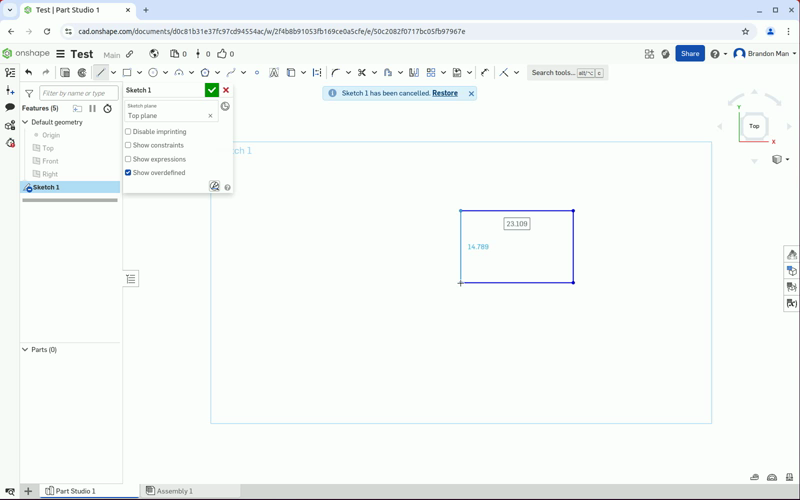
key(esc)
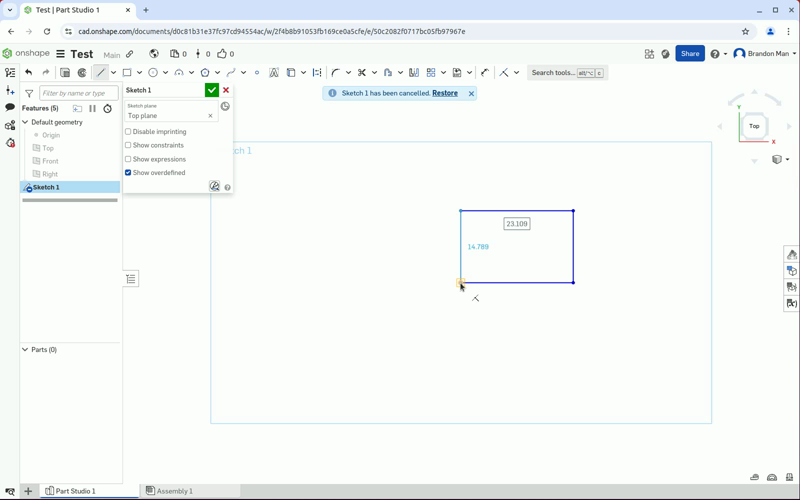
key(c)
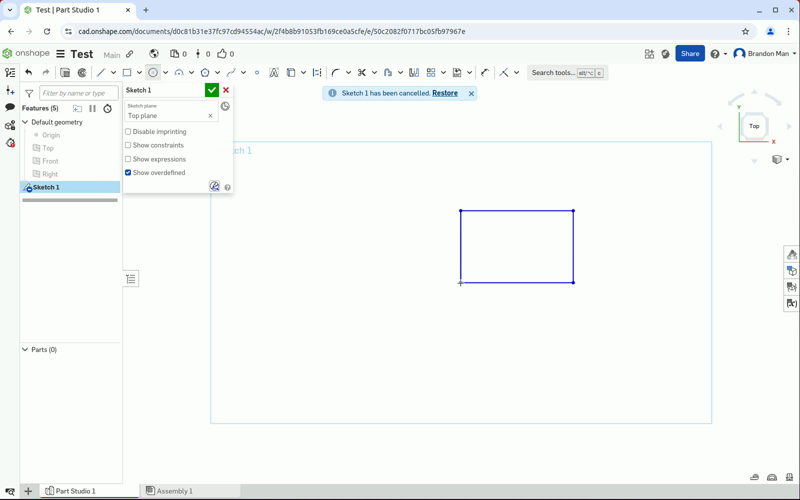
key_down(shift)
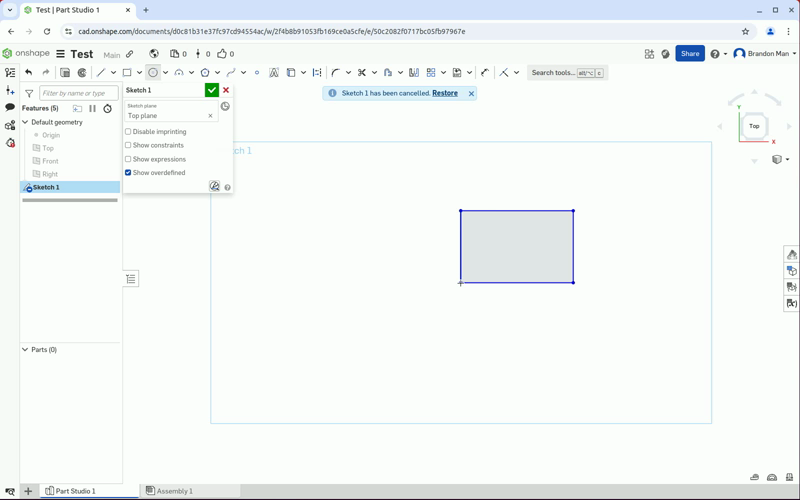
mouse_move(505, 278)
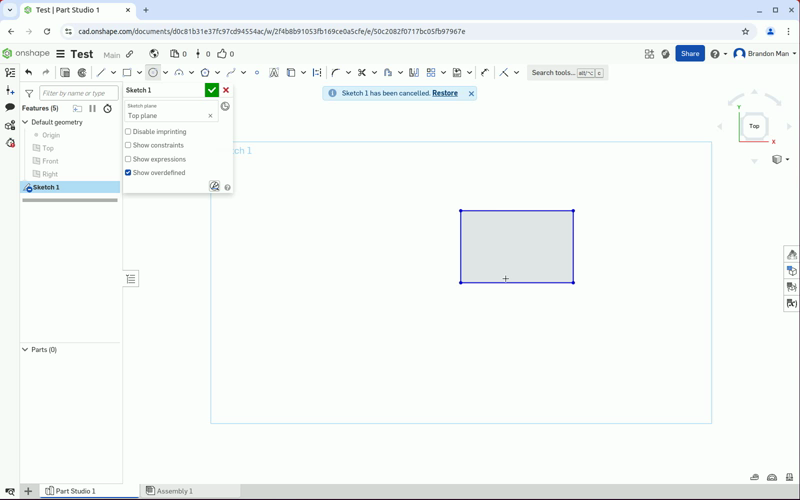
click(505, 278)
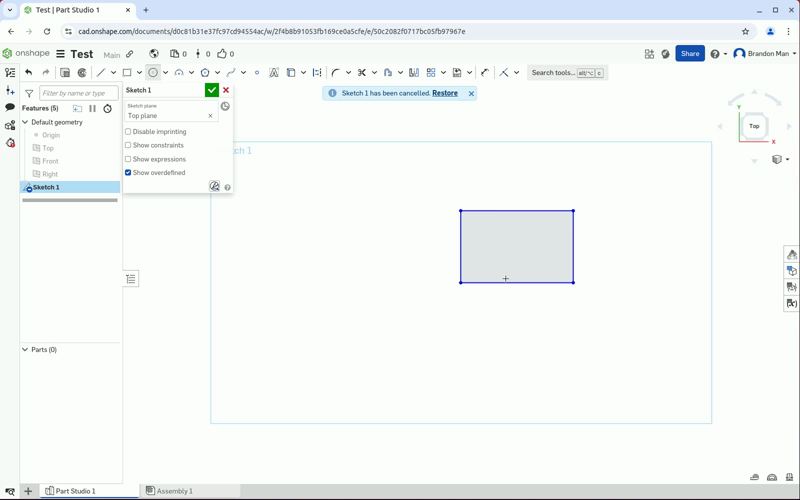
key_up(shift)
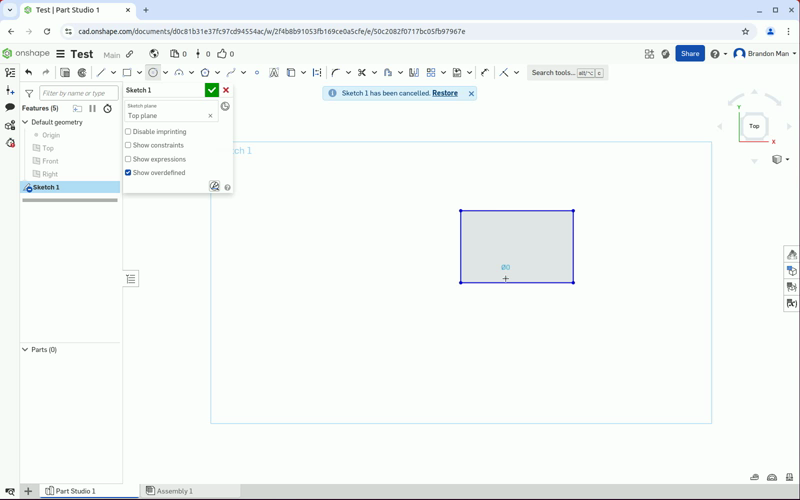
mouse_move(507, 278)
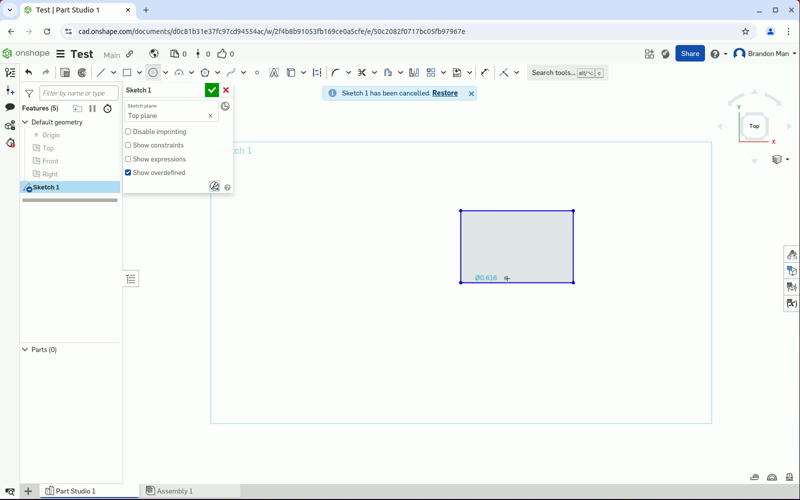
scroll(6)
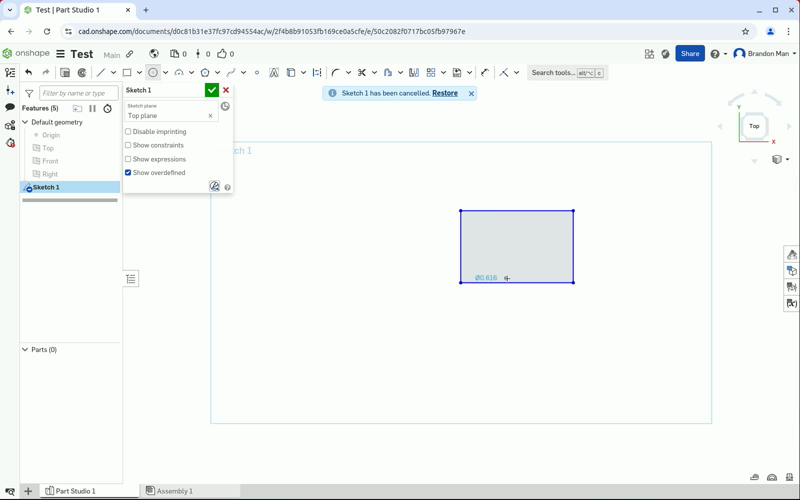
scroll(6)
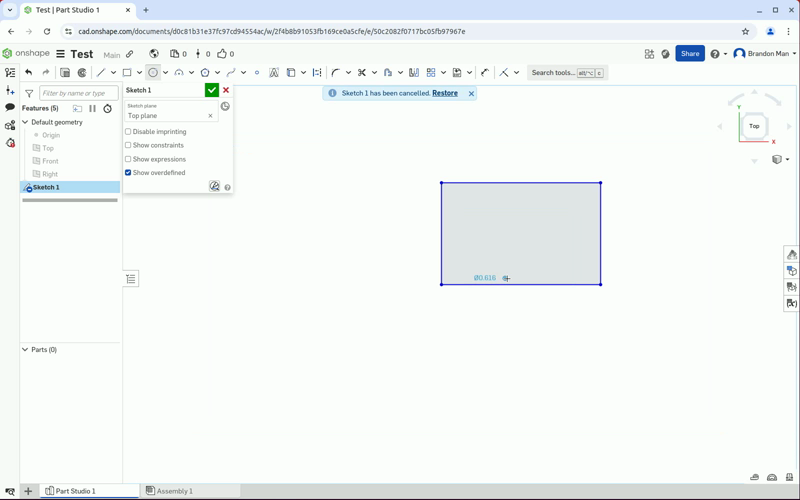
scroll(6)
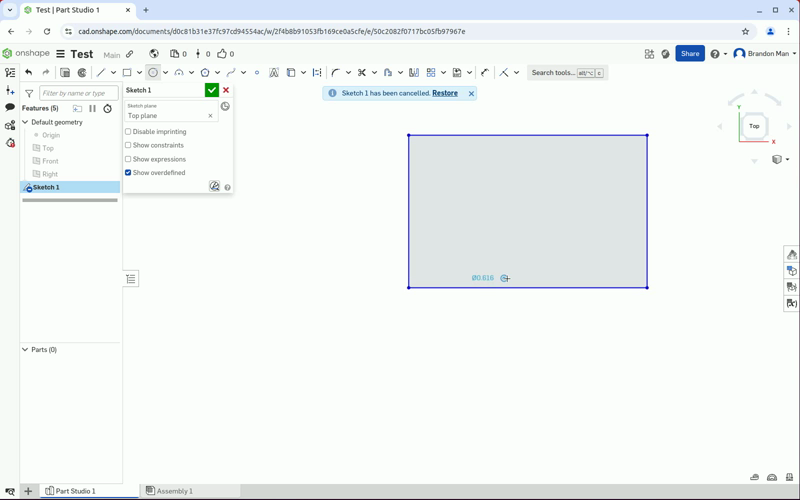
scroll(6)
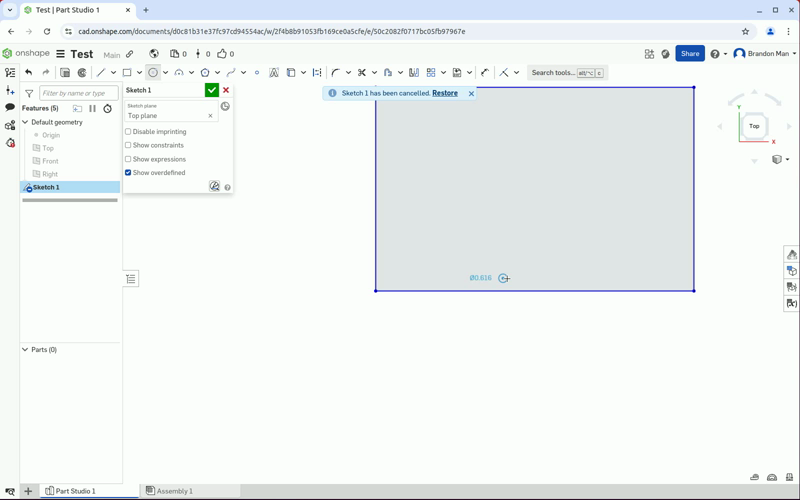
scroll(6)
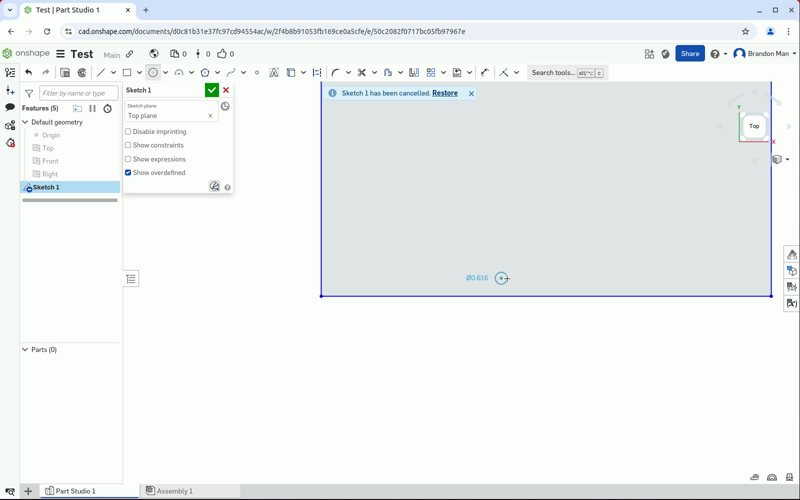
scroll(6)
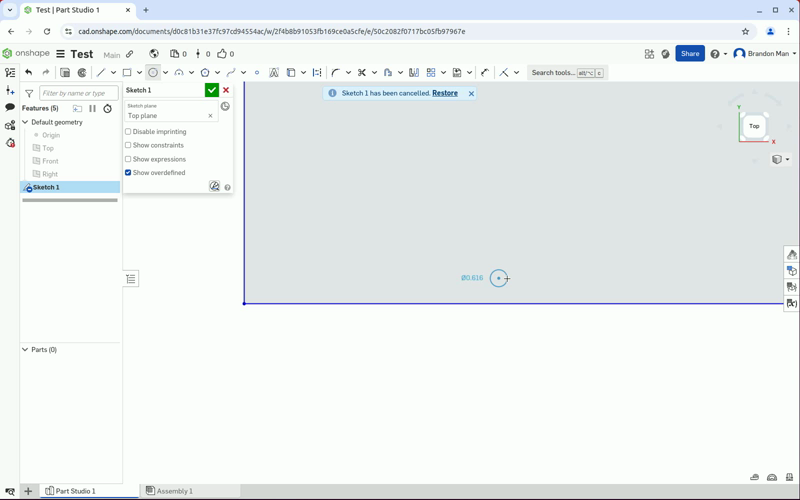
scroll(6)
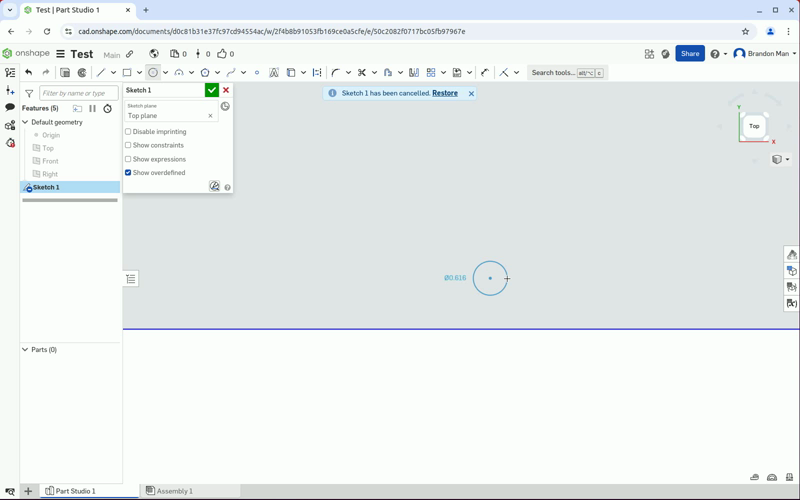
click(507, 278)
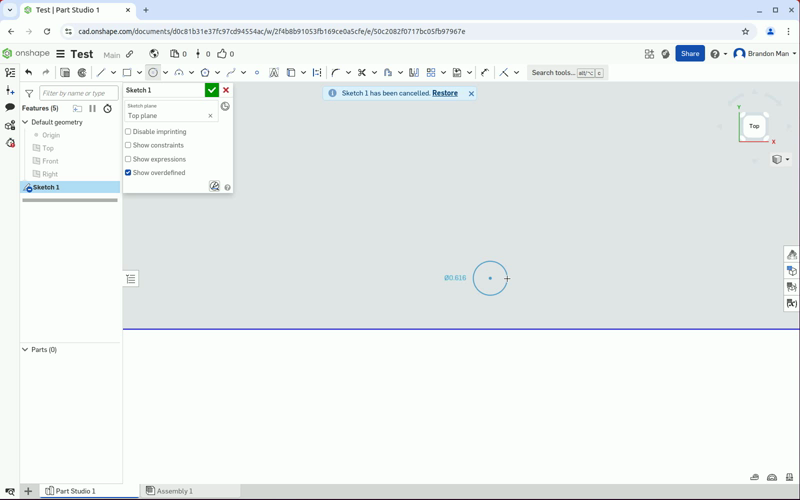
scroll(-6)
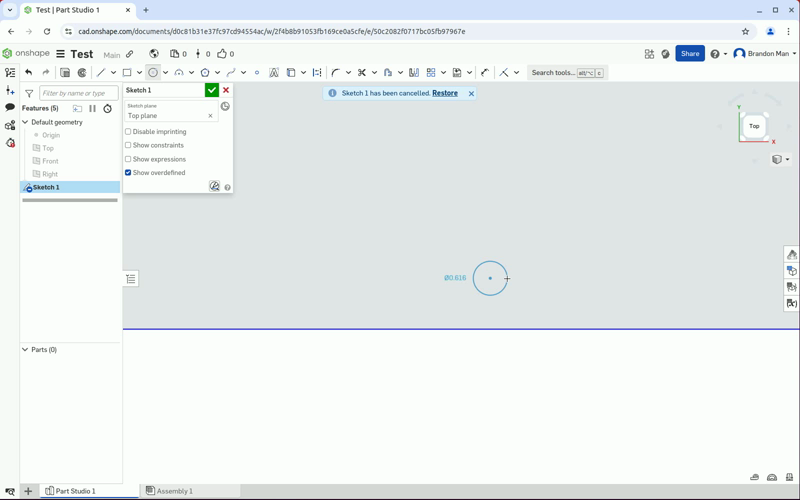
scroll(-6)
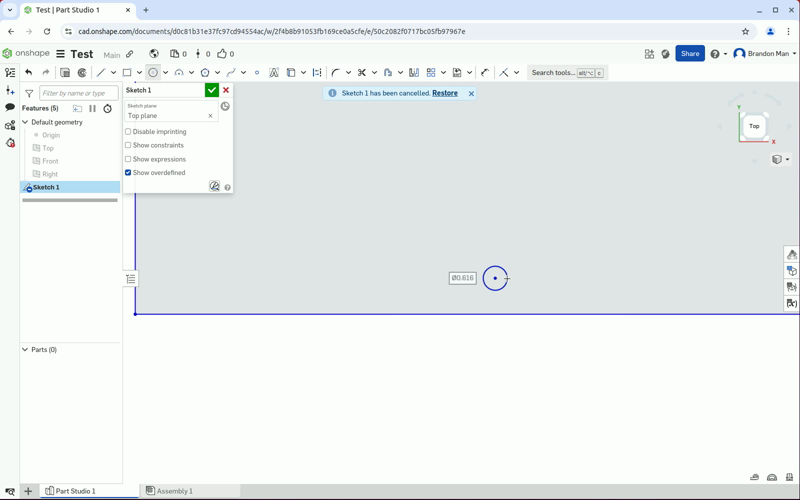
scroll(-6)
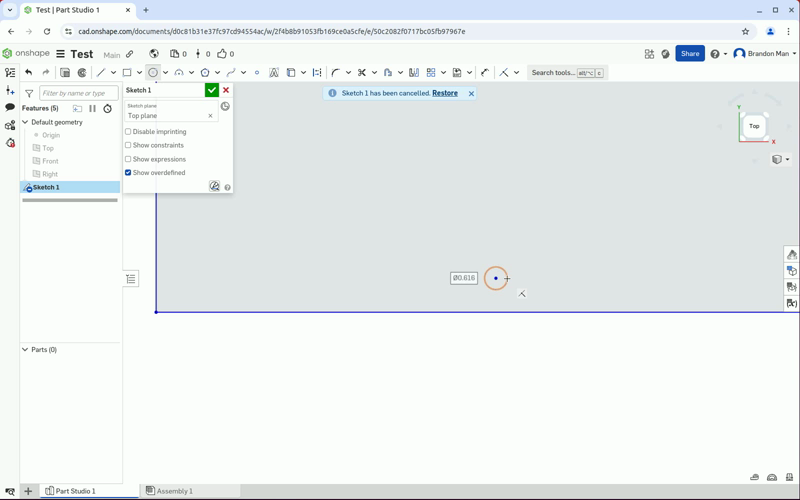
scroll(-6)
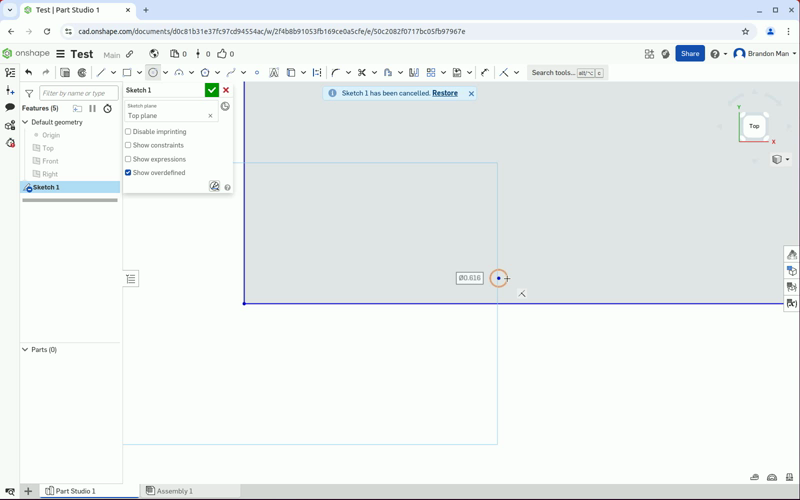
scroll(-6)
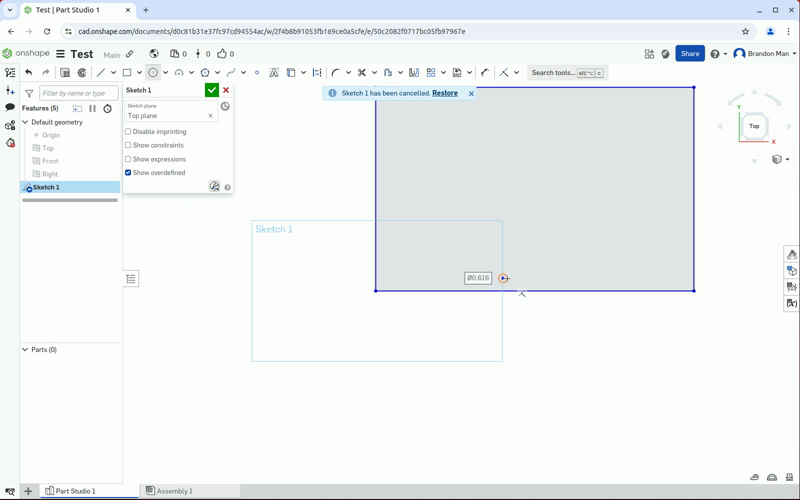
scroll(-6)
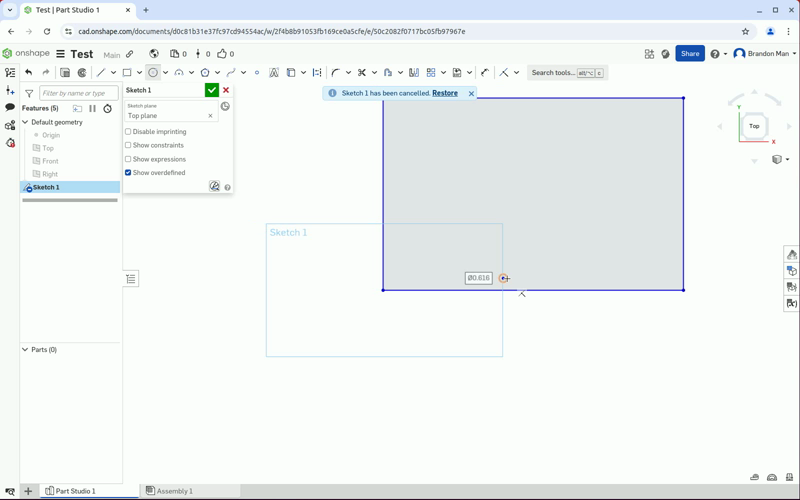
scroll(-6)
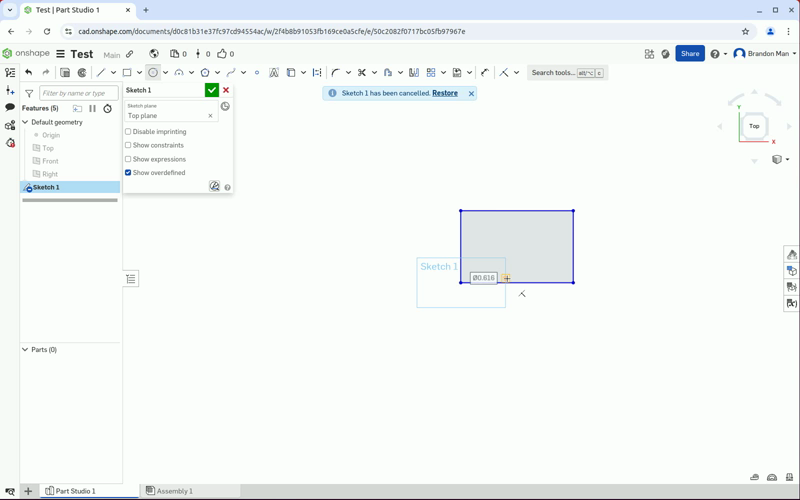
key(esc)
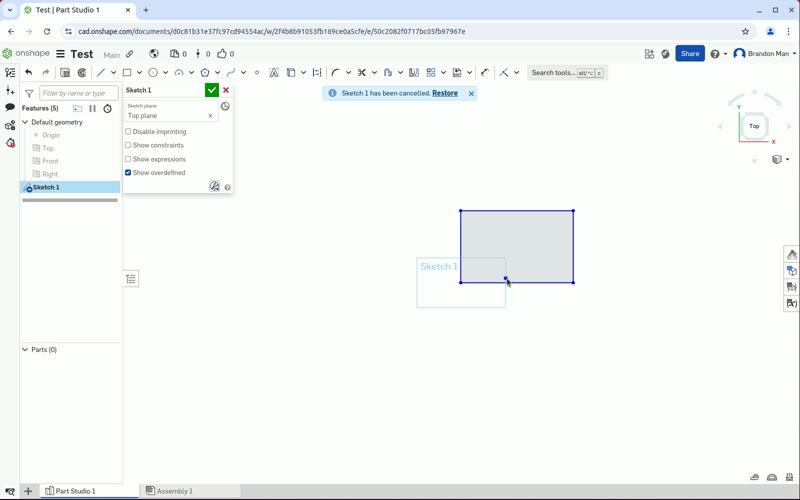
key(c)
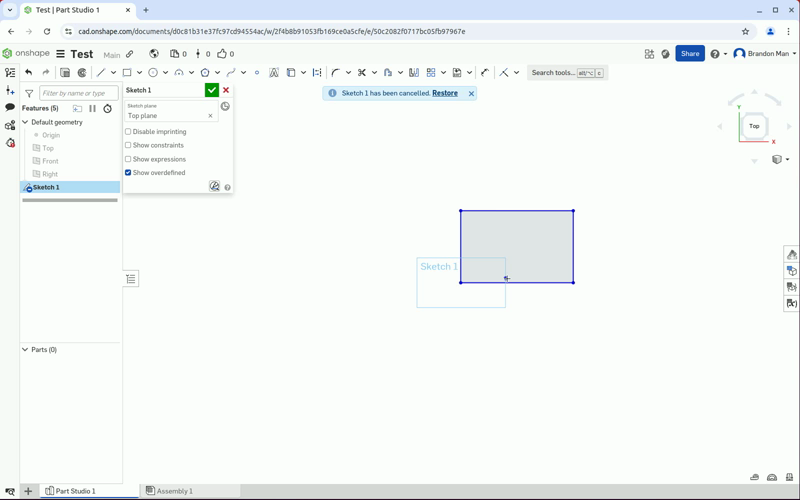
key_down(shift)
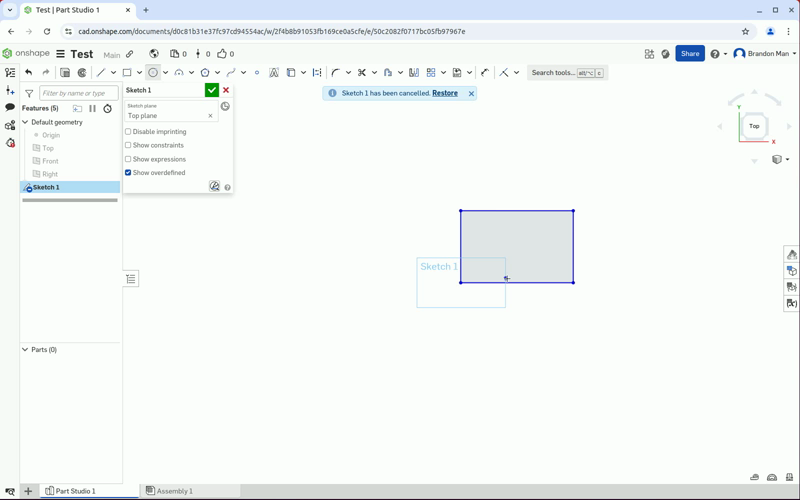
mouse_move(505, 215)
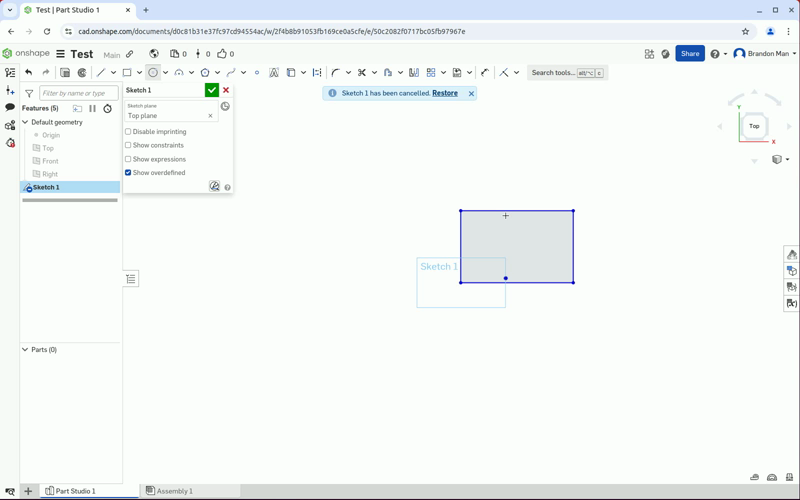
click(505, 215)
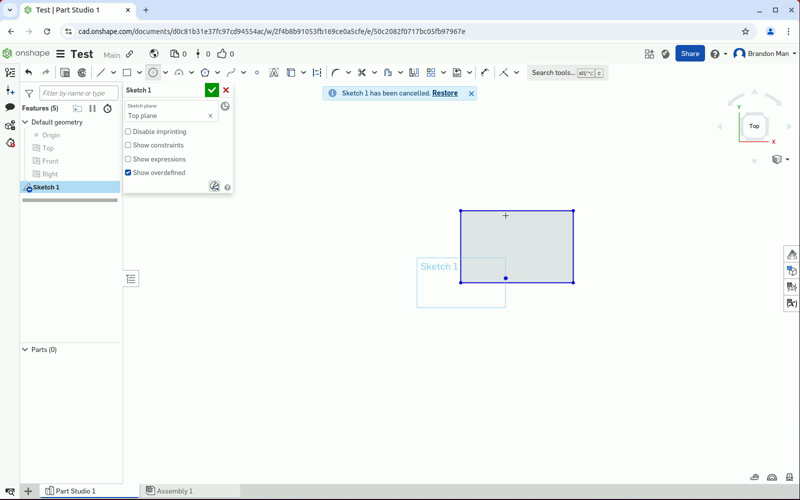
key_up(shift)
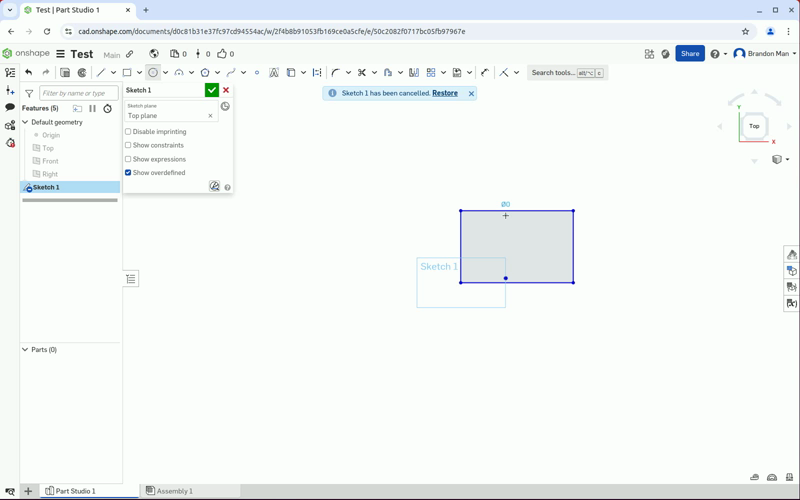
mouse_move(507, 215)
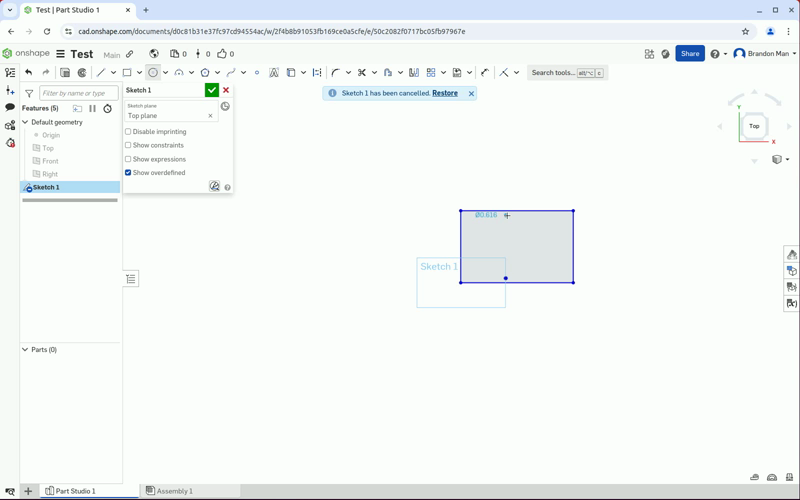
scroll(6)
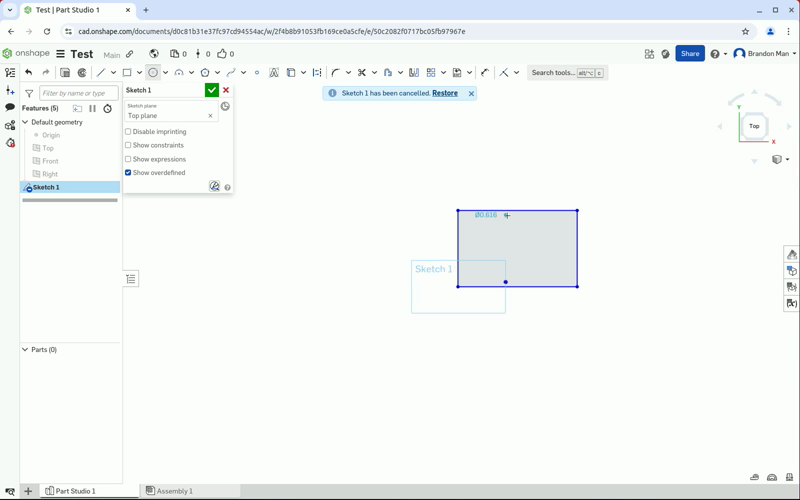
scroll(6)
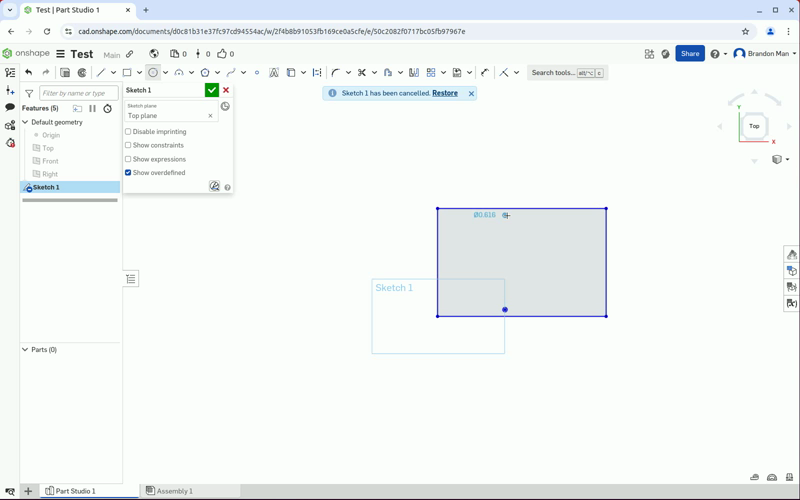
scroll(6)
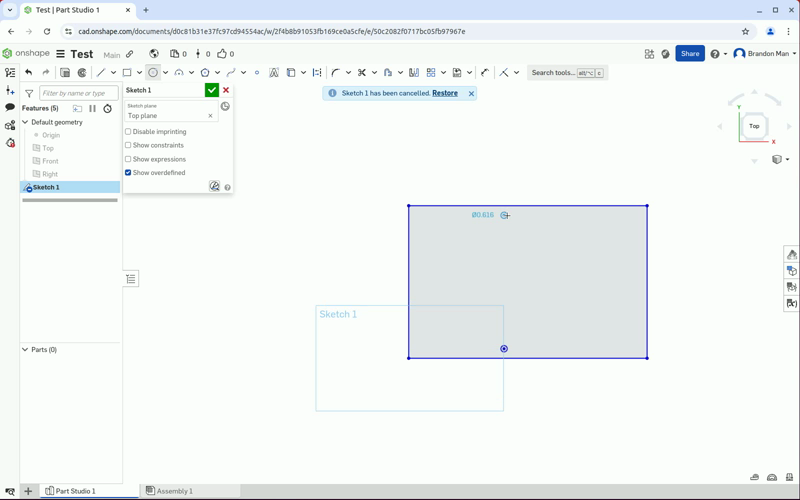
scroll(6)
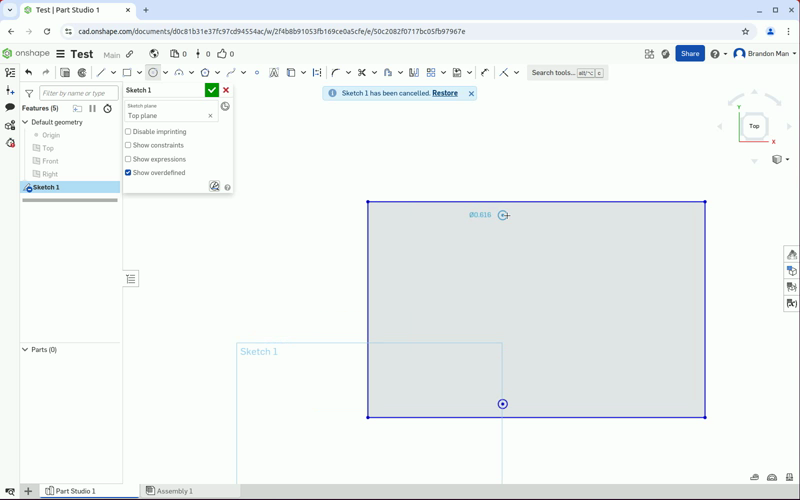
scroll(6)
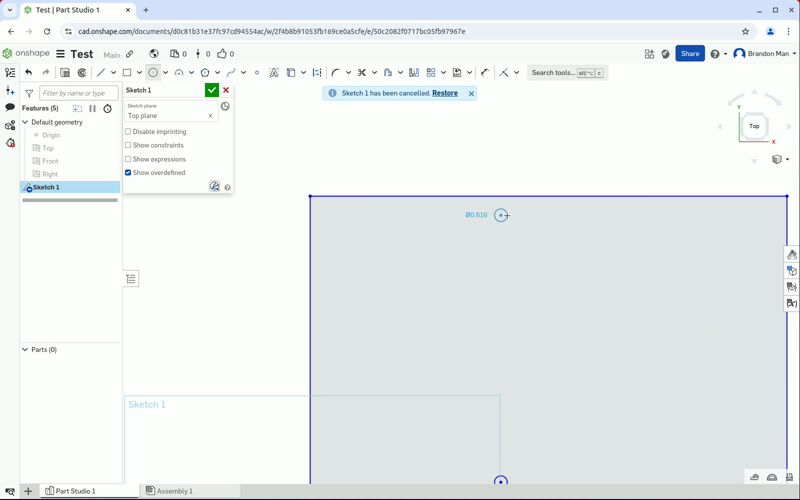
scroll(6)
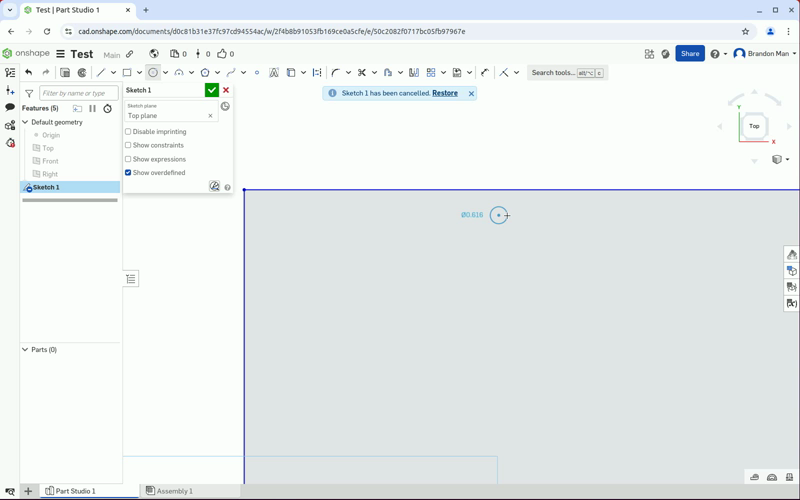
scroll(6)
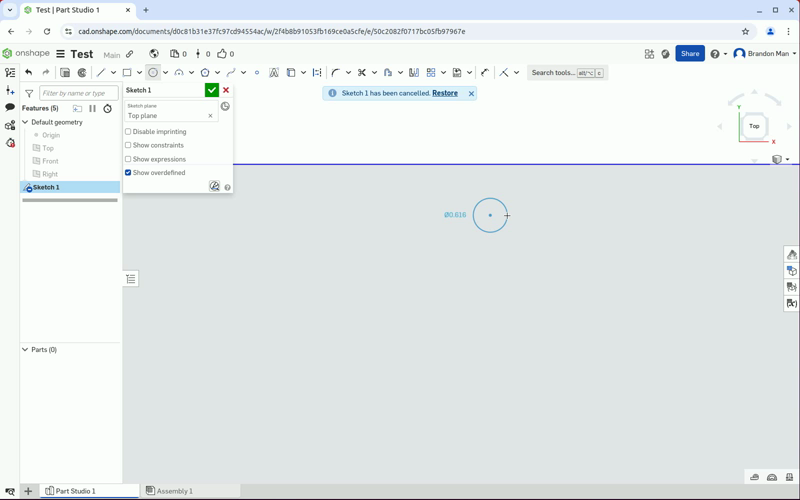
click(507, 215)
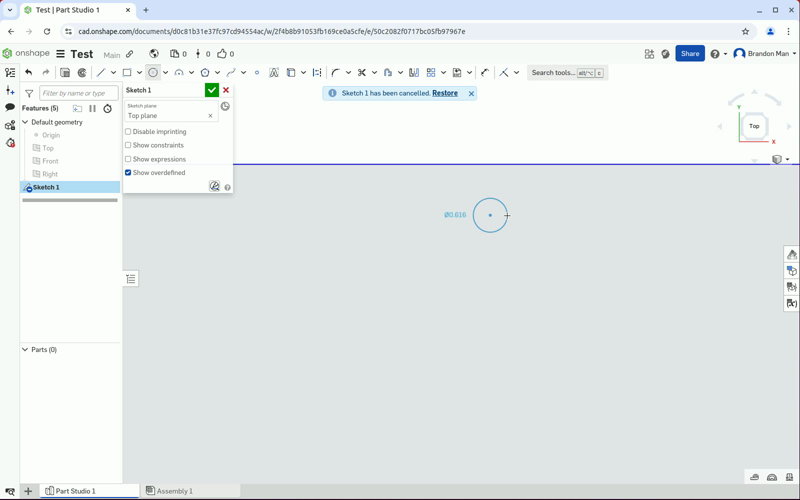
scroll(-6)
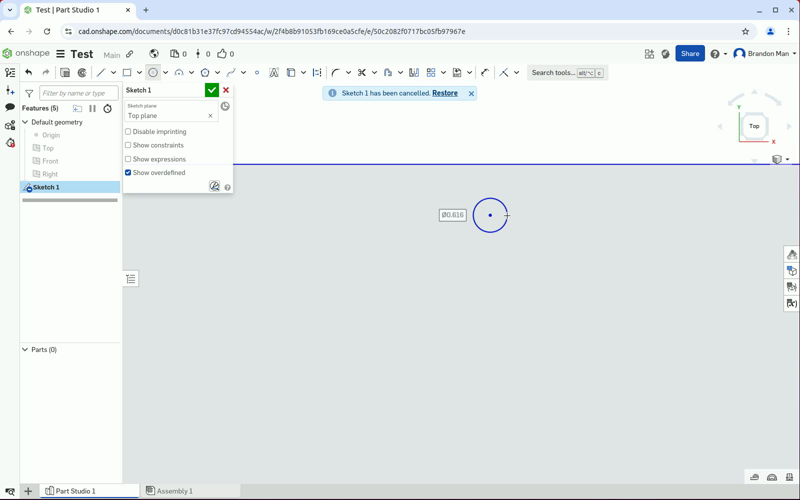
scroll(-6)
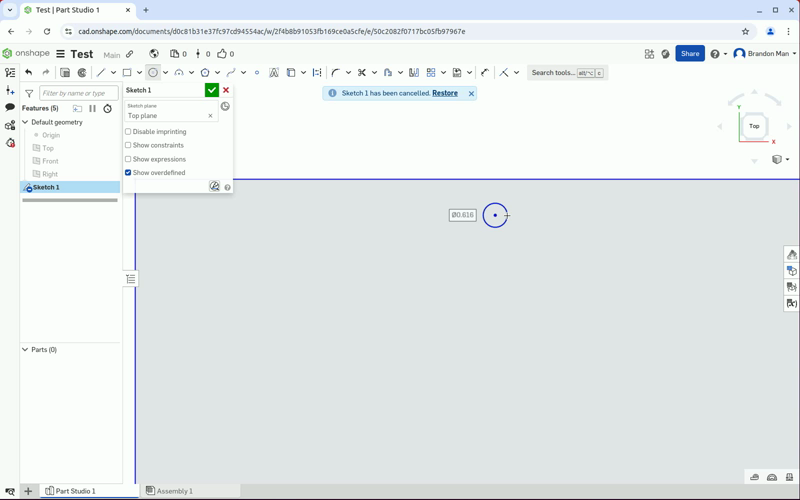
scroll(-6)
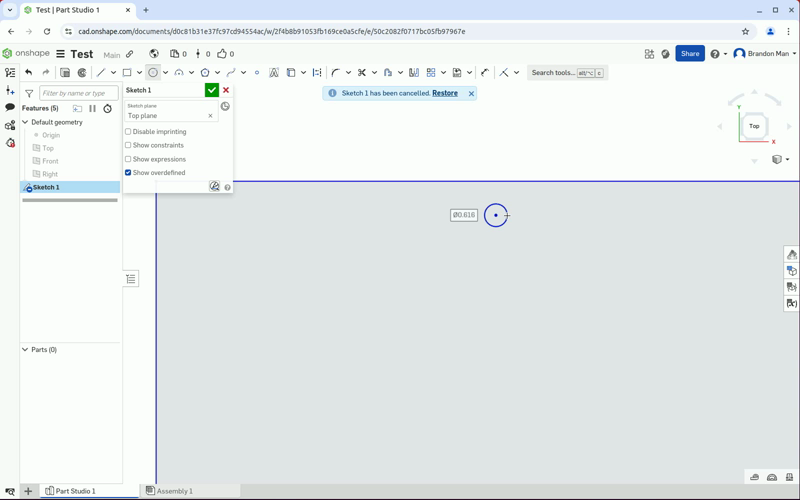
scroll(-6)
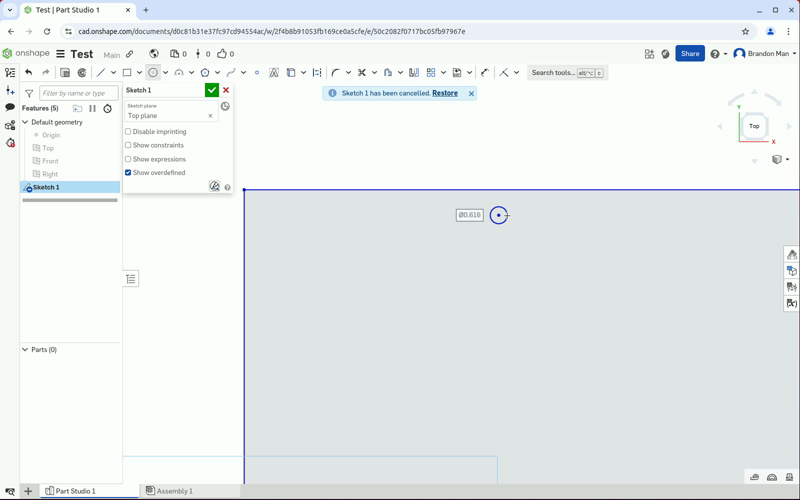
scroll(-6)
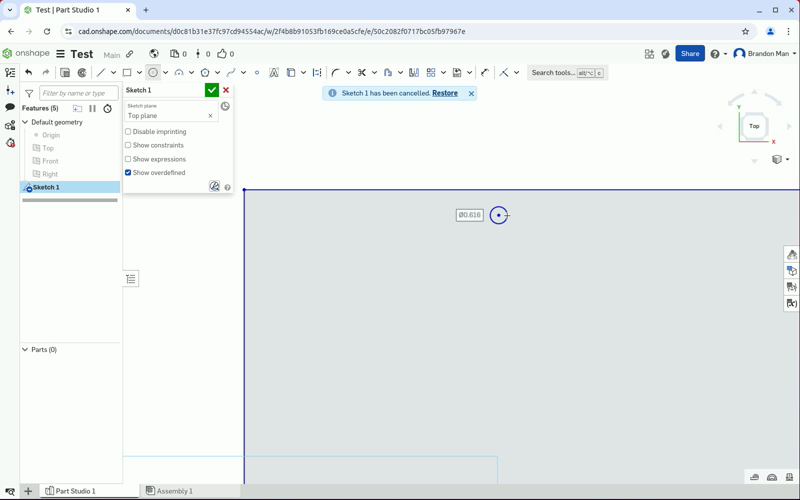
scroll(-6)
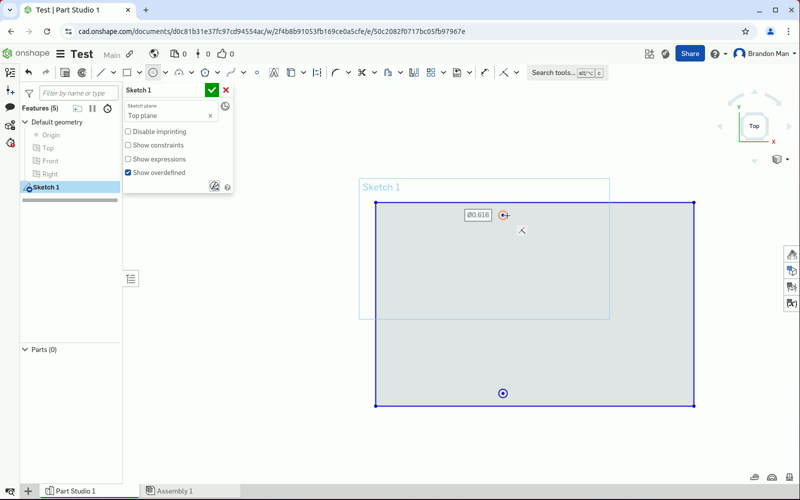
scroll(-6)
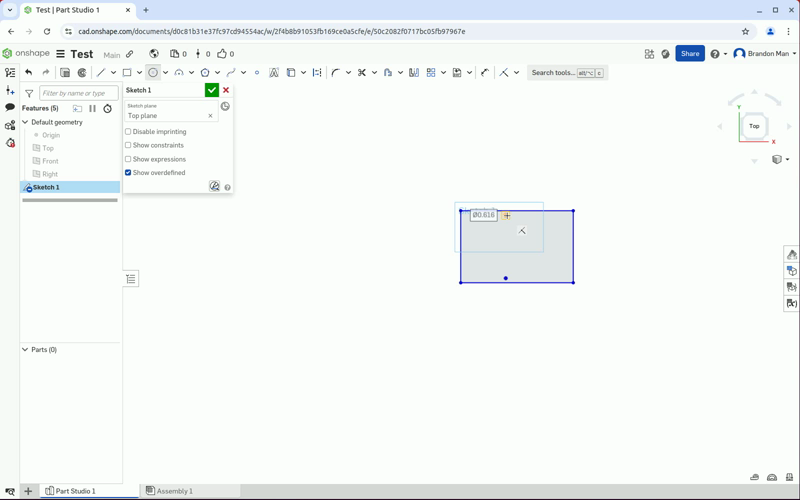
key(esc)
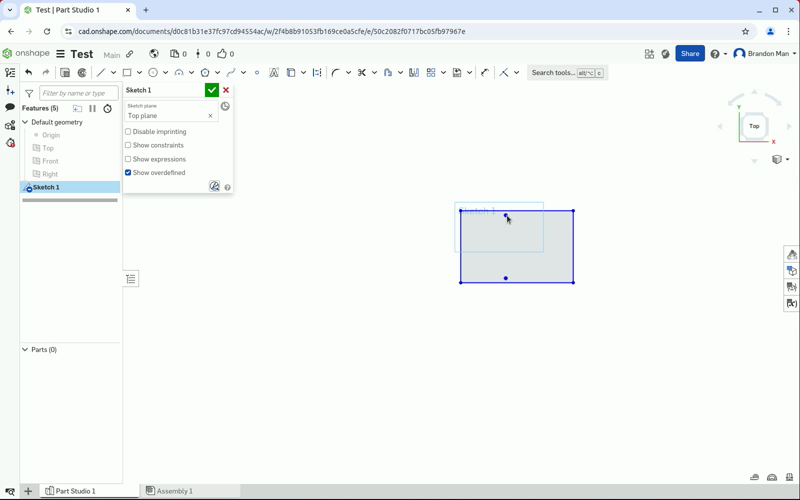
key(l)
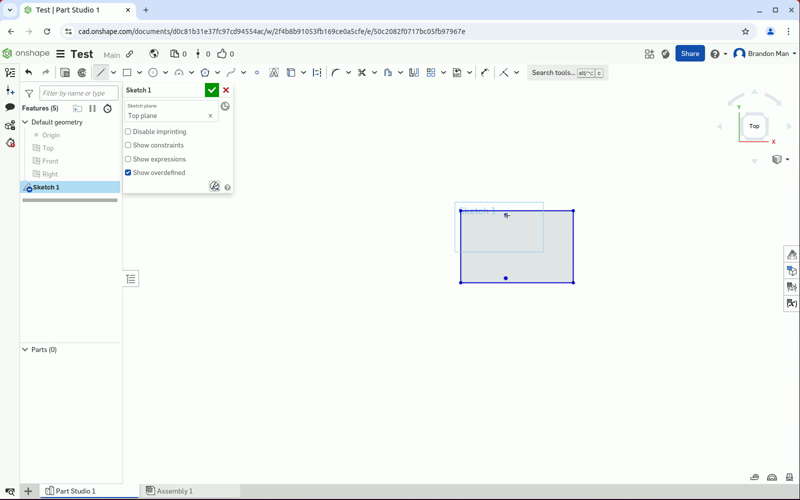
key_down(shift)
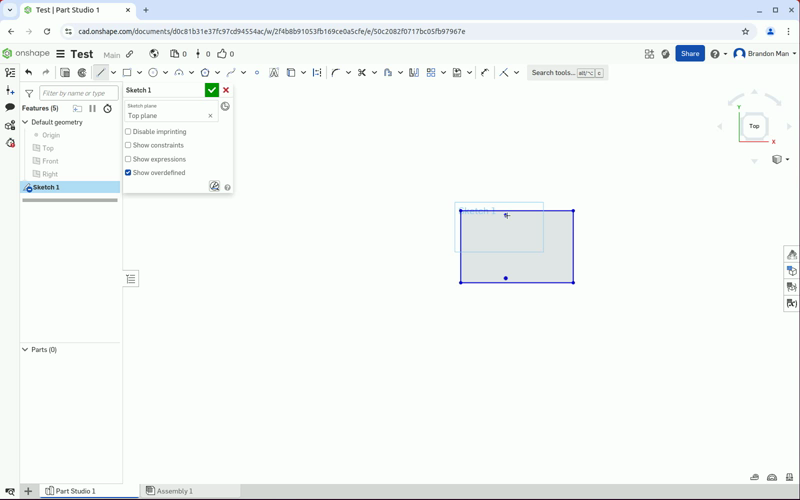
mouse_move(509, 274)
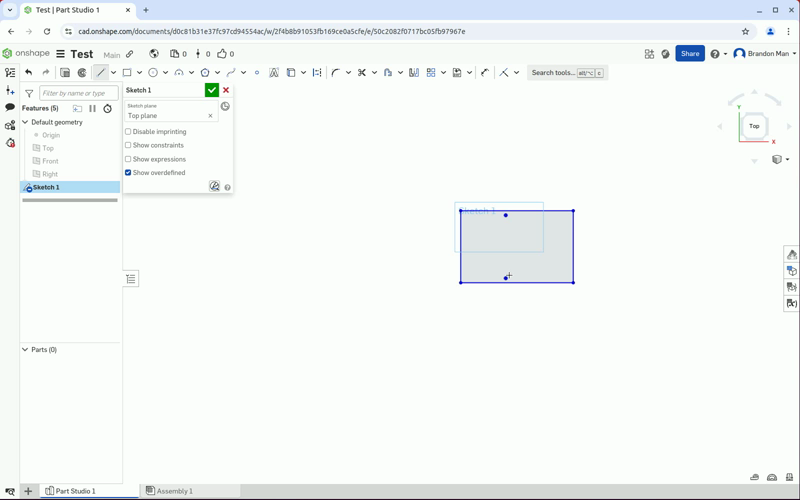
scroll(6)
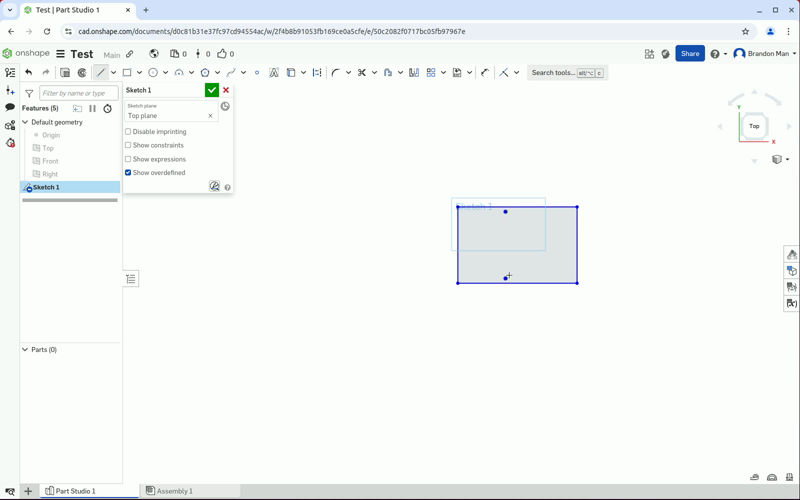
scroll(6)
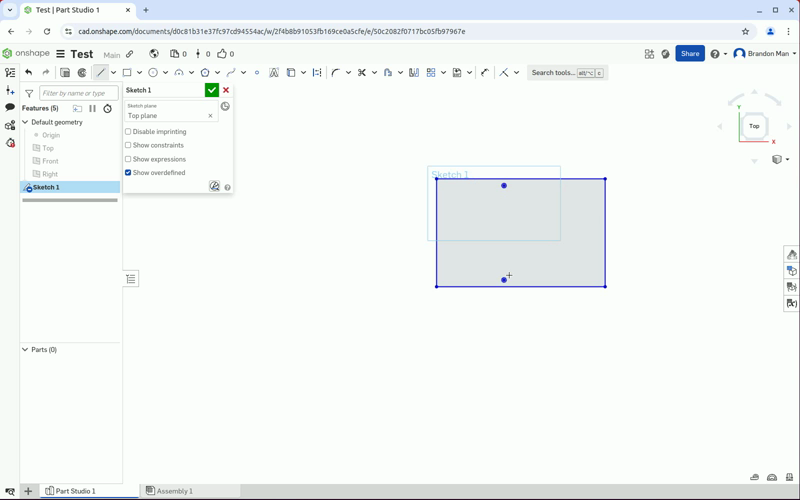
scroll(6)
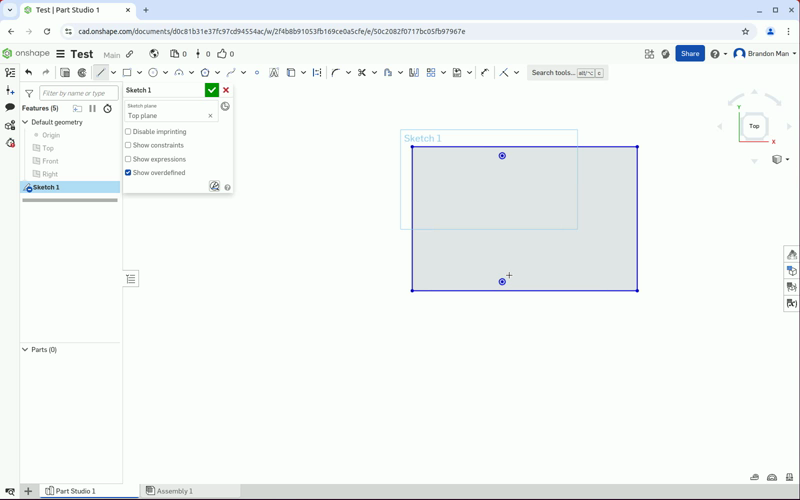
scroll(6)
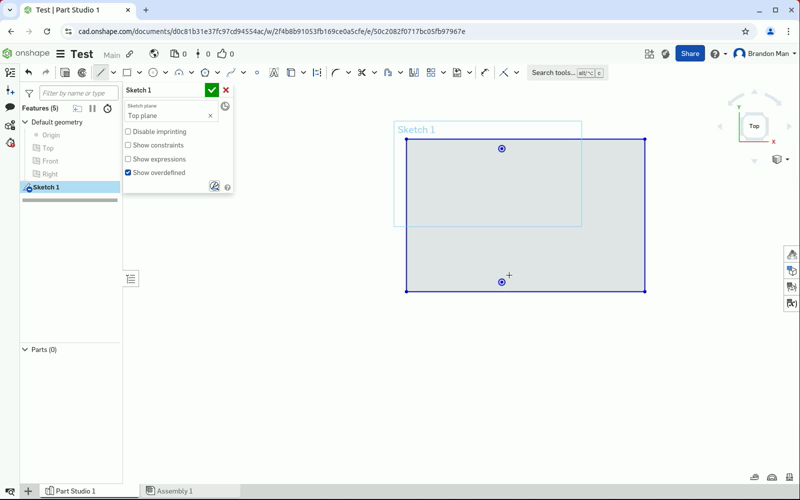
scroll(6)
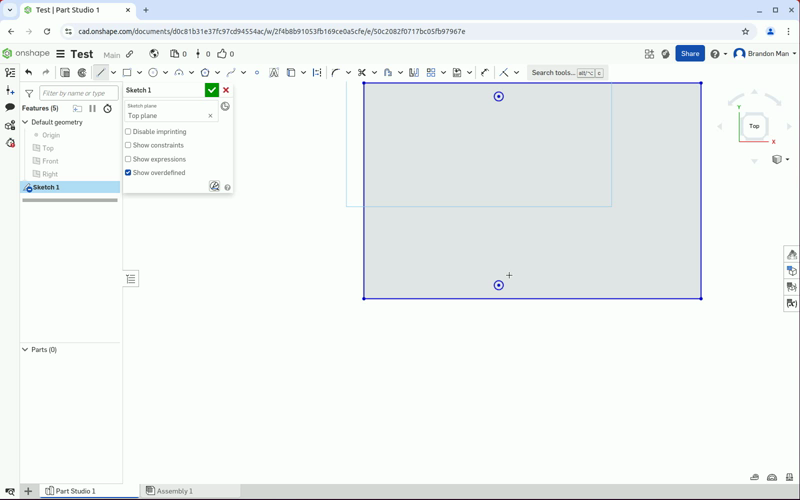
scroll(6)
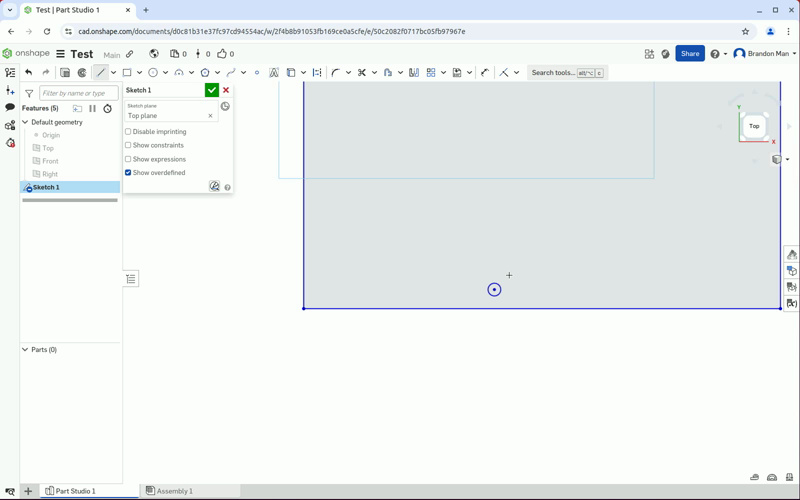
scroll(6)
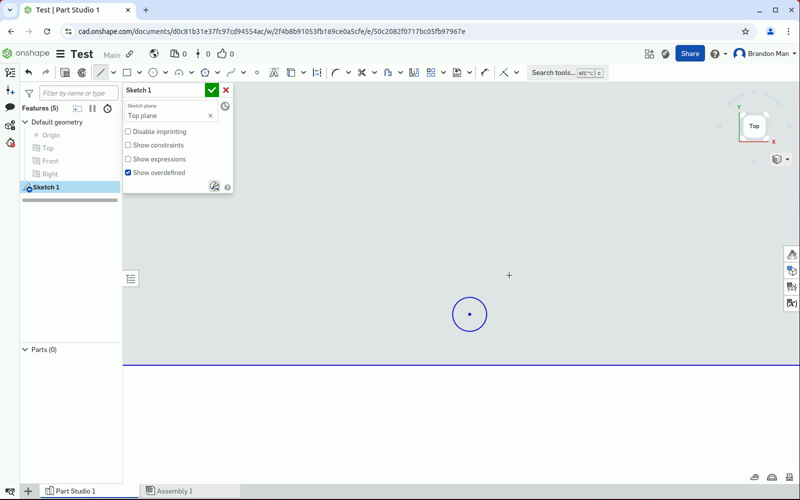
click(509, 274)
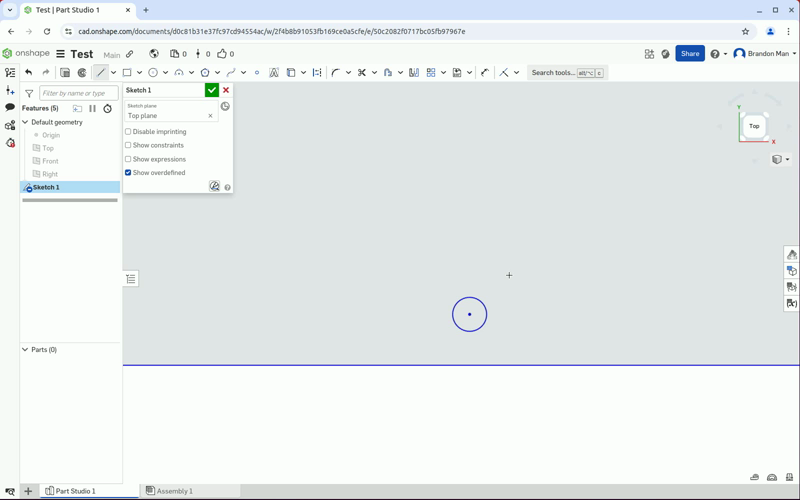
scroll(-6)
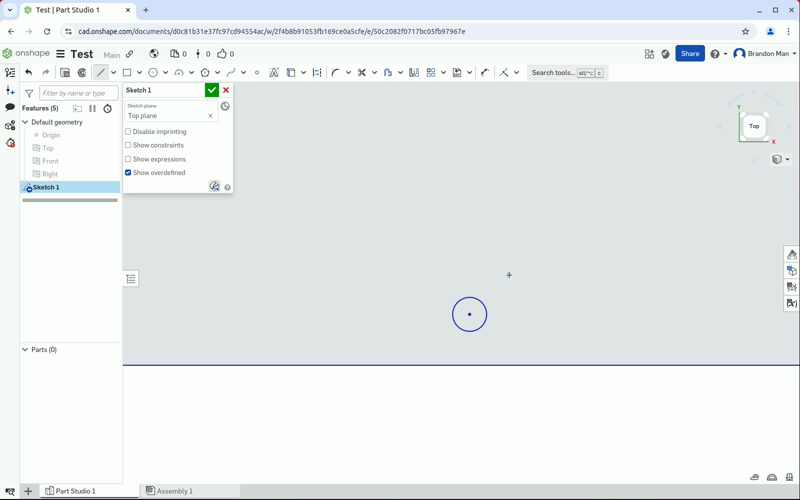
scroll(-6)
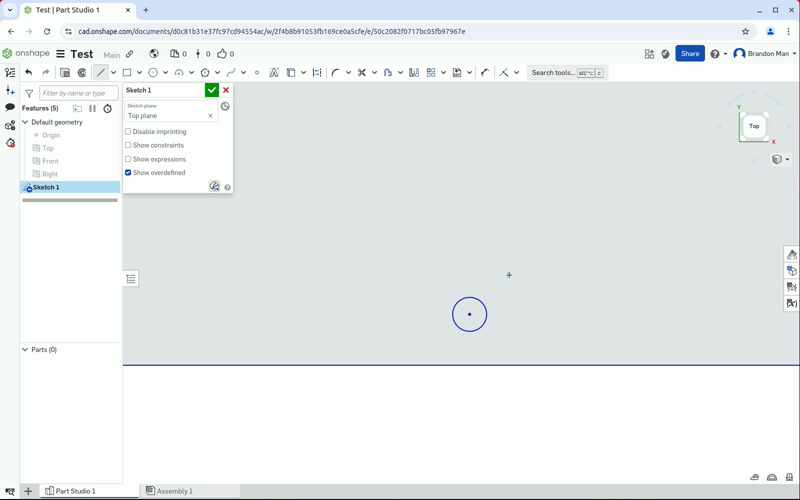
scroll(-6)
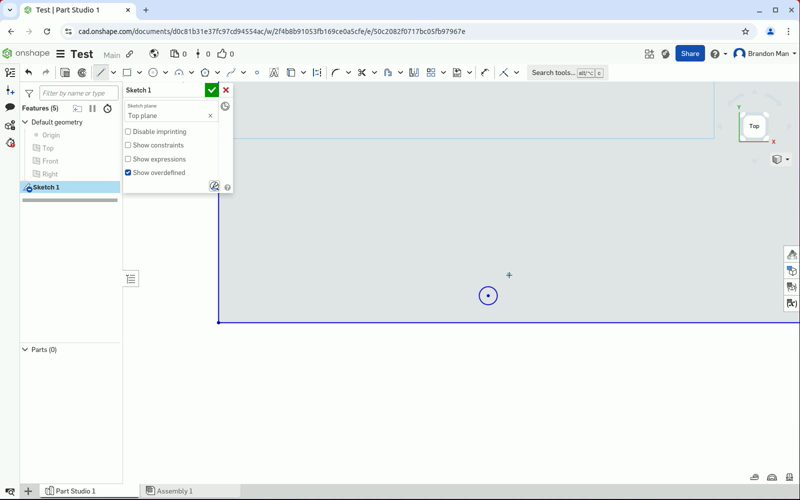
scroll(-6)
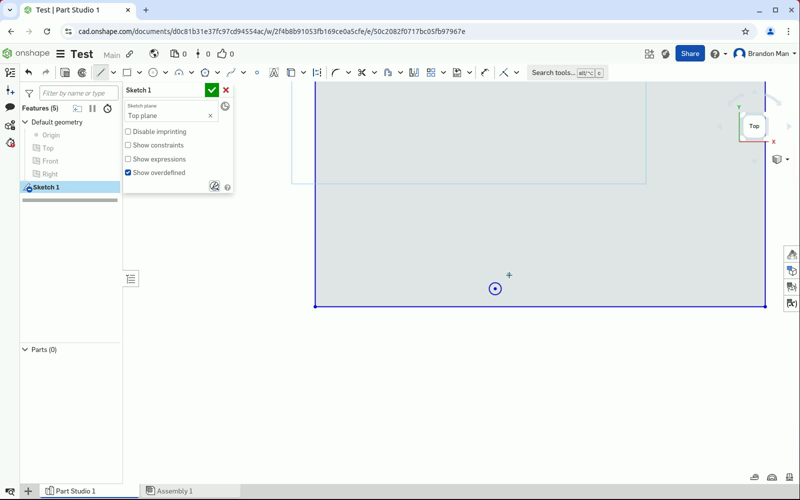
scroll(-6)
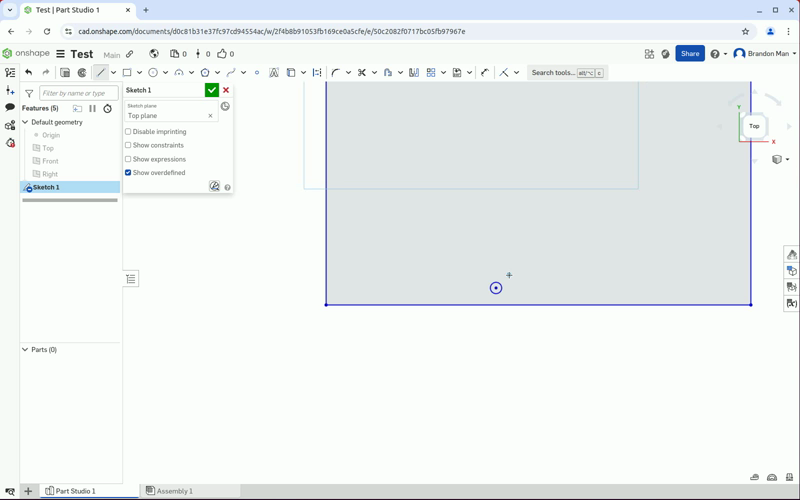
scroll(-6)
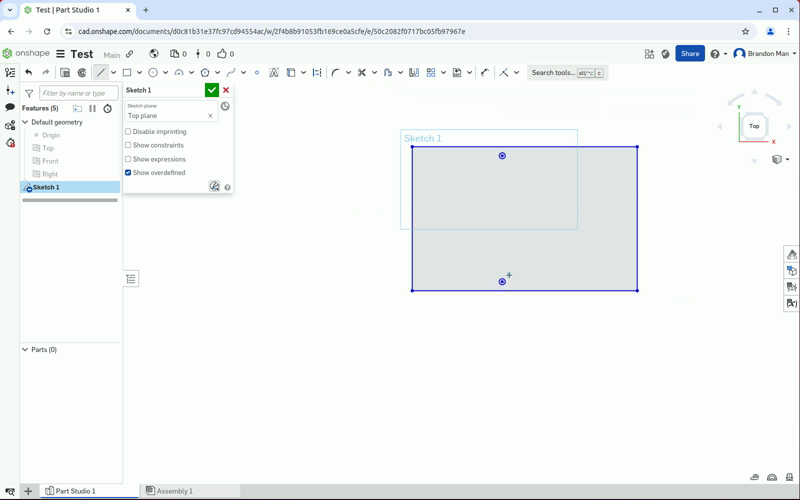
scroll(-6)
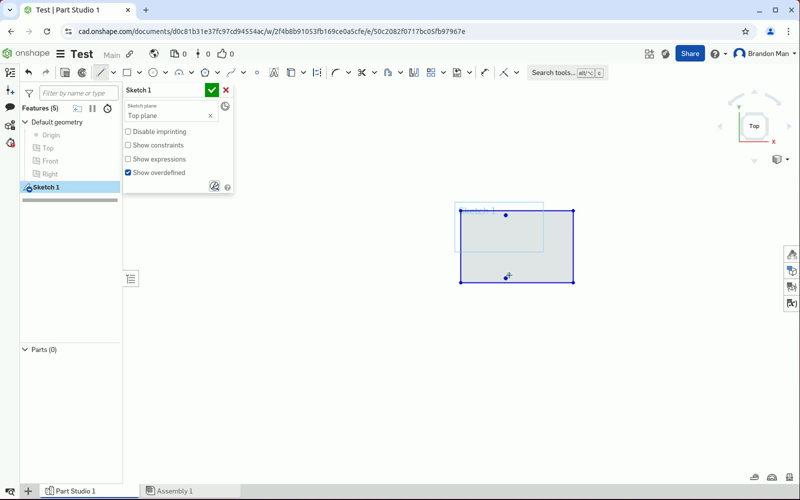
key_up(shift)
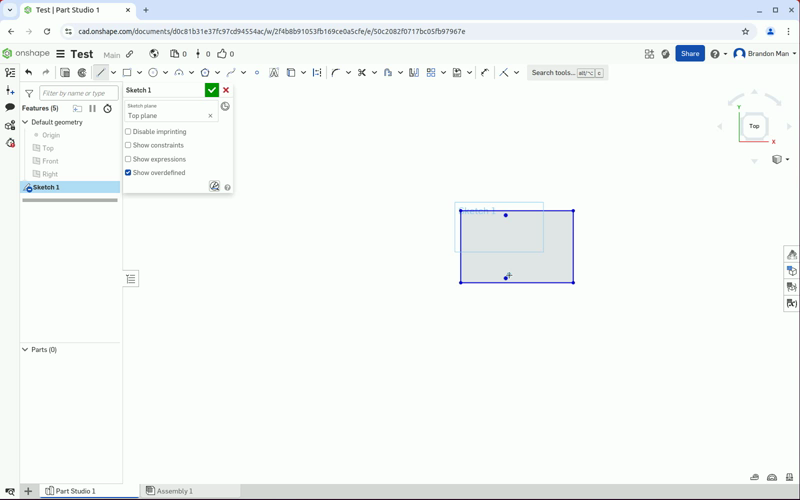
key_down(shift)
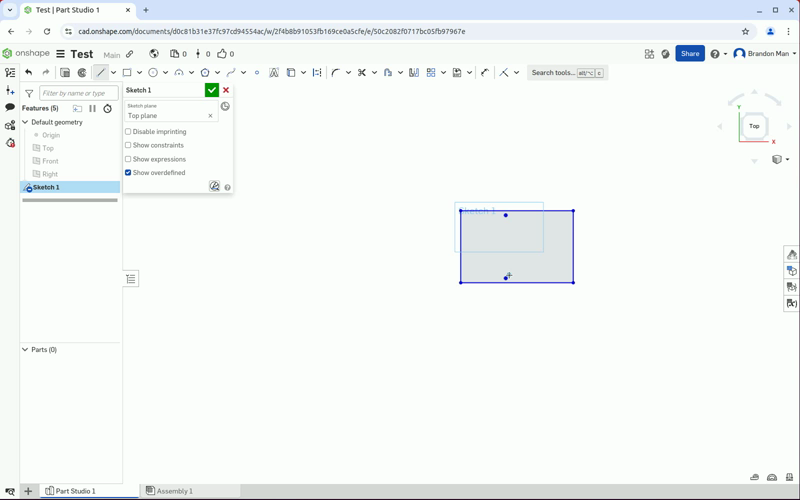
mouse_move(539, 274)
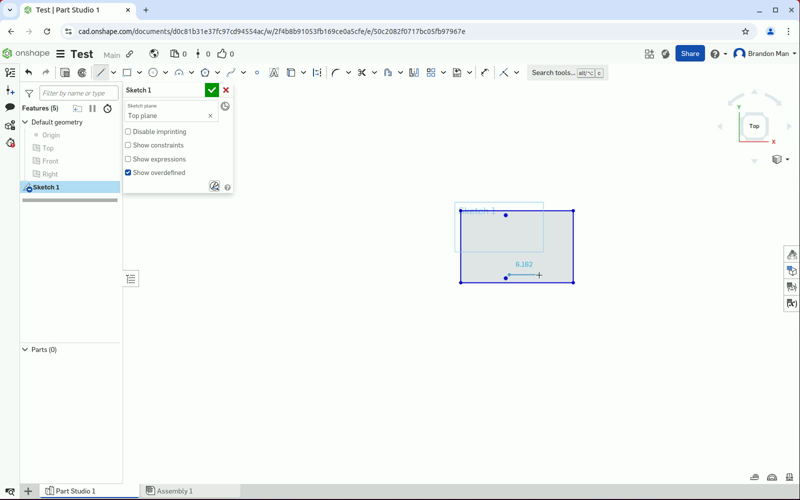
mouse_move(564, 274)
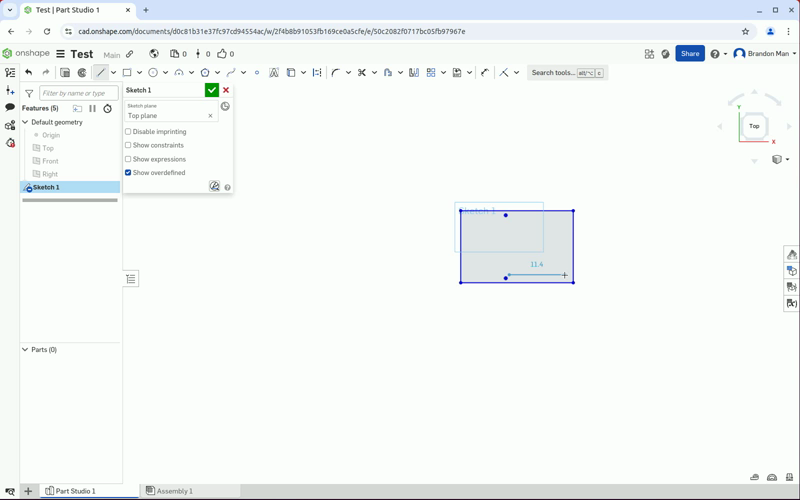
click(564, 274)
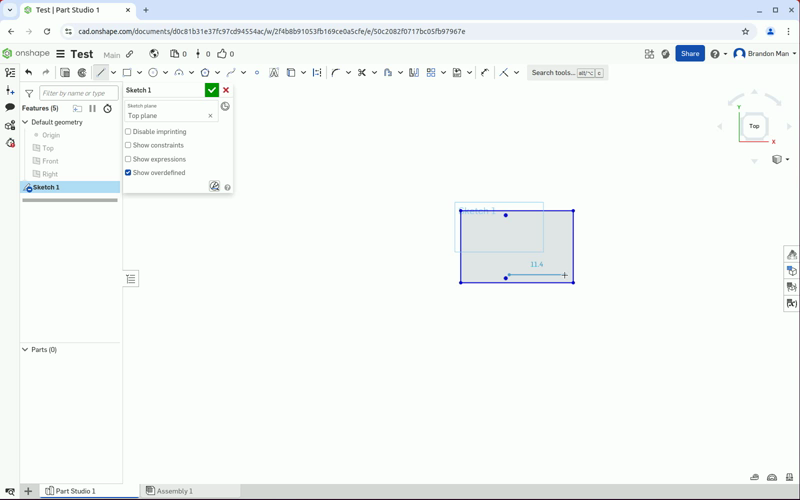
key_up(shift)
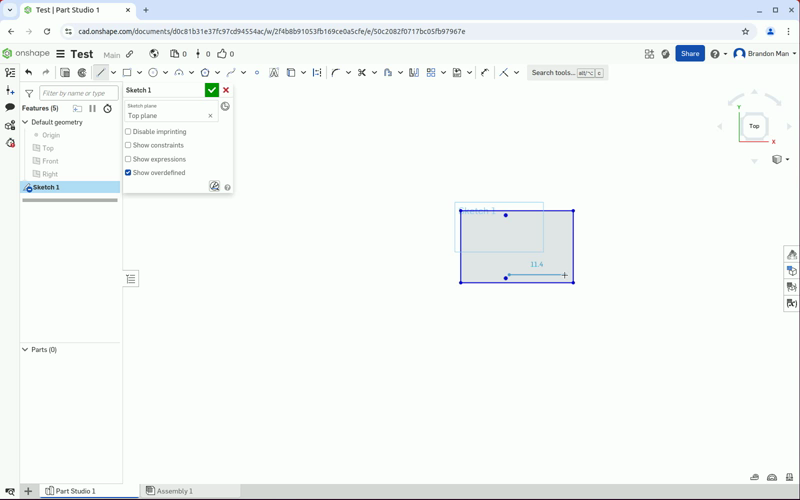
key_down(shift)
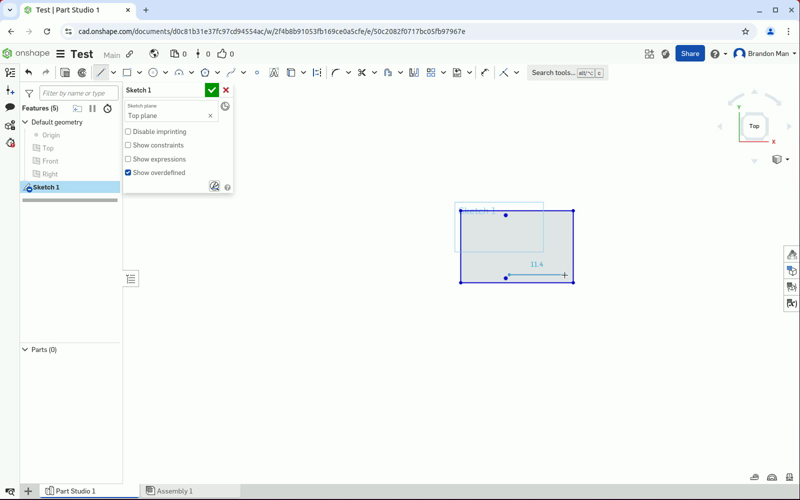
mouse_move(589, 274)
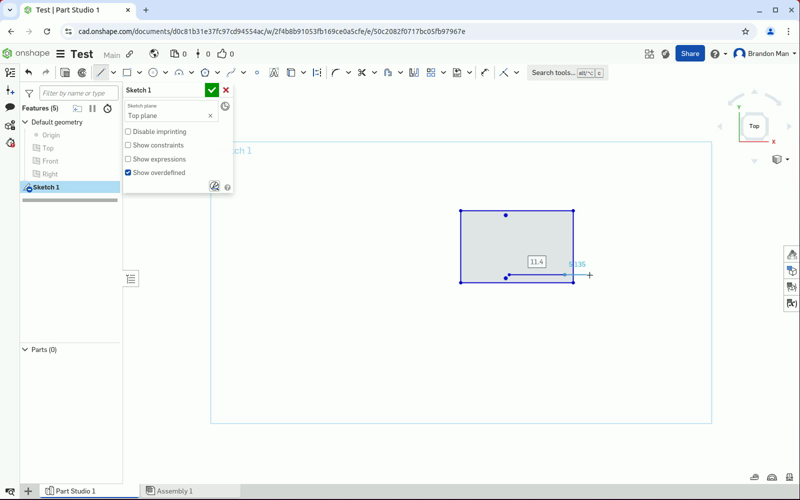
mouse_move(564, 219)
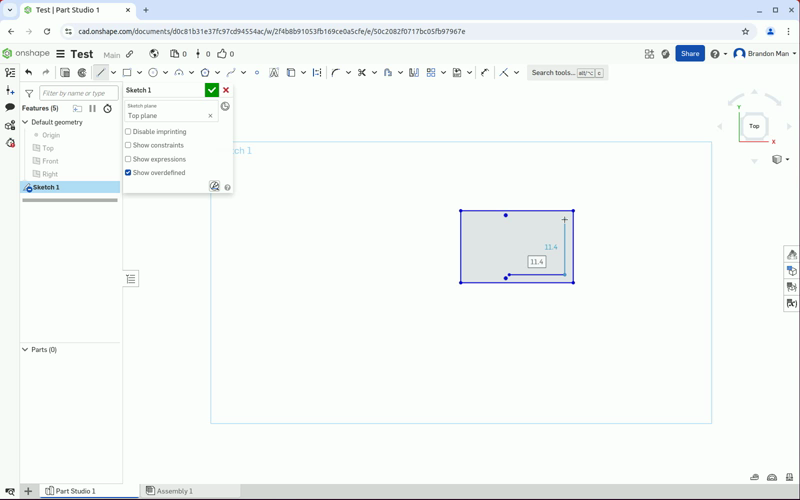
click(564, 219)
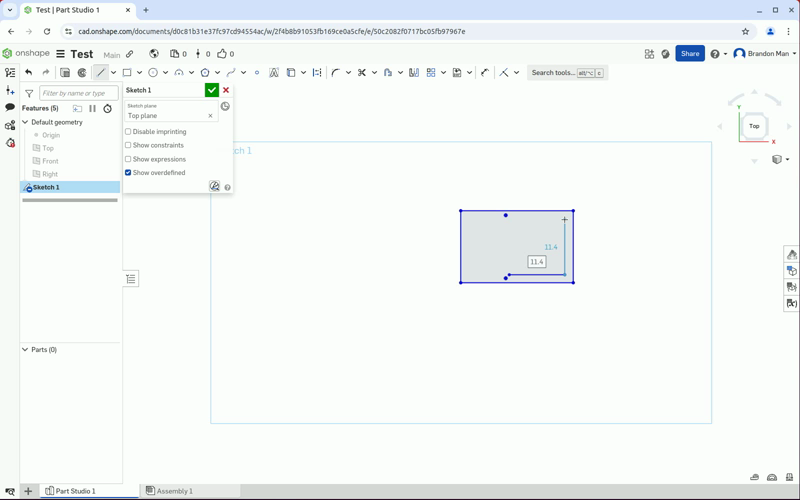
key_up(shift)
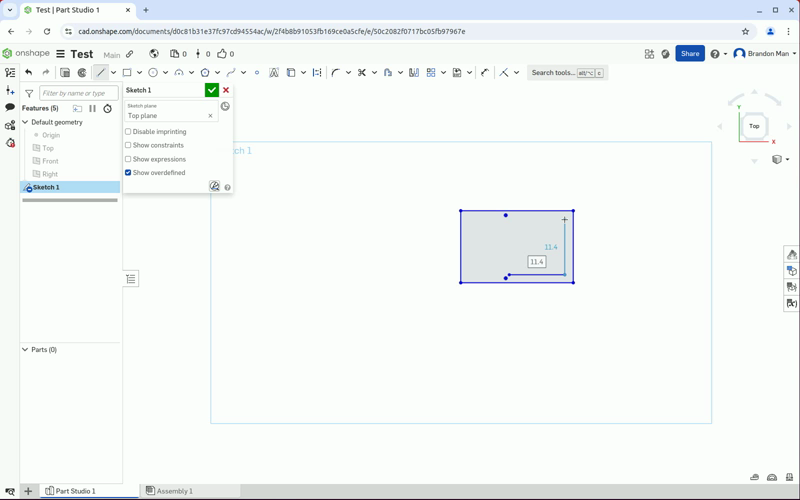
key_down(shift)
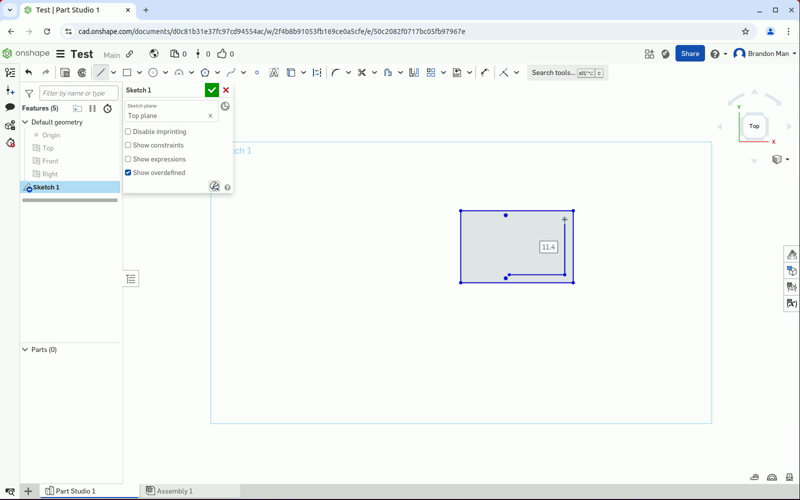
mouse_move(589, 219)
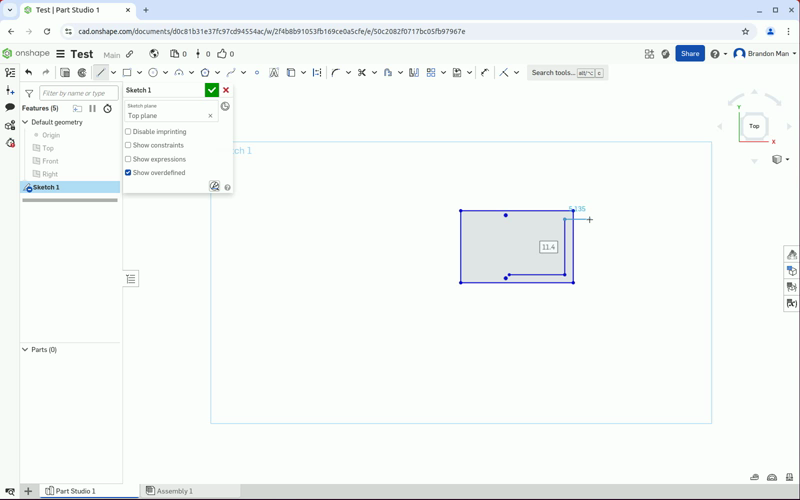
mouse_move(509, 219)
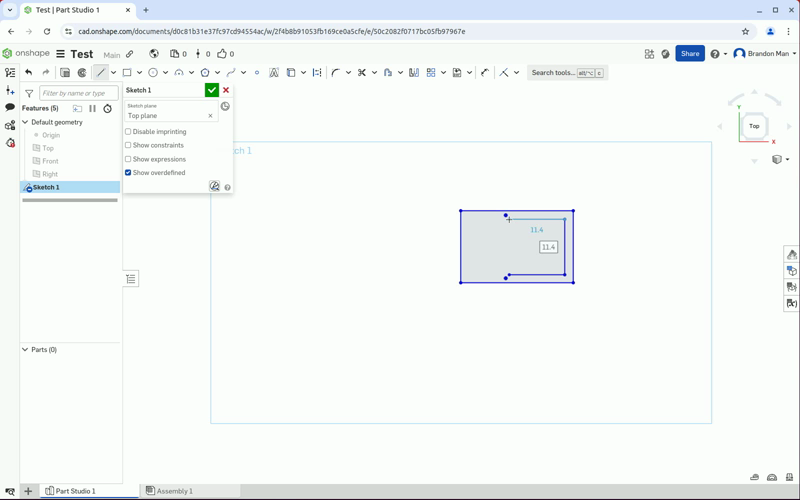
scroll(6)
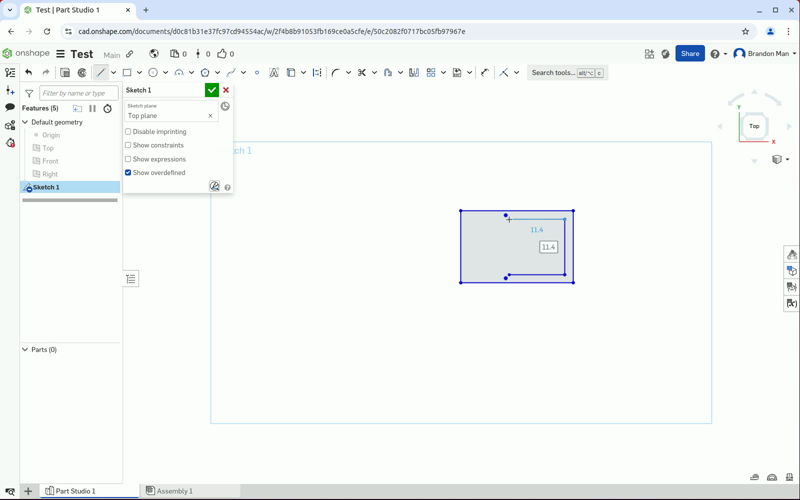
scroll(6)
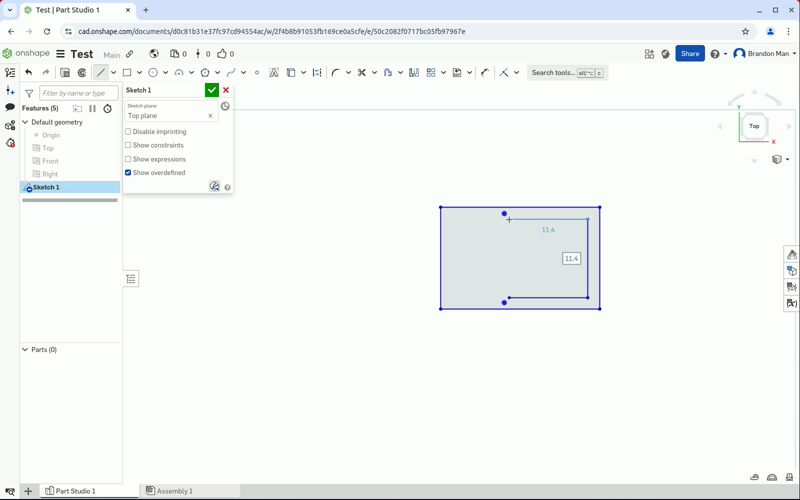
scroll(6)
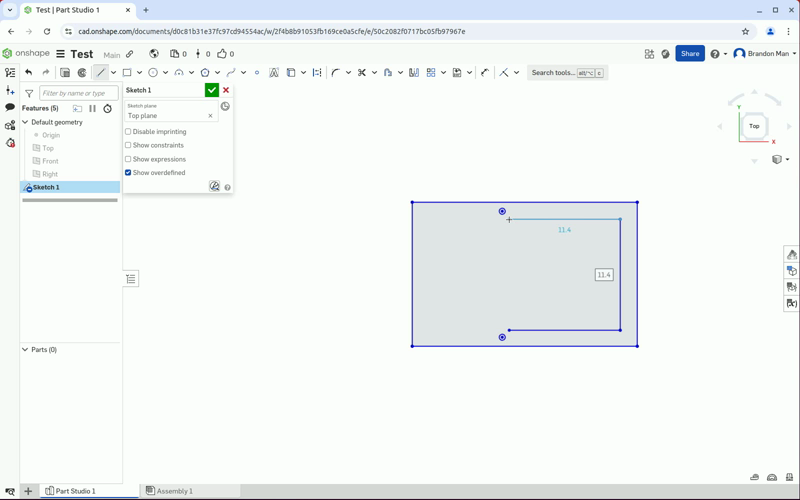
scroll(6)
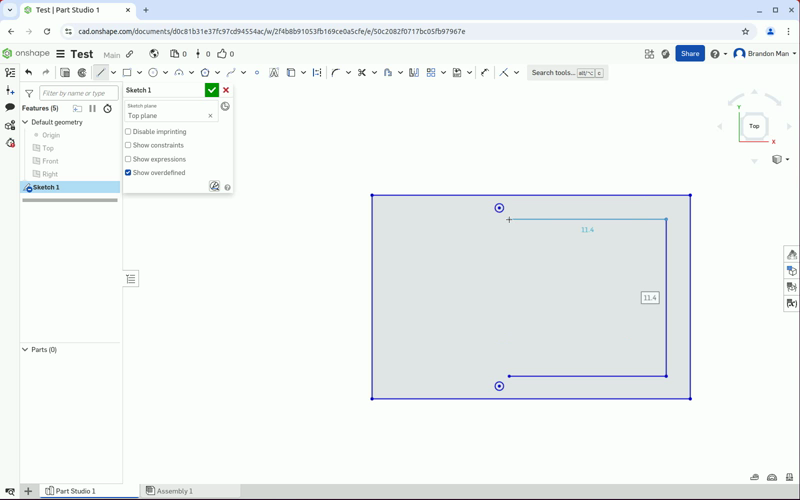
scroll(6)
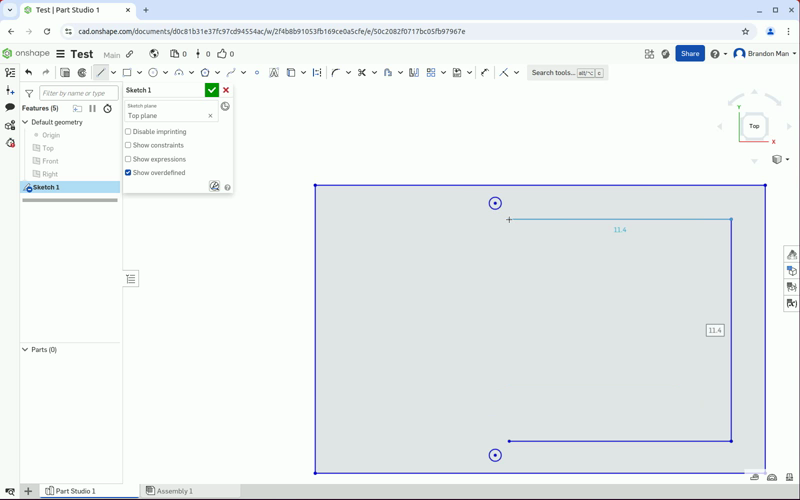
scroll(6)
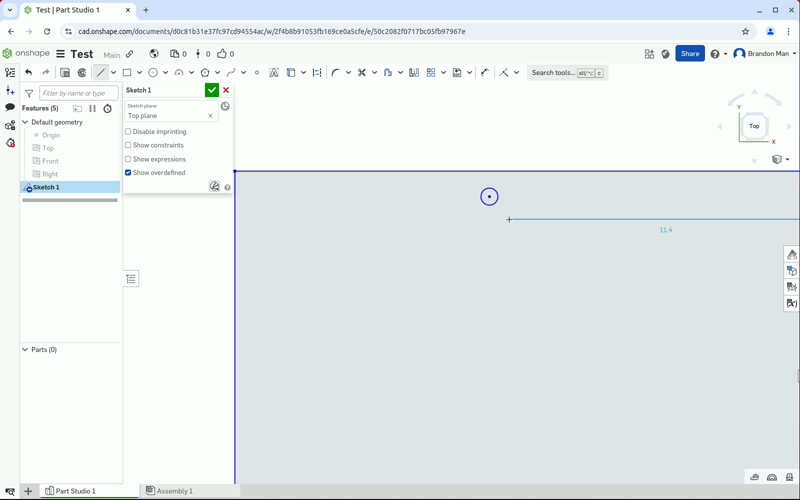
scroll(6)
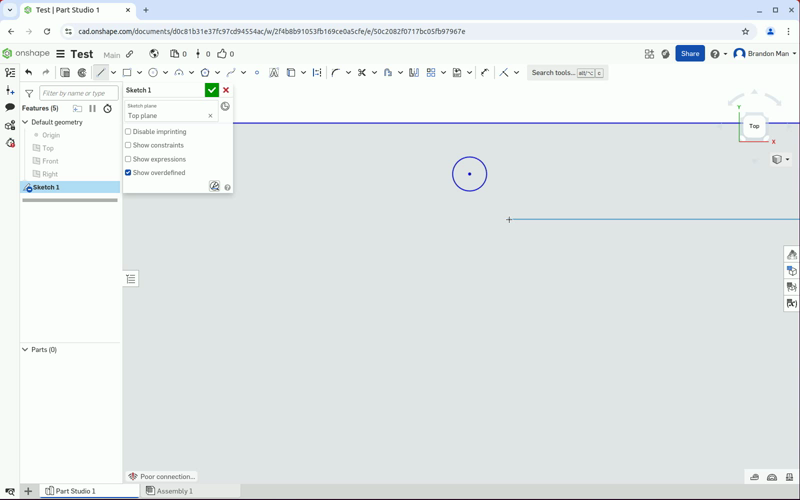
click(509, 219)
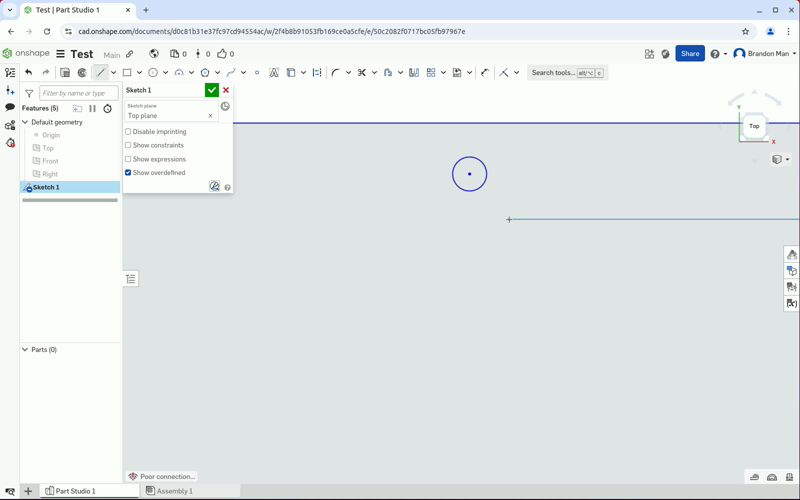
scroll(-6)
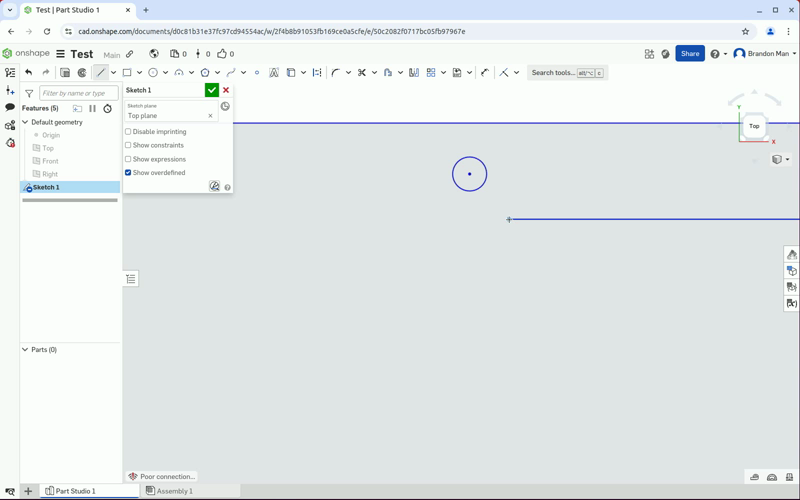
scroll(-6)
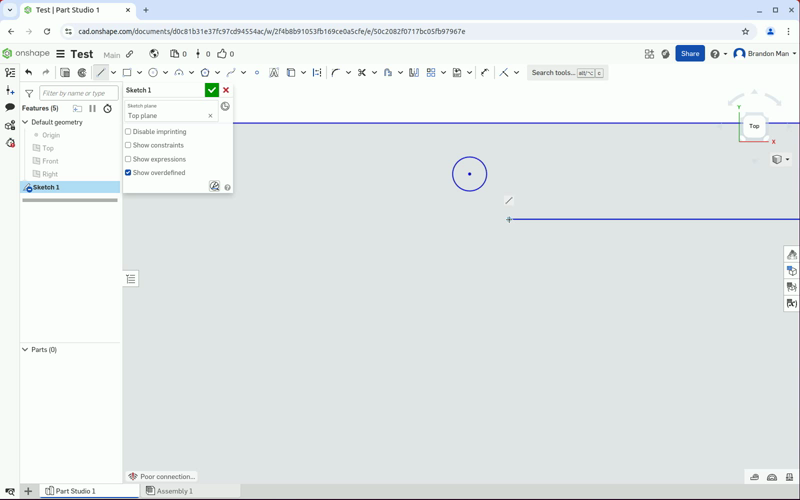
scroll(-6)
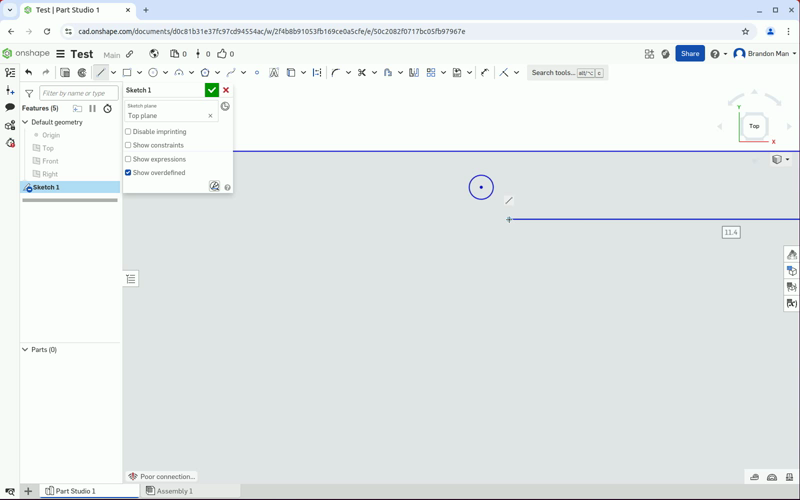
scroll(-6)
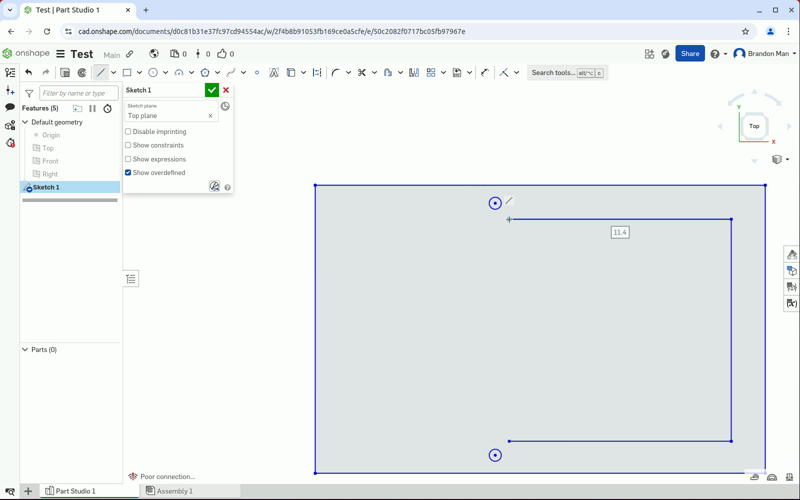
scroll(-6)
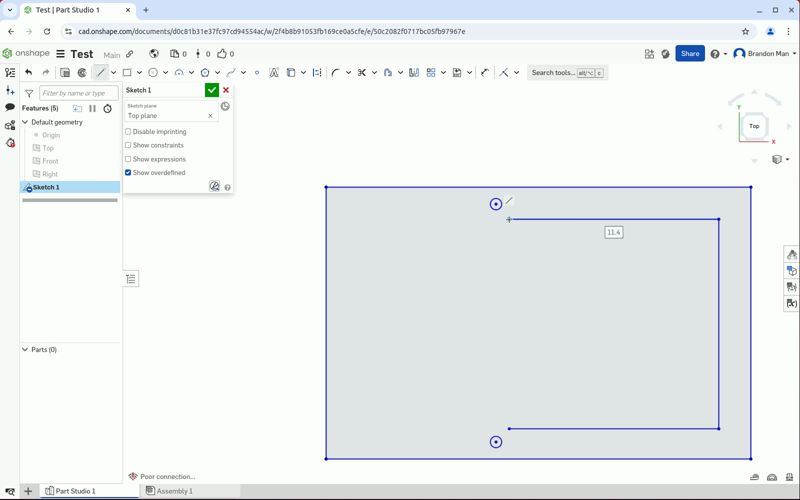
scroll(-6)
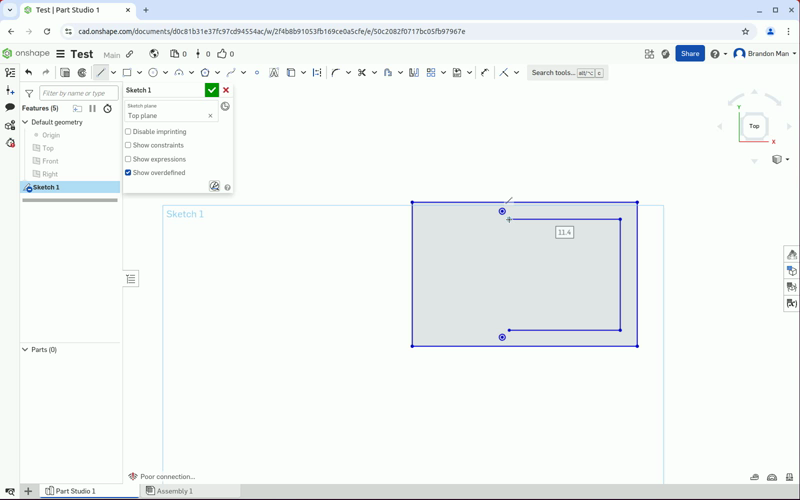
scroll(-6)
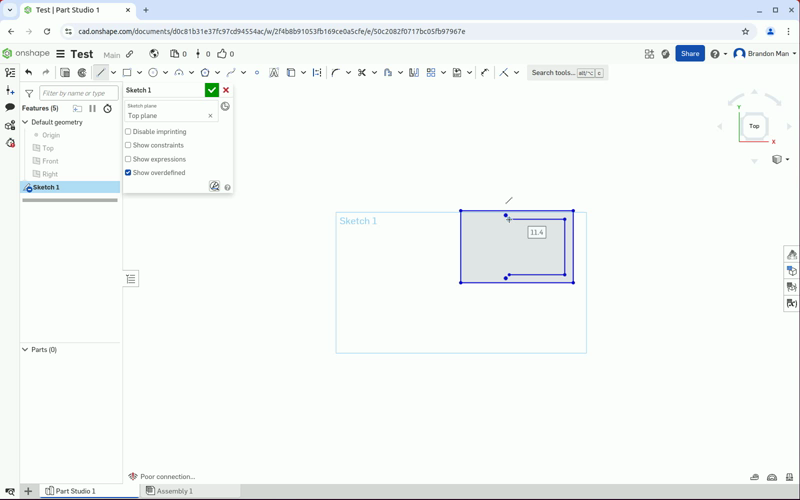
key_up(shift)
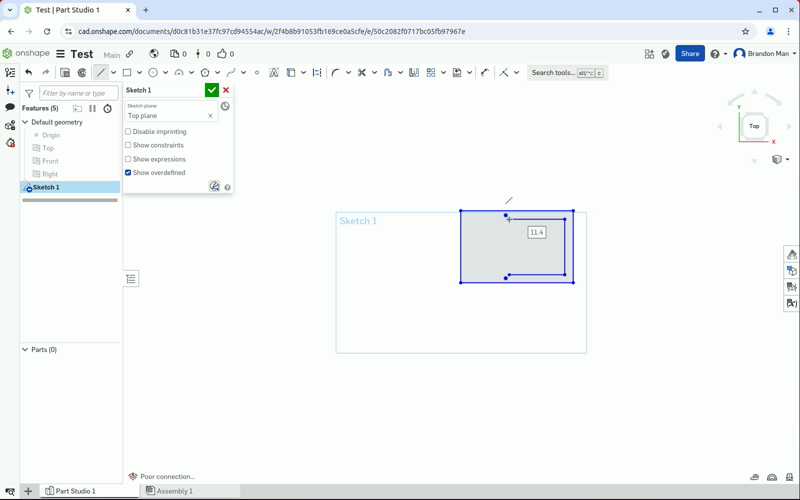
mouse_move(539, 219)
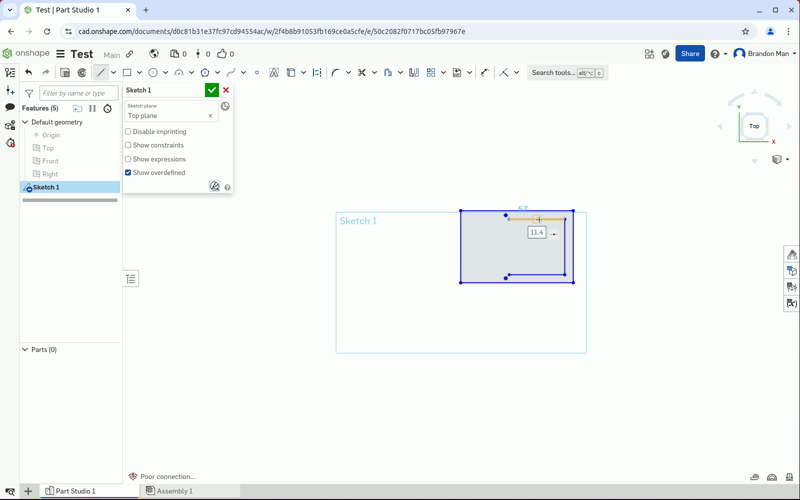
key_down(shift)
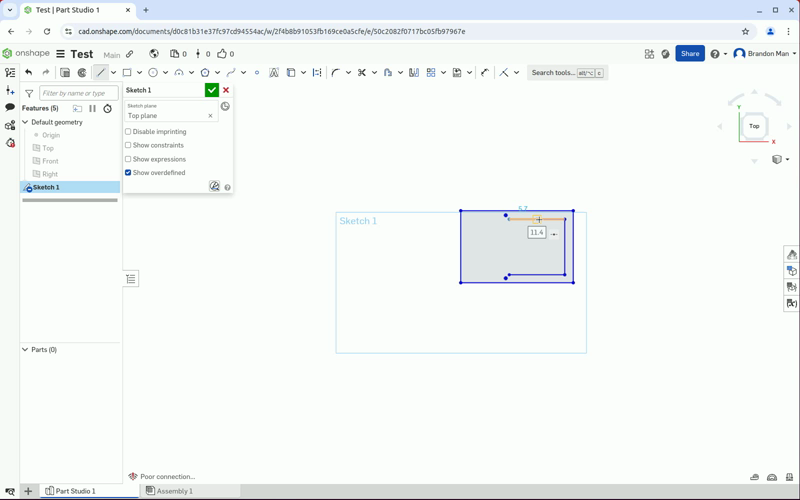
mouse_move(509, 274)
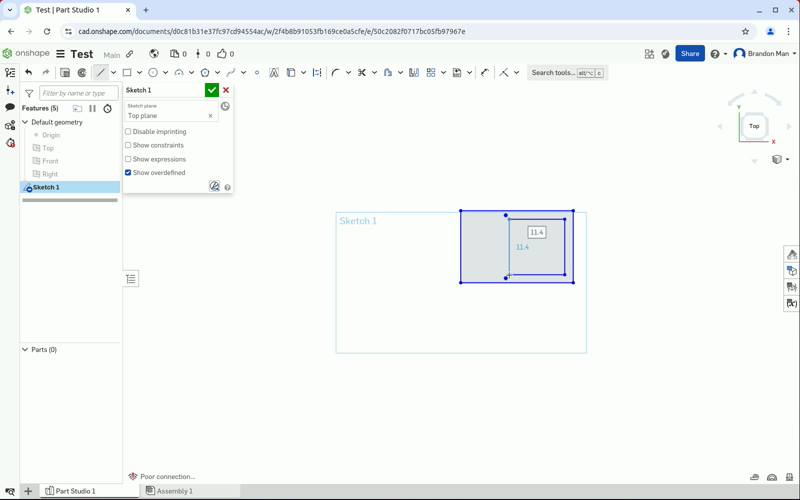
scroll(6)
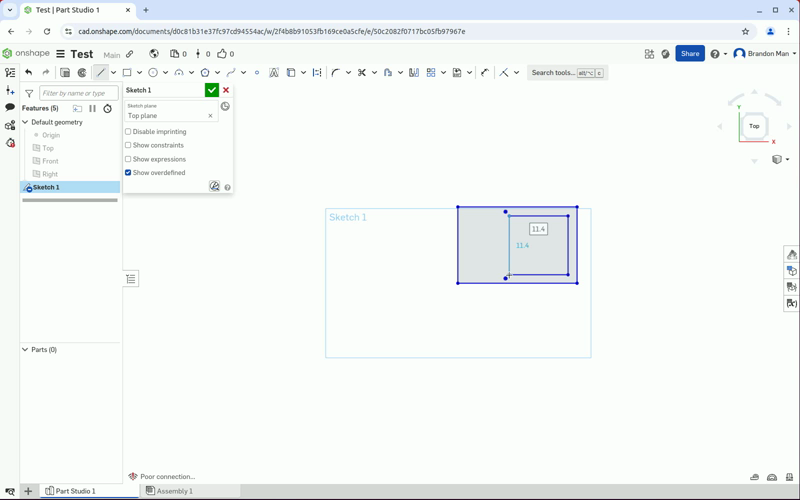
scroll(6)
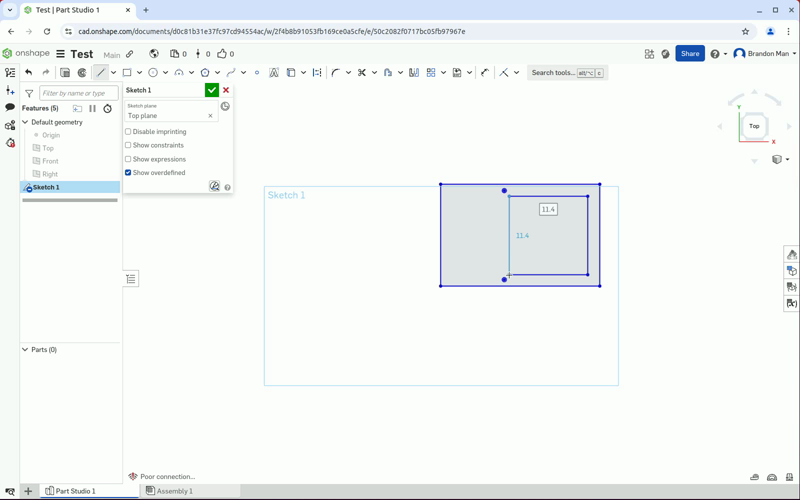
scroll(6)
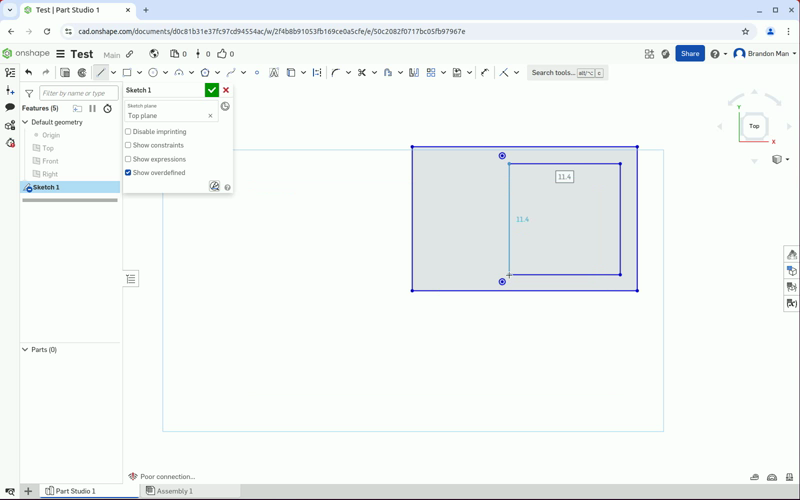
scroll(6)
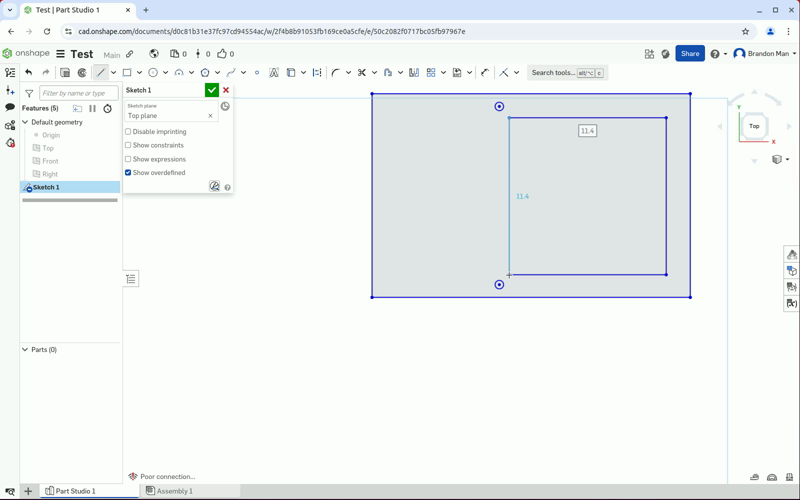
scroll(6)
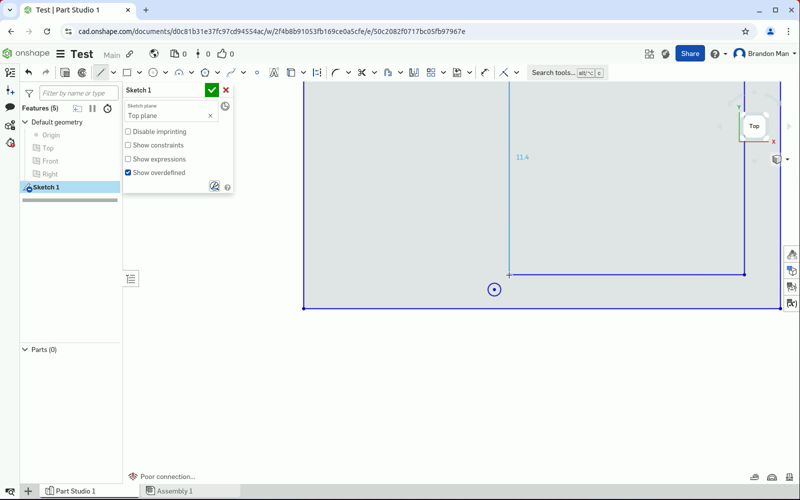
scroll(6)
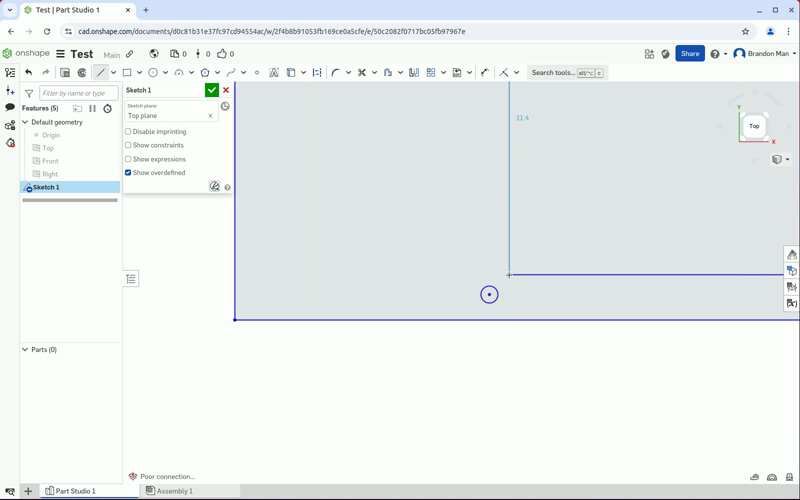
scroll(6)
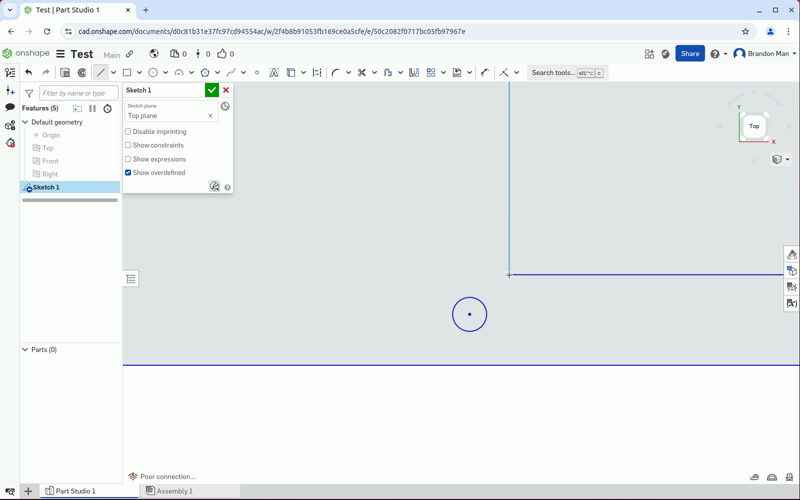
key_up(shift)
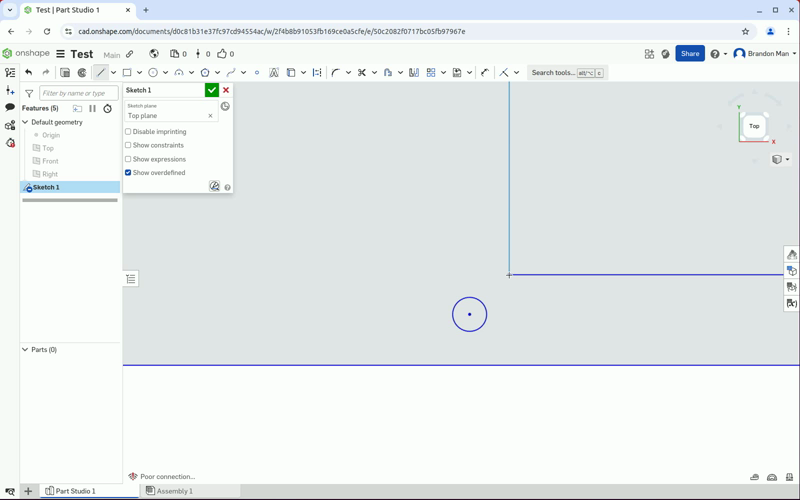
click(509, 274)
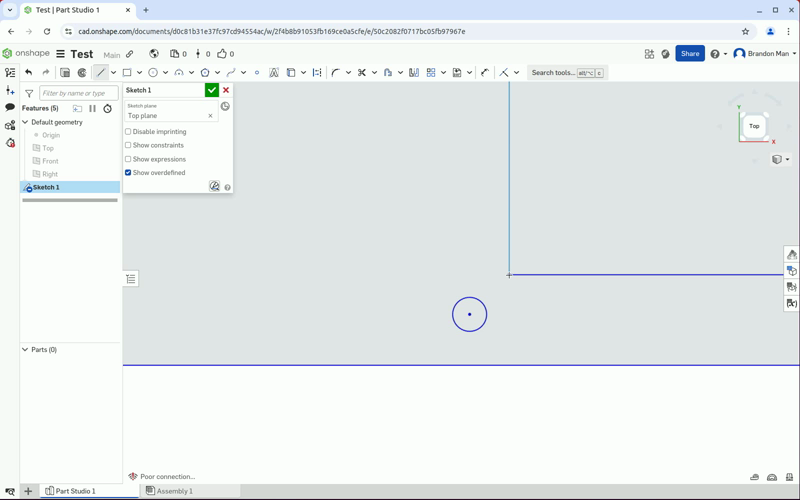
scroll(-6)
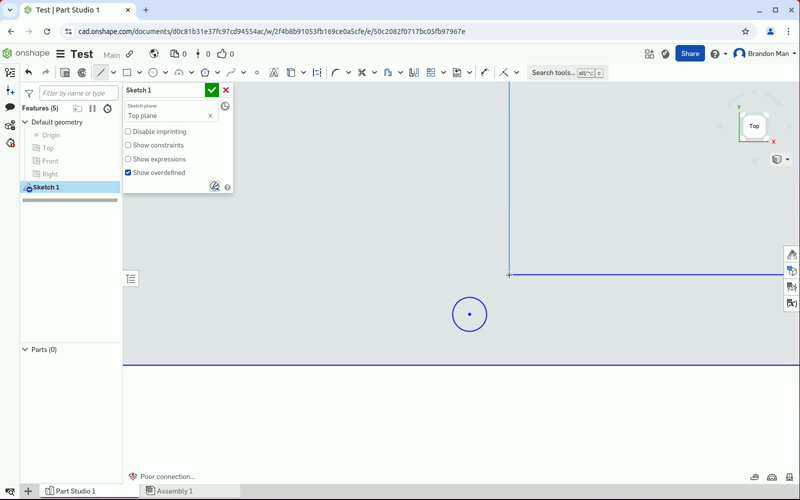
scroll(-6)
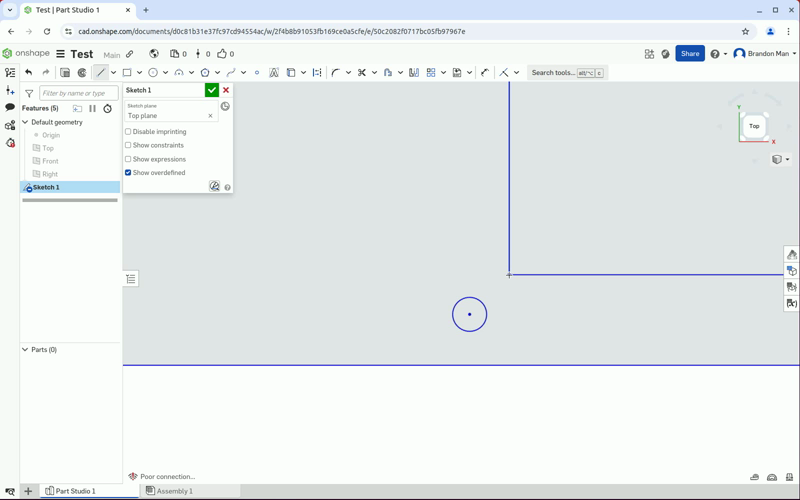
scroll(-6)
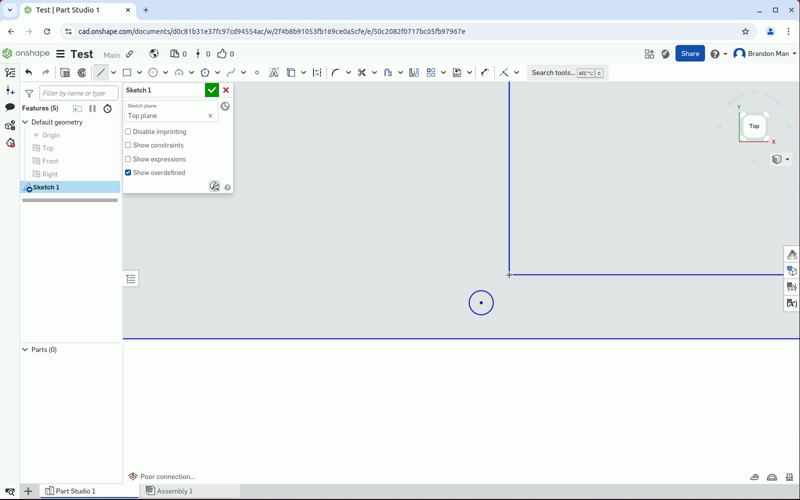
scroll(-6)
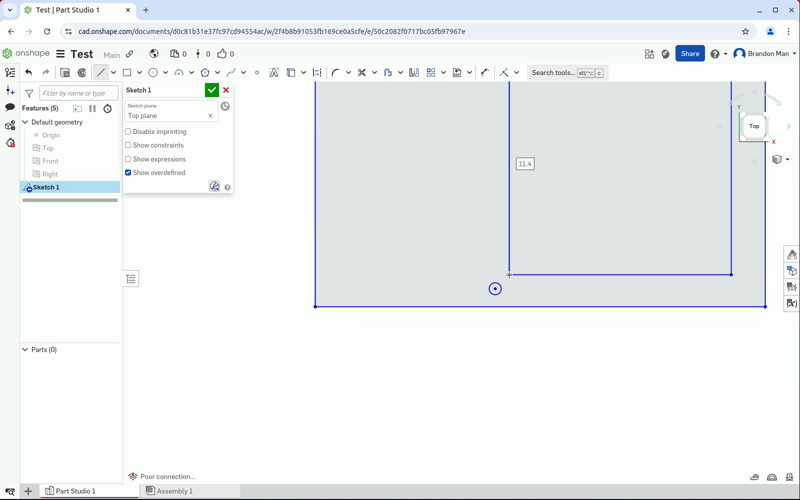
scroll(-6)
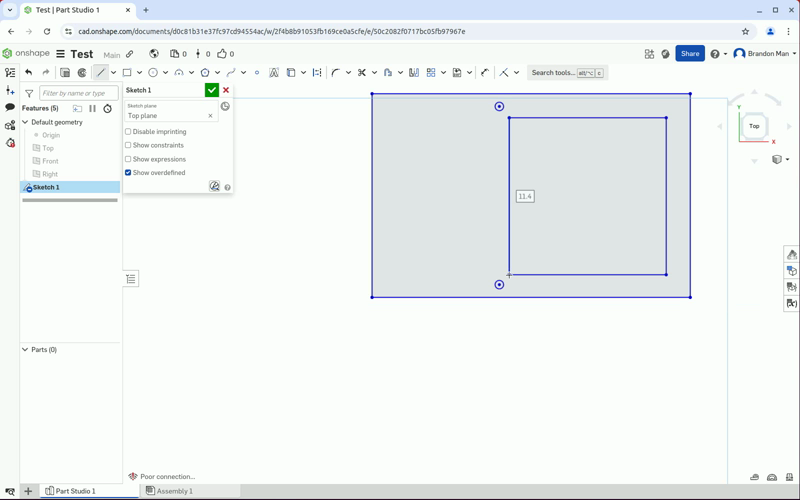
scroll(-6)
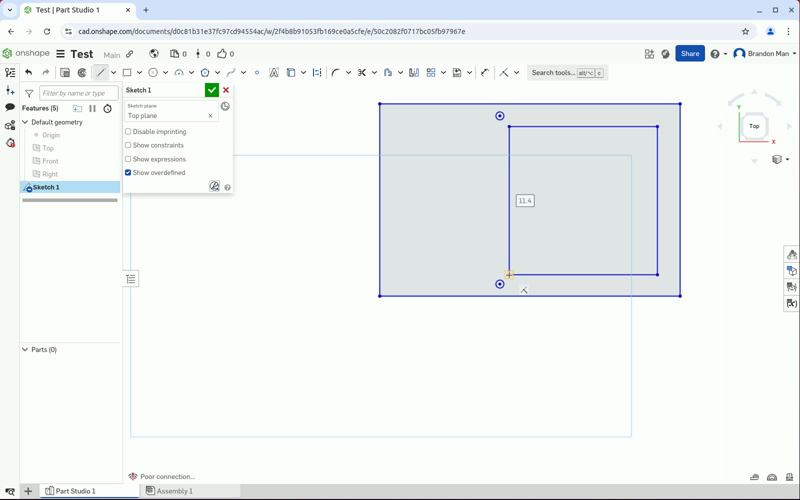
scroll(-6)
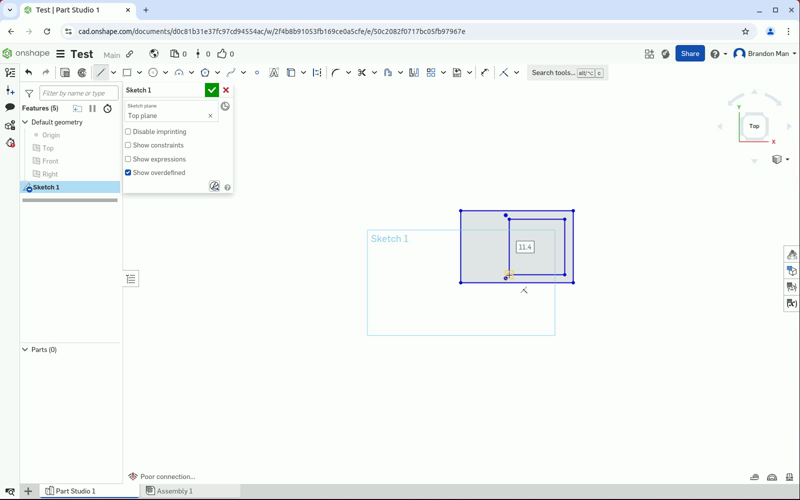
key(esc)
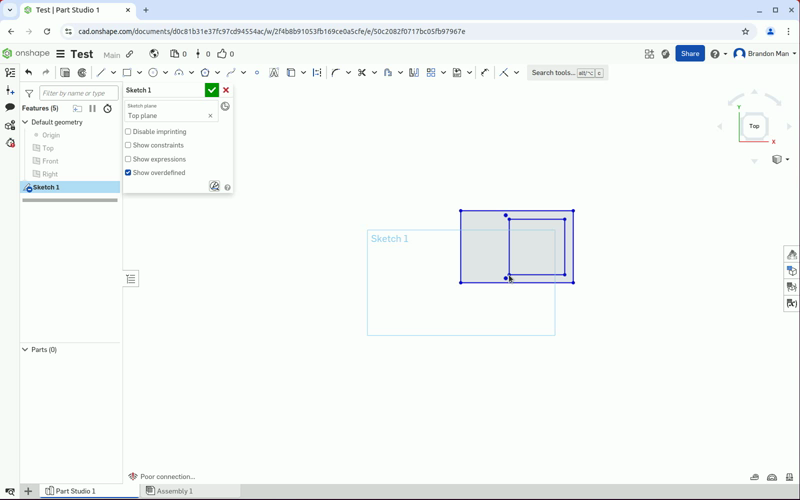
key(c)
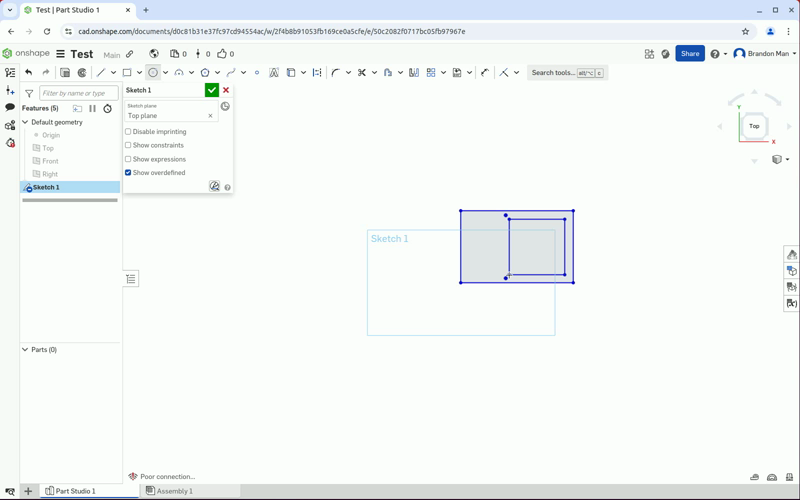
key_down(shift)
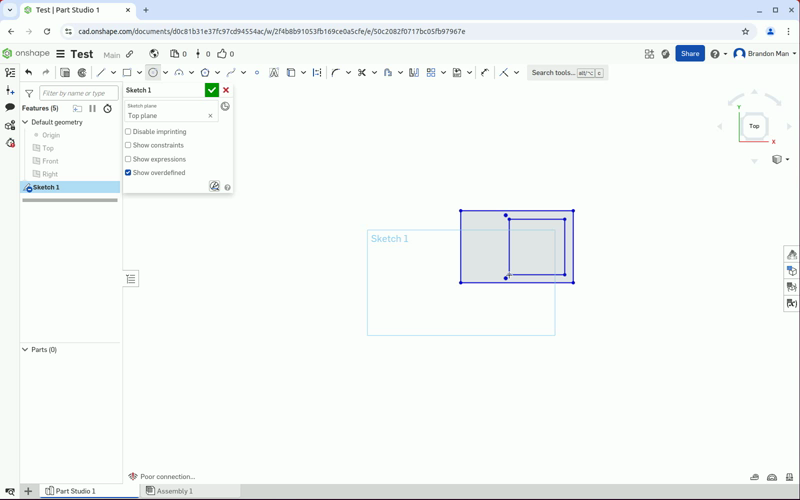
mouse_move(568, 278)
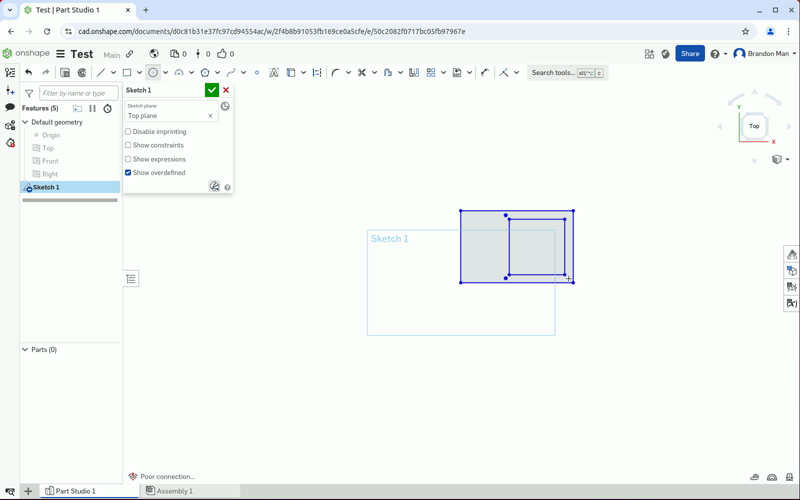
click(568, 278)
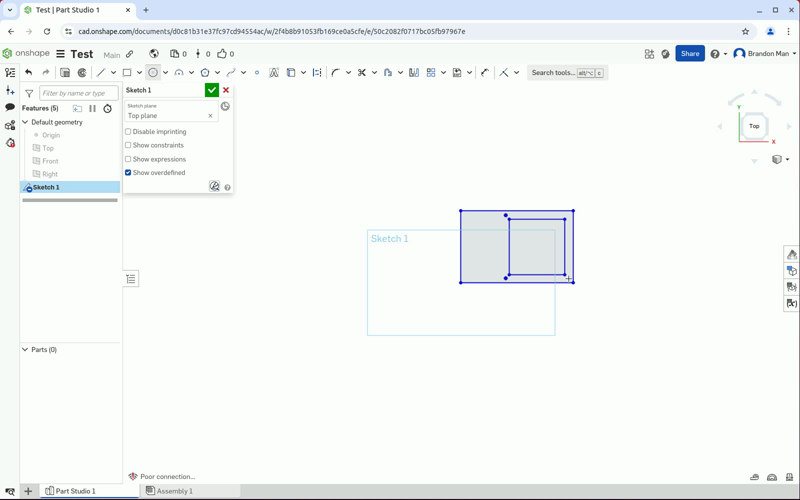
key_up(shift)
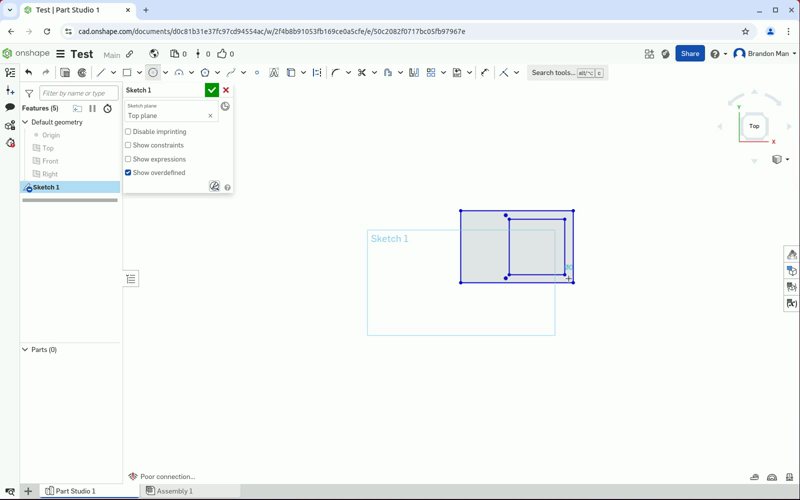
mouse_move(569, 278)
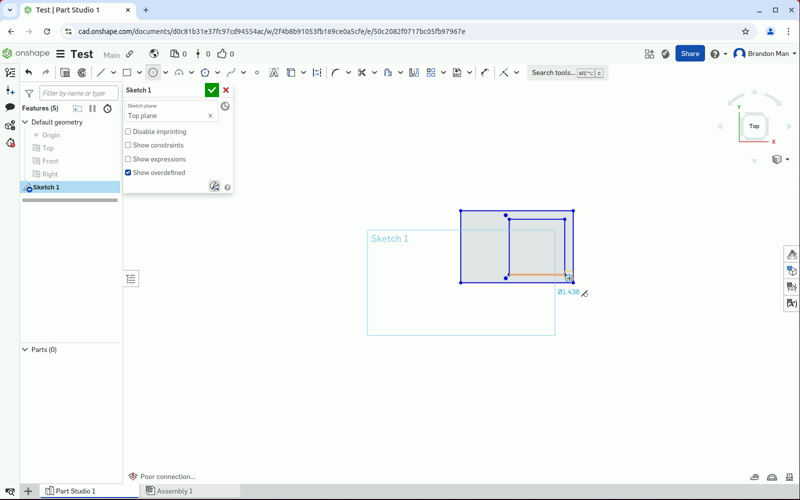
scroll(6)
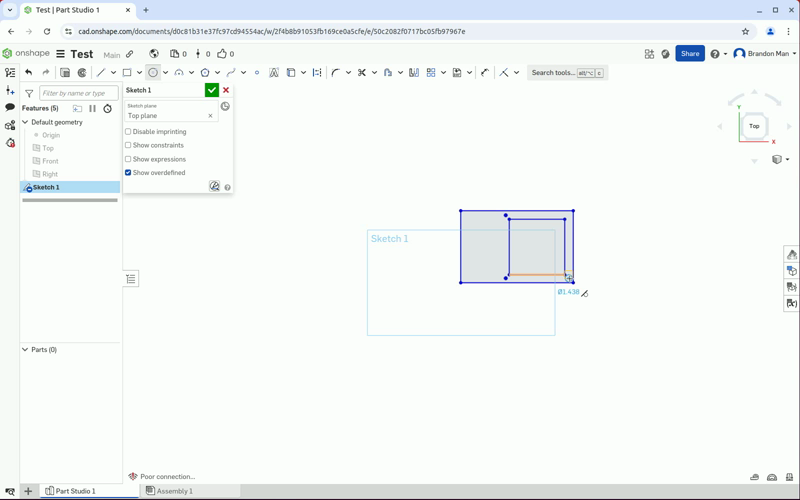
scroll(6)
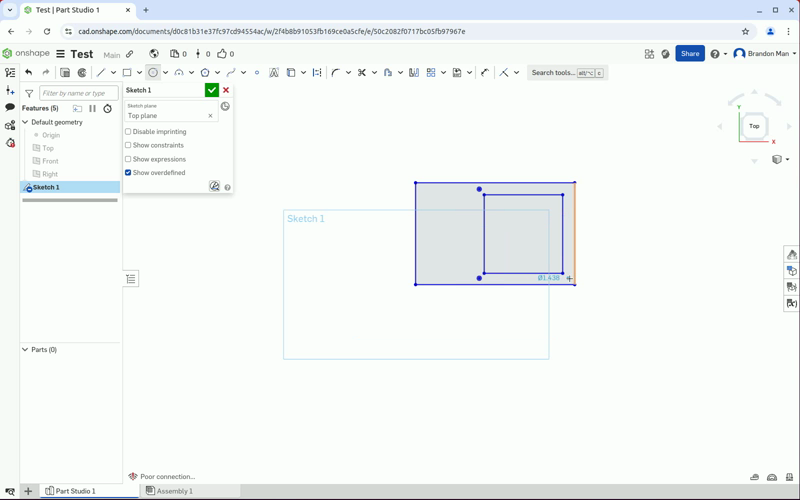
scroll(6)
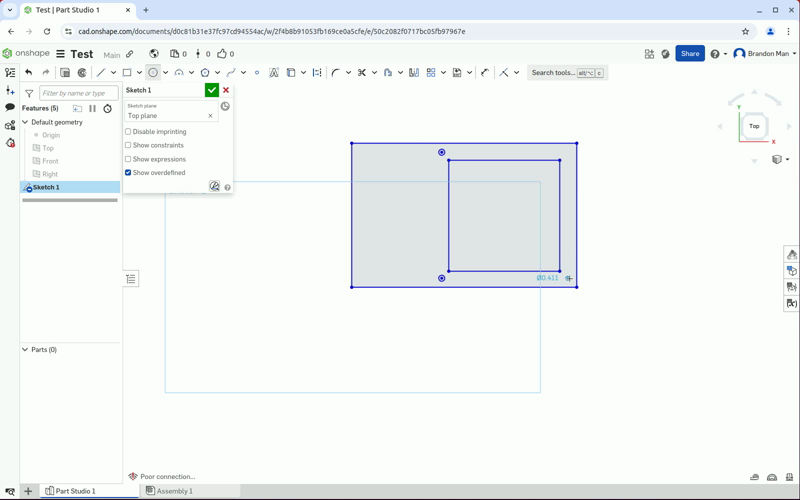
scroll(6)
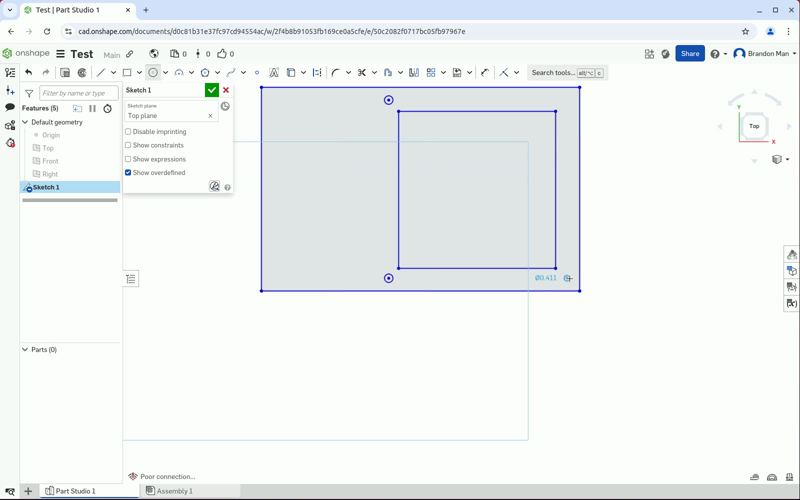
scroll(6)
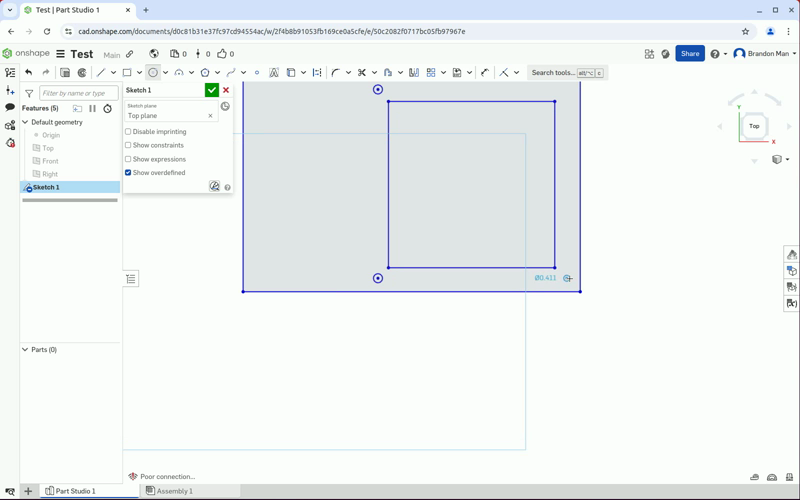
scroll(6)
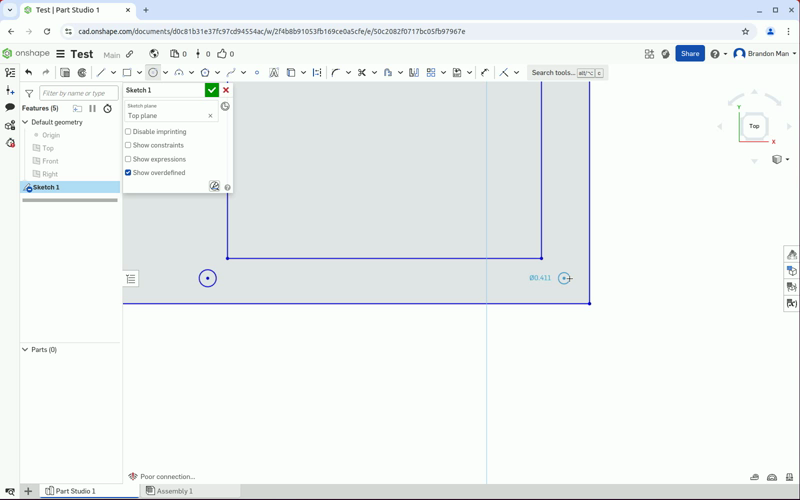
scroll(6)
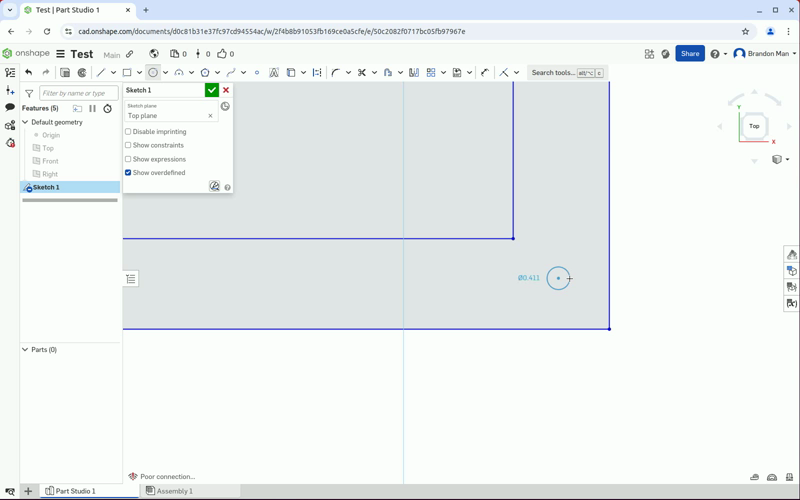
click(569, 278)
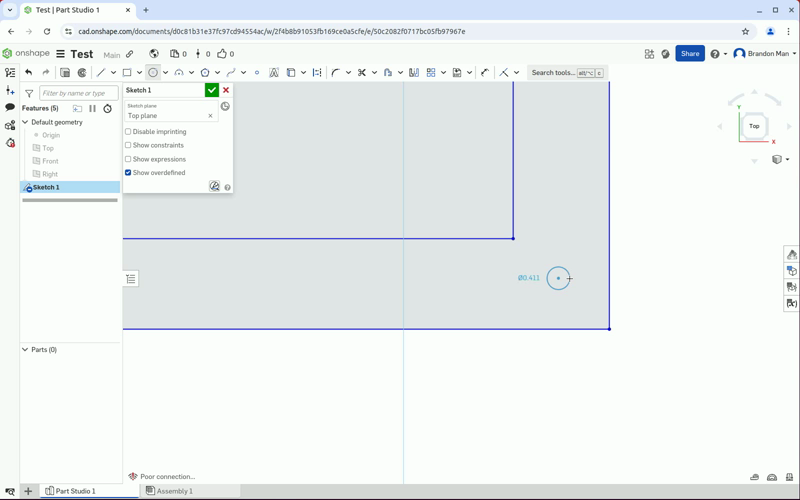
scroll(-6)
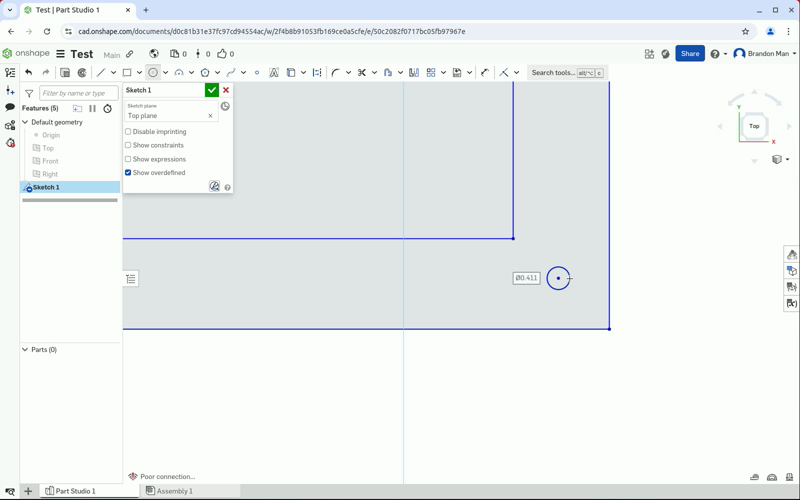
scroll(-6)
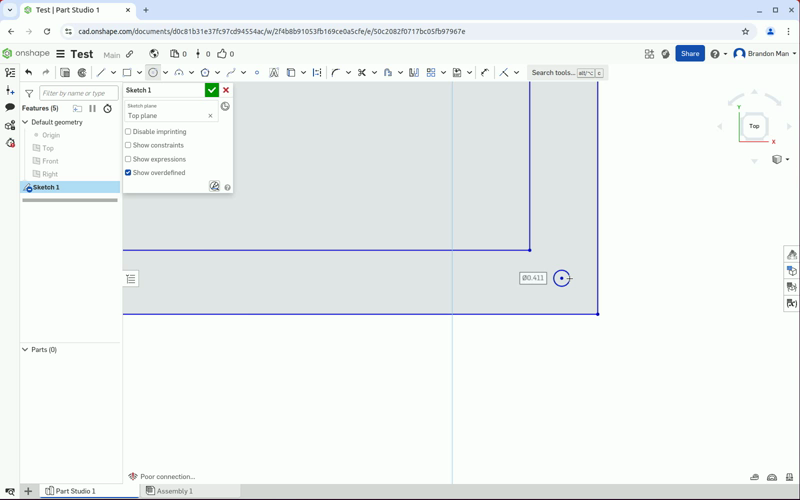
scroll(-6)
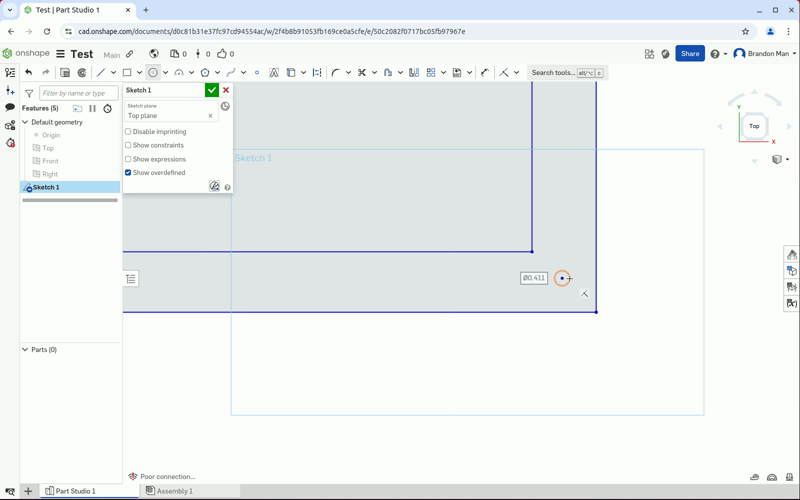
scroll(-6)
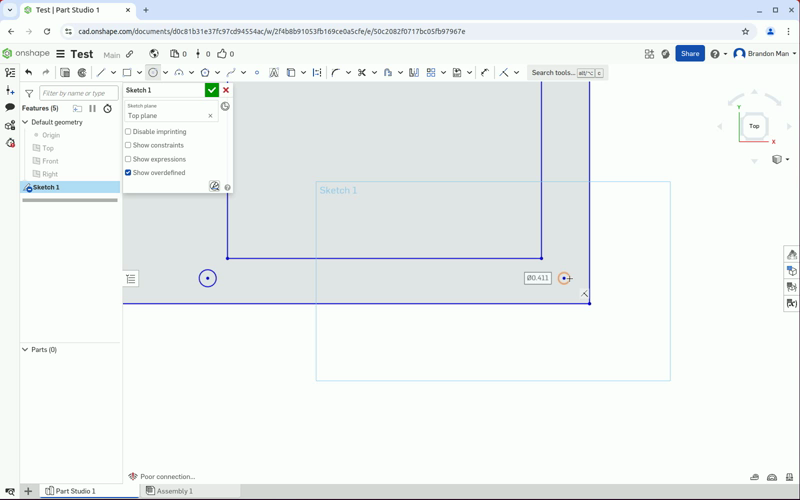
scroll(-6)
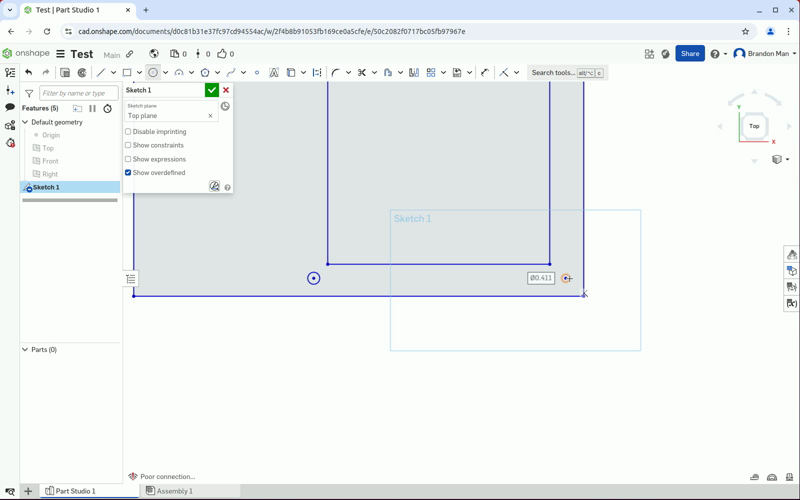
scroll(-6)
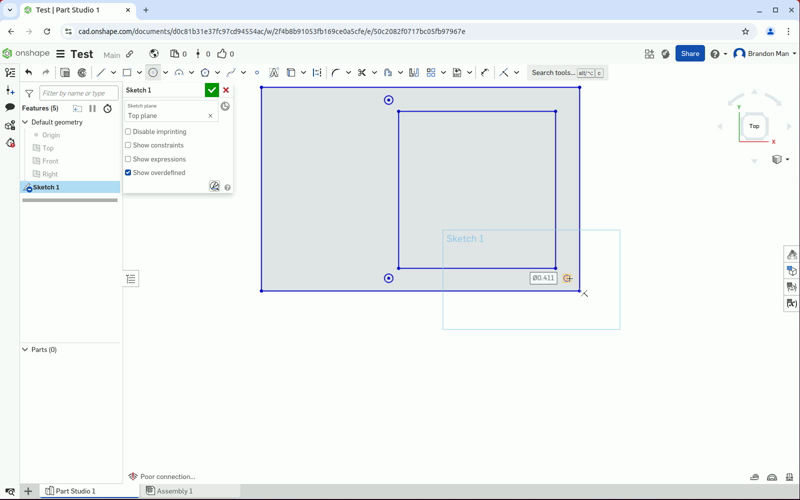
scroll(-6)
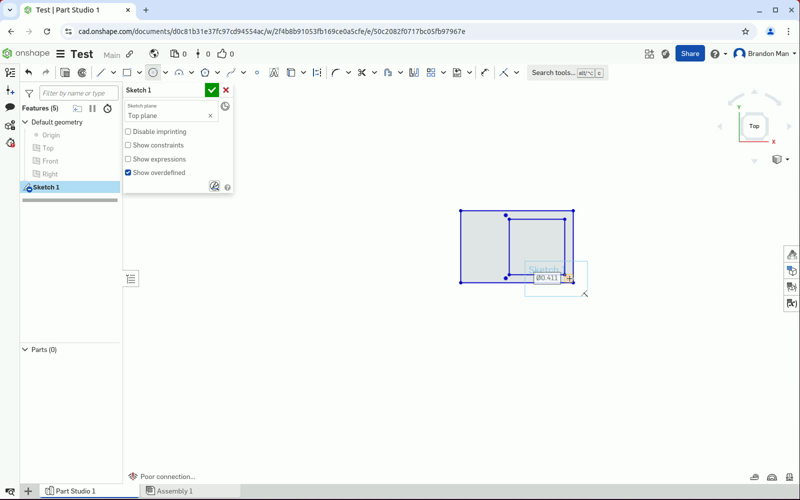
key(esc)
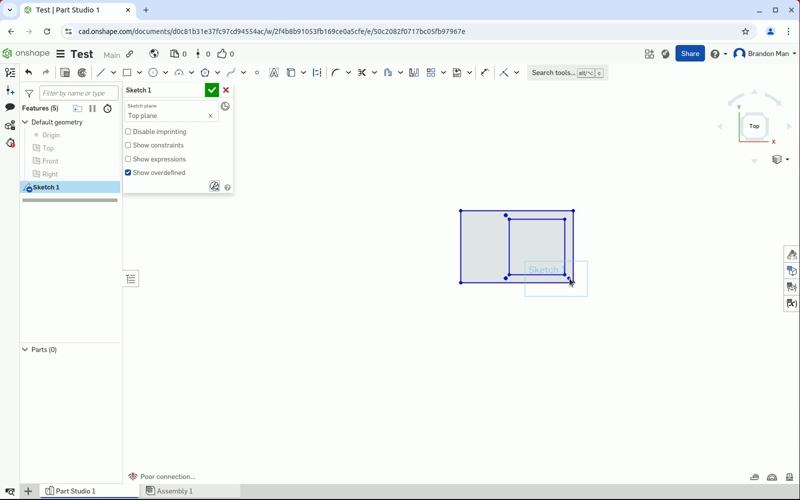
key(c)
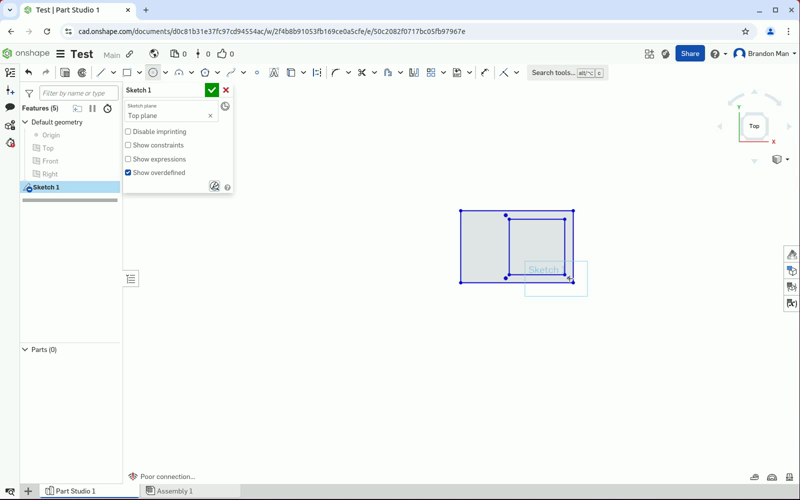
key_down(shift)
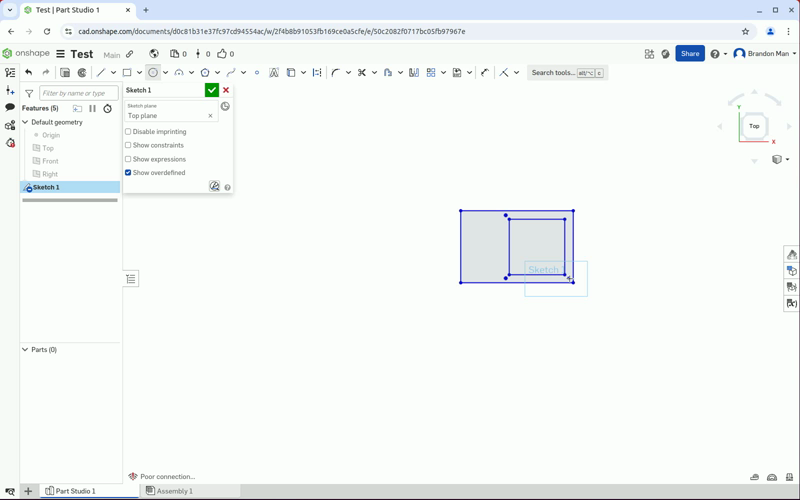
mouse_move(568, 215)
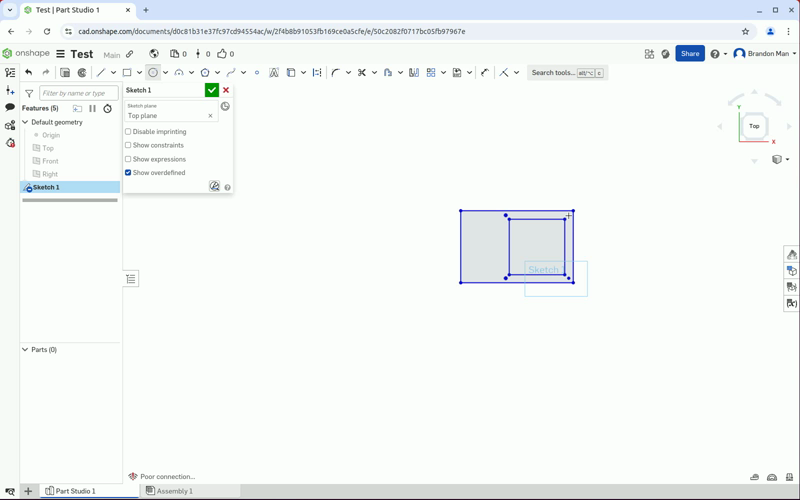
click(568, 215)
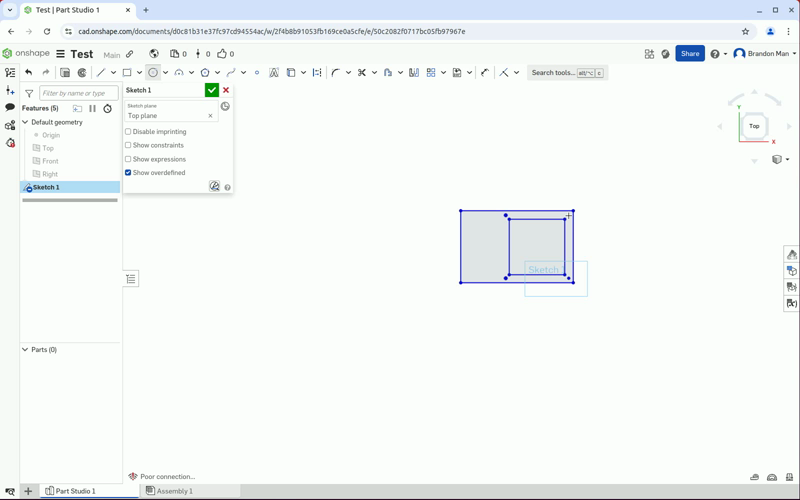
key_up(shift)
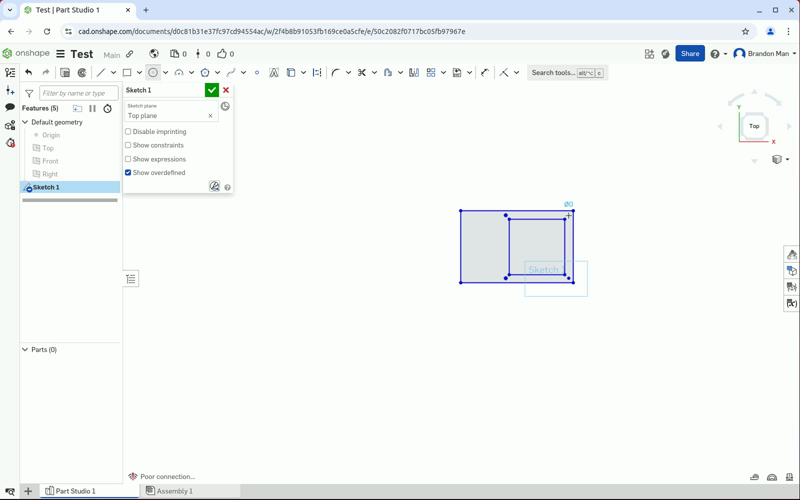
mouse_move(569, 215)
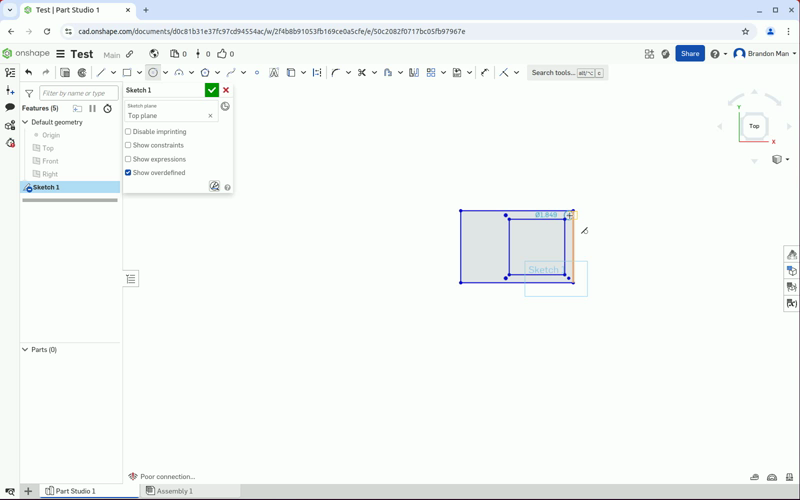
scroll(6)
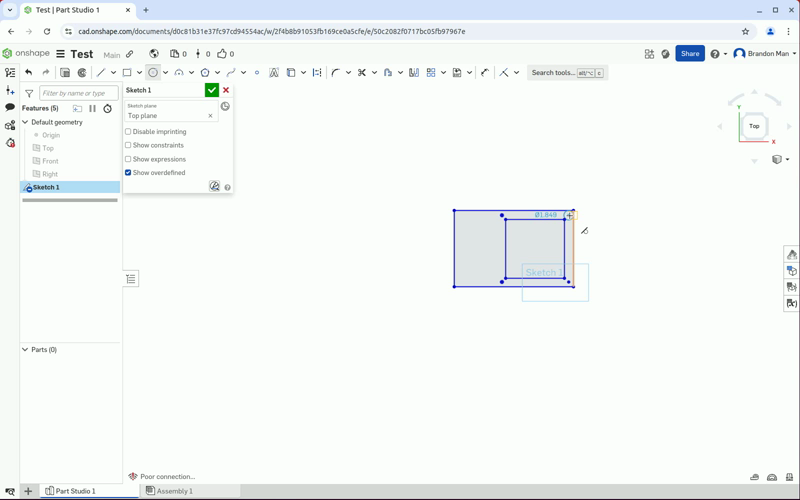
scroll(6)
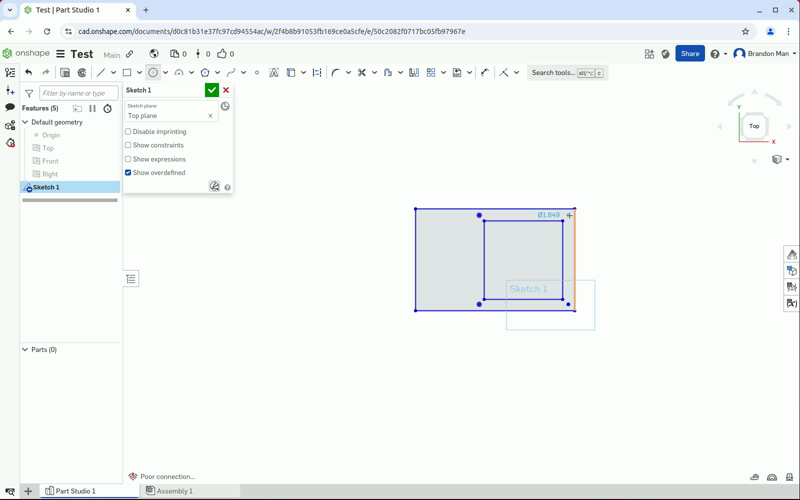
scroll(6)
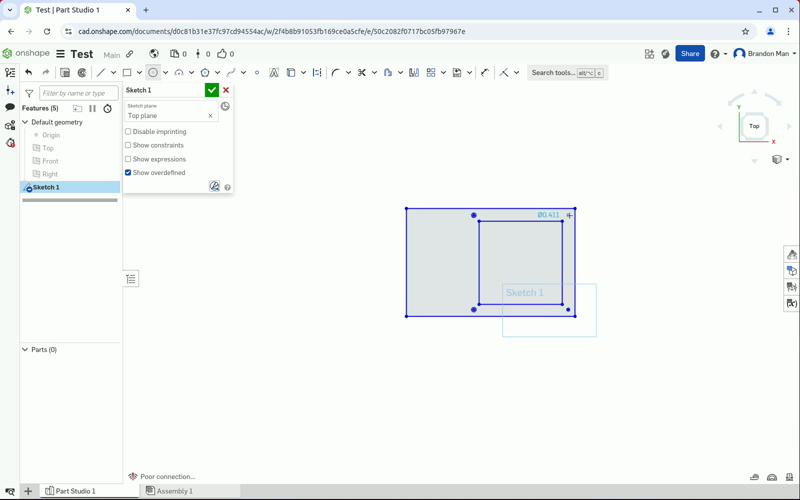
scroll(6)
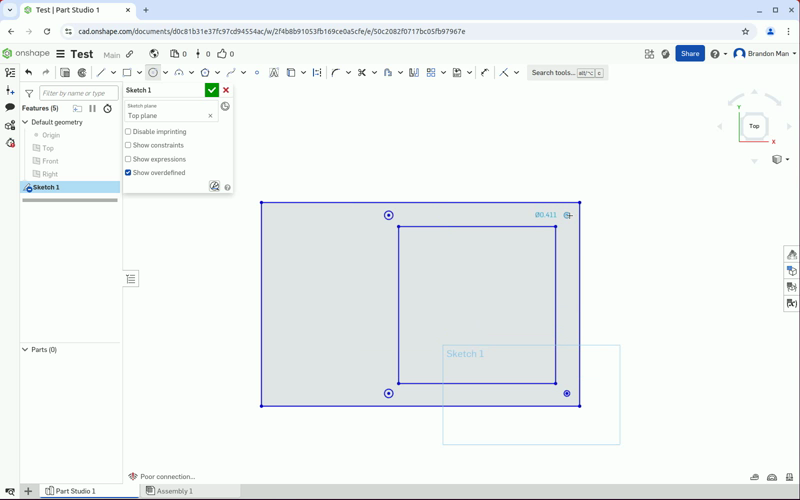
scroll(6)
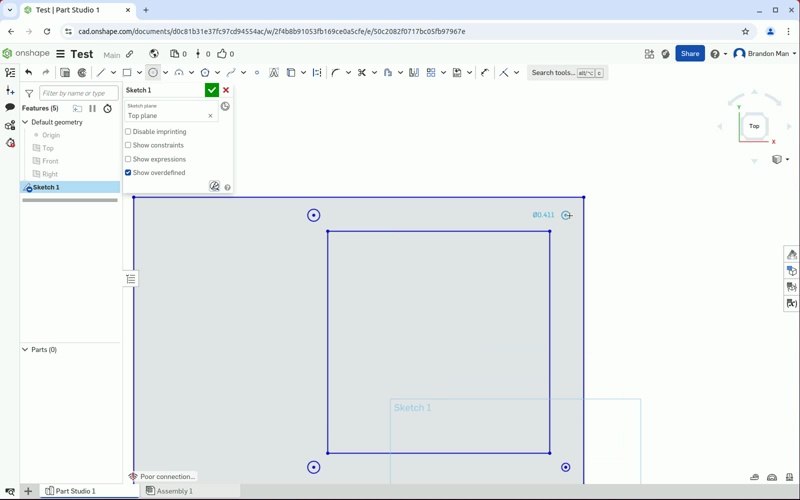
scroll(6)
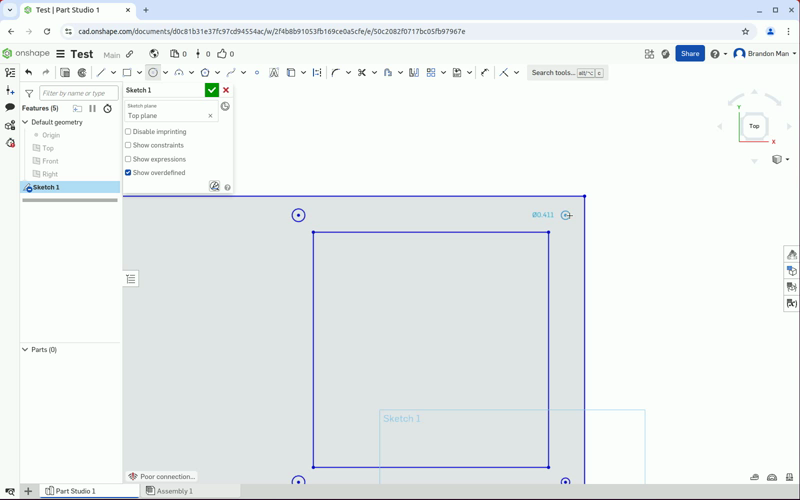
scroll(6)
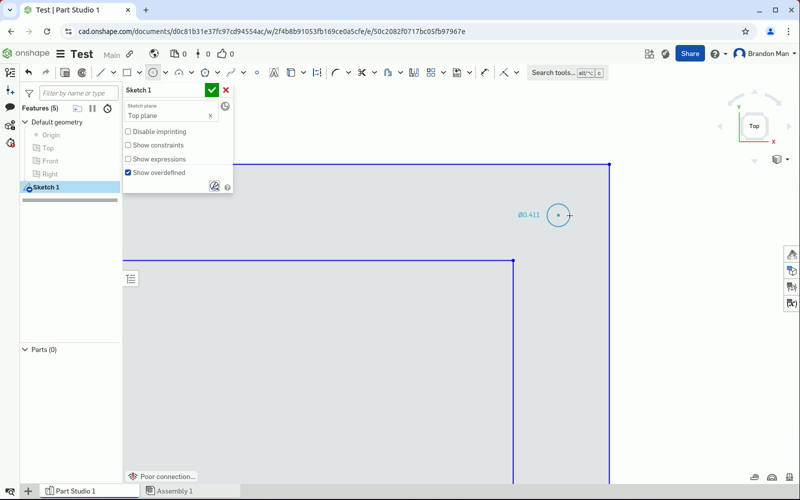
click(569, 215)
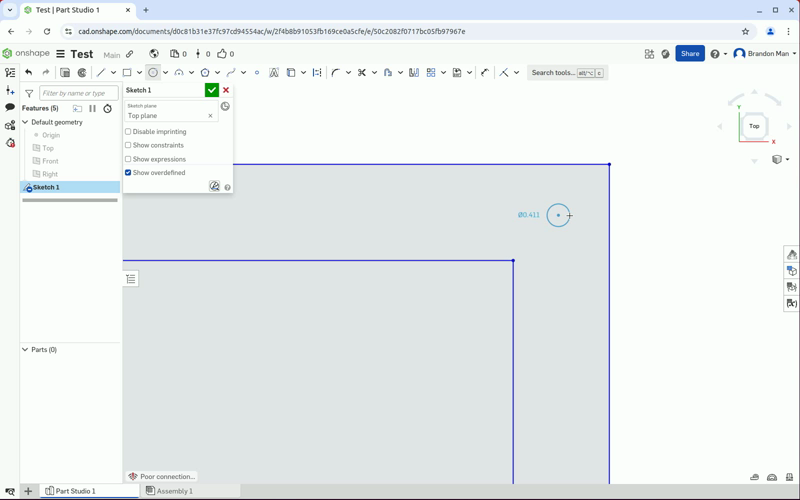
scroll(-6)
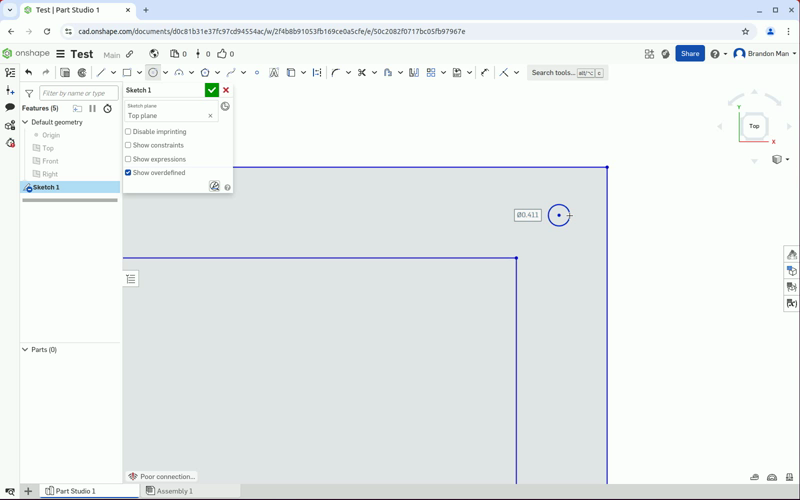
scroll(-6)
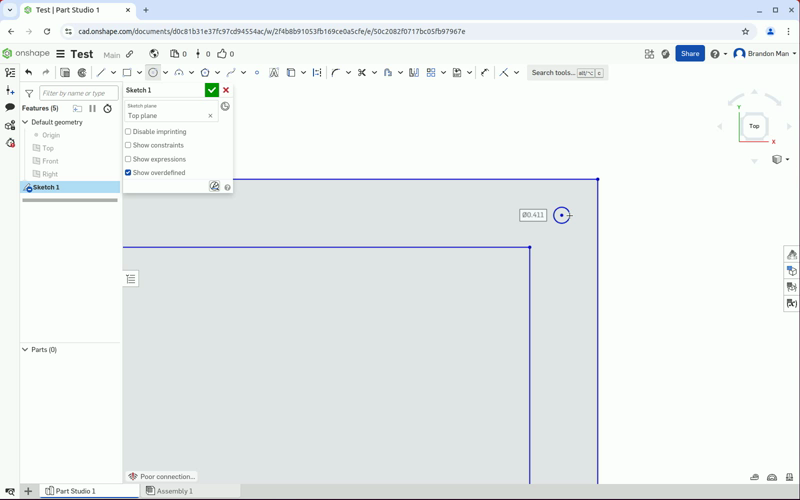
scroll(-6)
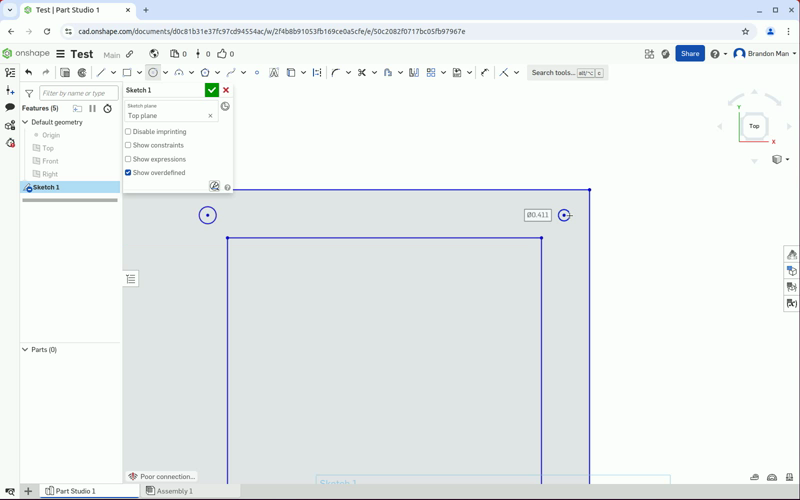
scroll(-6)
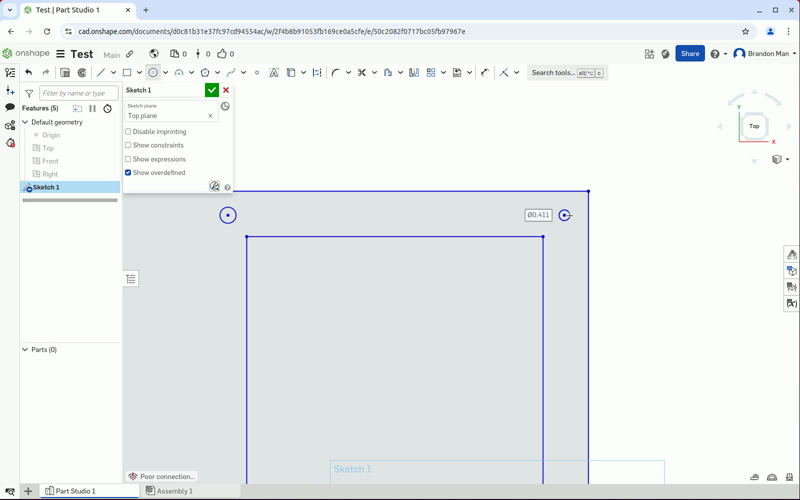
scroll(-6)
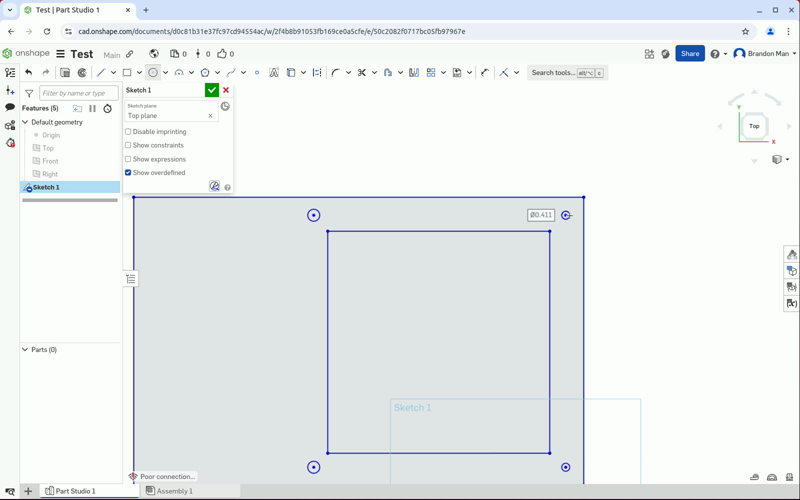
scroll(-6)
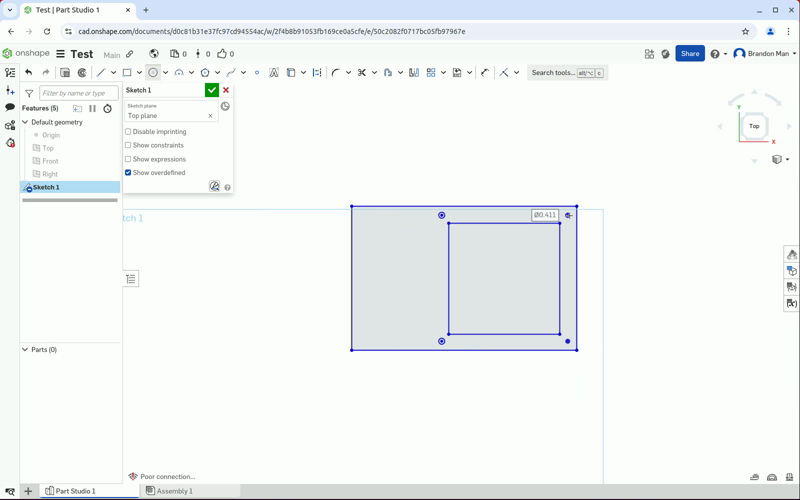
scroll(-6)
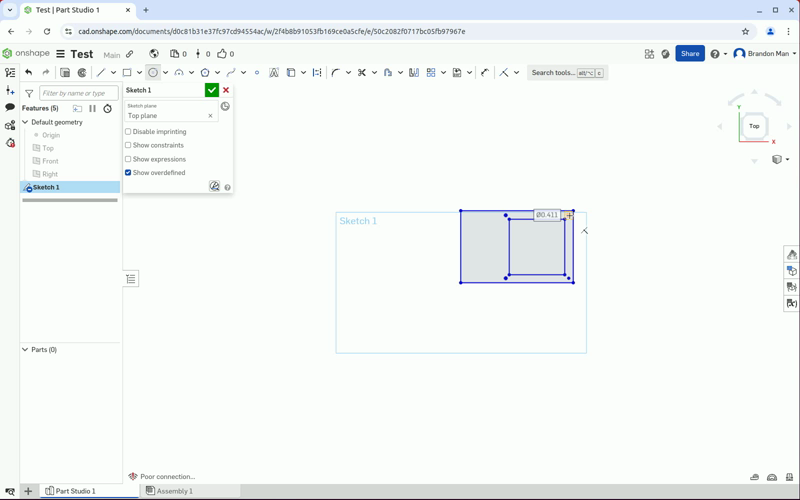
key(esc)
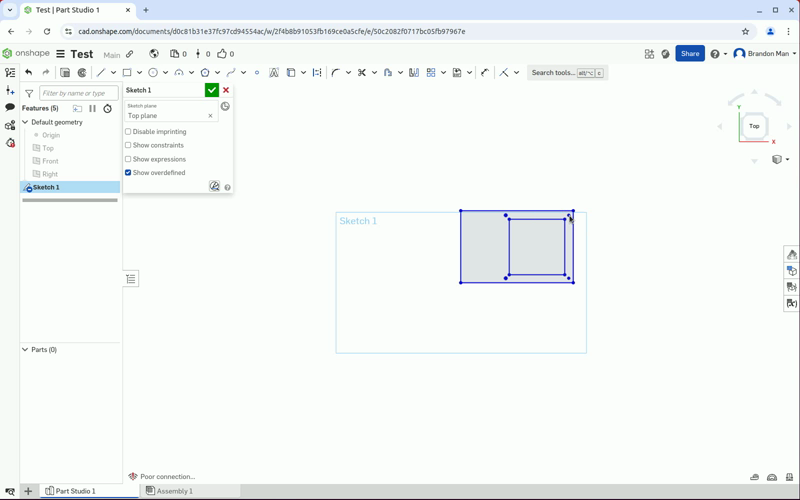
mouse_move(477, 274)
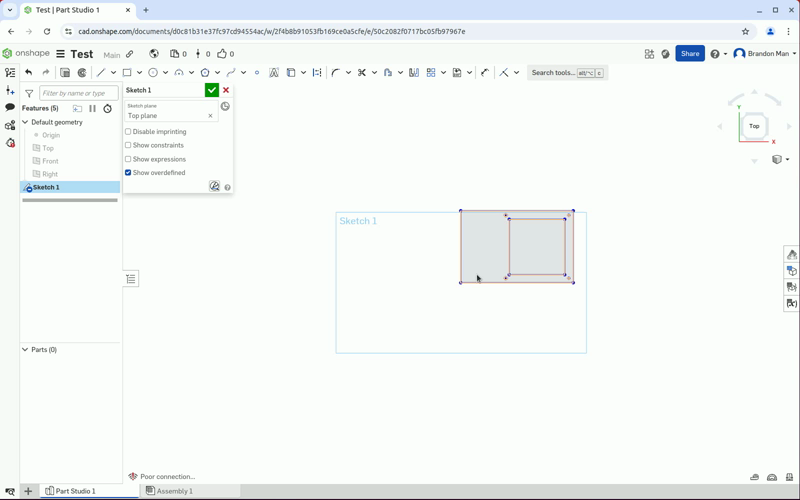
click(477, 274)
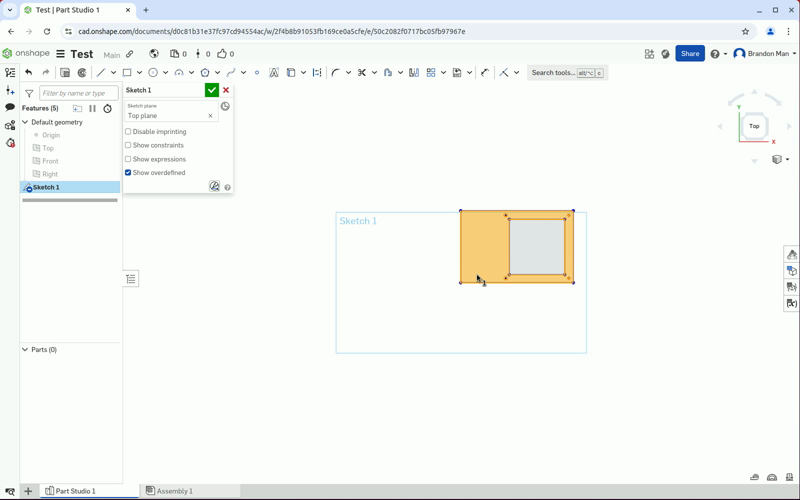
mouse_move(73, 352)
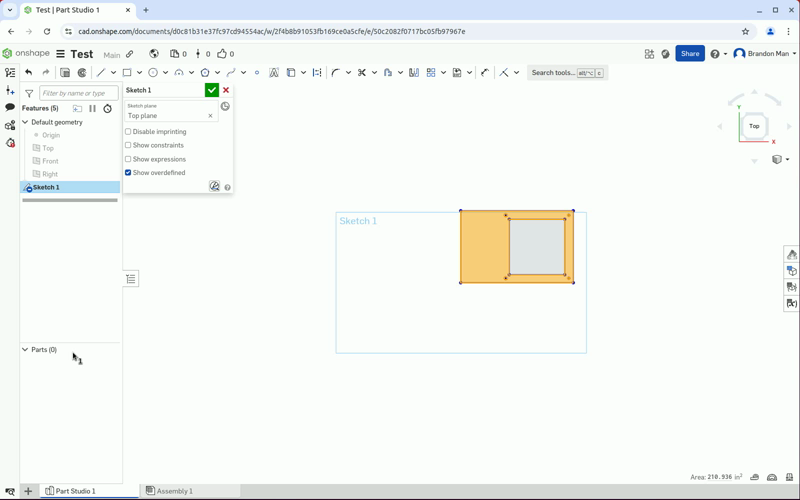
key(shift+y)
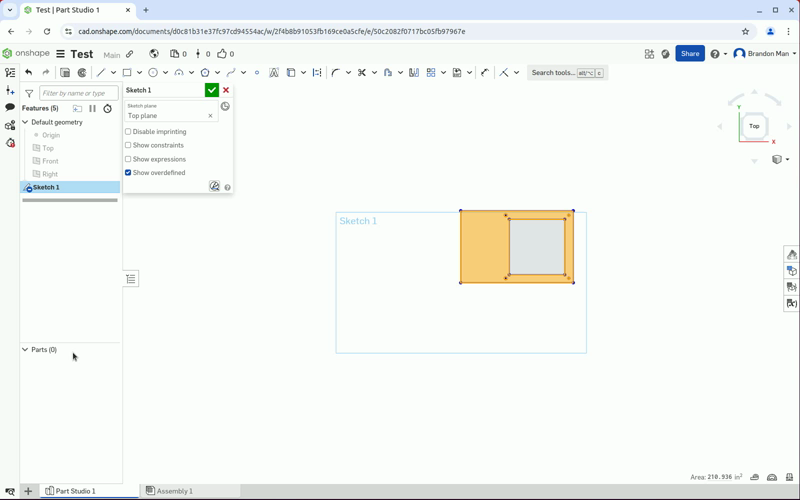
key(shift+e)
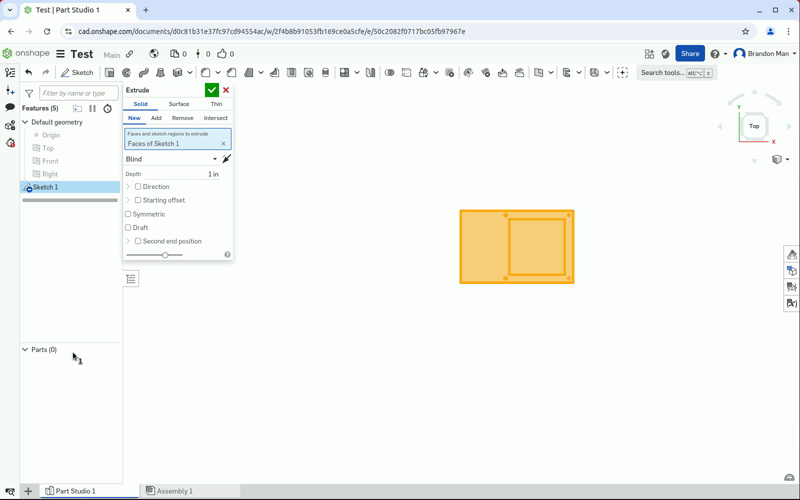
mouse_move(143, 106)
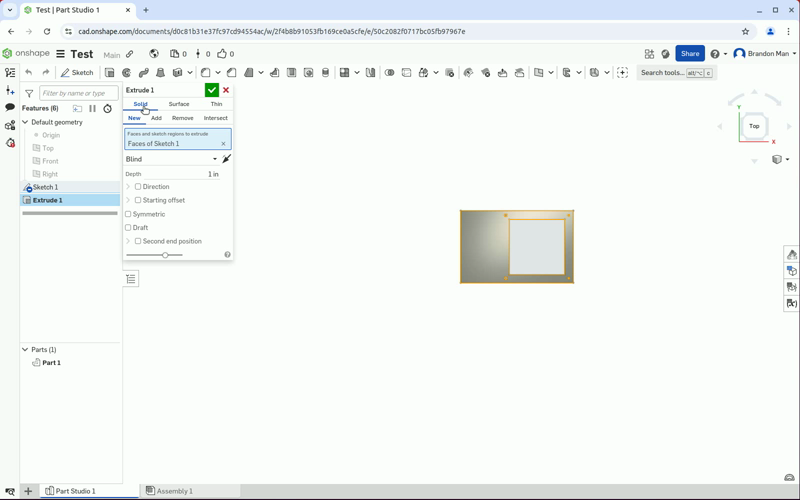
click(143, 106)
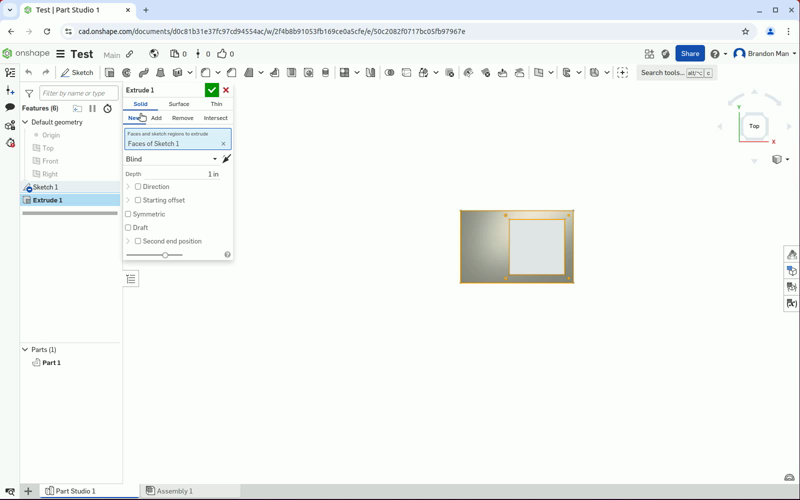
mouse_move(137, 120)
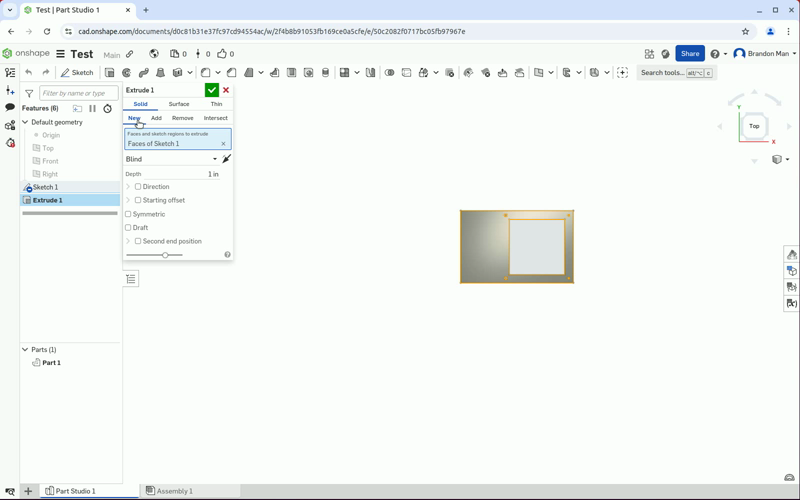
click(137, 120)
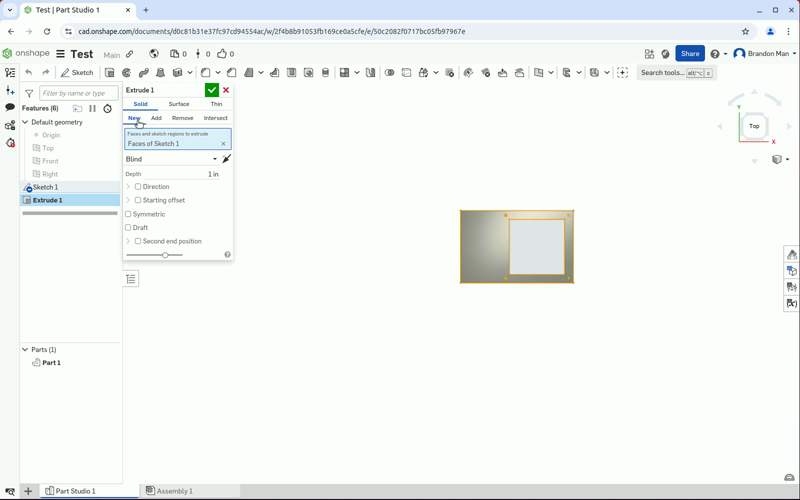
key(tab, 4)
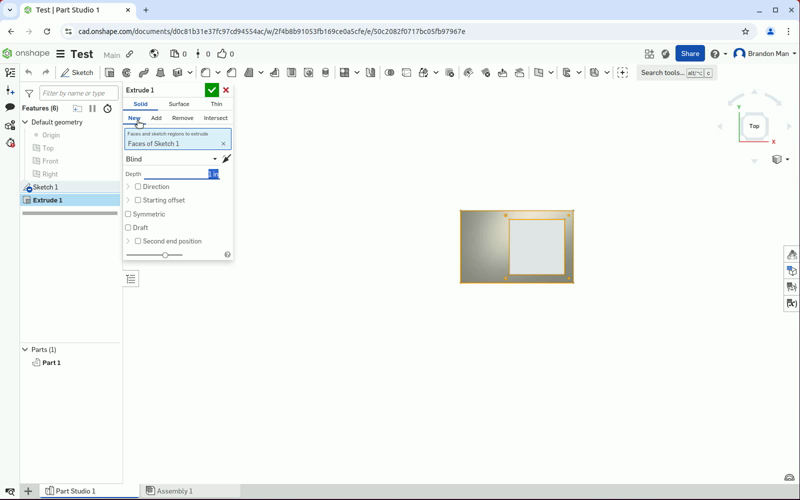
text(2.407)
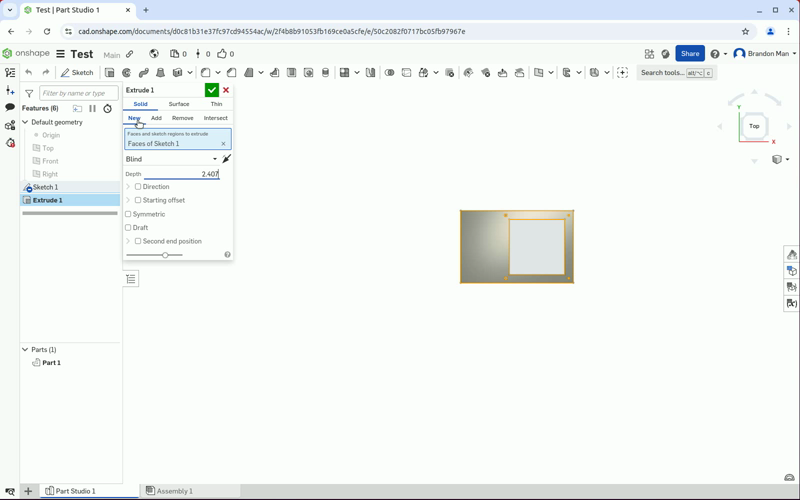
key(enter)
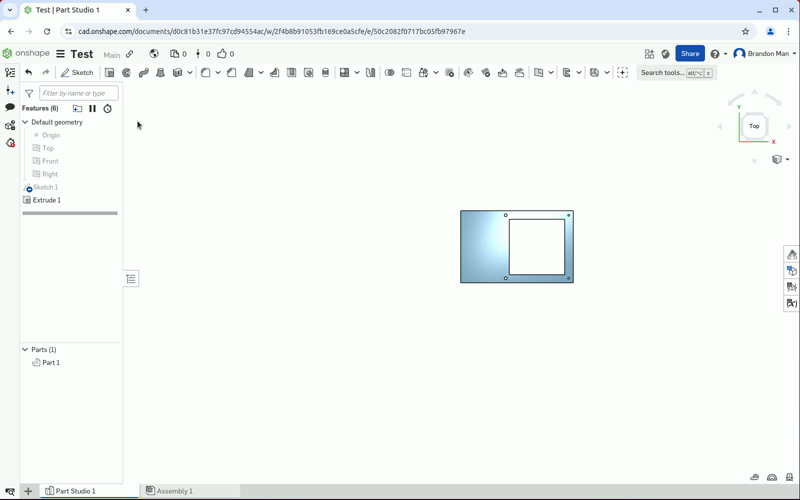
key(shift+h)
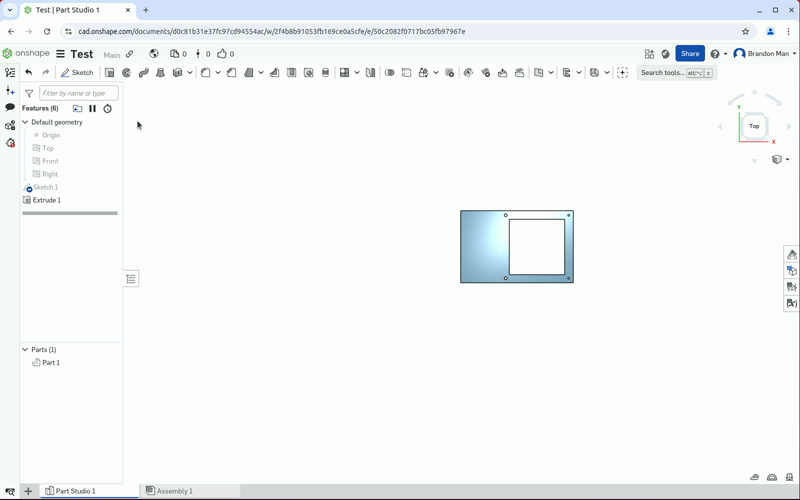
key(shift+h)
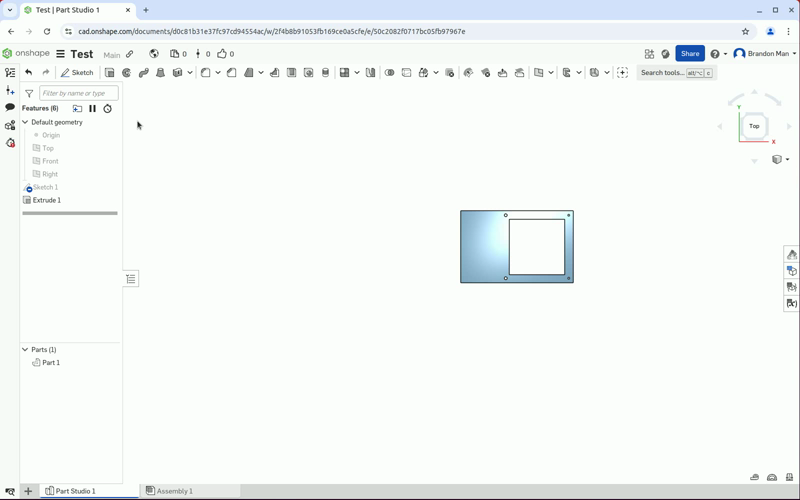
mouse_move(73, 189)
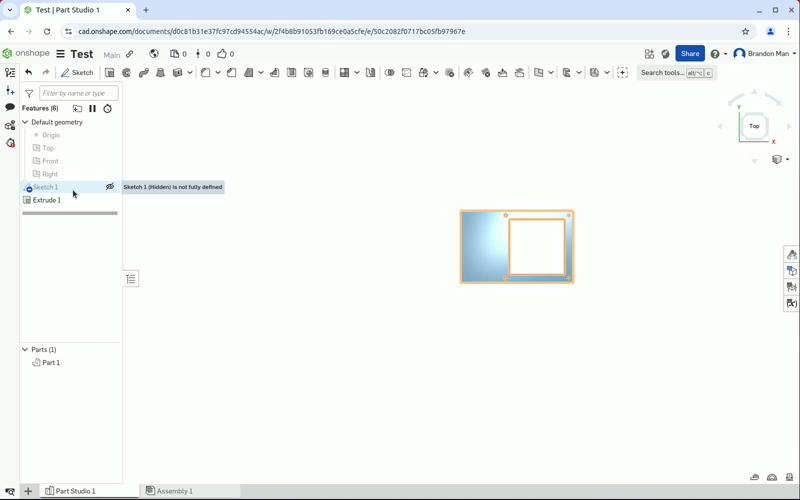
click(73, 189)
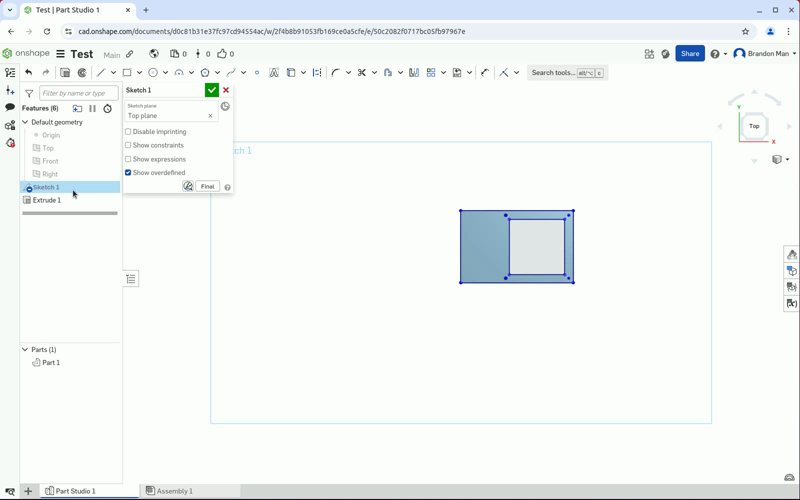
mouse_move(229, 92)
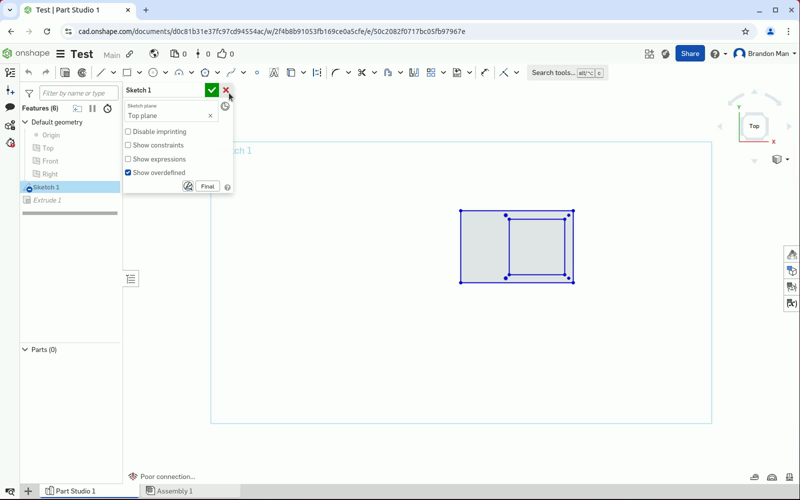
click(229, 92)
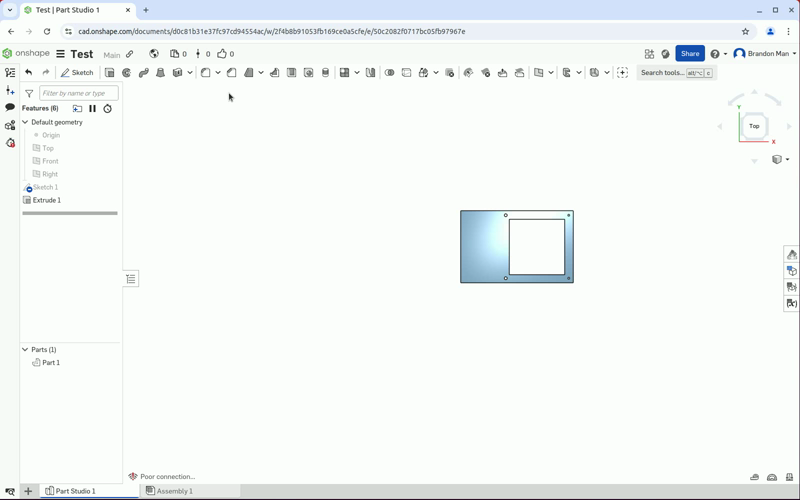
mouse_move(541, 75)
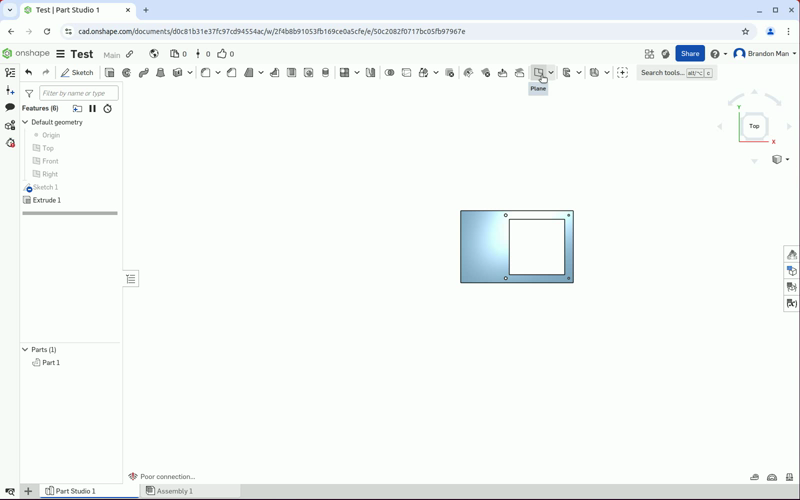
click(541, 75)
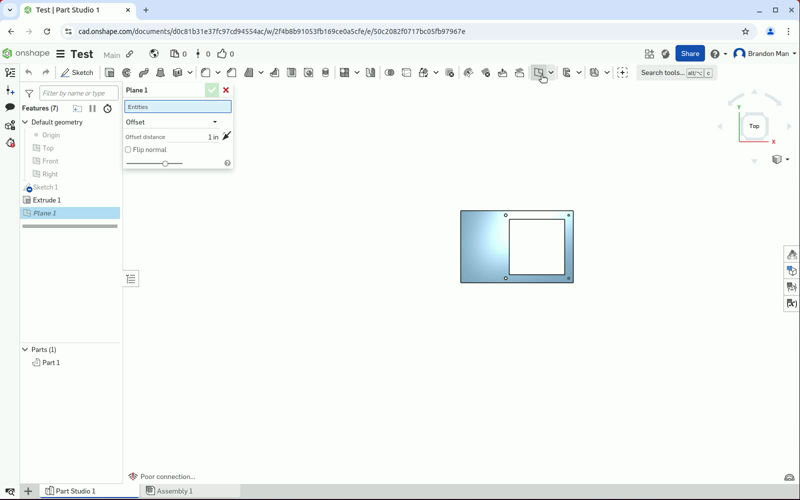
mouse_move(73, 150)
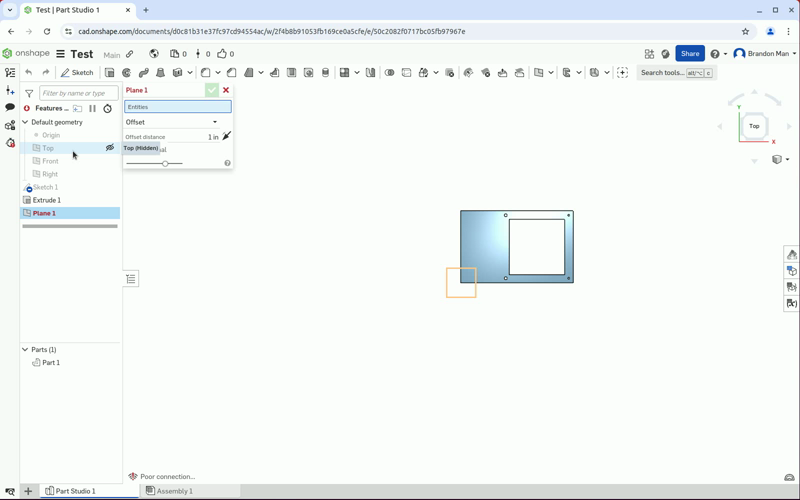
click(73, 150)
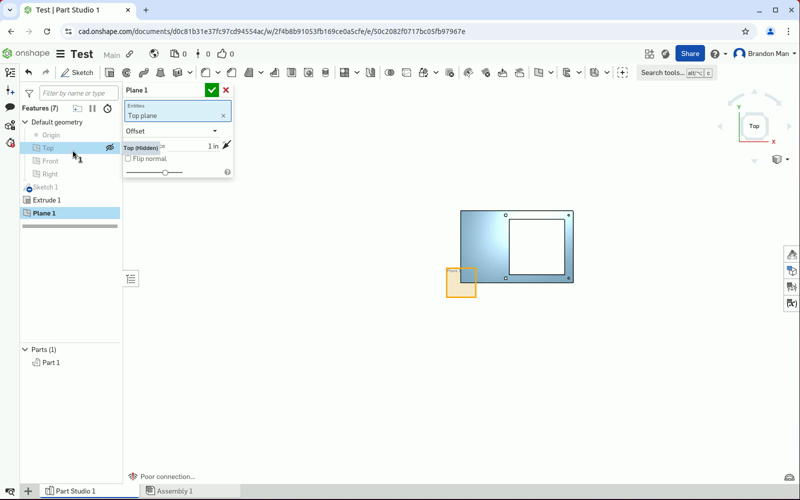
key(tab, 2)
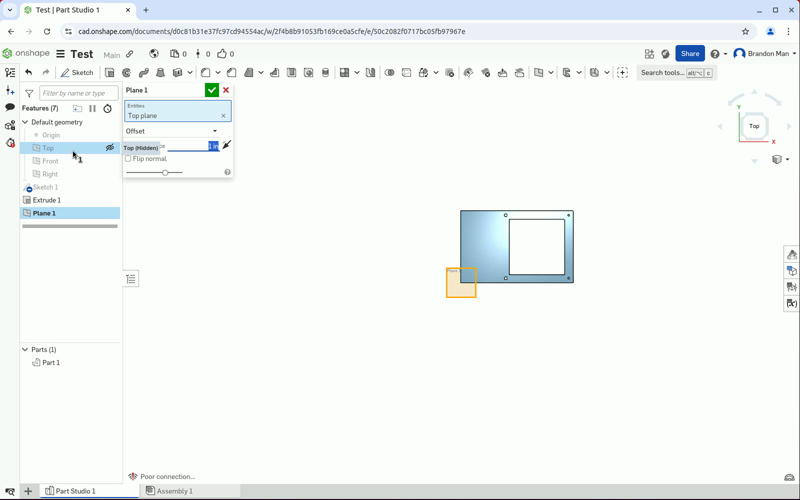
text(2.403)
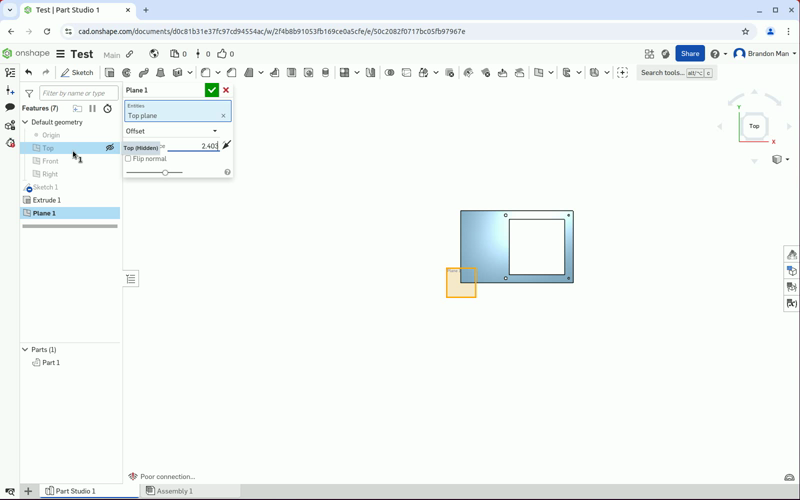
key(enter, 2)
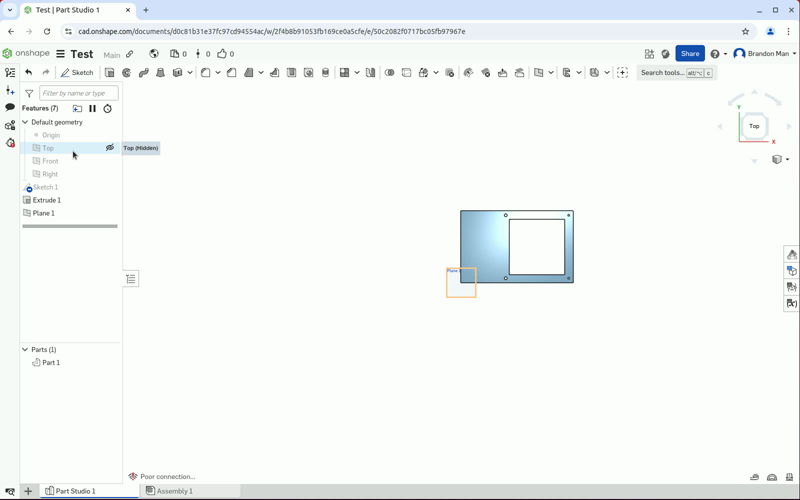
key(shift+s)
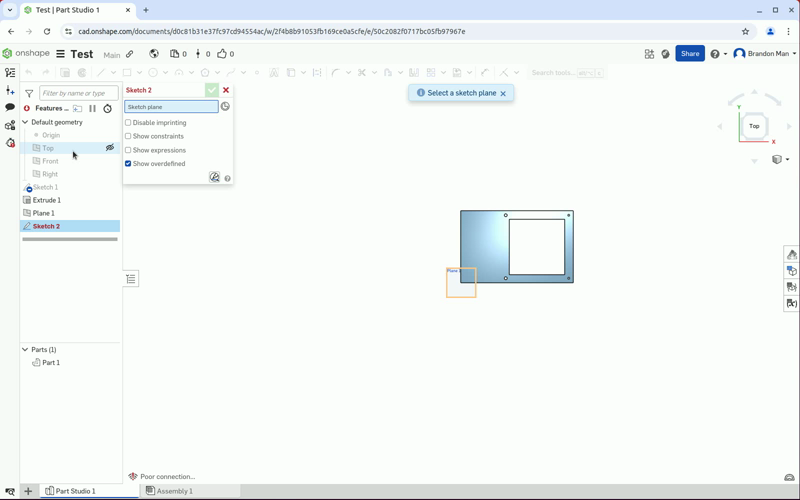
mouse_move(73, 215)
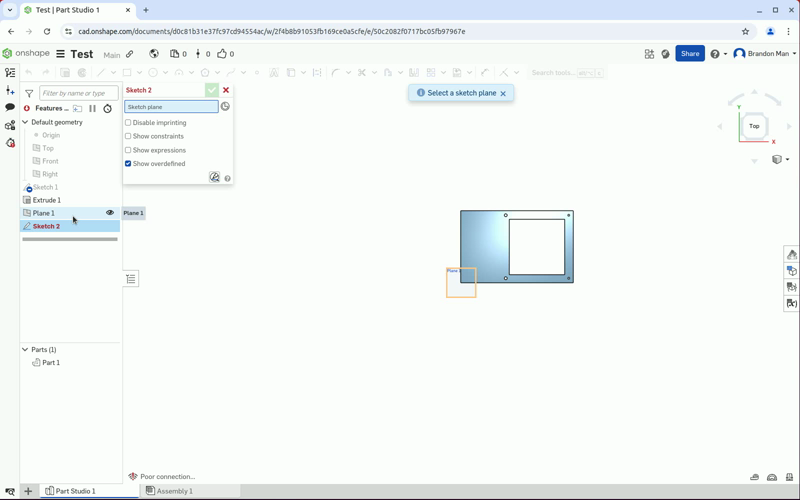
click(73, 215)
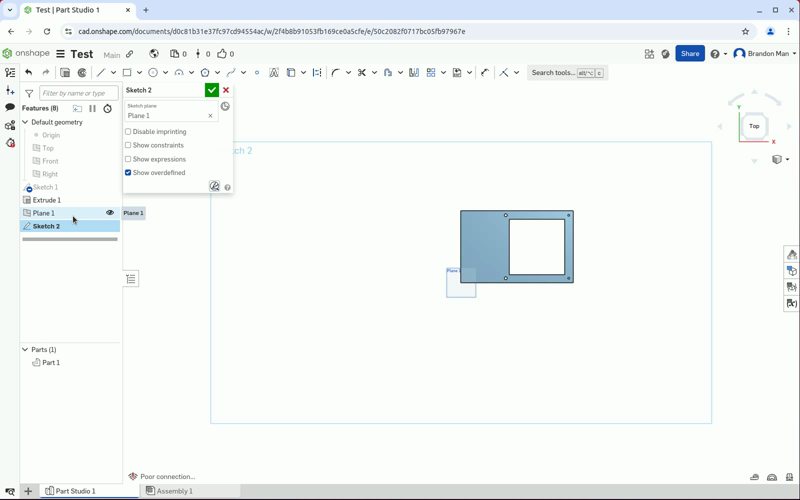
mouse_move(73, 352)
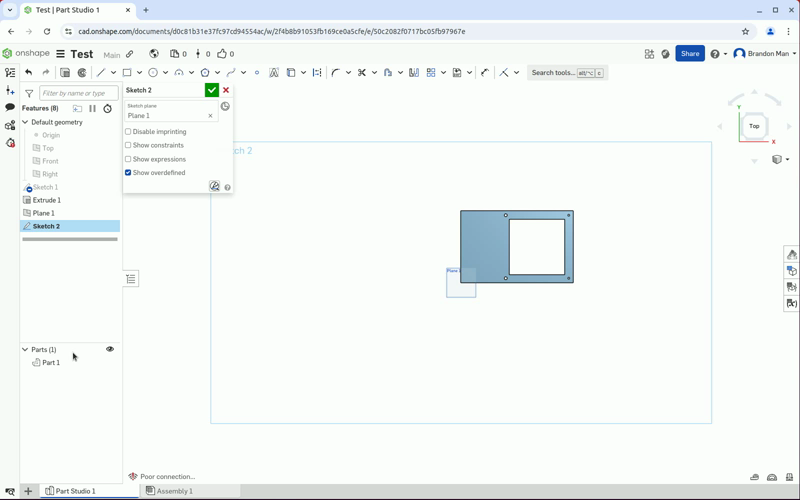
key(y)
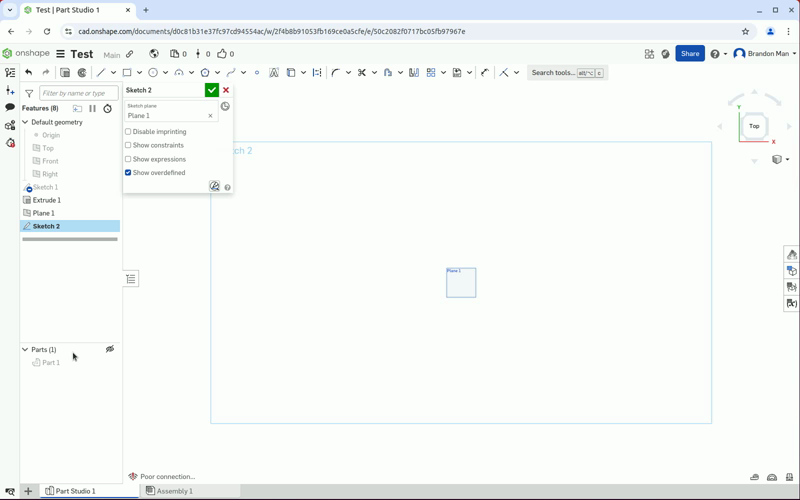
key(l)
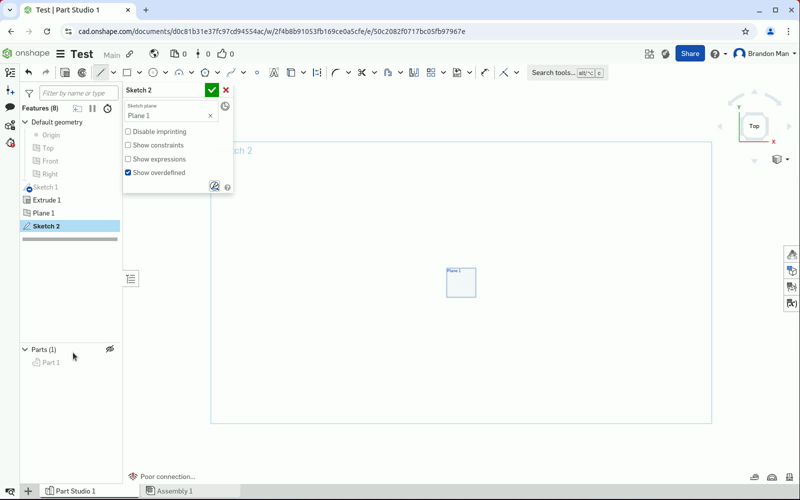
key_down(shift)
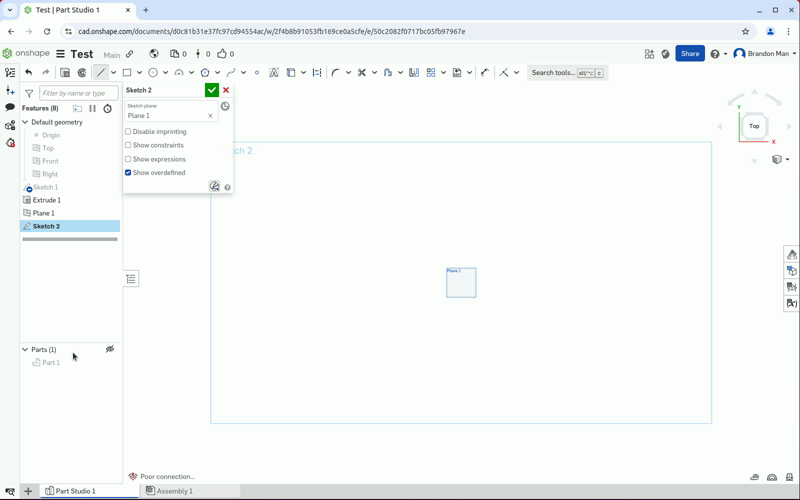
mouse_move(460, 219)
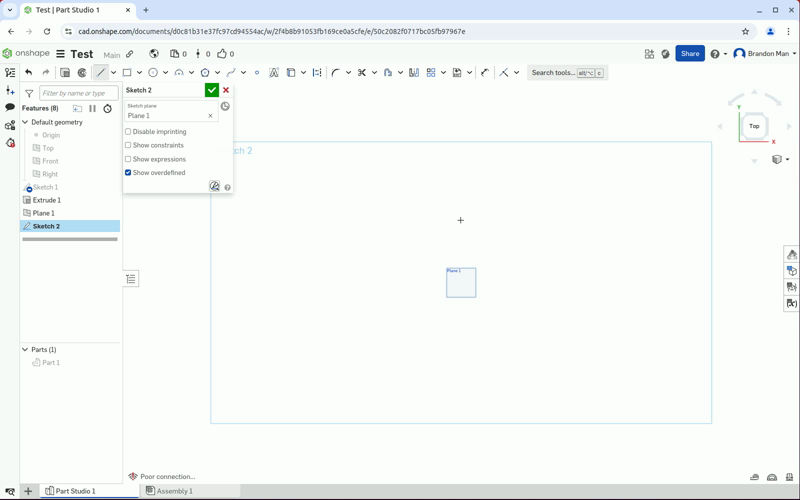
click(460, 219)
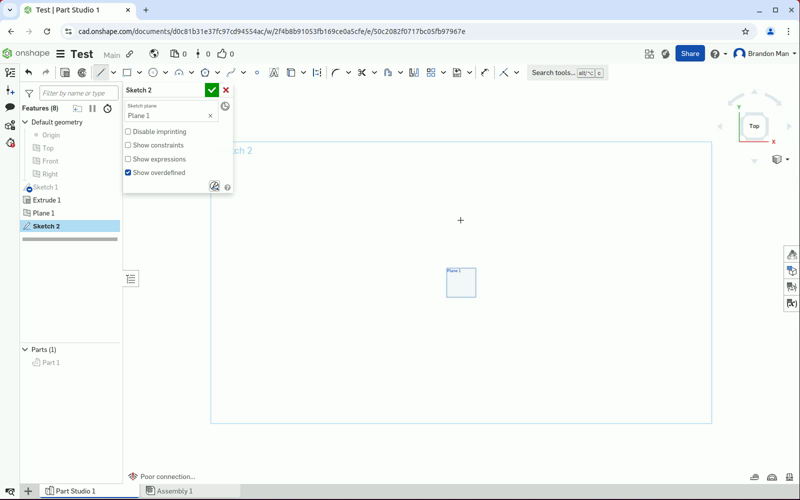
key_up(shift)
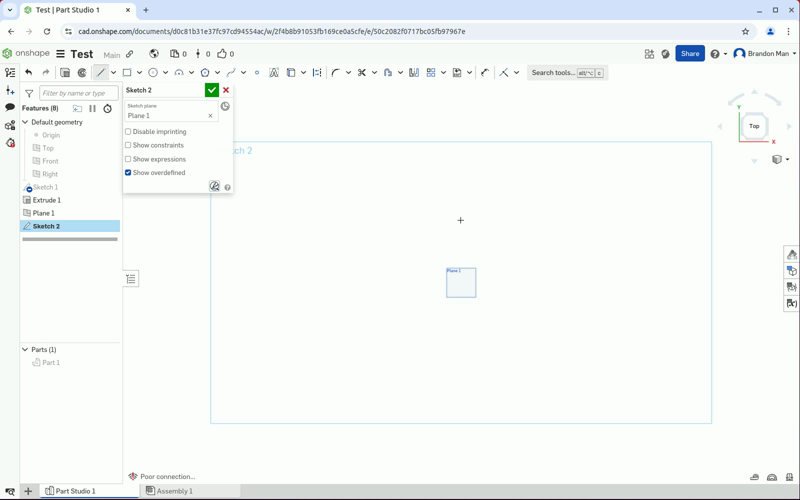
key_down(shift)
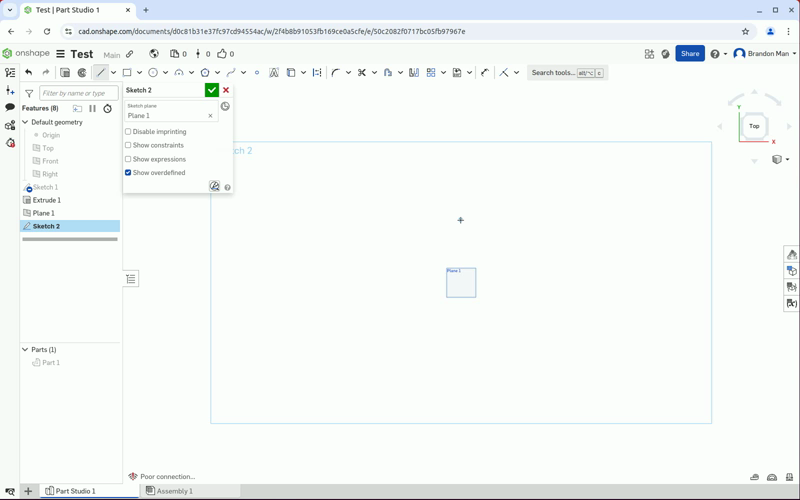
mouse_move(490, 219)
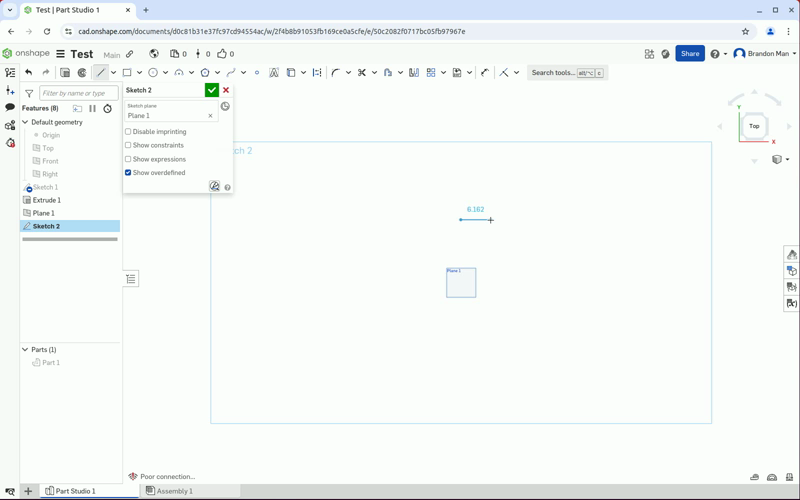
mouse_move(466, 219)
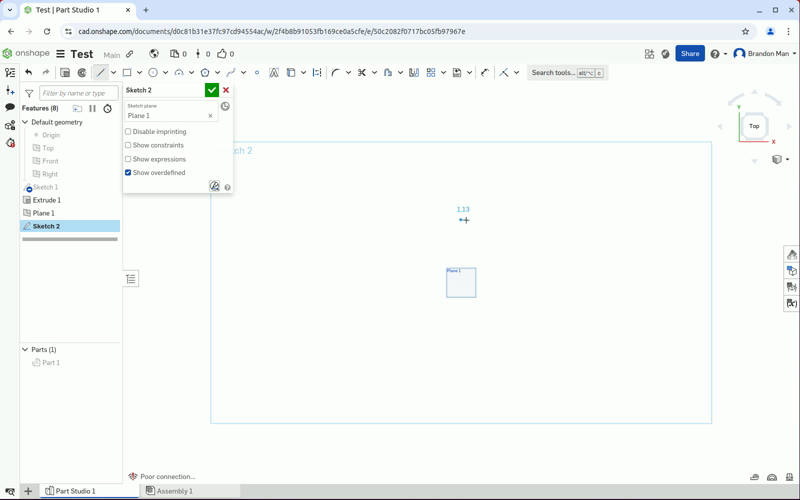
scroll(6)
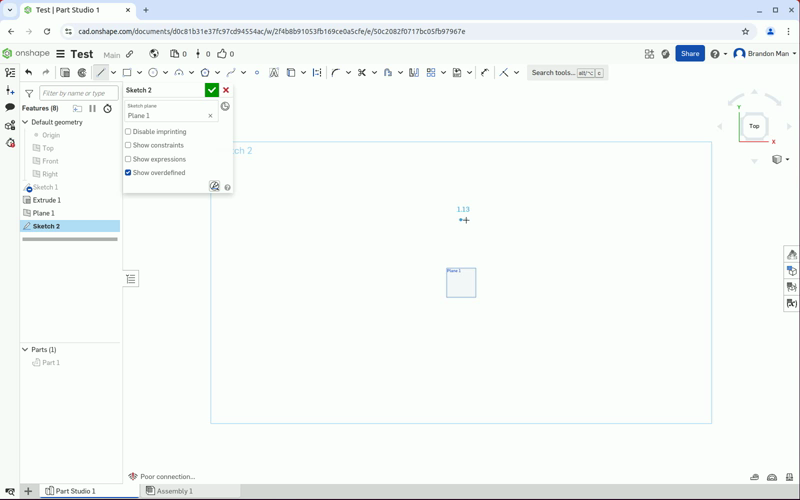
scroll(6)
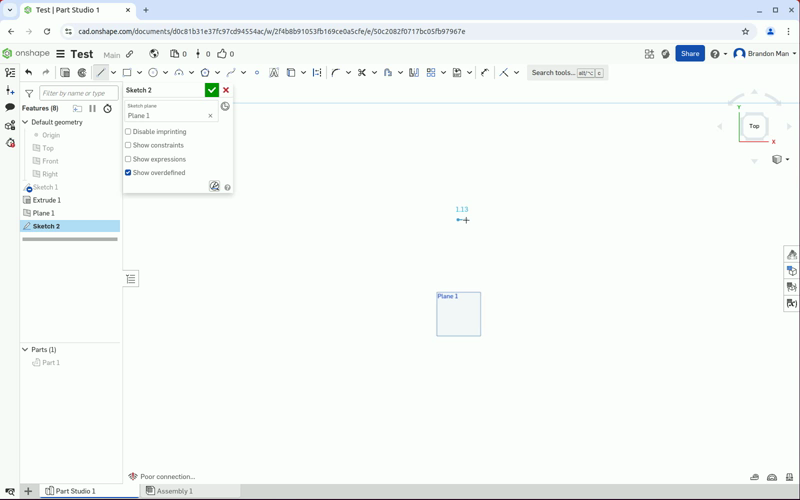
scroll(6)
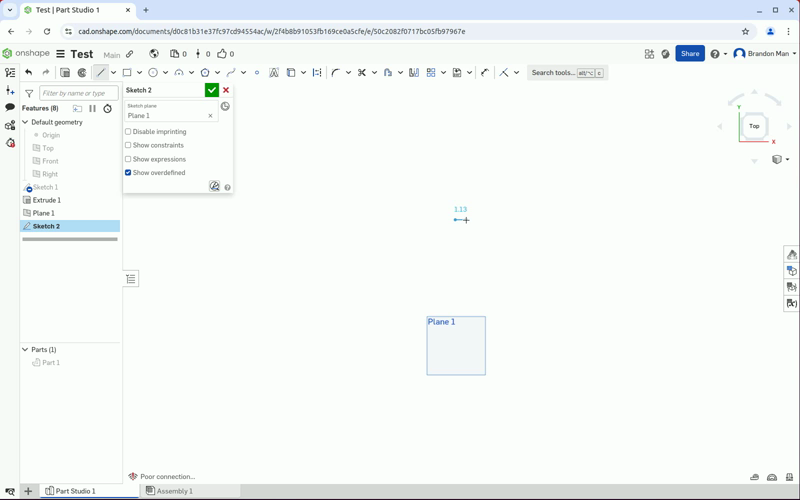
scroll(6)
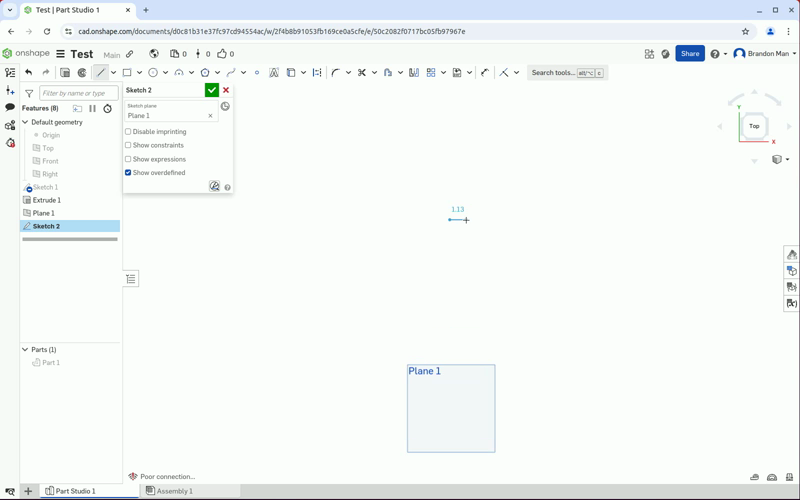
scroll(6)
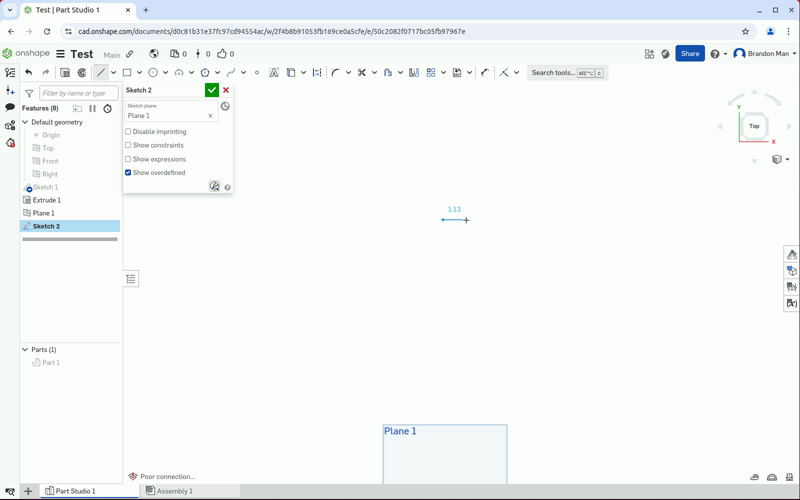
scroll(6)
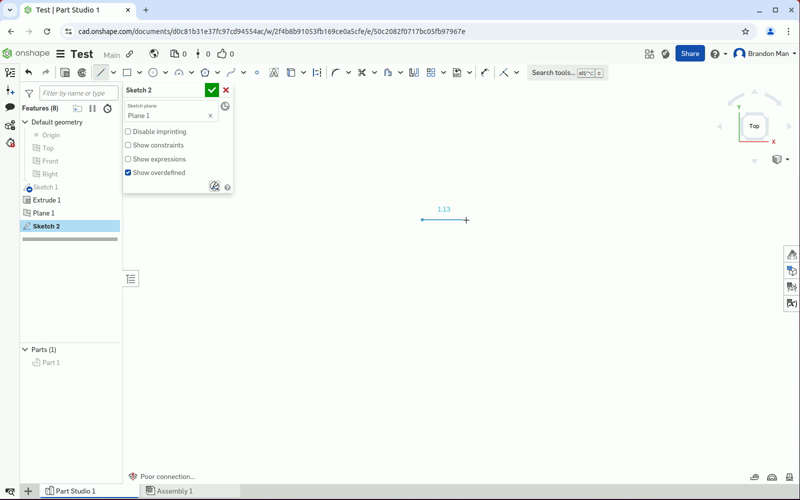
scroll(6)
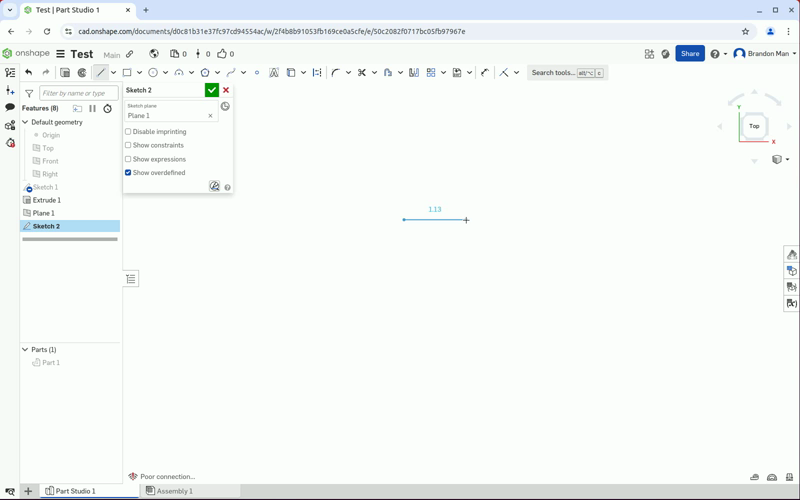
click(466, 219)
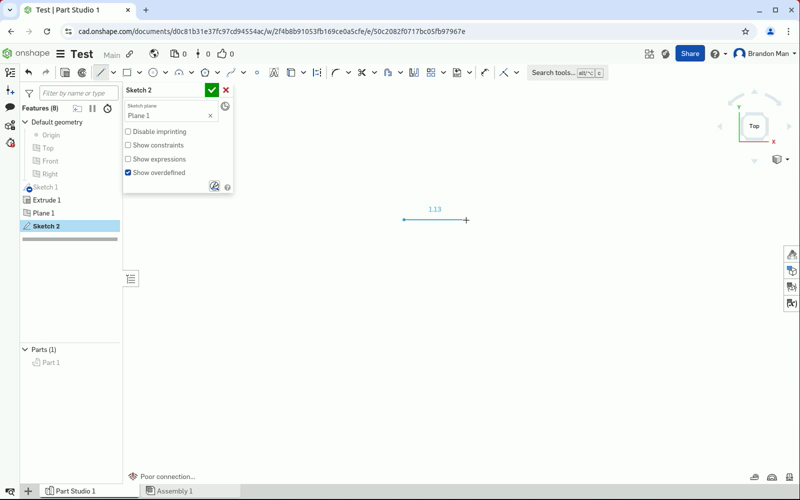
scroll(-6)
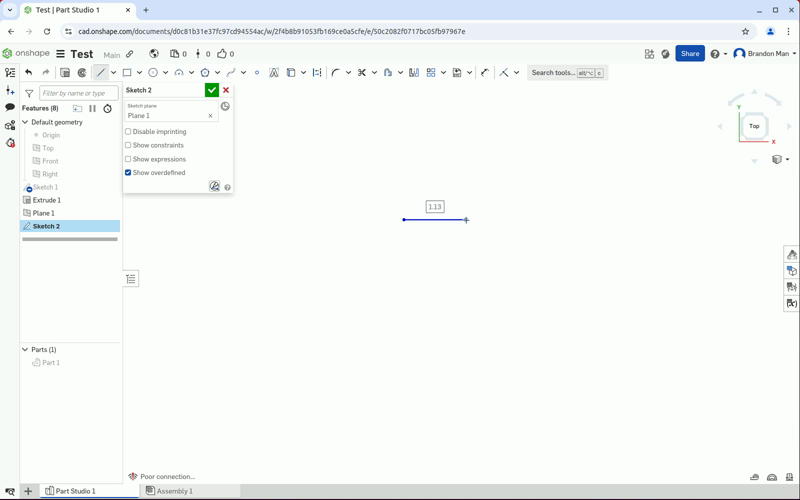
scroll(-6)
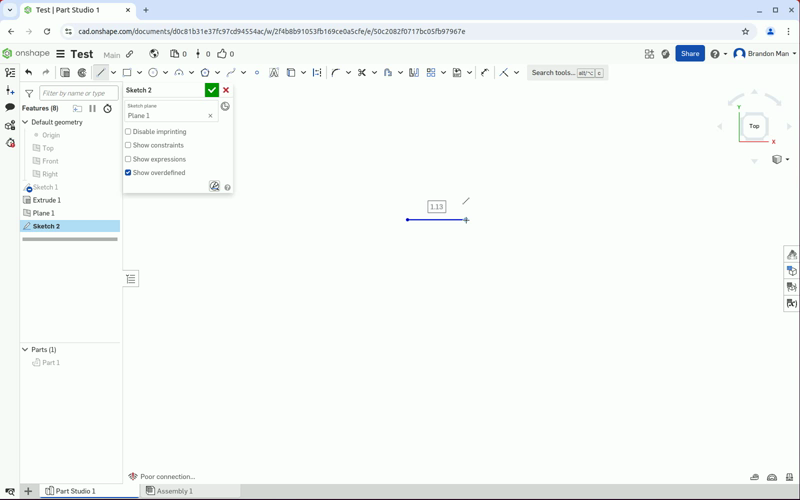
scroll(-6)
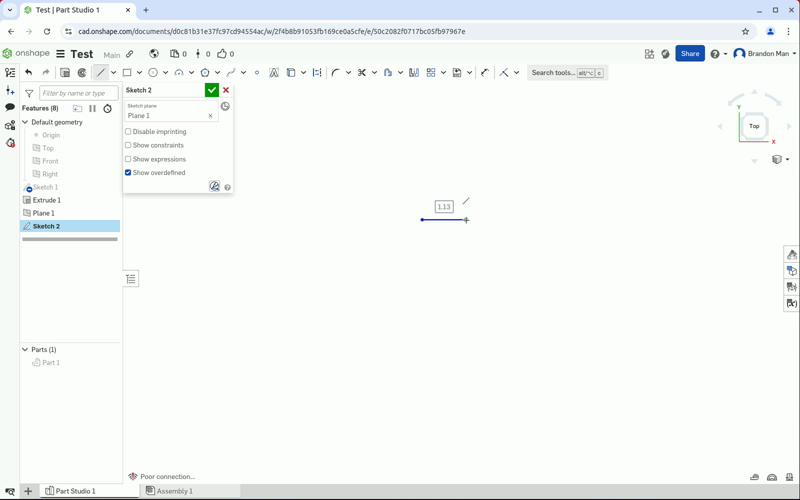
scroll(-6)
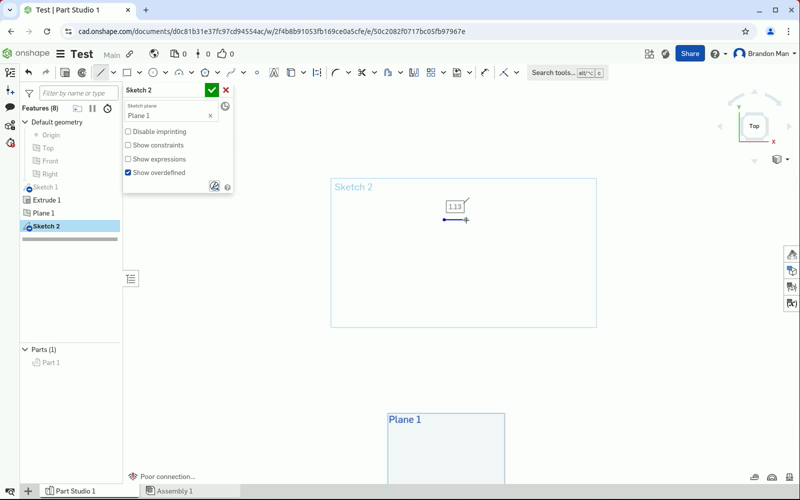
scroll(-6)
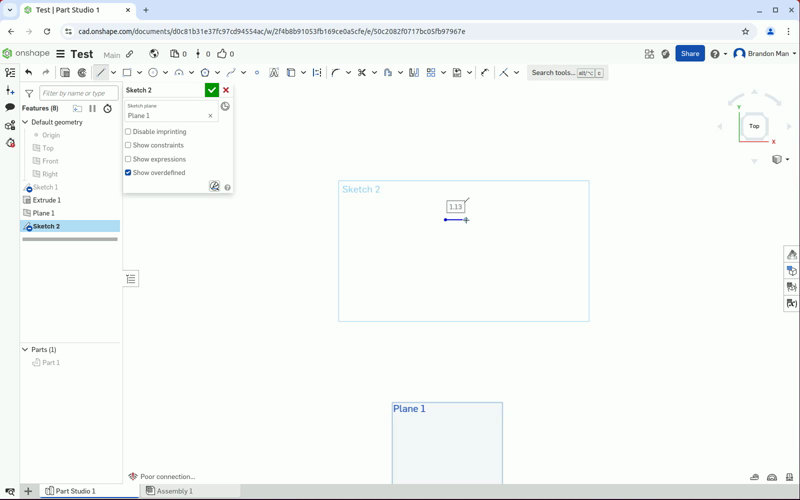
scroll(-6)
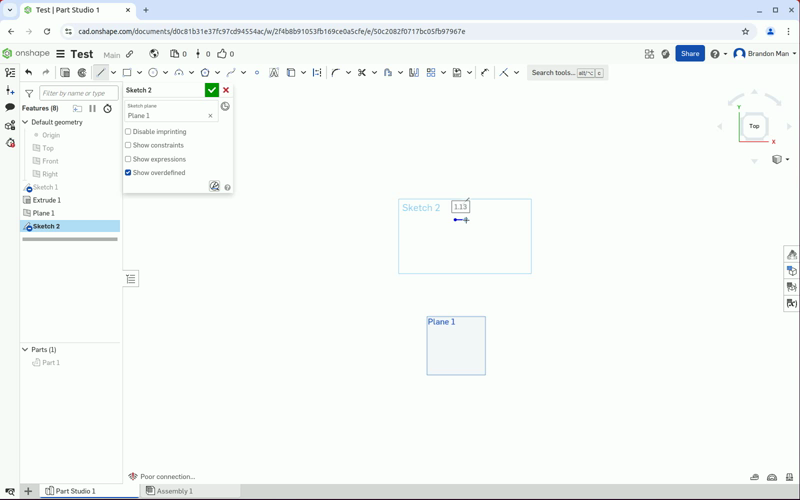
scroll(-6)
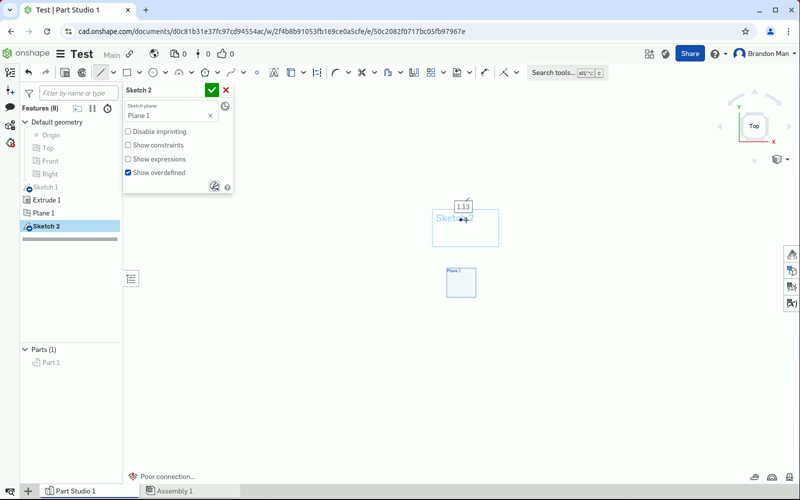
key_up(shift)
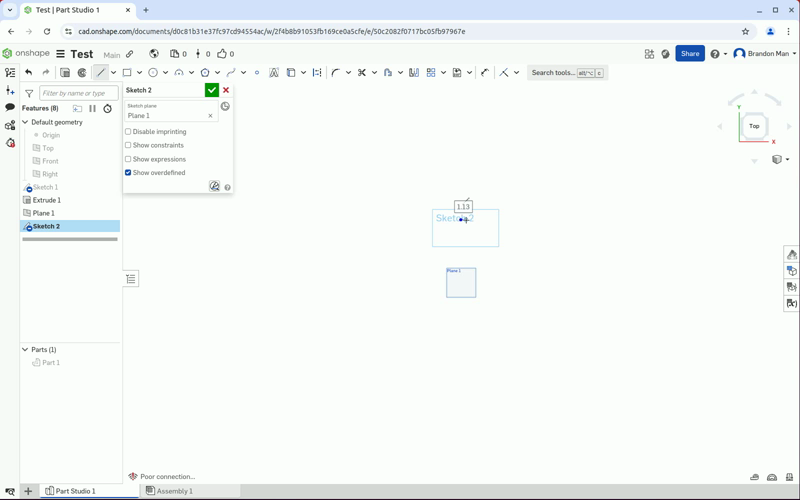
key_down(shift)
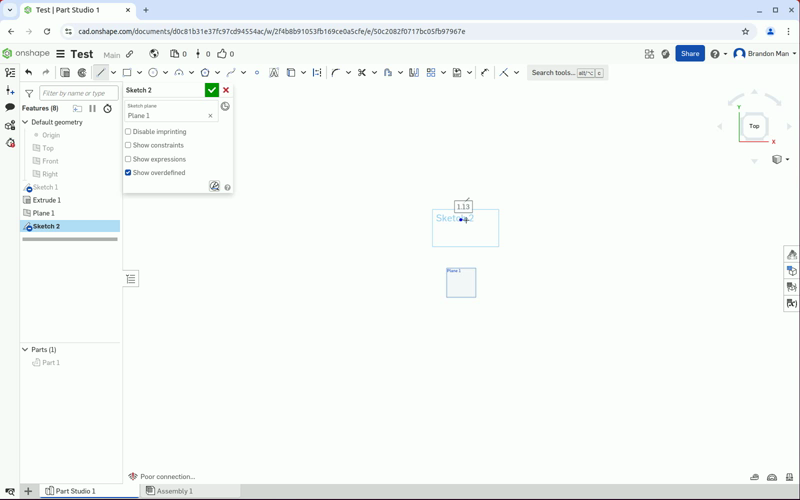
mouse_move(496, 219)
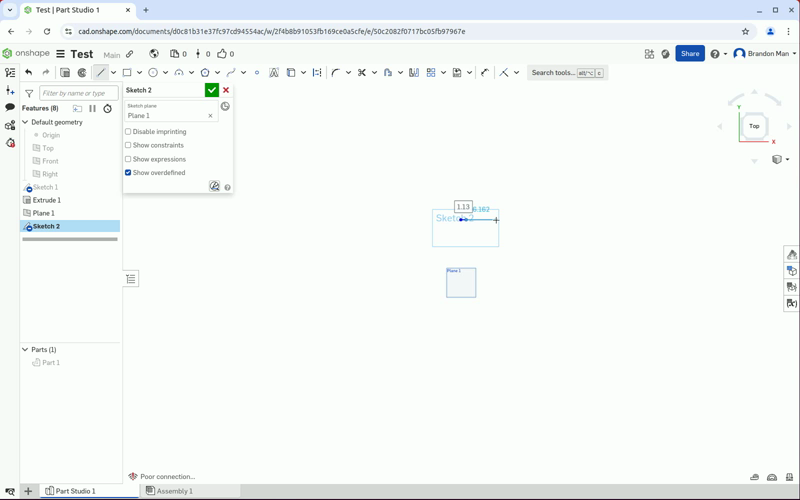
mouse_move(466, 209)
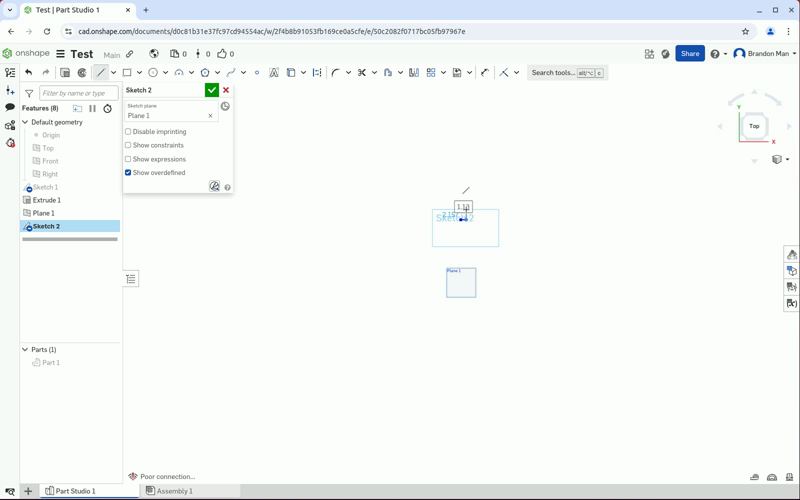
click(466, 209)
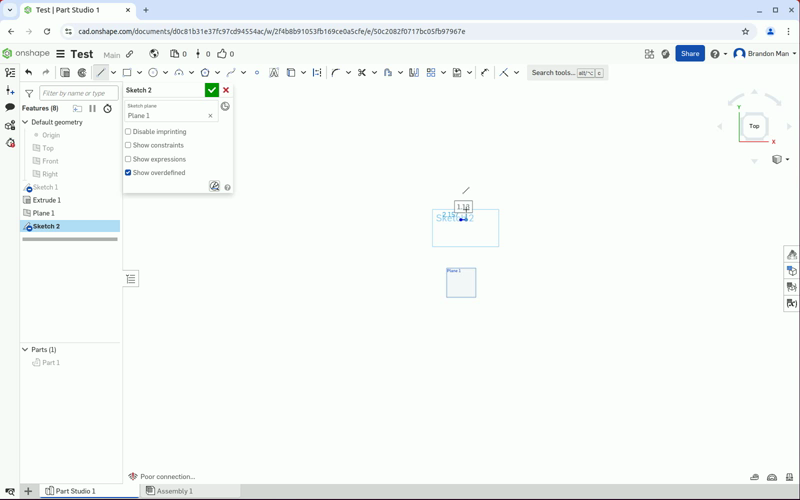
key_up(shift)
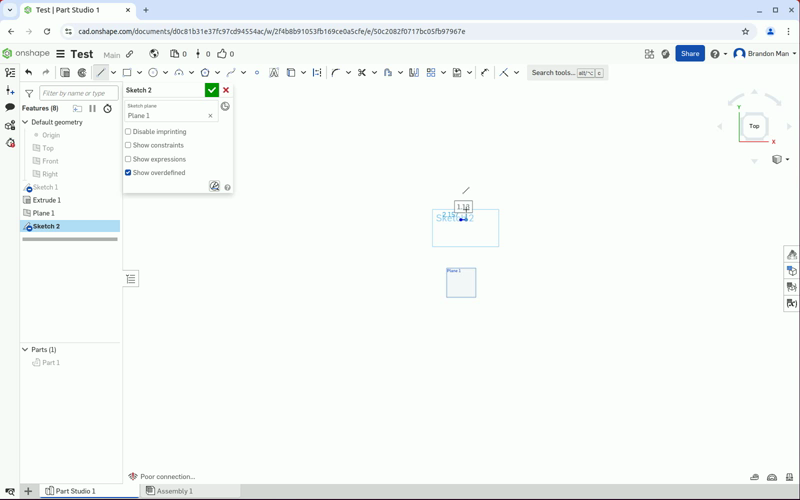
key_down(shift)
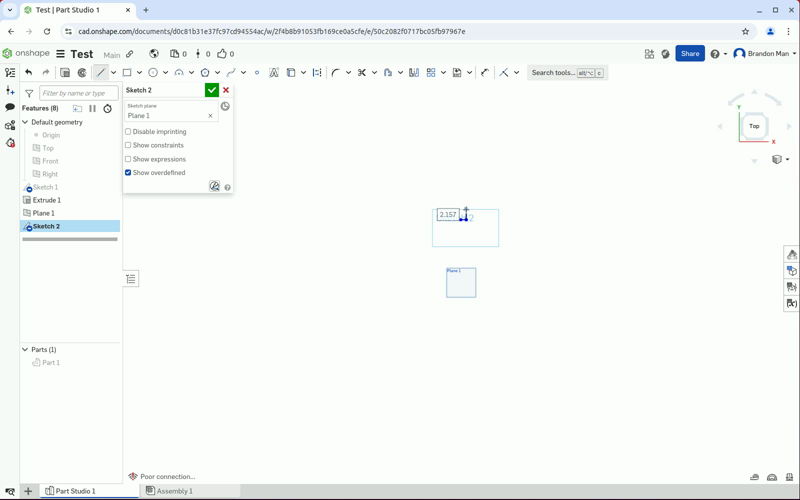
mouse_move(496, 209)
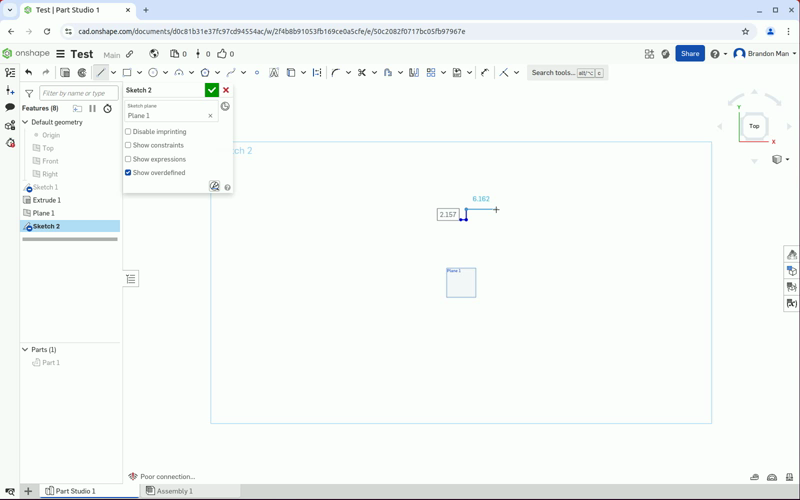
mouse_move(460, 209)
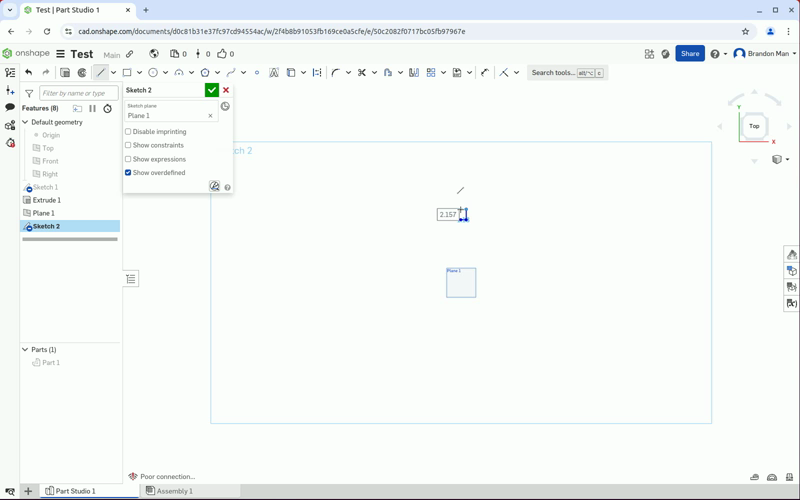
scroll(6)
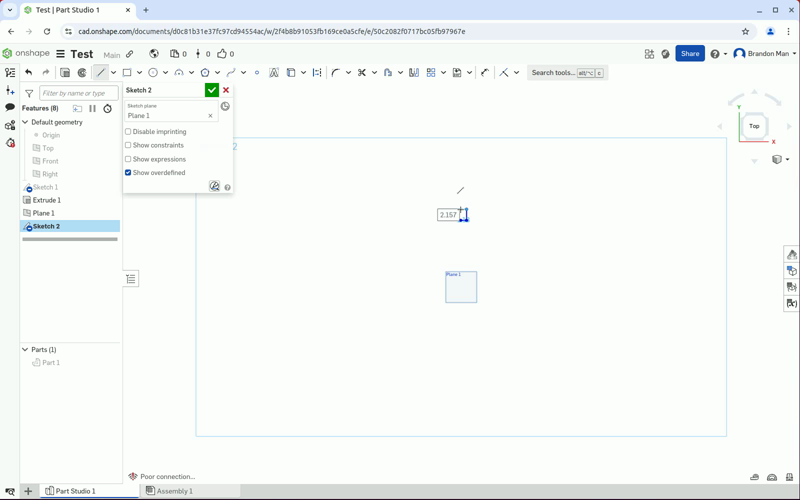
scroll(6)
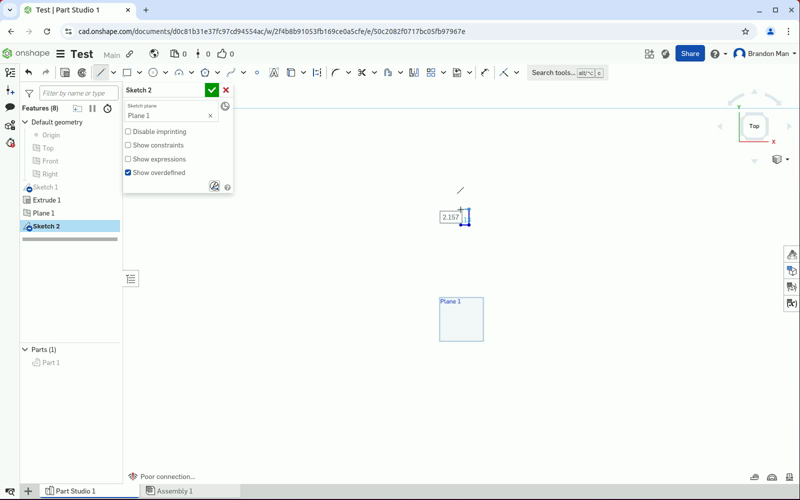
scroll(6)
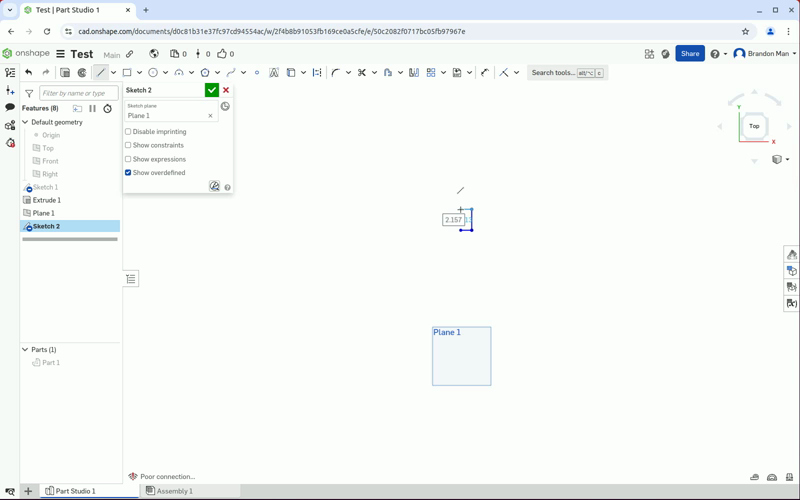
scroll(6)
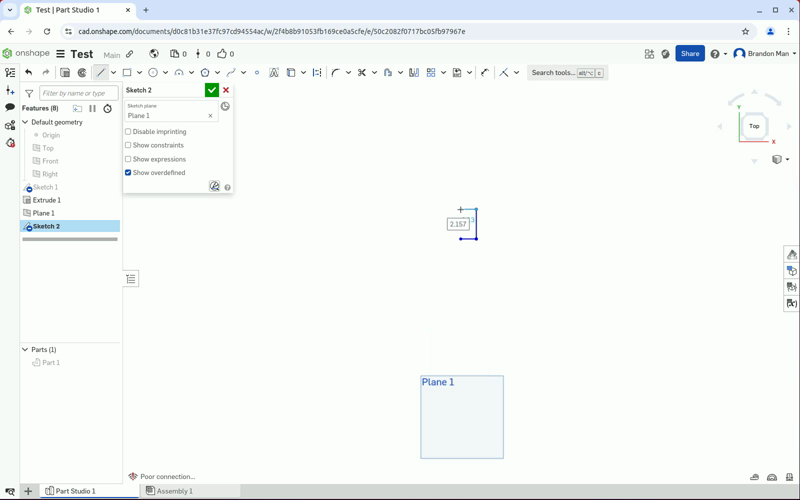
scroll(6)
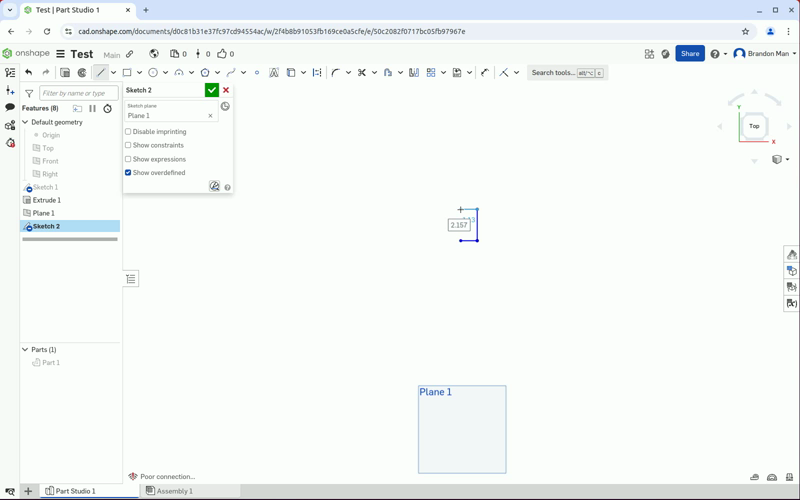
scroll(6)
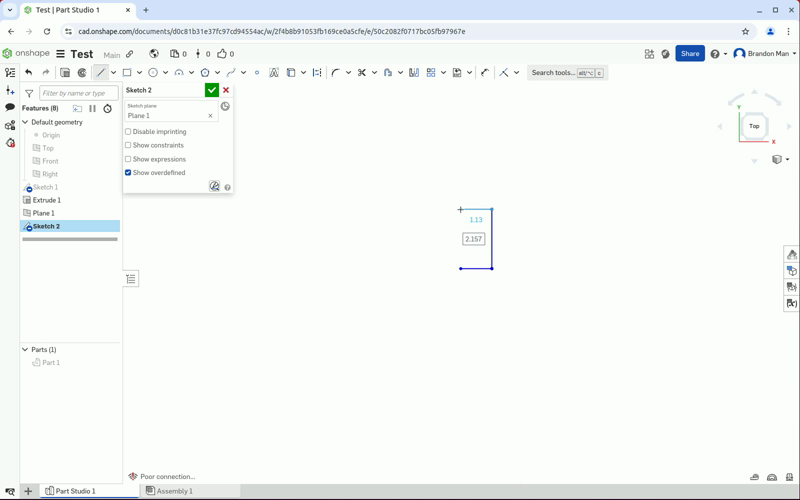
scroll(6)
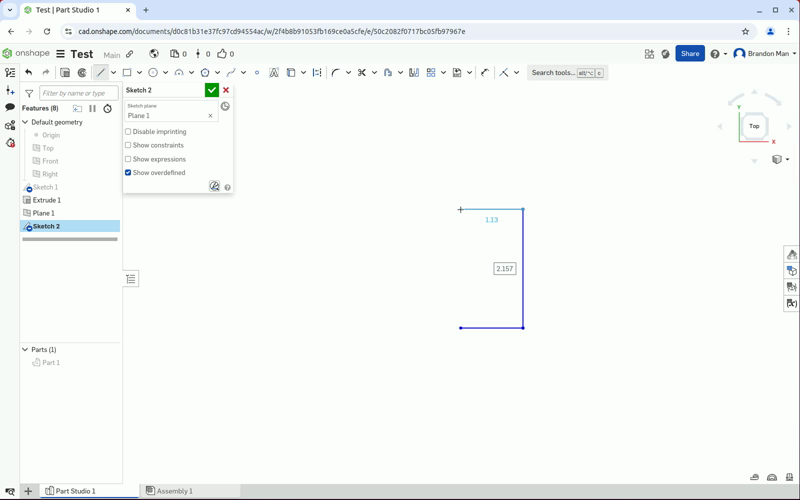
click(460, 209)
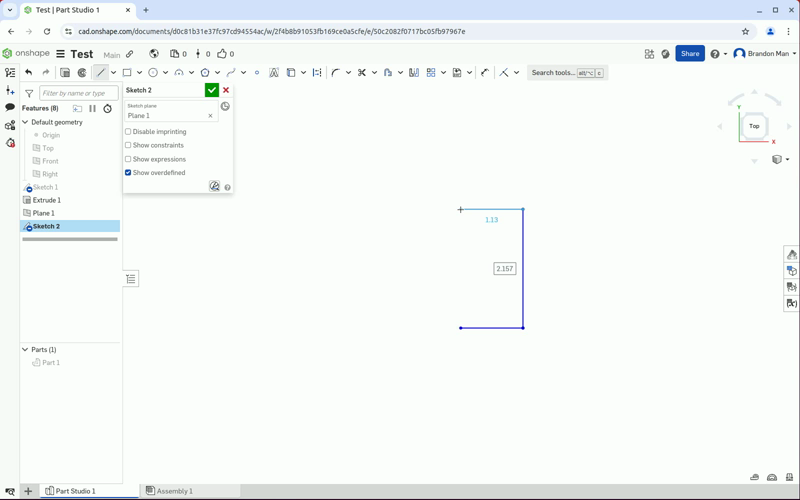
scroll(-6)
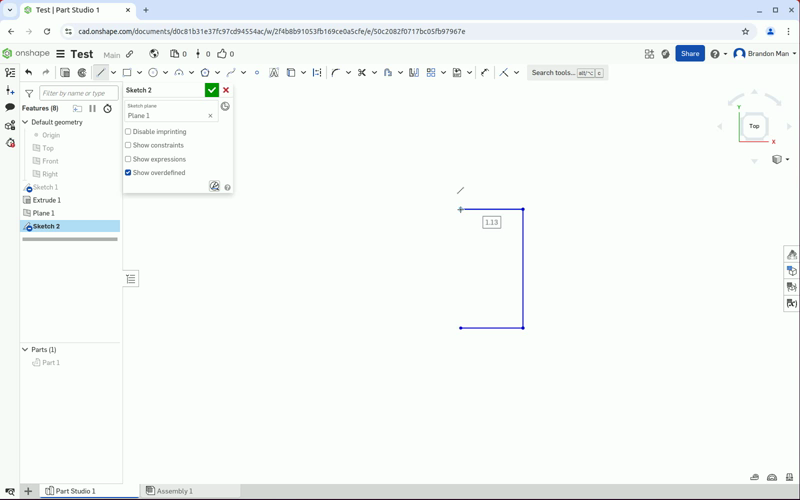
scroll(-6)
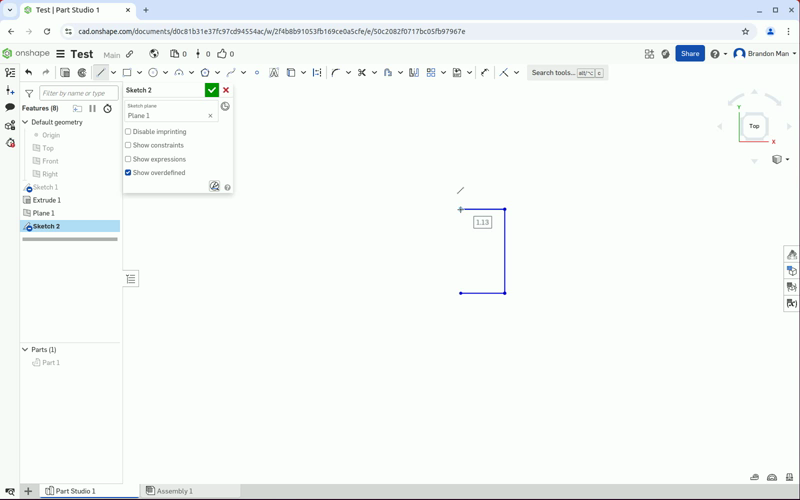
scroll(-6)
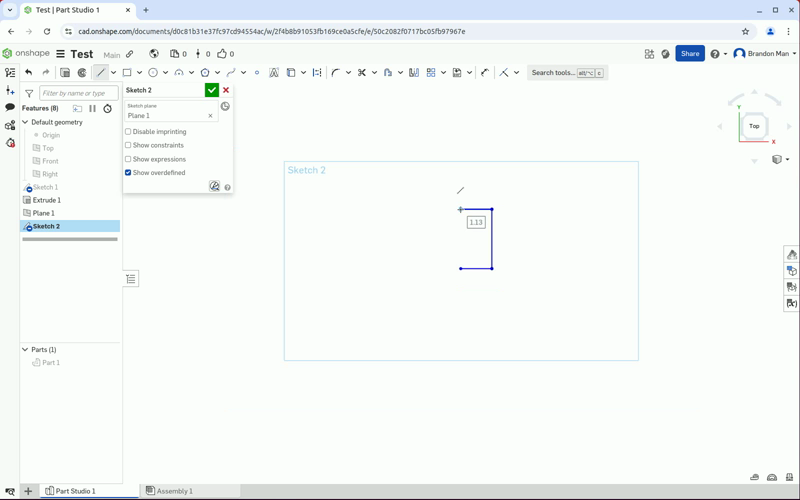
scroll(-6)
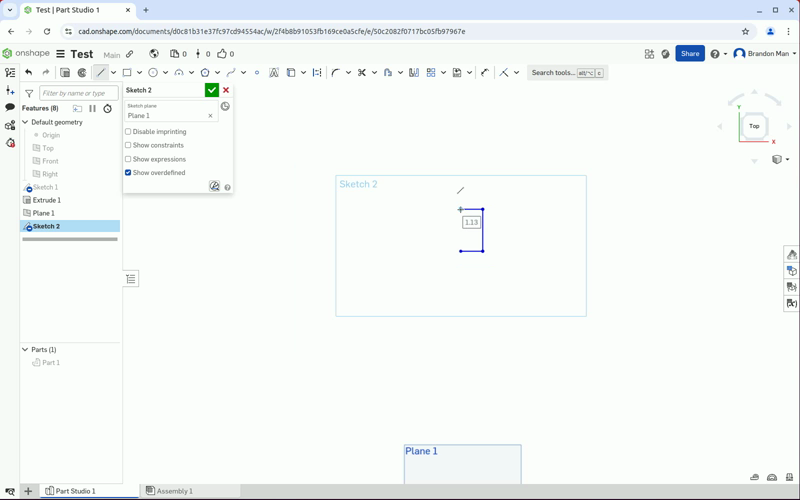
scroll(-6)
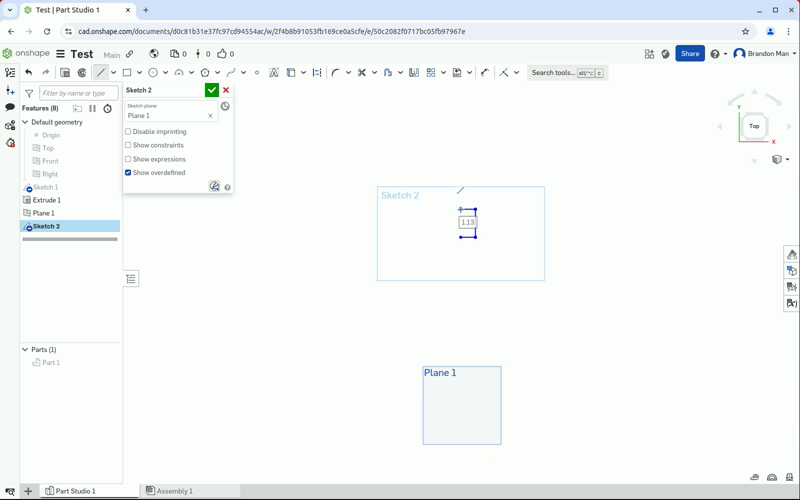
scroll(-6)
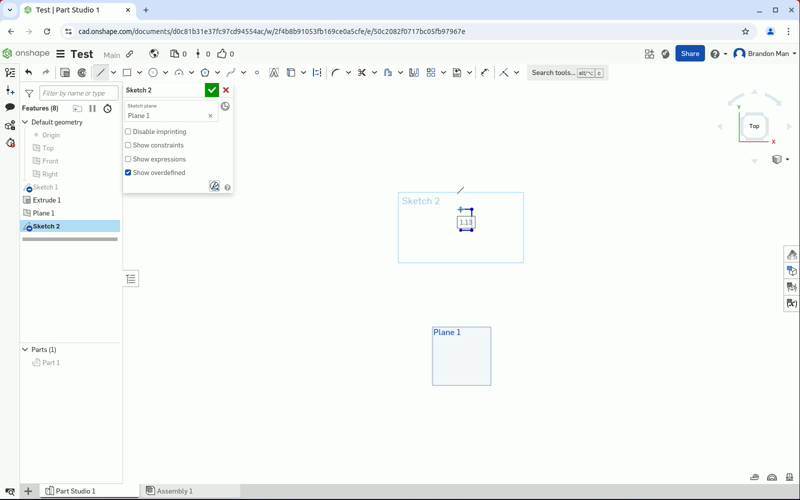
scroll(-6)
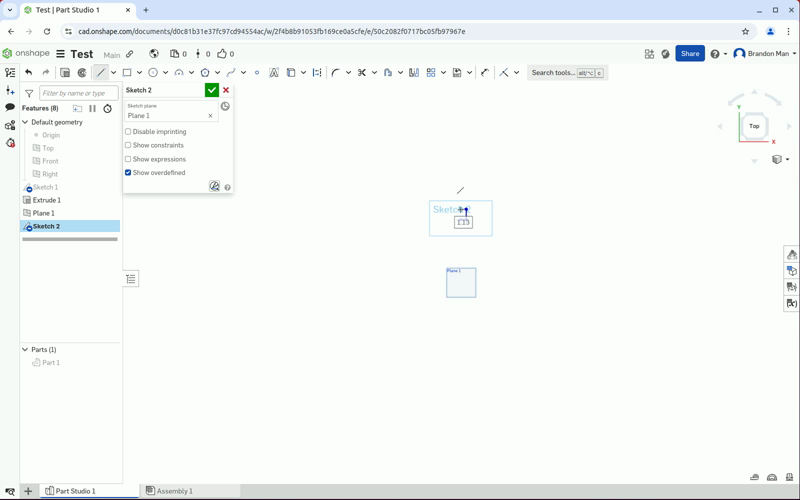
key_up(shift)
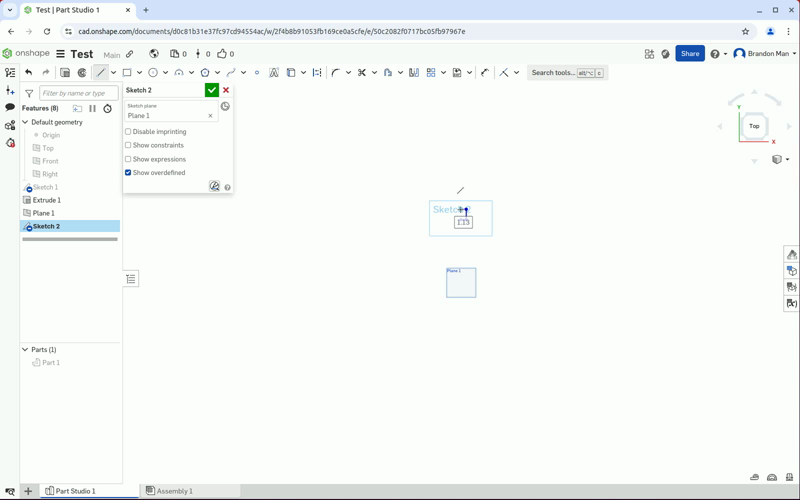
mouse_move(490, 209)
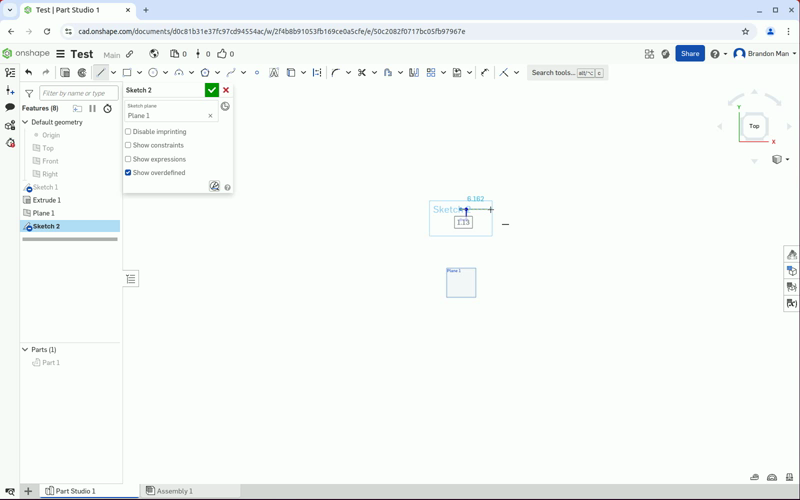
key_down(shift)
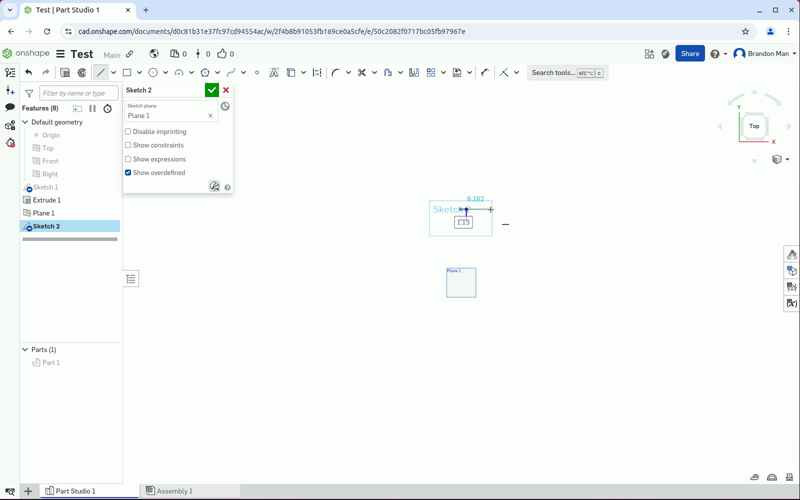
mouse_move(460, 219)
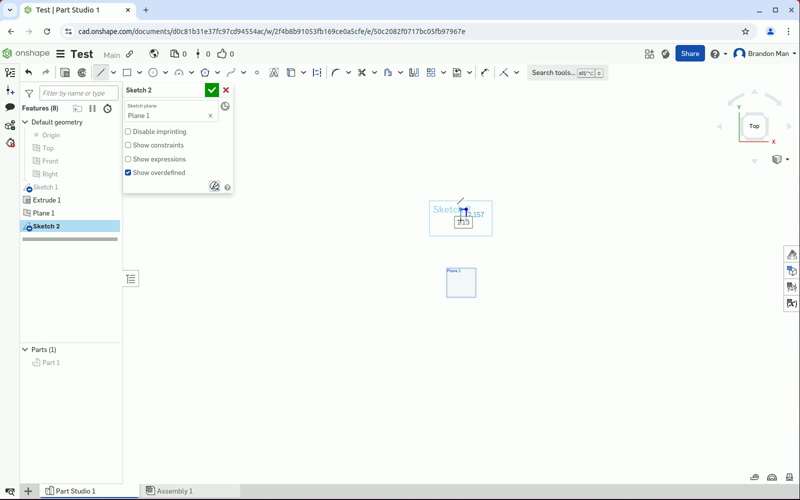
key_up(shift)
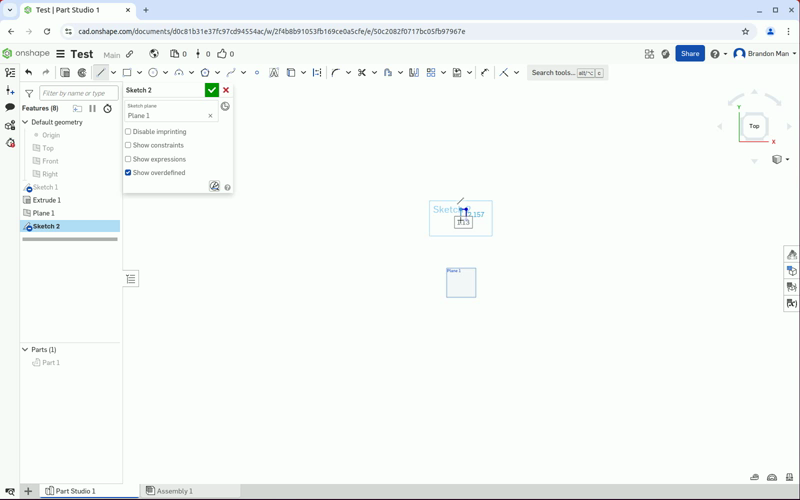
click(460, 219)
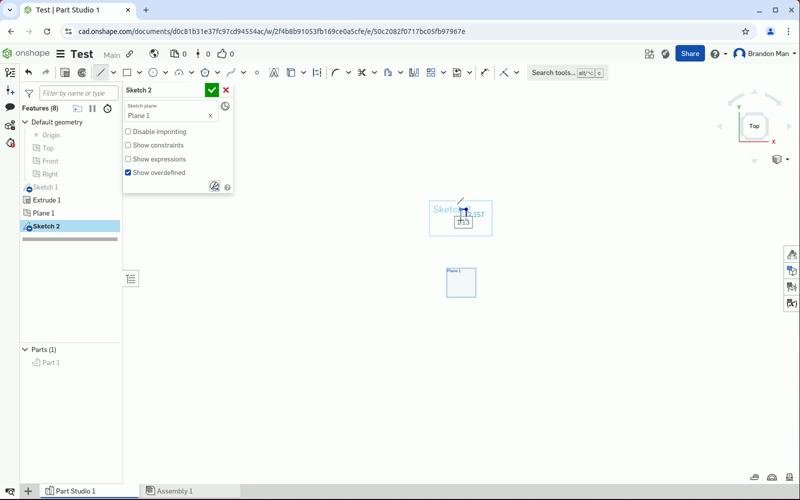
key(esc)
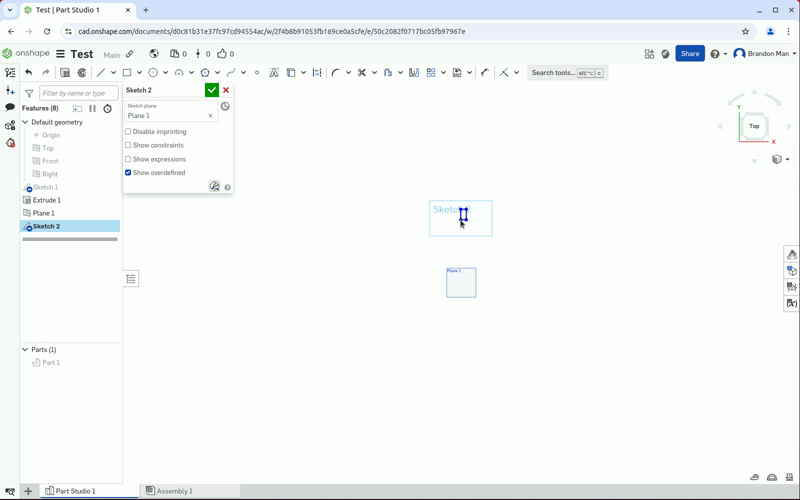
mouse_move(461, 217)
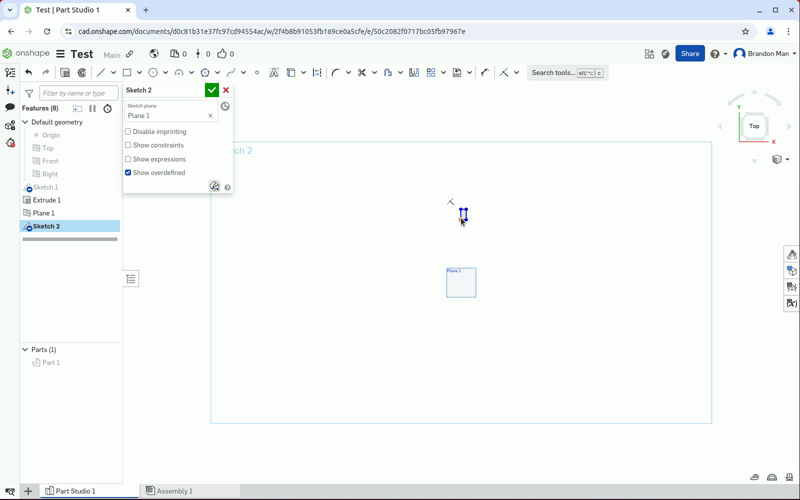
scroll(6)
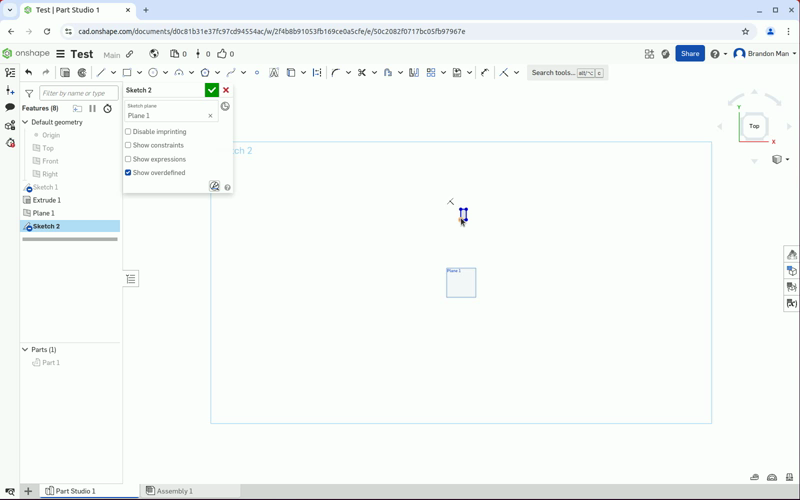
scroll(6)
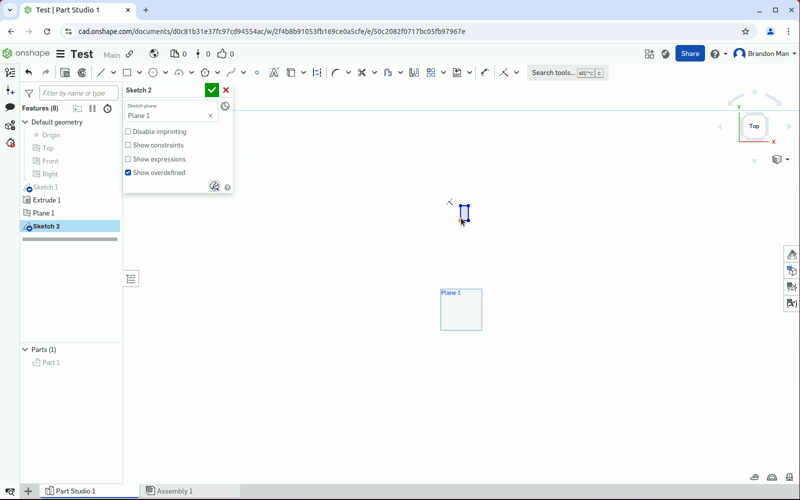
scroll(6)
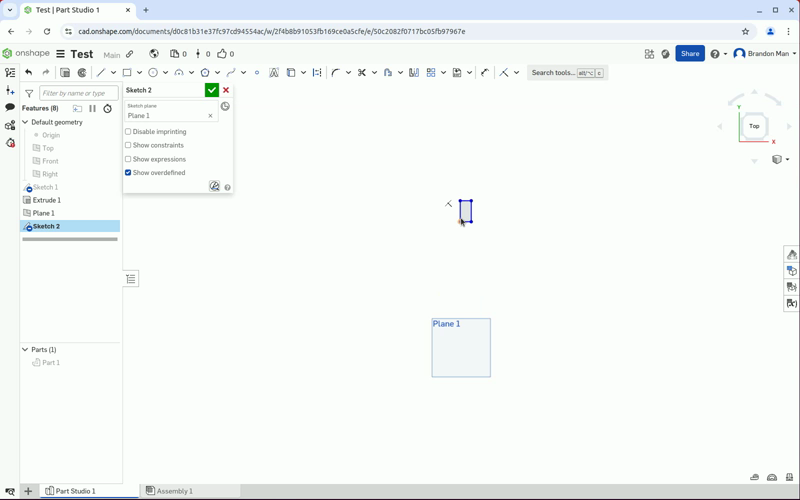
scroll(6)
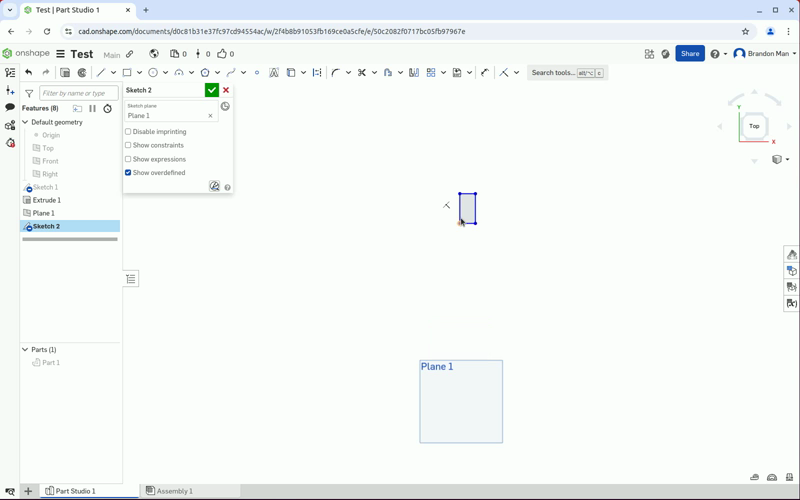
scroll(6)
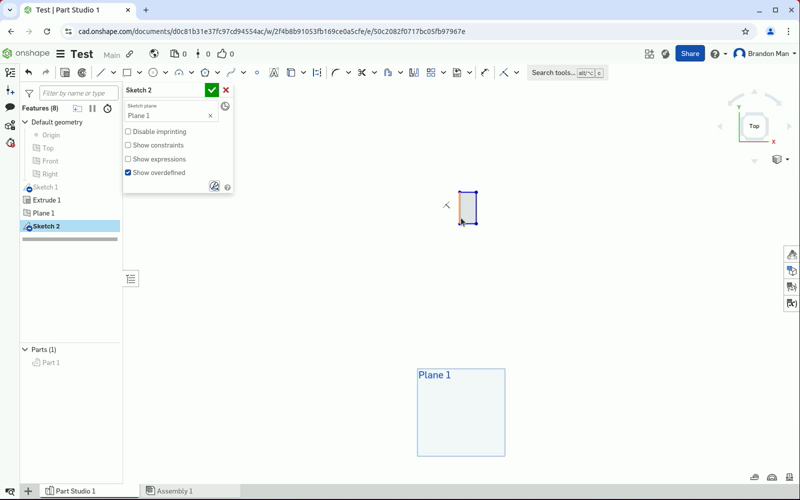
scroll(6)
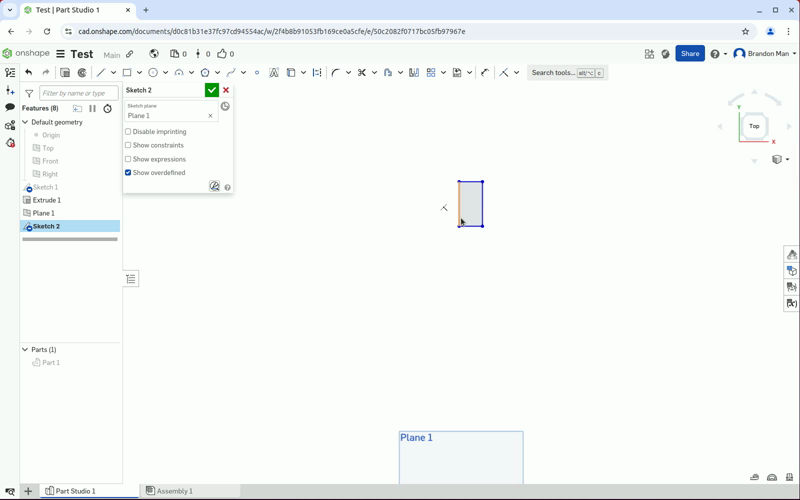
scroll(6)
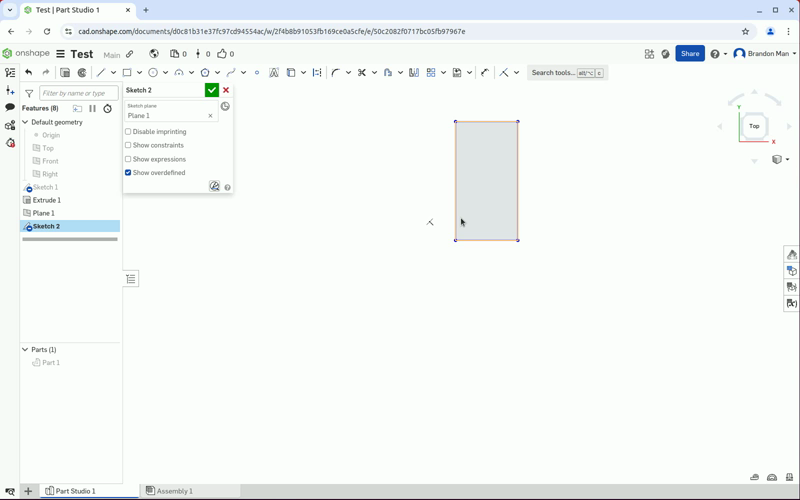
click(461, 217)
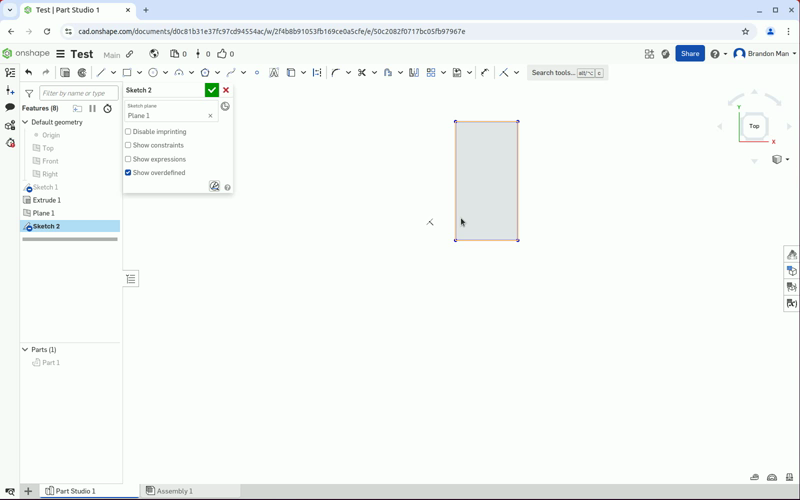
scroll(-6)
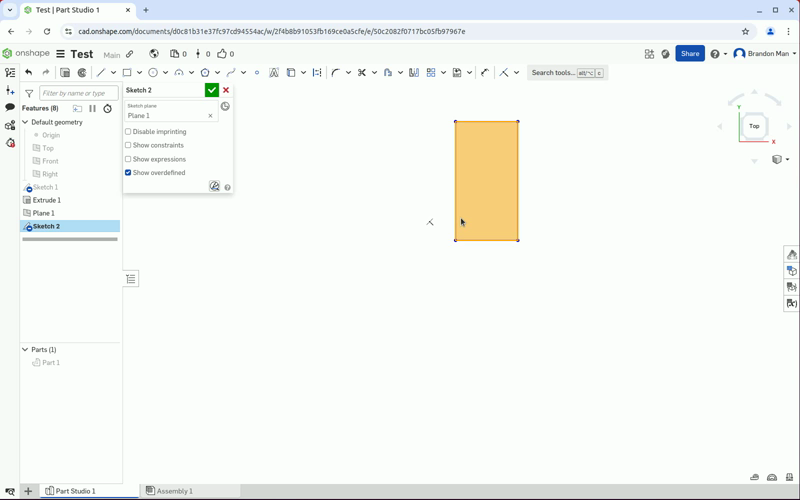
scroll(-6)
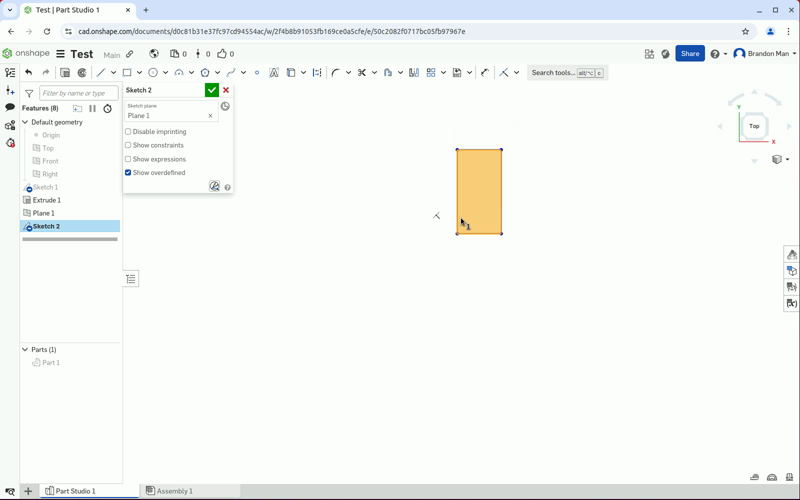
scroll(-6)
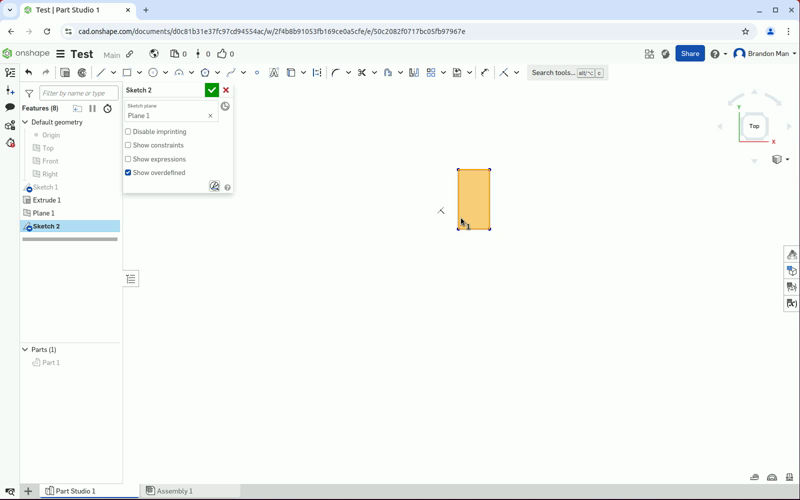
scroll(-6)
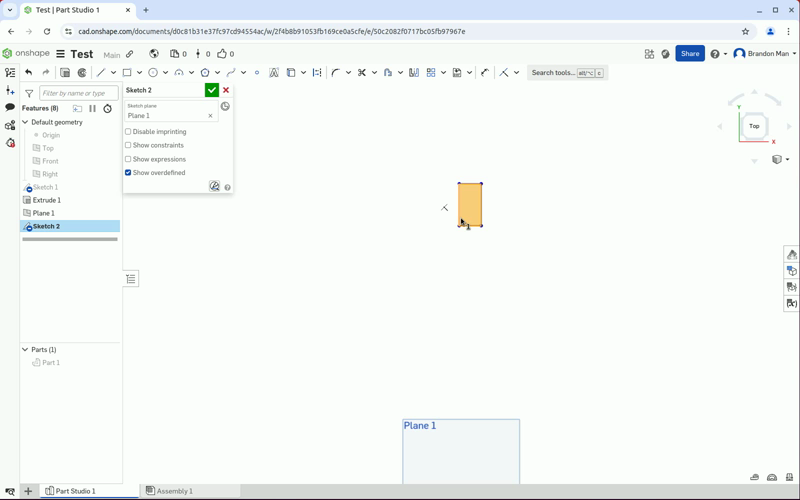
scroll(-6)
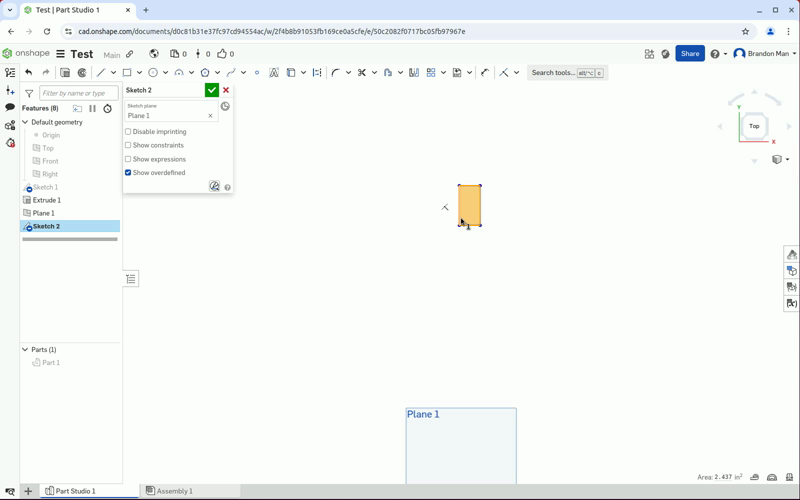
scroll(-6)
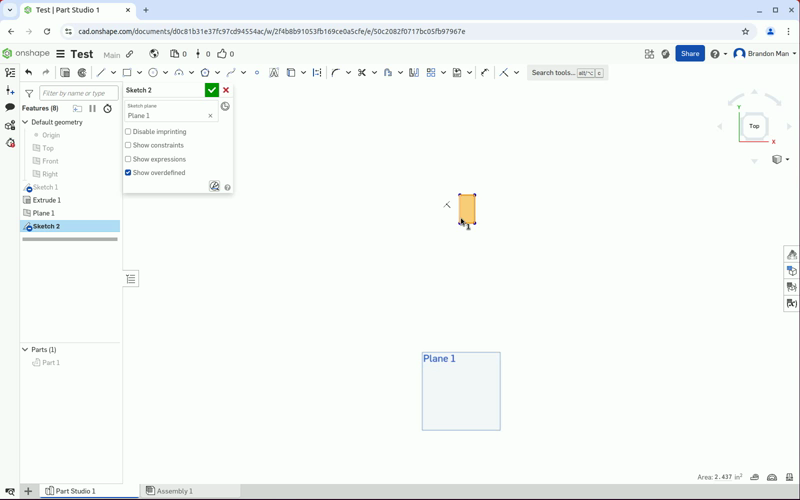
scroll(-6)
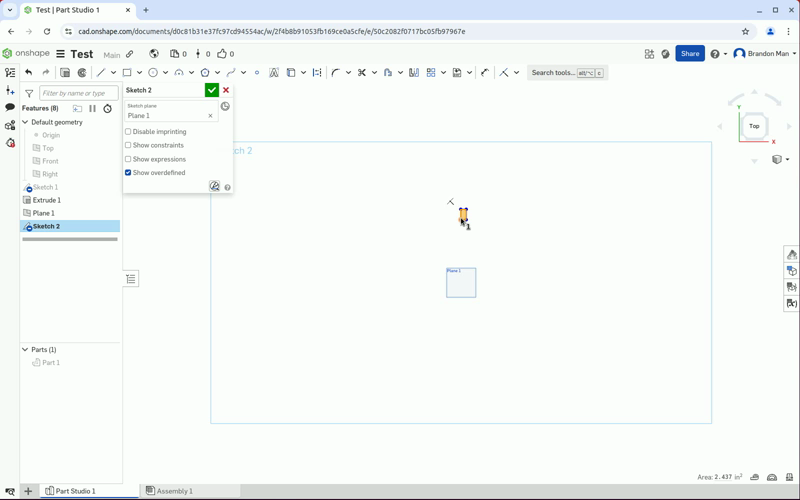
mouse_move(73, 352)
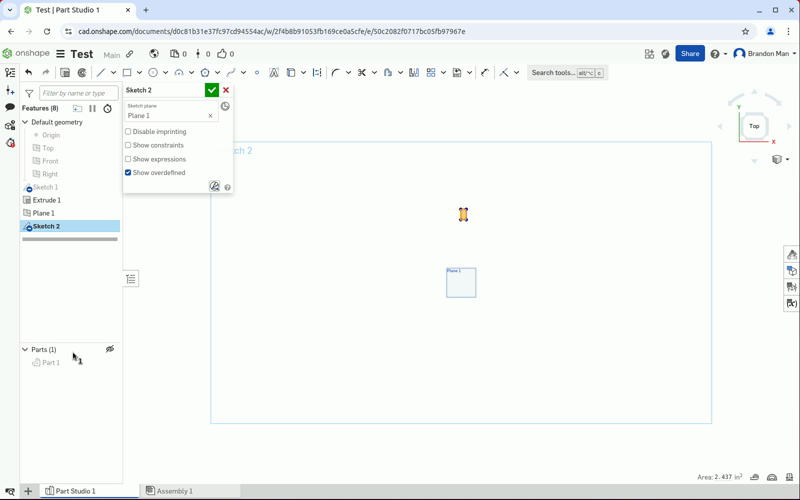
key(shift+y)
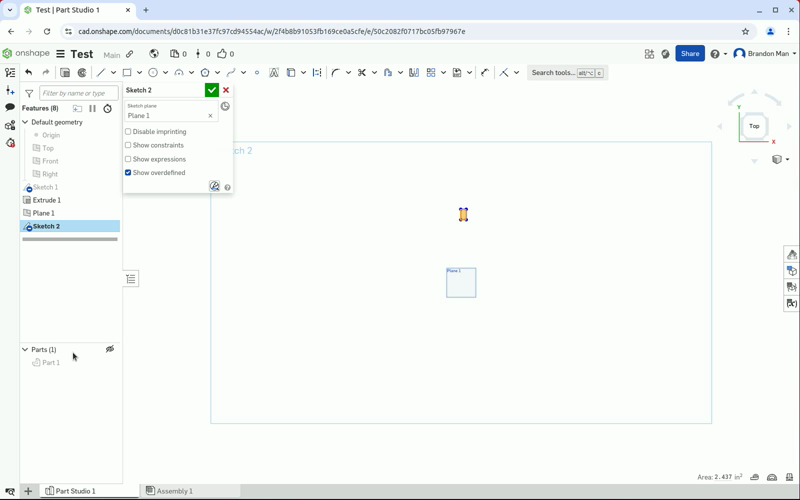
key(shift+e)
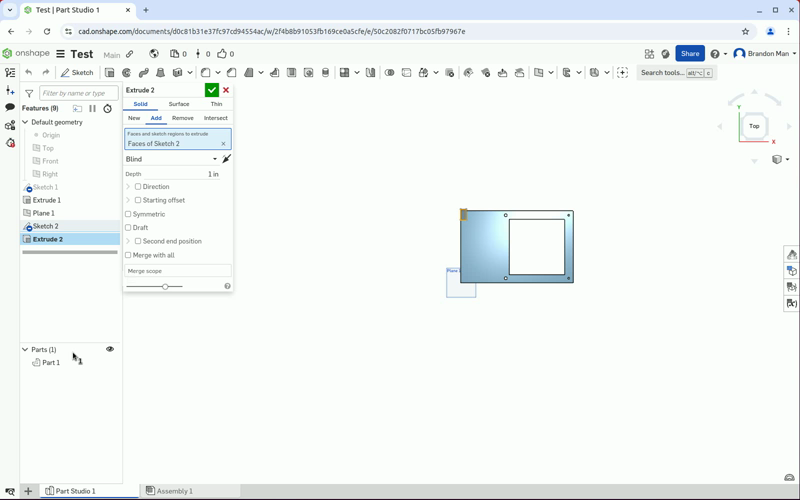
mouse_move(143, 106)
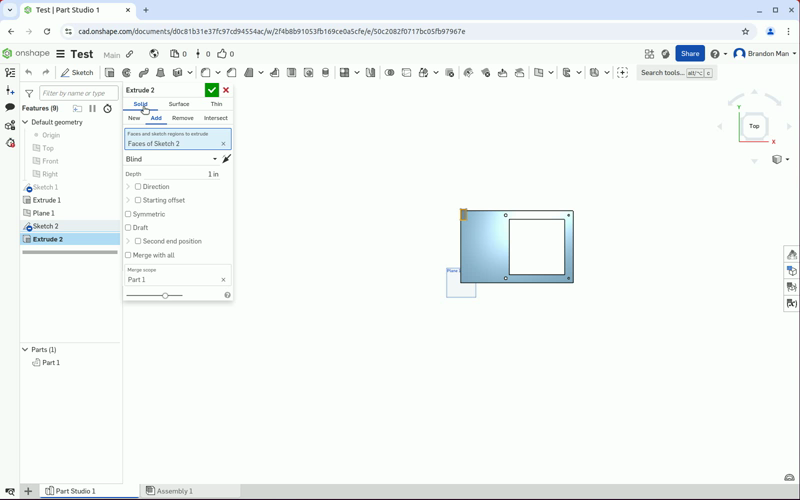
click(143, 106)
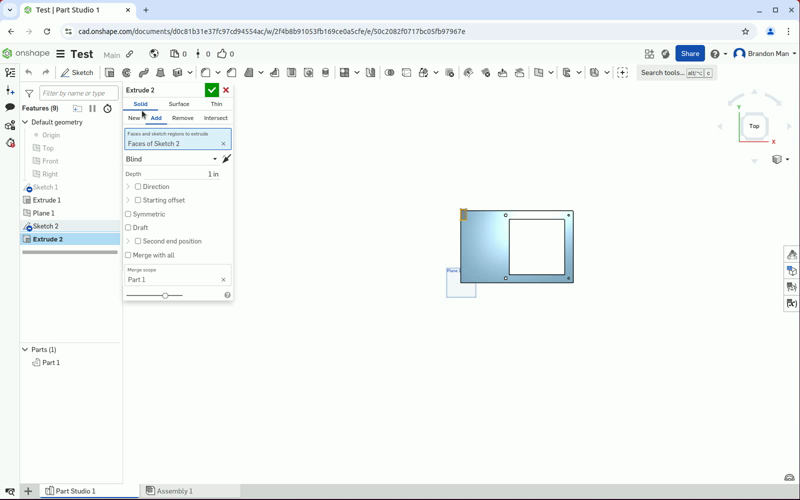
mouse_move(137, 120)
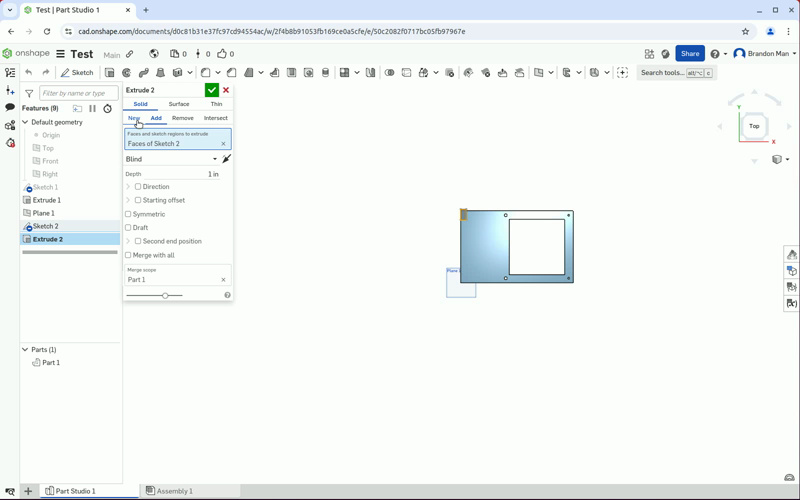
click(137, 120)
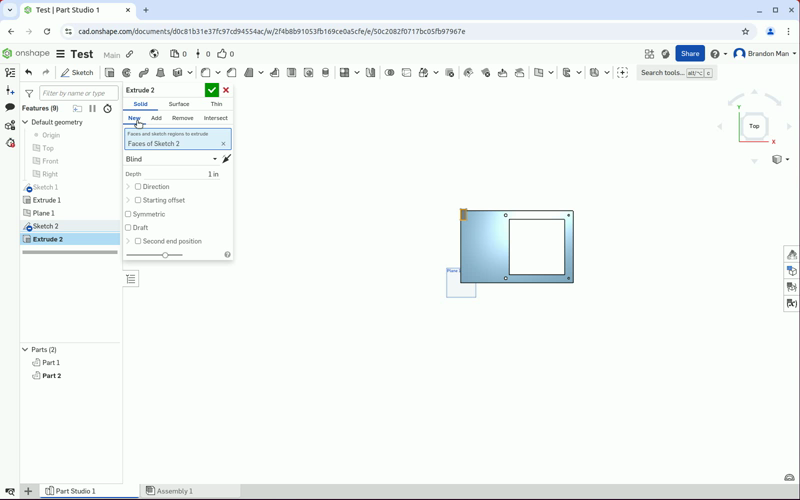
key(tab, 4)
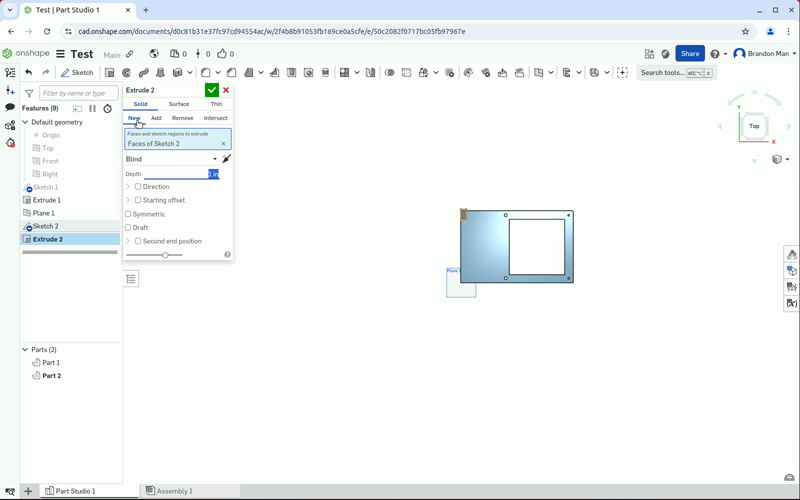
text(2.407)
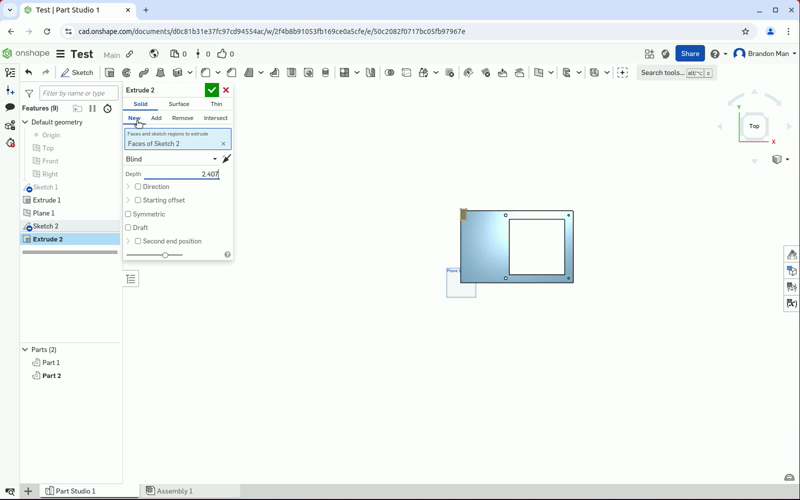
key(enter)
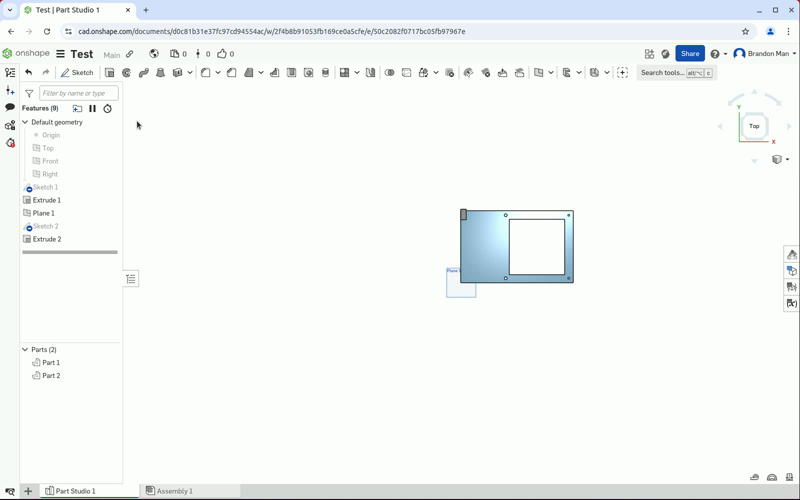
key(shift+h)
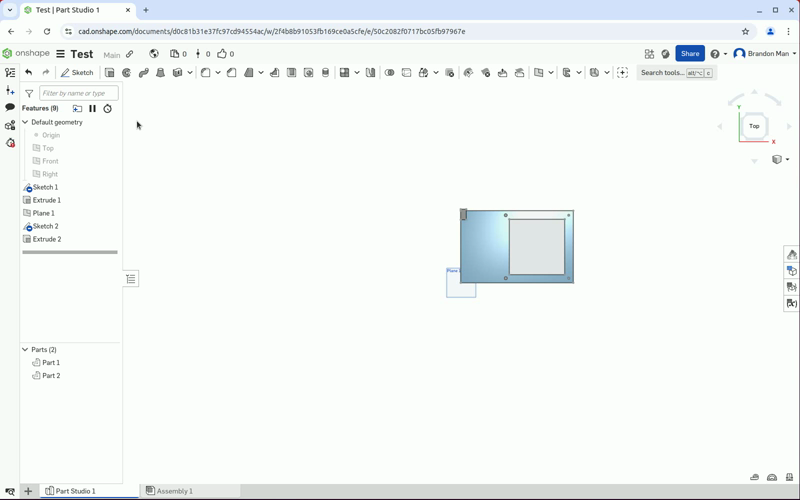
key(shift+h)
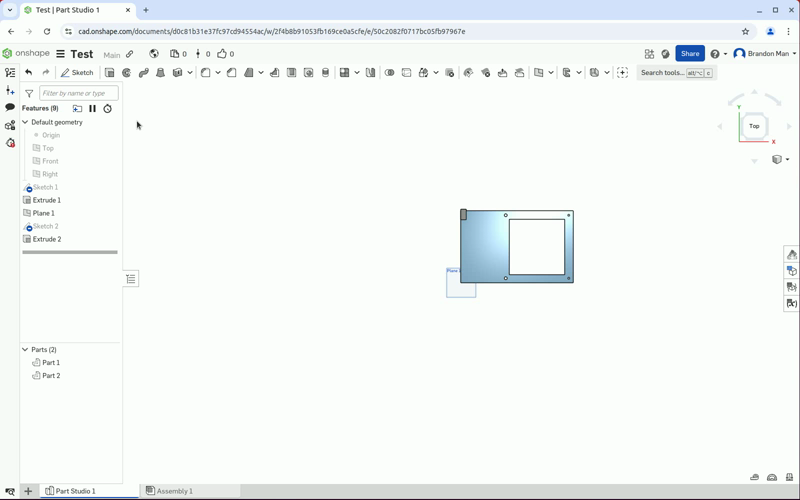
mouse_move(73, 189)
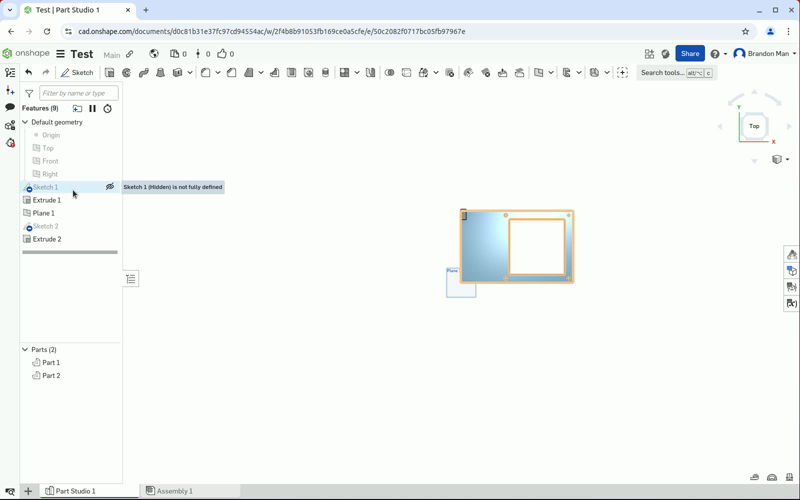
click(73, 189)
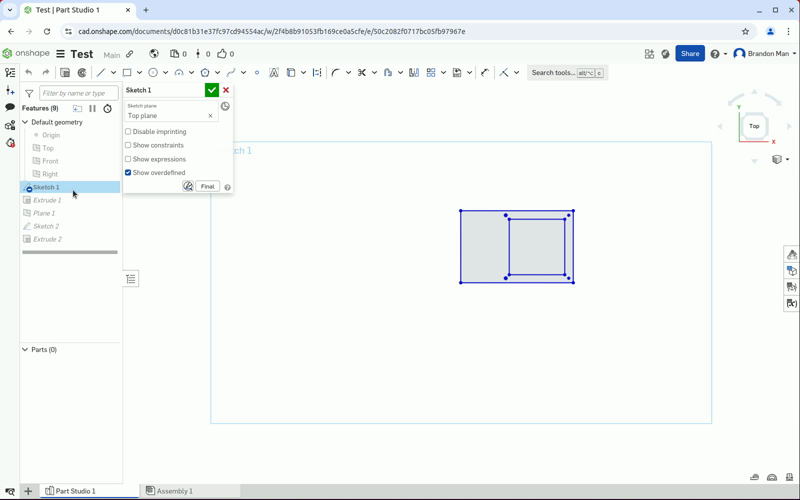
mouse_move(229, 92)
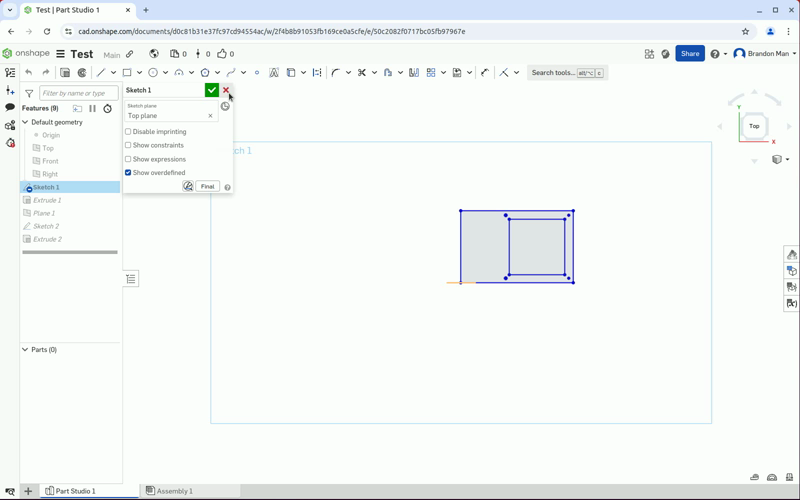
click(229, 92)
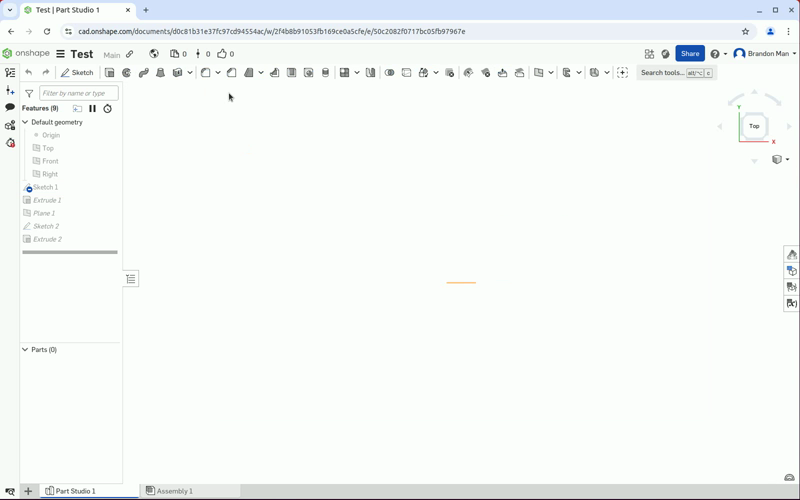
key(shift+s)
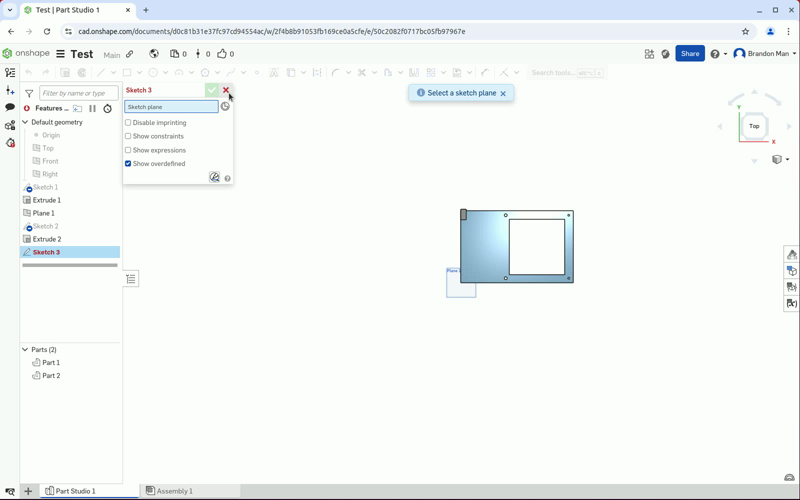
mouse_move(73, 215)
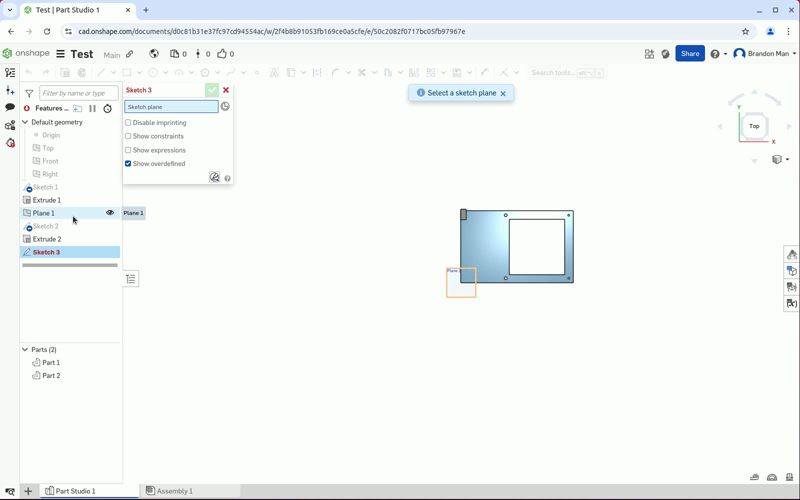
click(73, 215)
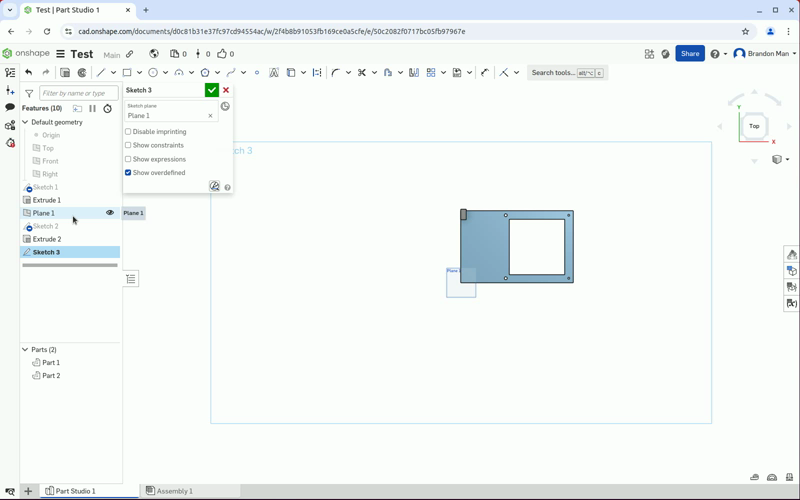
mouse_move(73, 352)
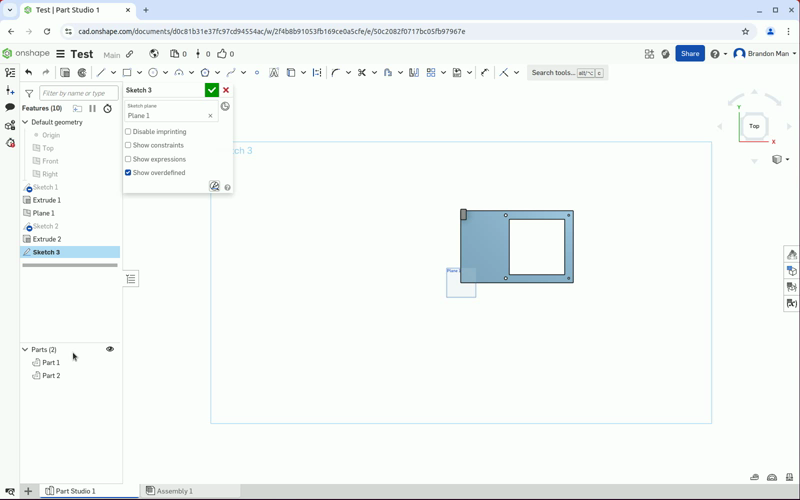
key(y)
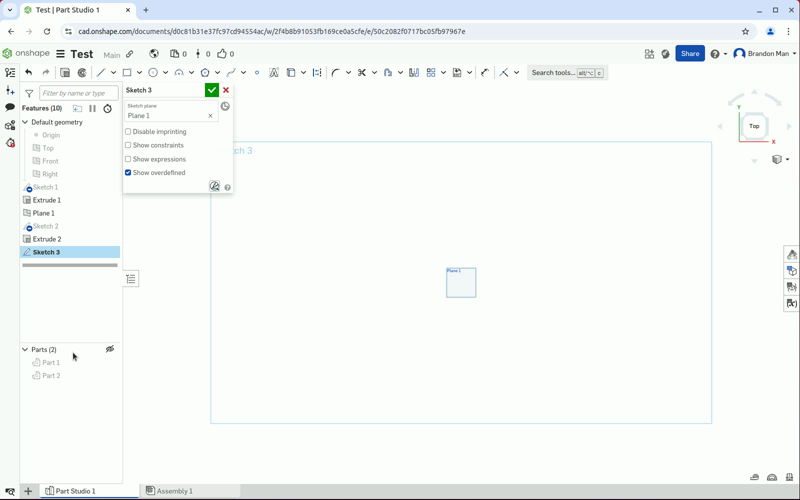
key(l)
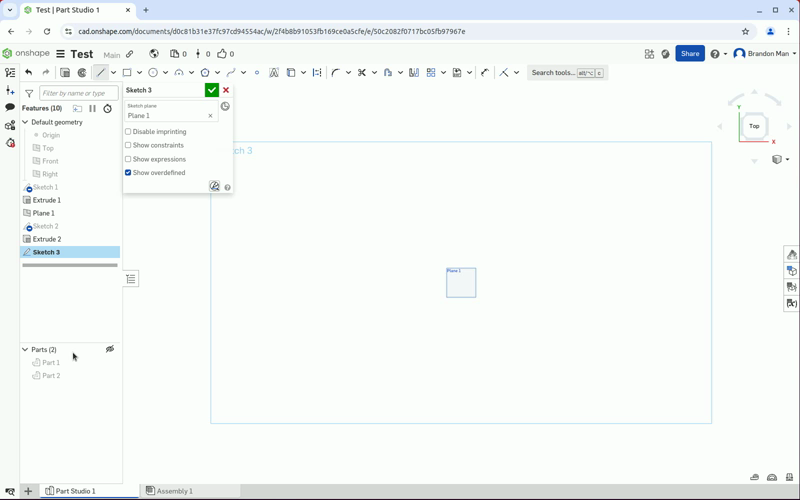
key_down(shift)
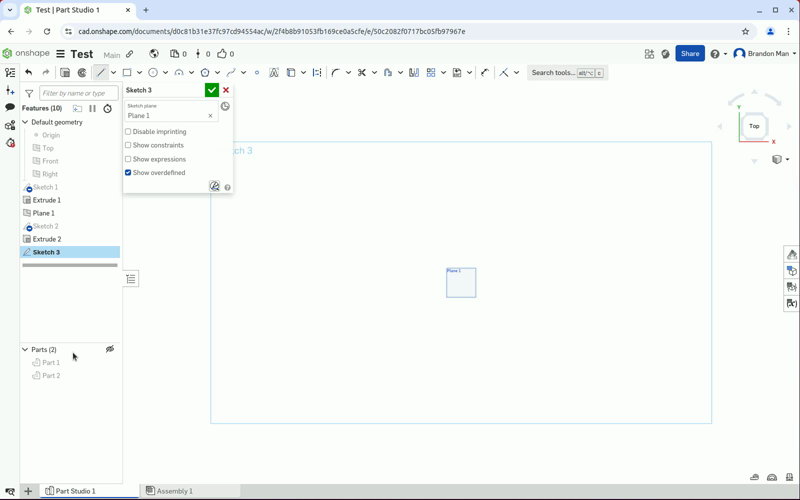
mouse_move(468, 219)
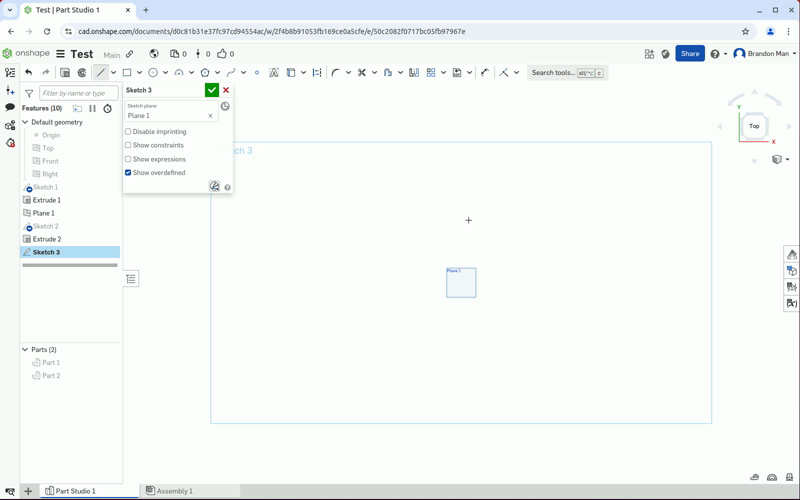
click(468, 219)
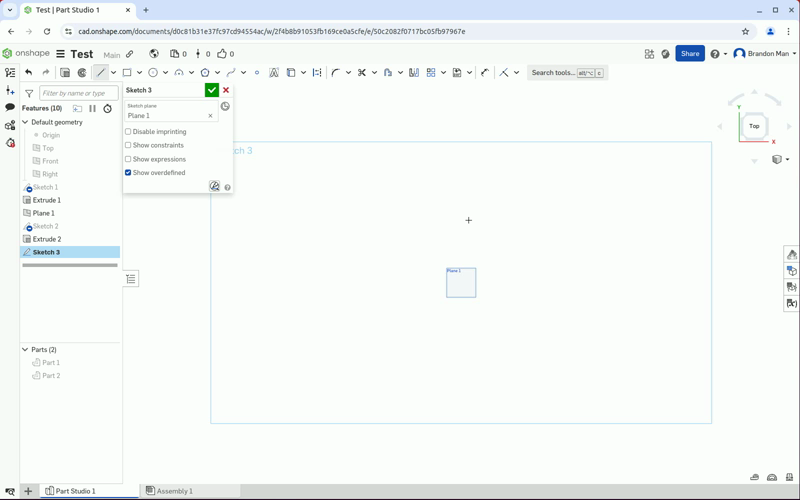
key_up(shift)
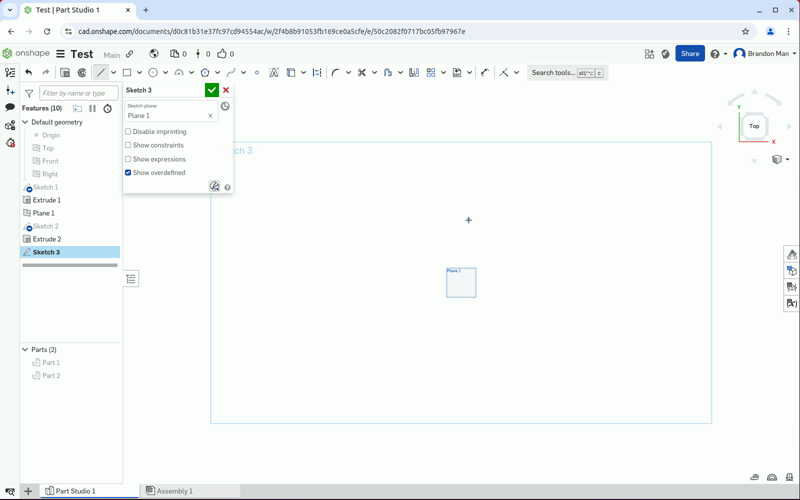
key_down(shift)
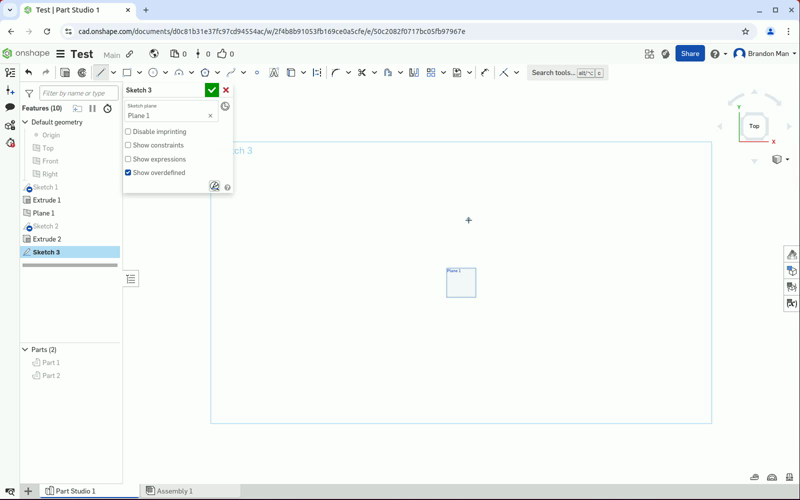
mouse_move(498, 219)
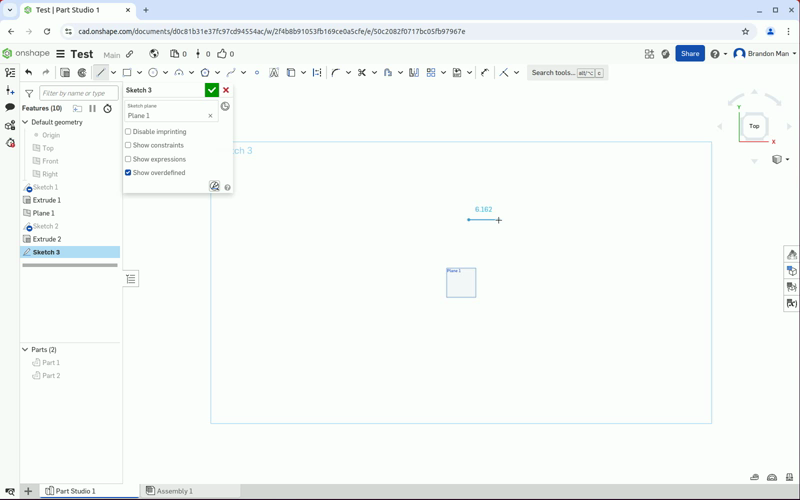
mouse_move(474, 219)
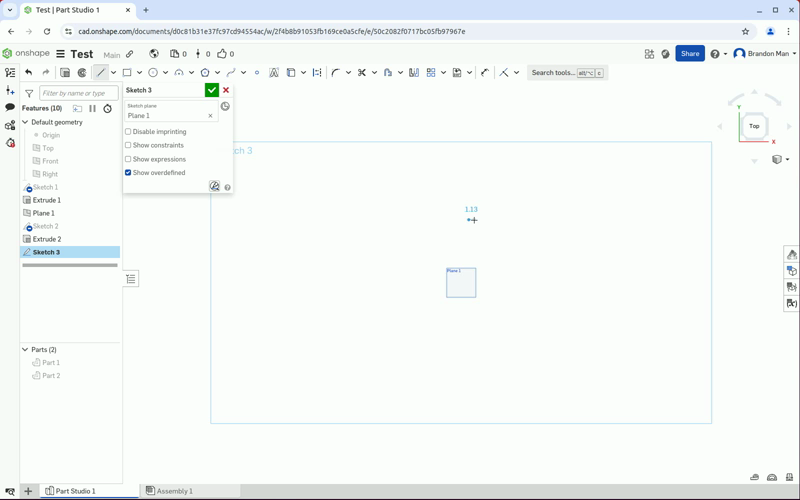
scroll(6)
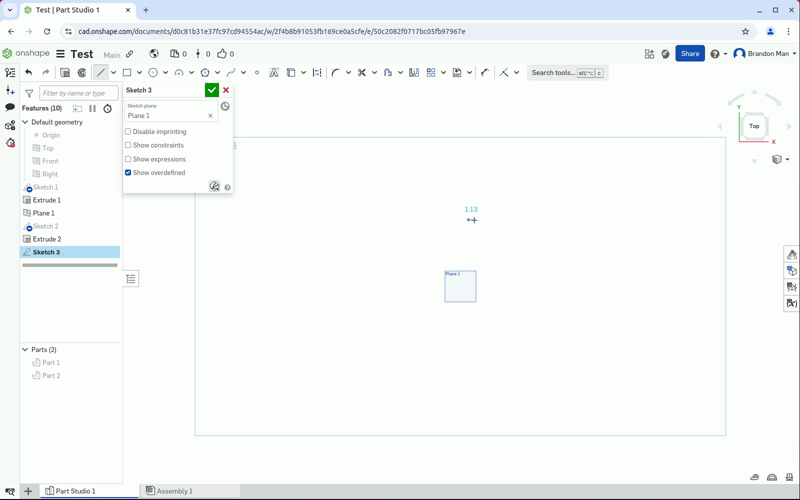
scroll(6)
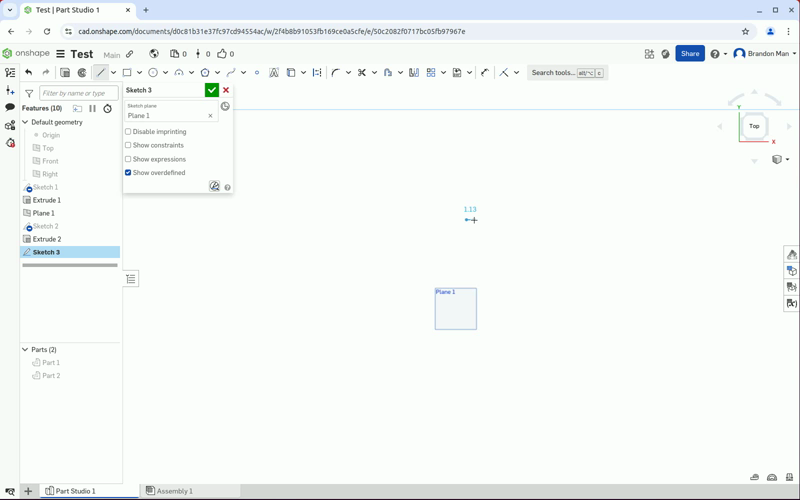
scroll(6)
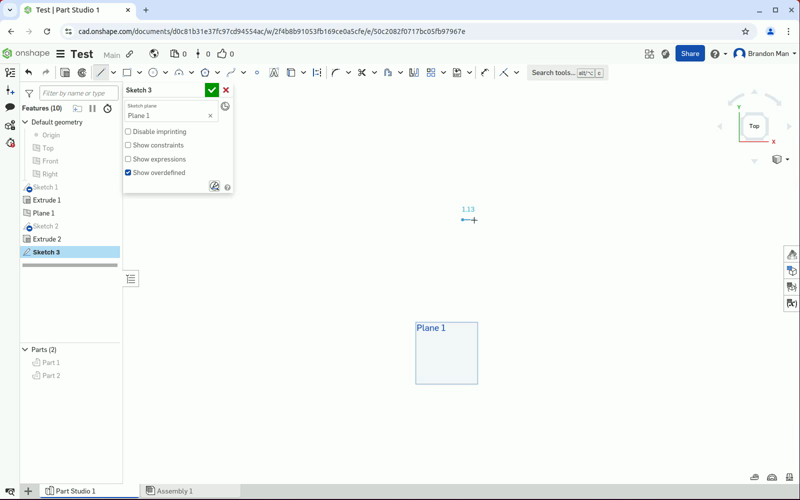
scroll(6)
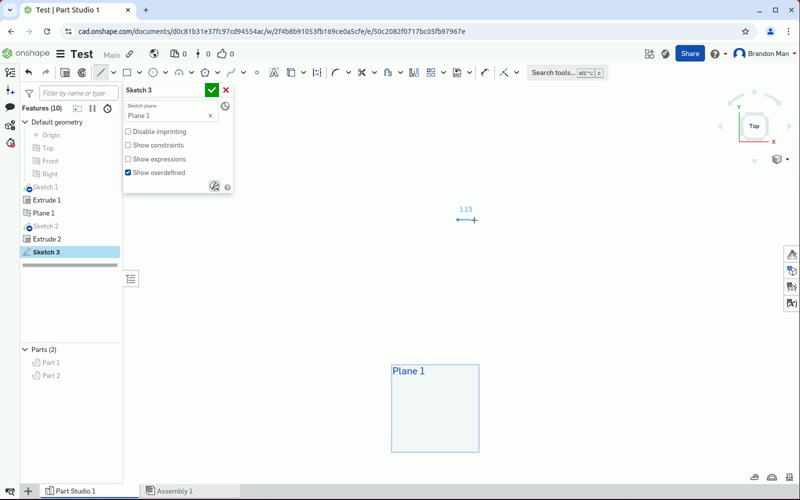
scroll(6)
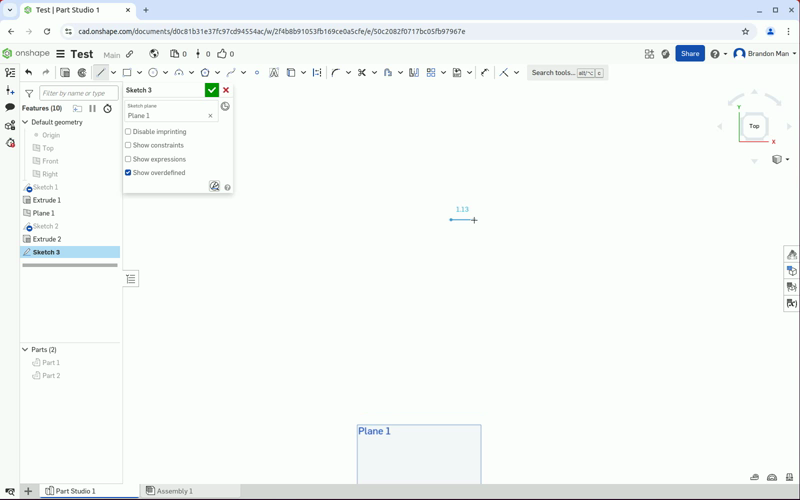
scroll(6)
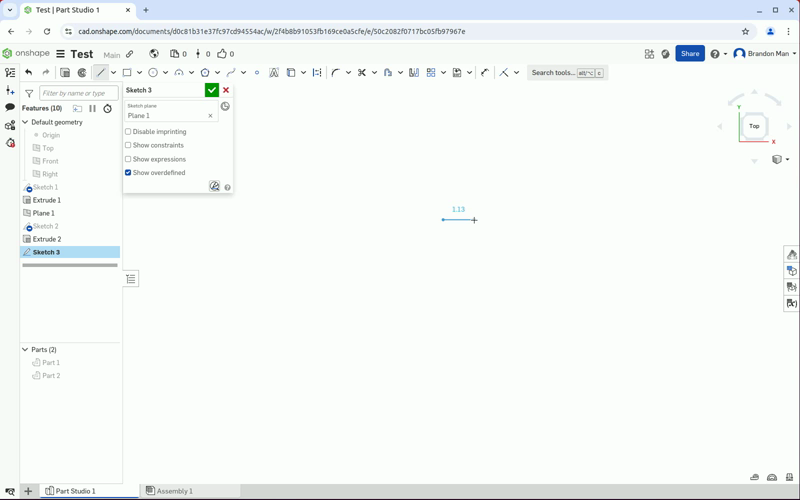
scroll(6)
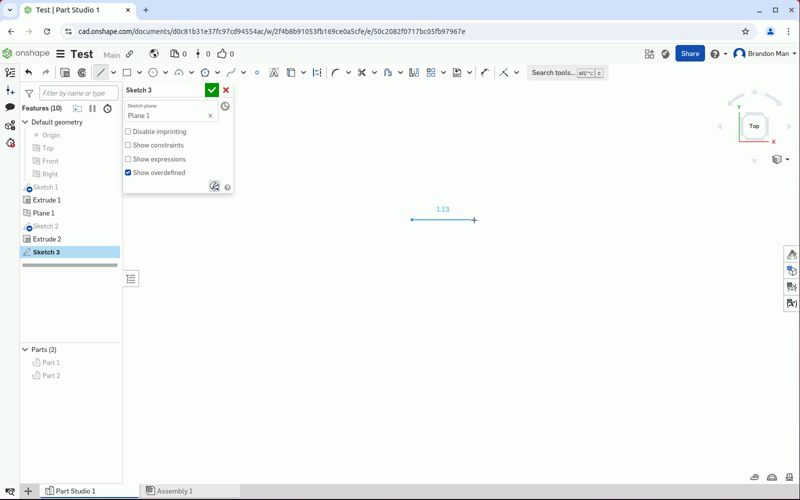
click(474, 219)
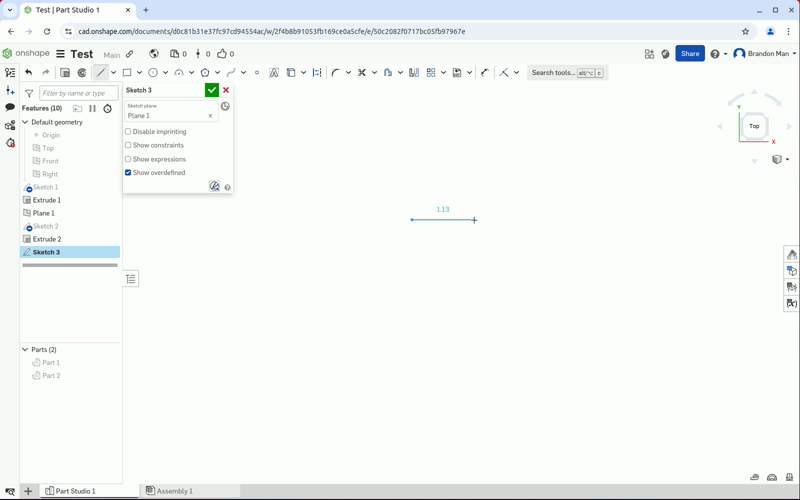
scroll(-6)
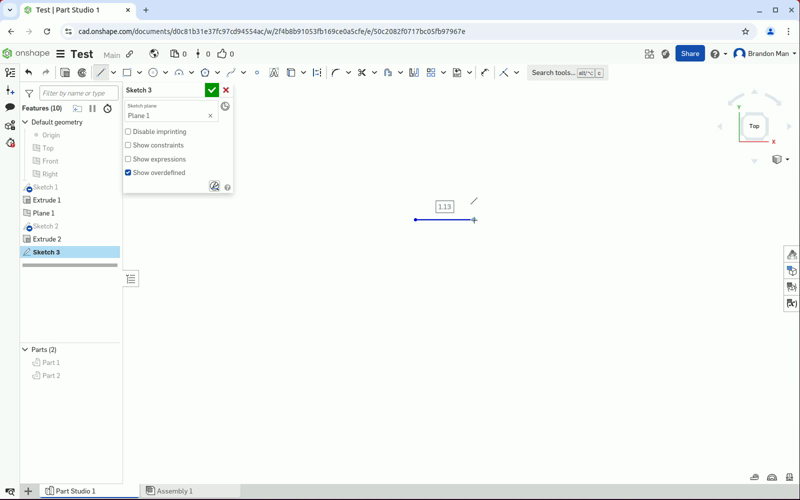
scroll(-6)
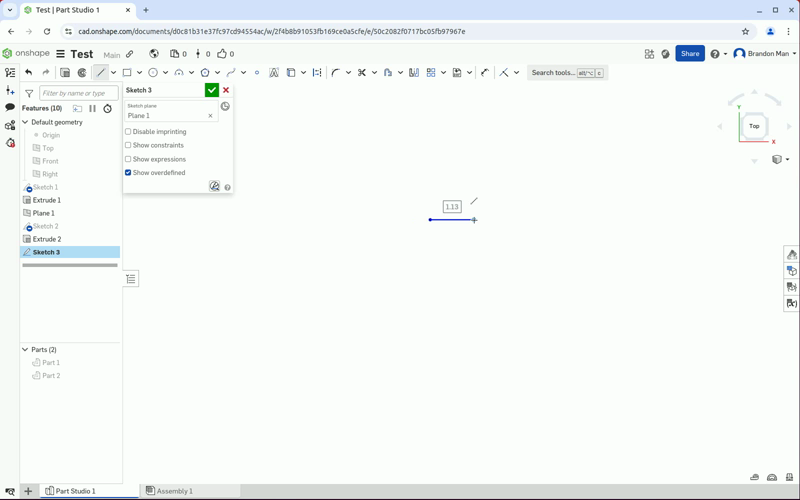
scroll(-6)
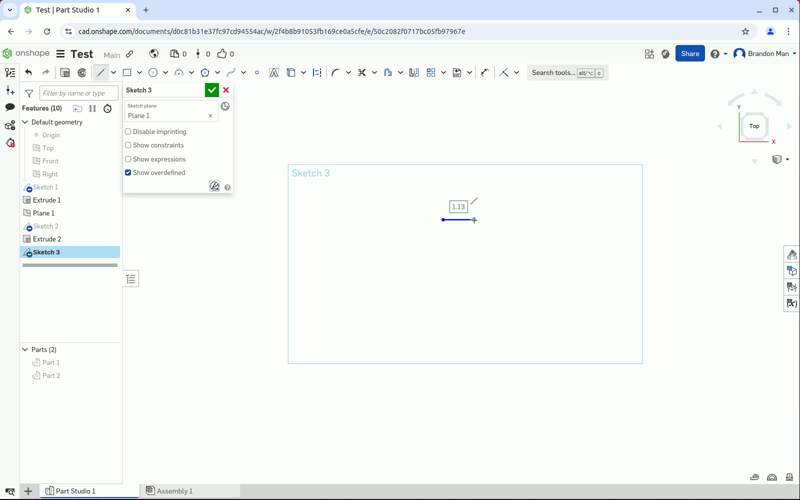
scroll(-6)
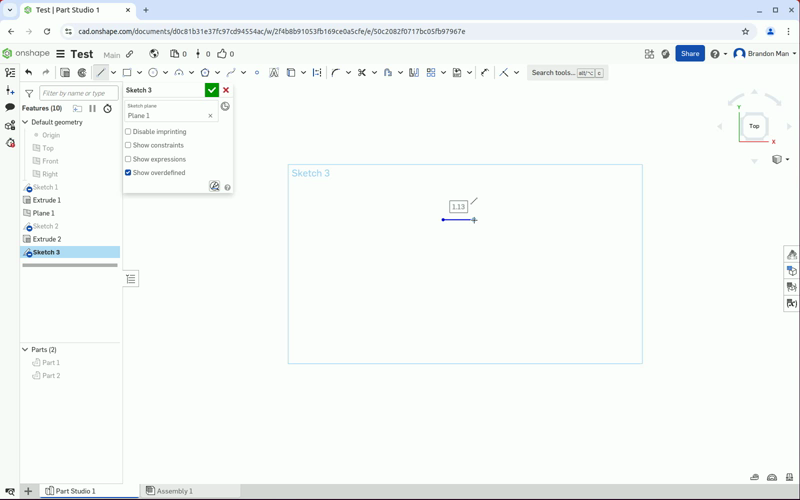
scroll(-6)
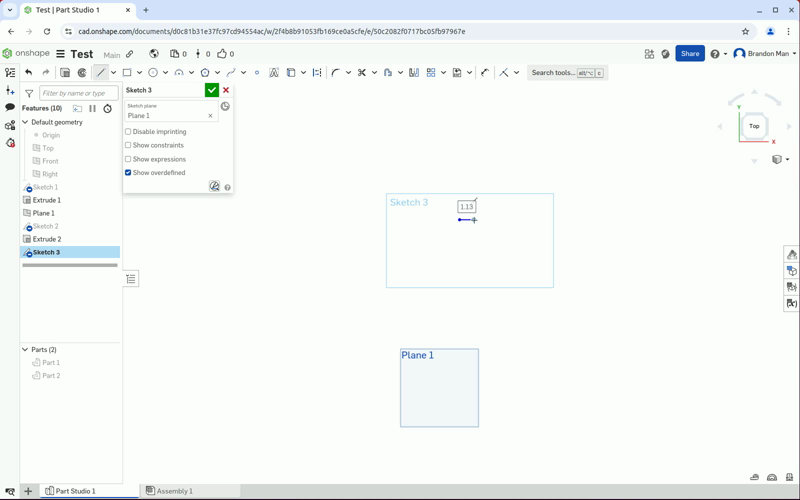
scroll(-6)
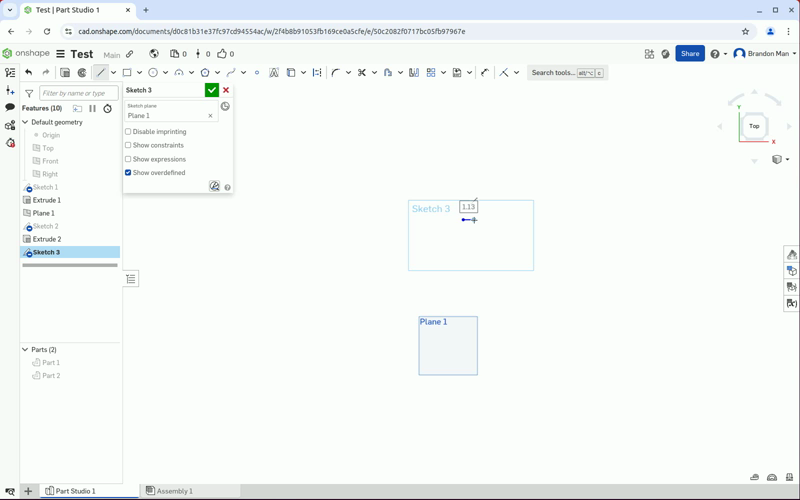
scroll(-6)
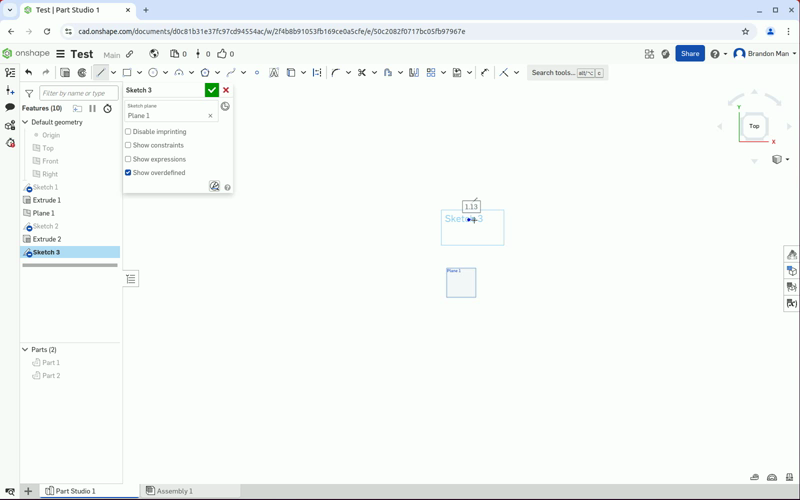
key_up(shift)
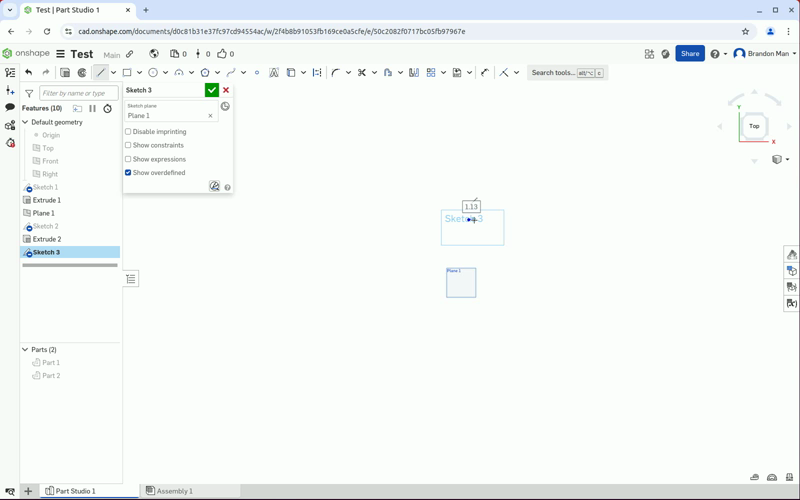
key_down(shift)
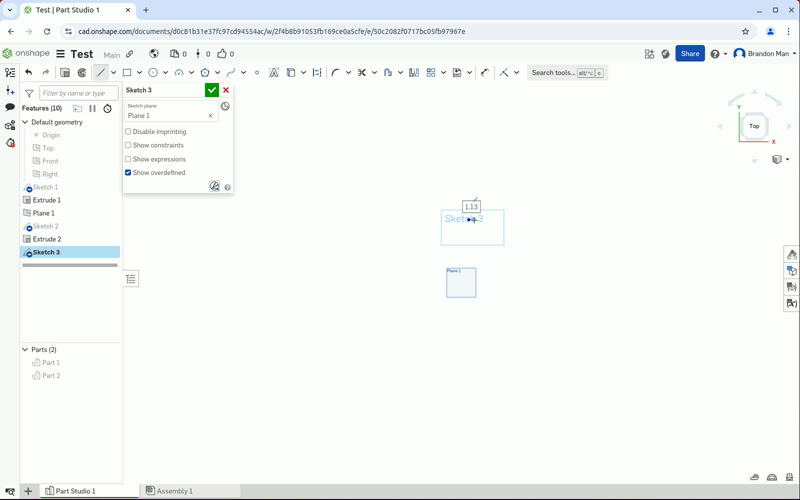
mouse_move(504, 219)
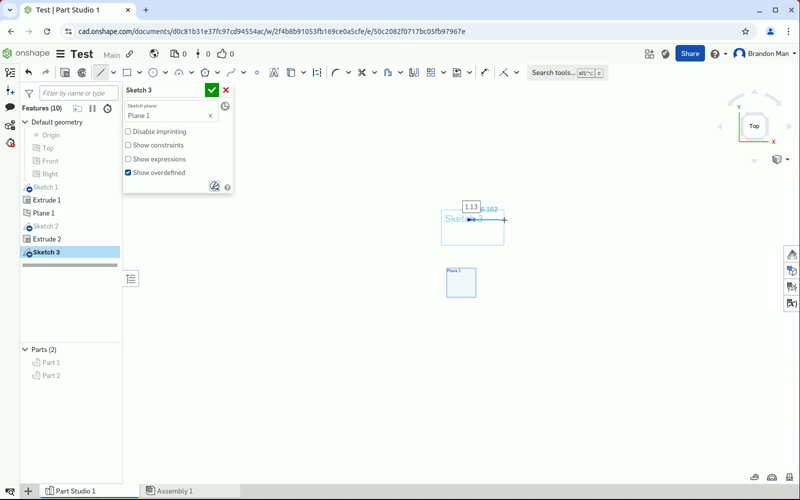
mouse_move(474, 209)
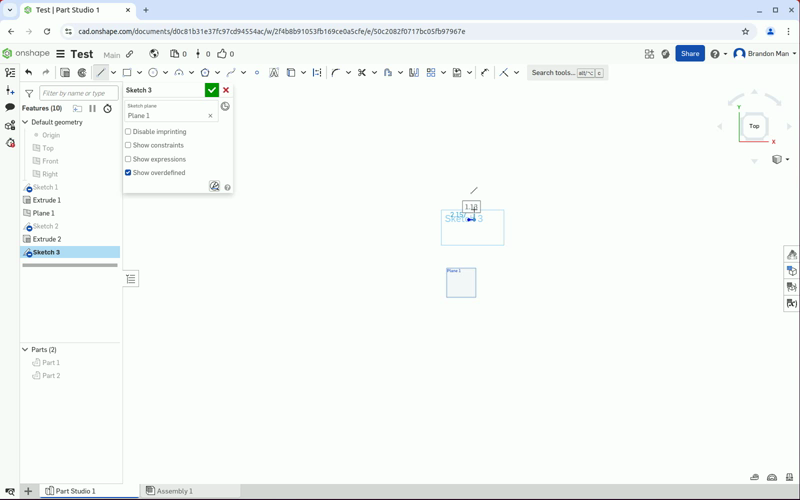
click(474, 209)
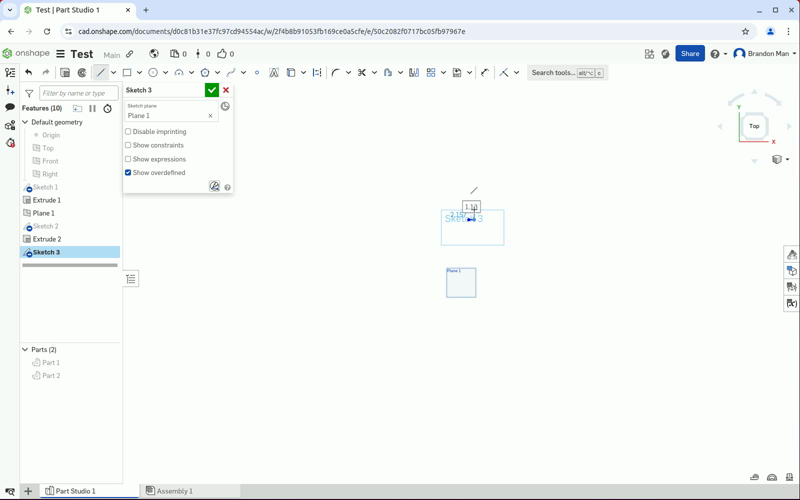
key_up(shift)
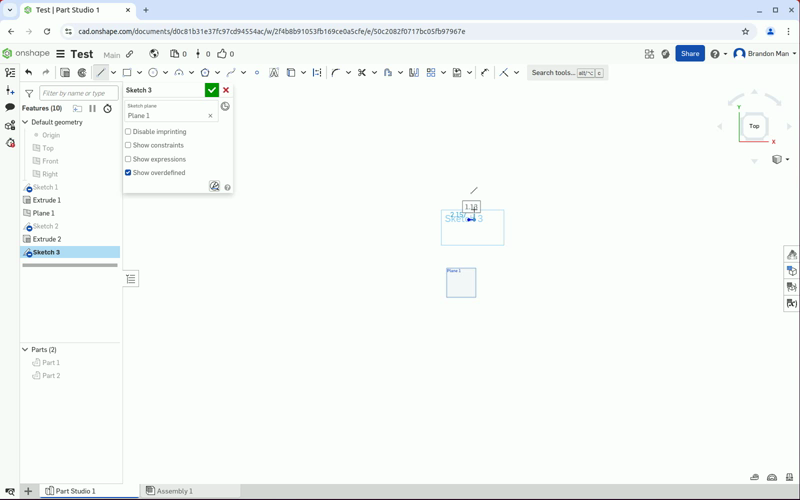
key_down(shift)
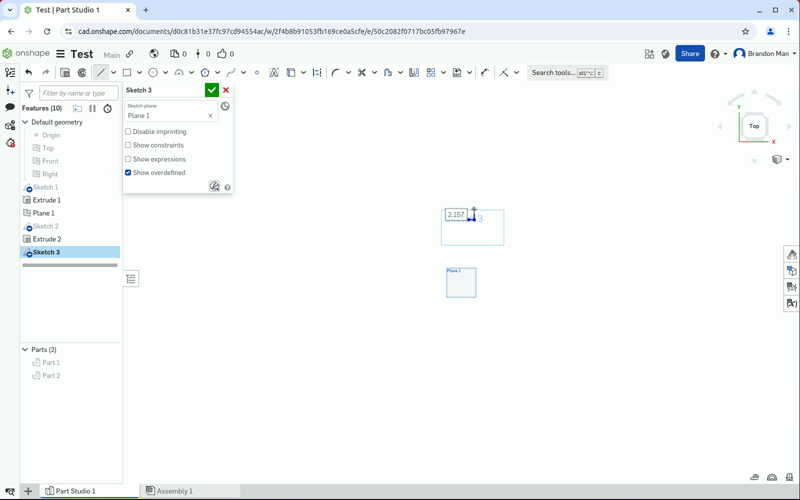
mouse_move(504, 209)
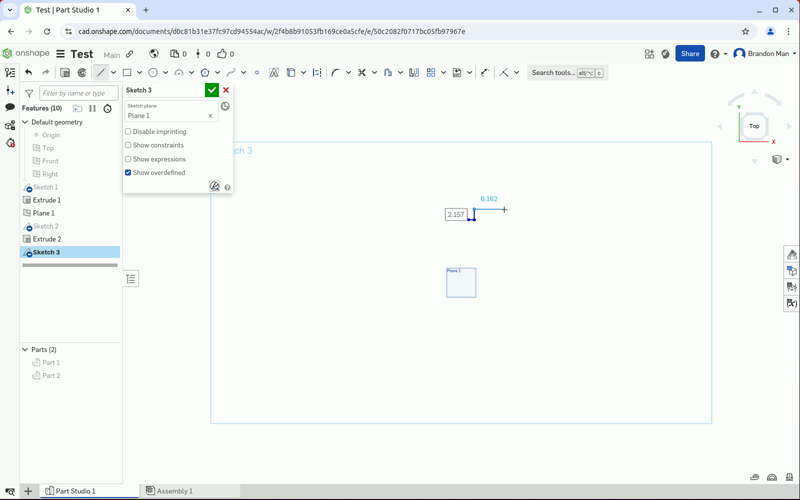
mouse_move(468, 209)
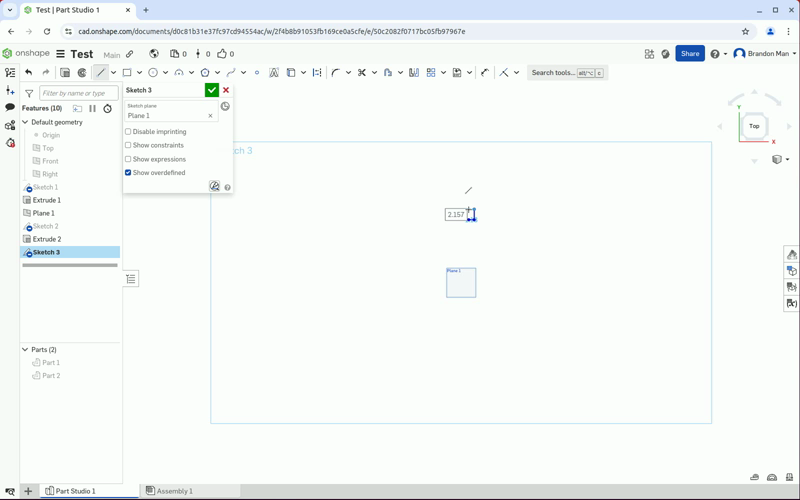
scroll(6)
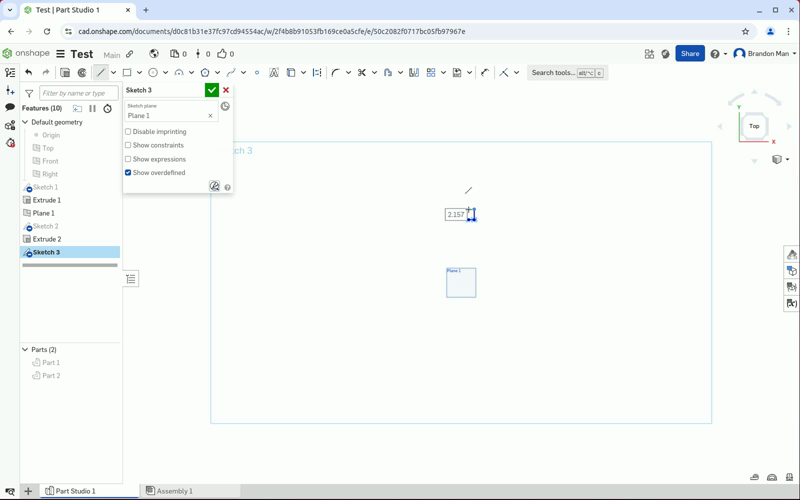
scroll(6)
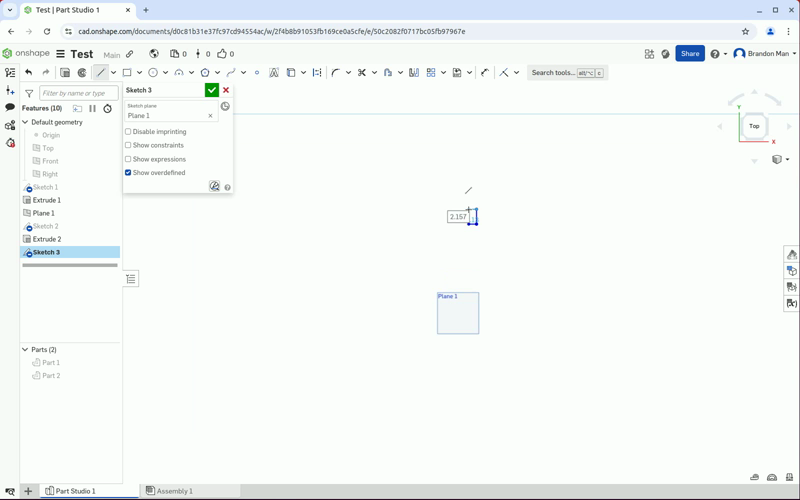
scroll(6)
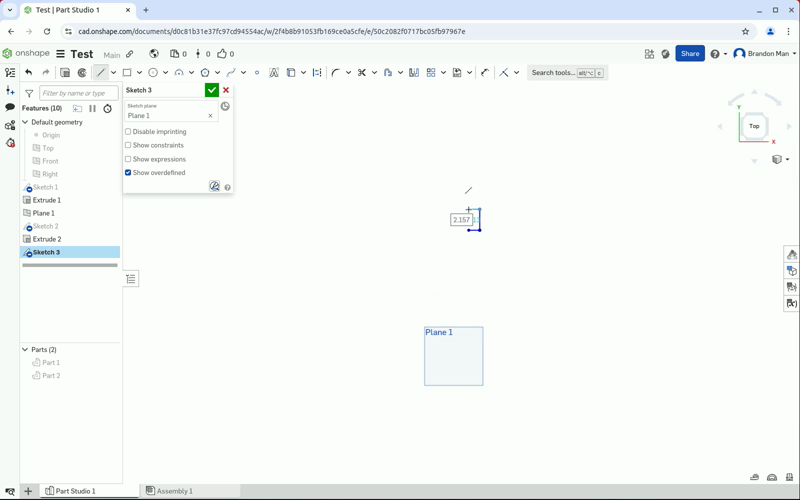
scroll(6)
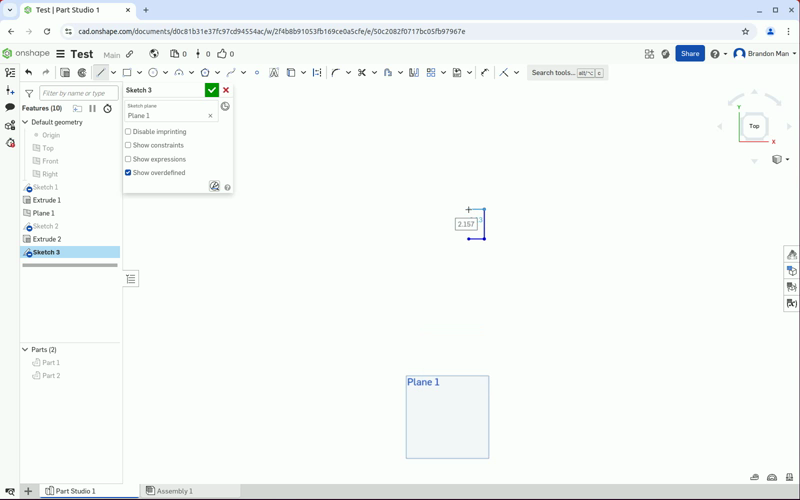
scroll(6)
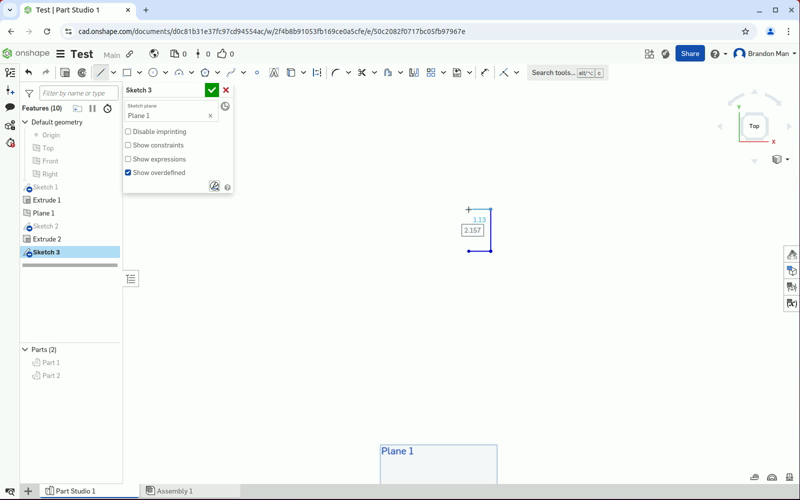
scroll(6)
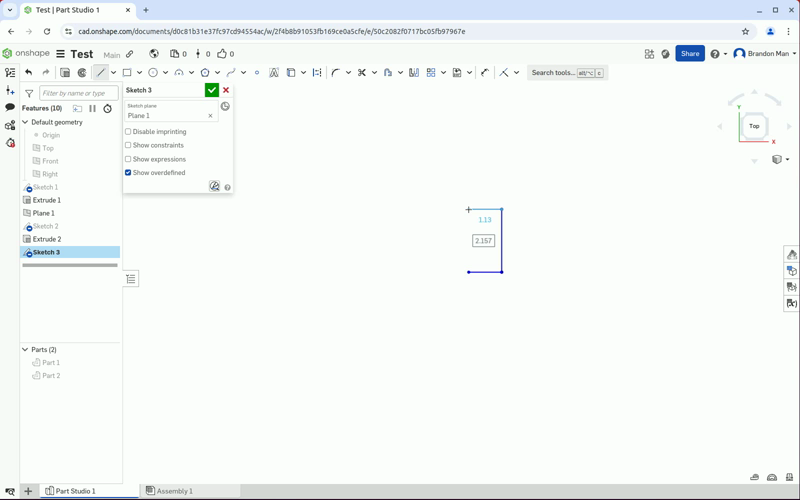
scroll(6)
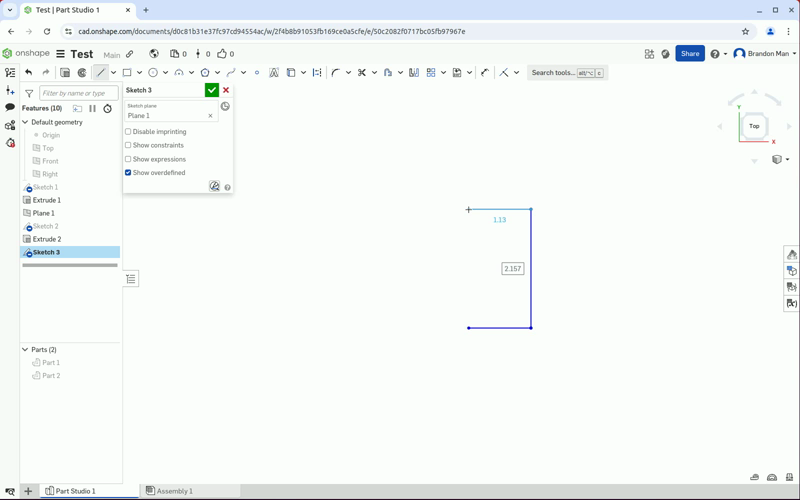
click(468, 209)
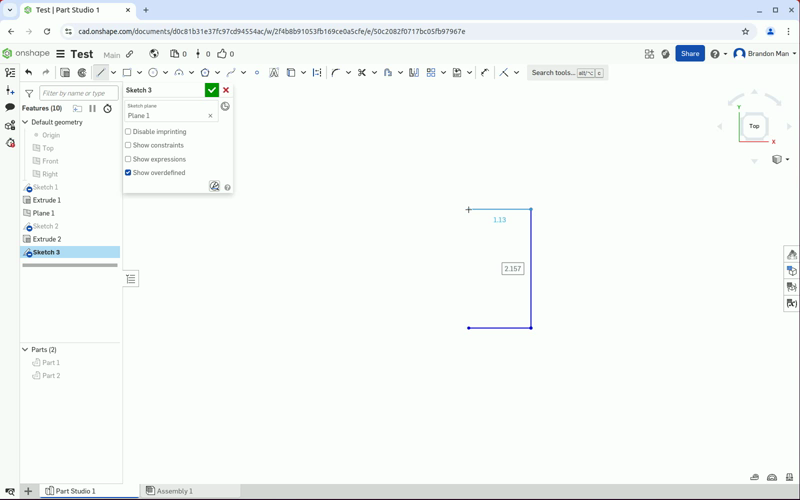
scroll(-6)
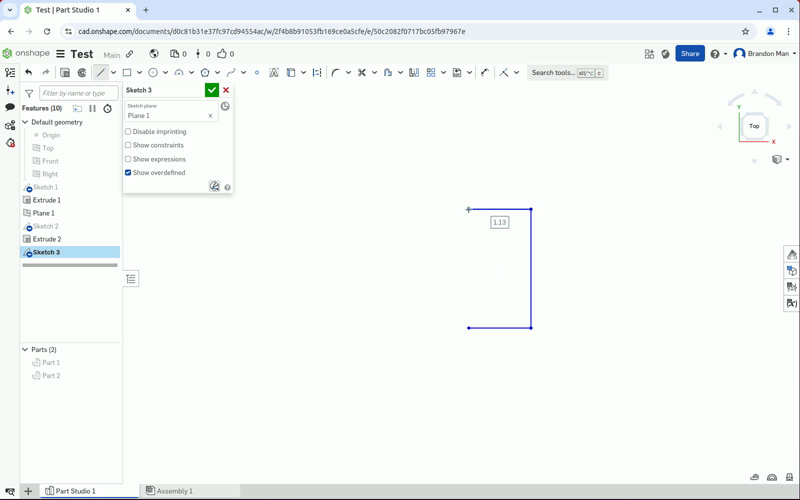
scroll(-6)
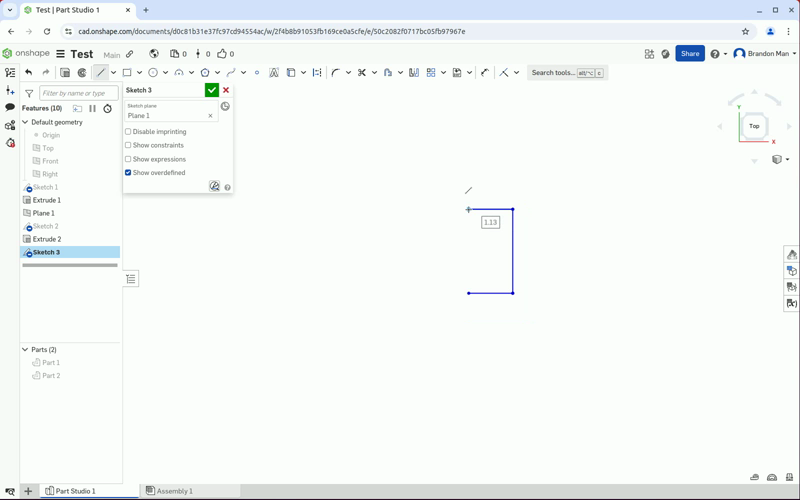
scroll(-6)
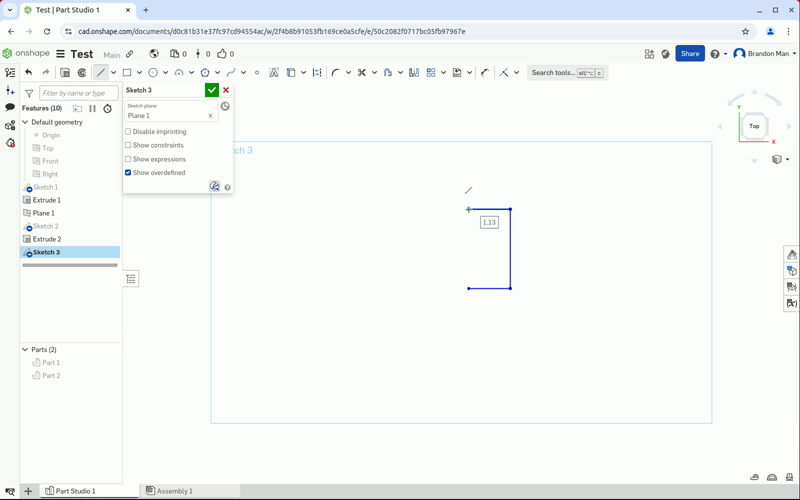
scroll(-6)
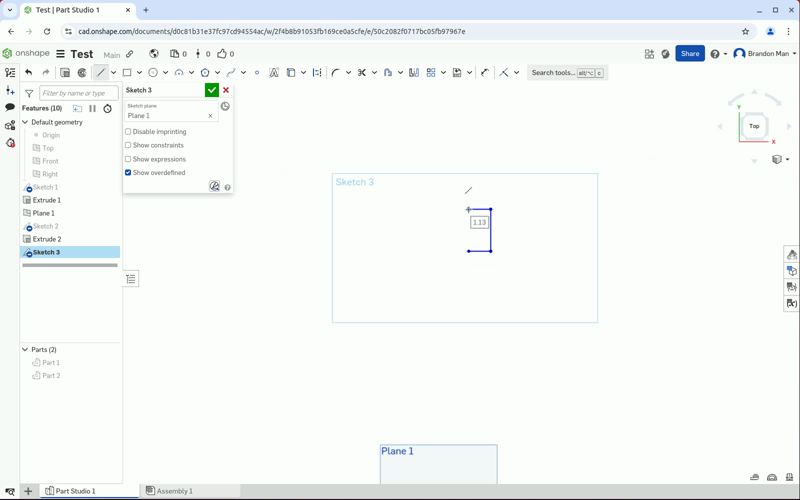
scroll(-6)
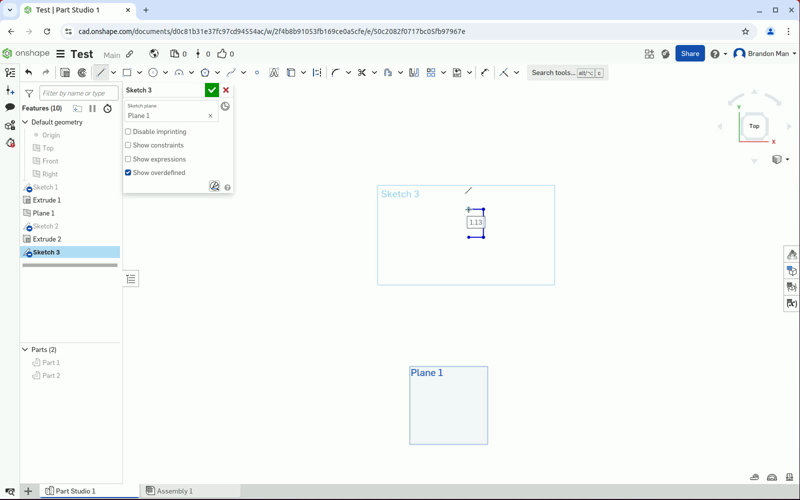
scroll(-6)
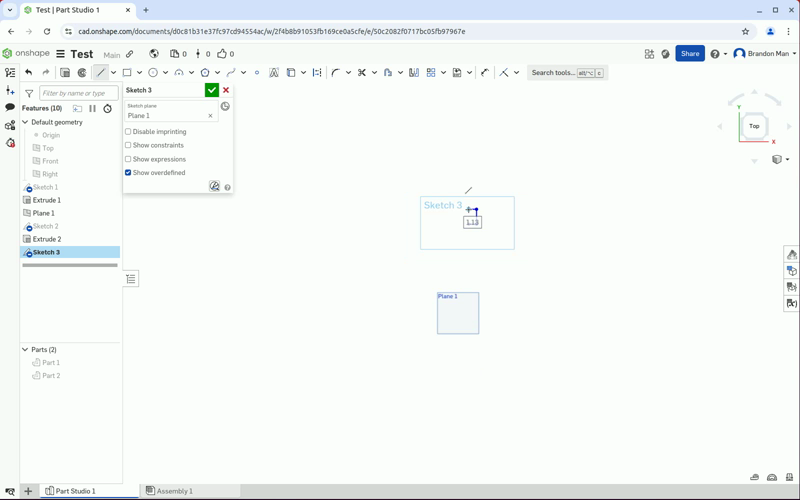
scroll(-6)
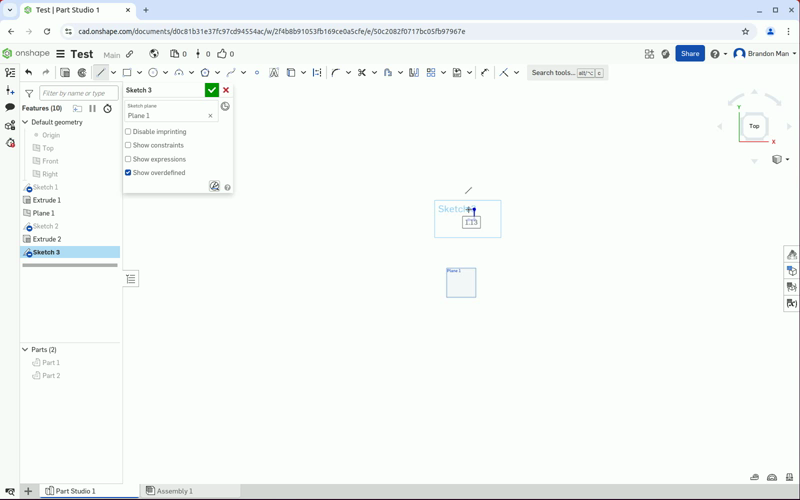
key_up(shift)
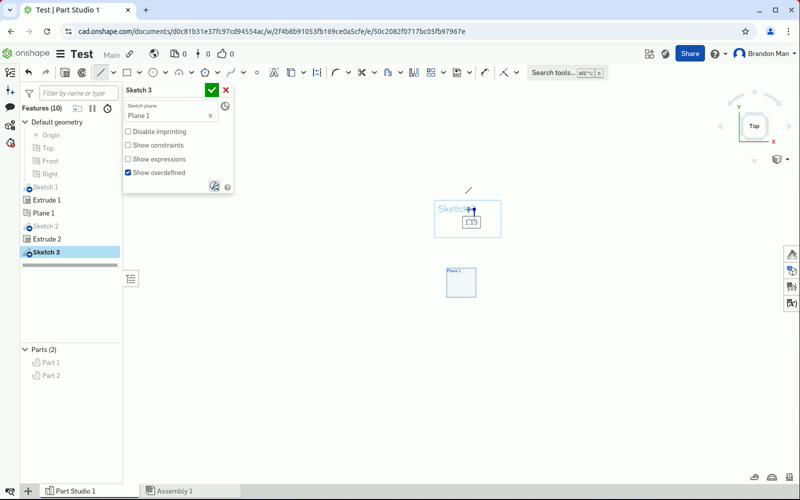
mouse_move(498, 209)
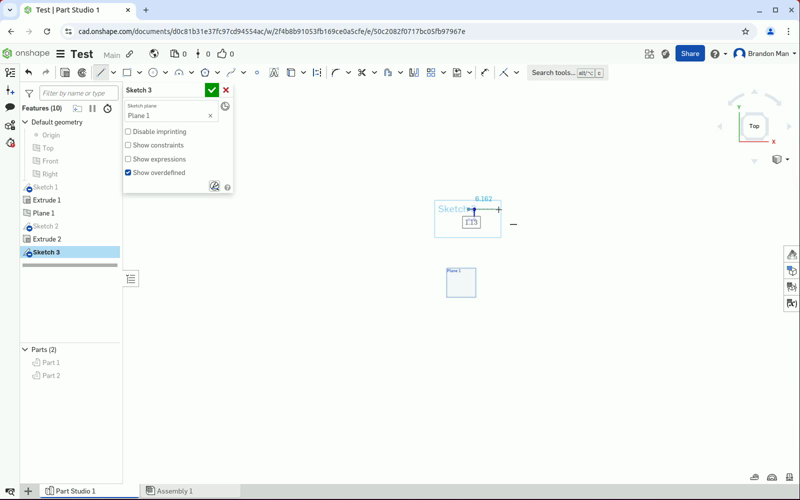
key_down(shift)
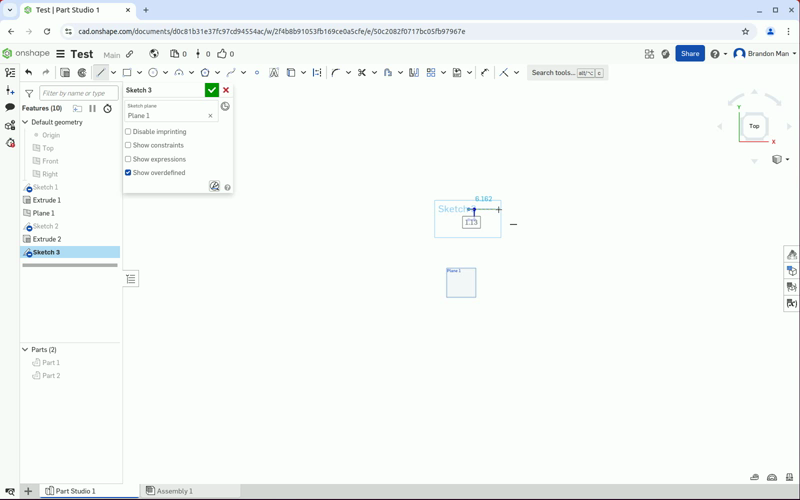
mouse_move(468, 219)
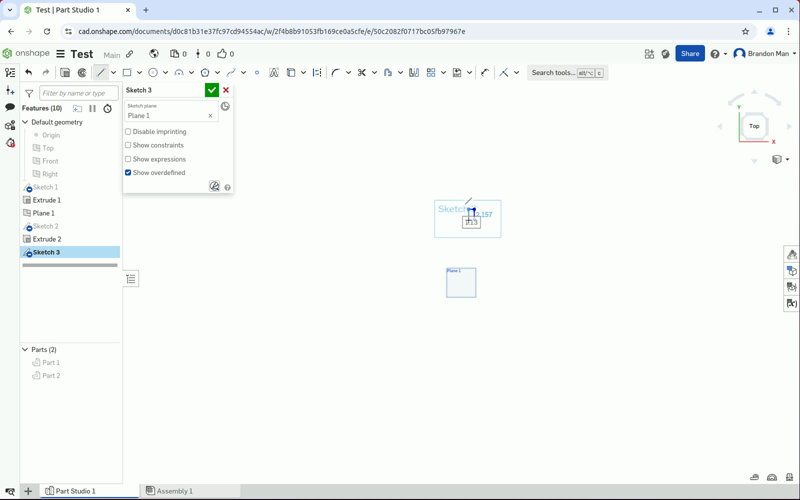
key_up(shift)
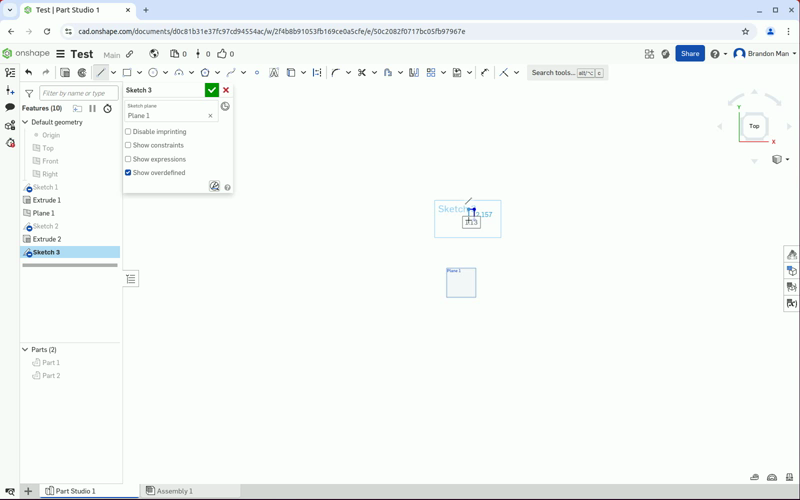
click(468, 219)
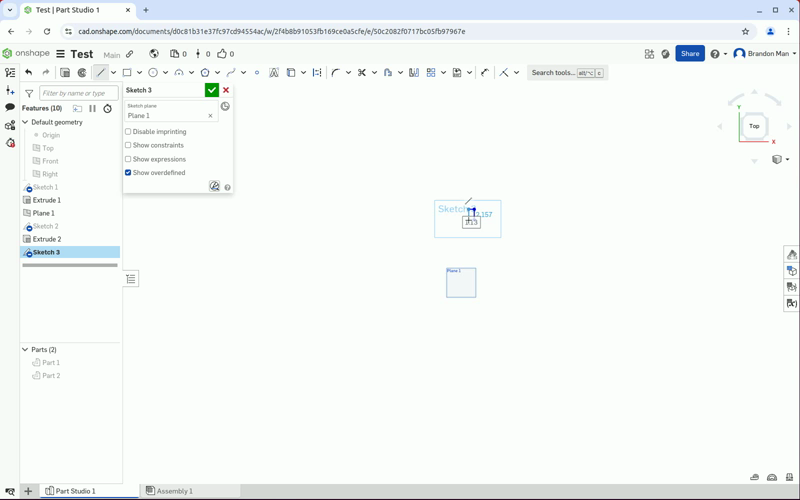
key(esc)
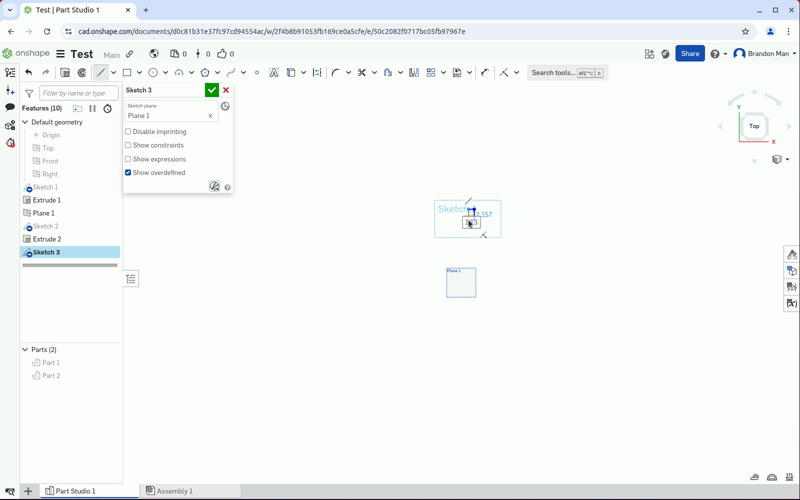
mouse_move(473, 218)
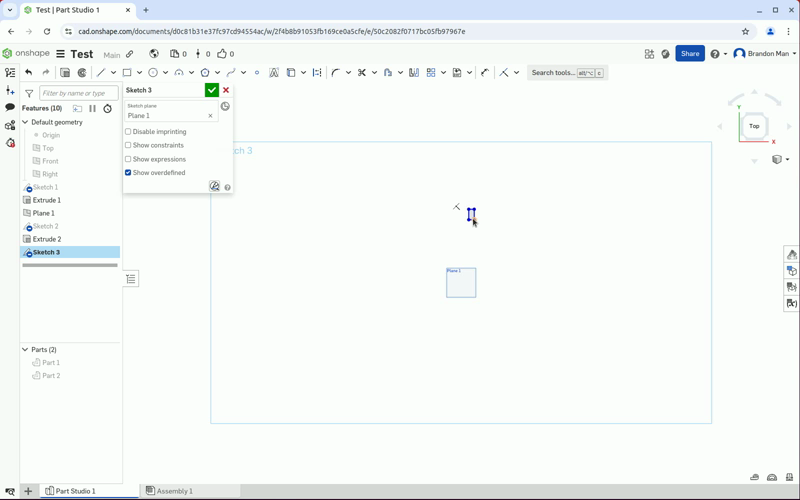
scroll(6)
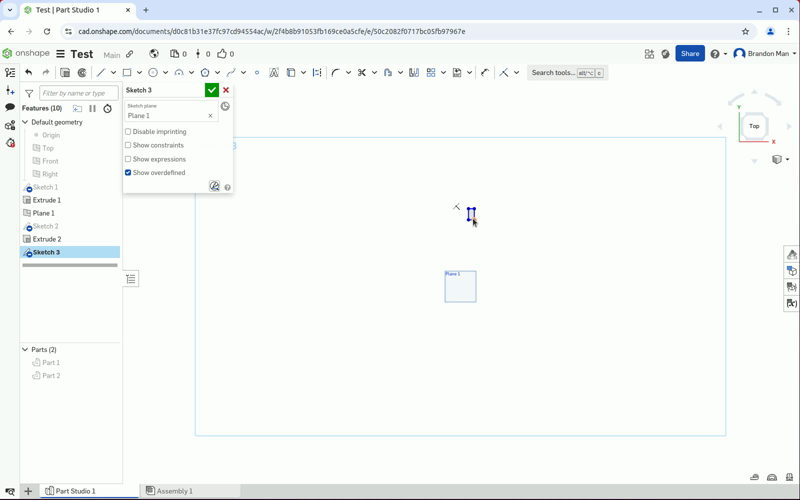
scroll(6)
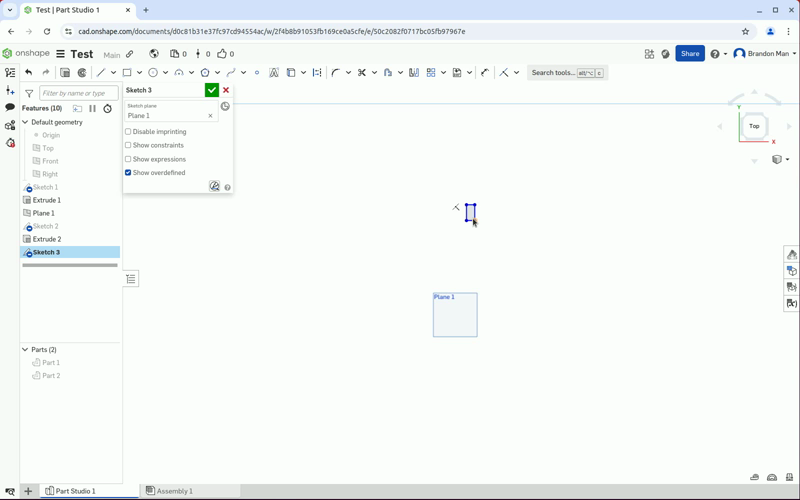
scroll(6)
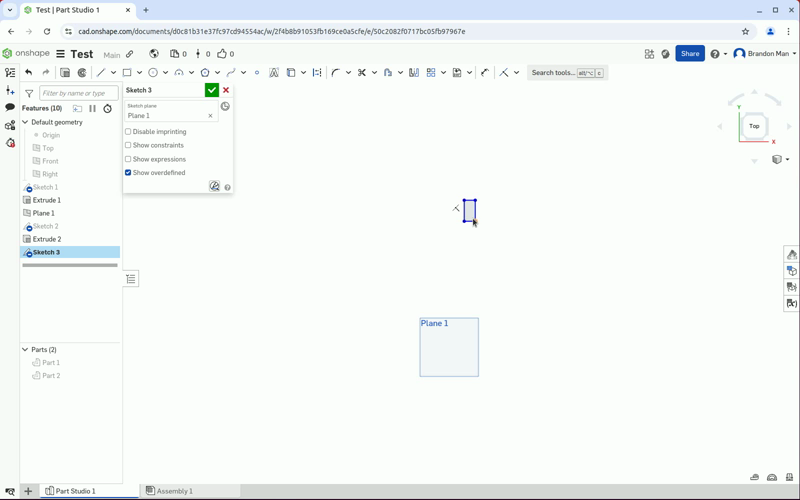
scroll(6)
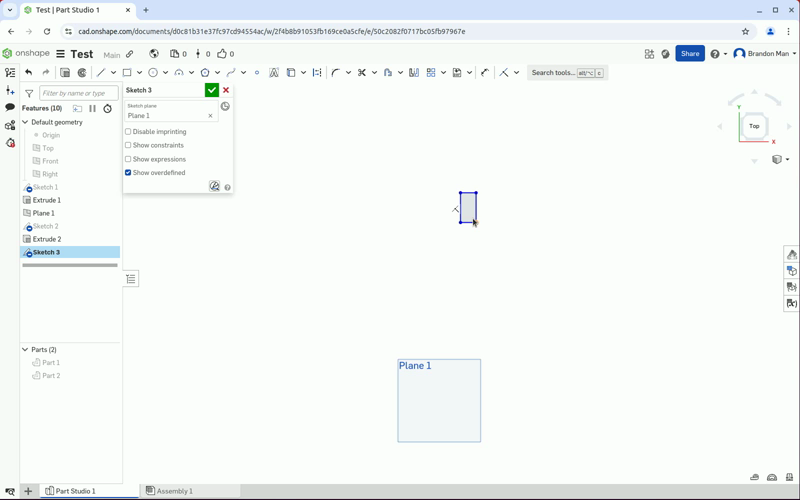
scroll(6)
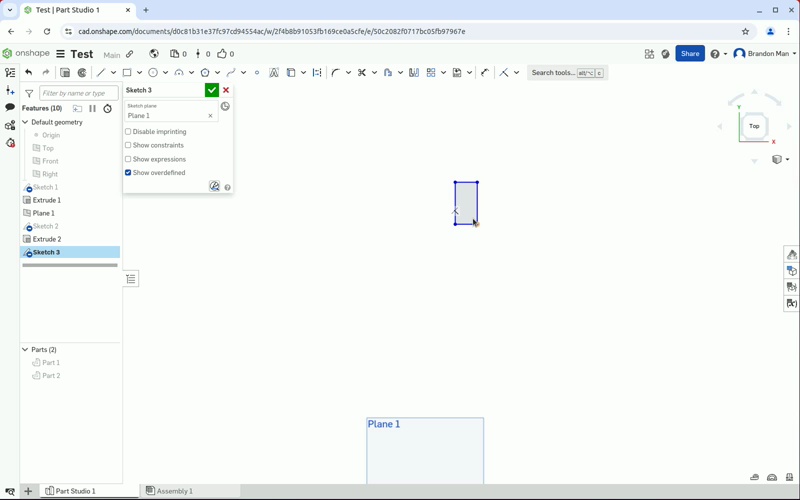
scroll(6)
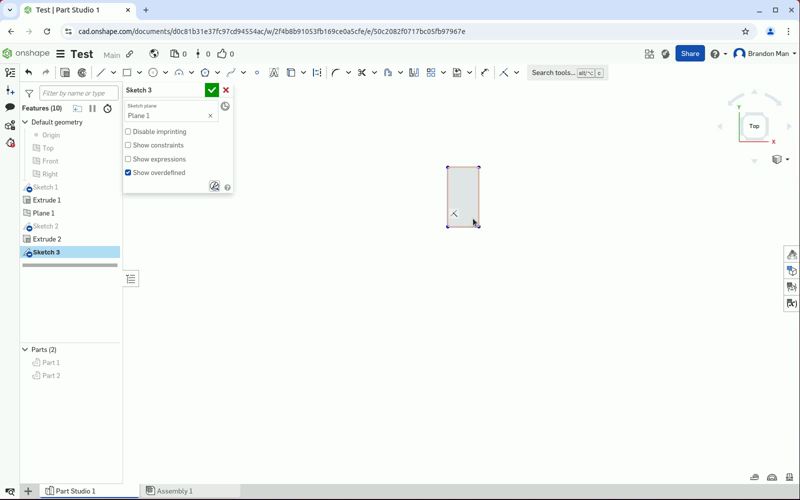
scroll(6)
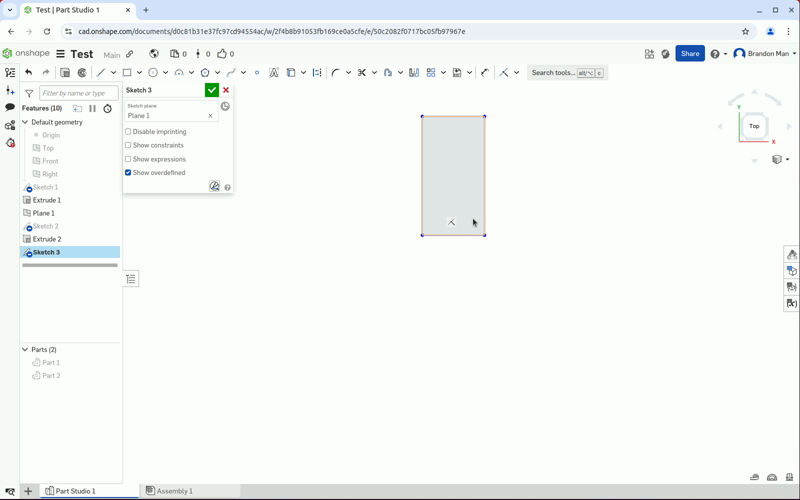
click(473, 218)
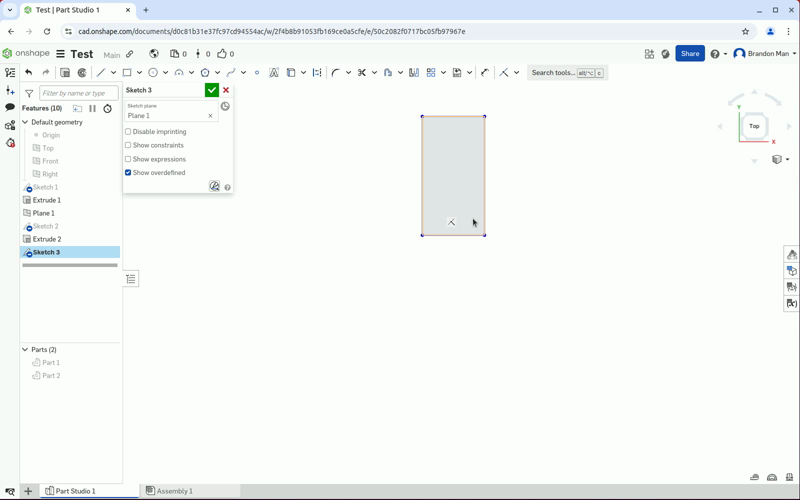
scroll(-6)
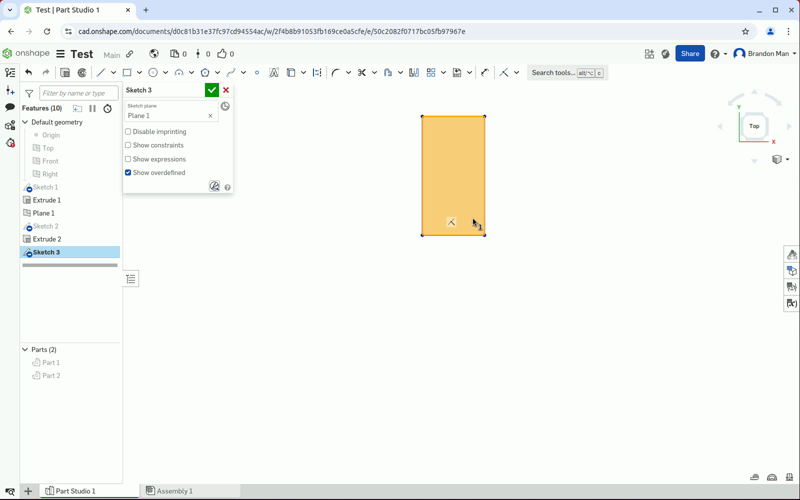
scroll(-6)
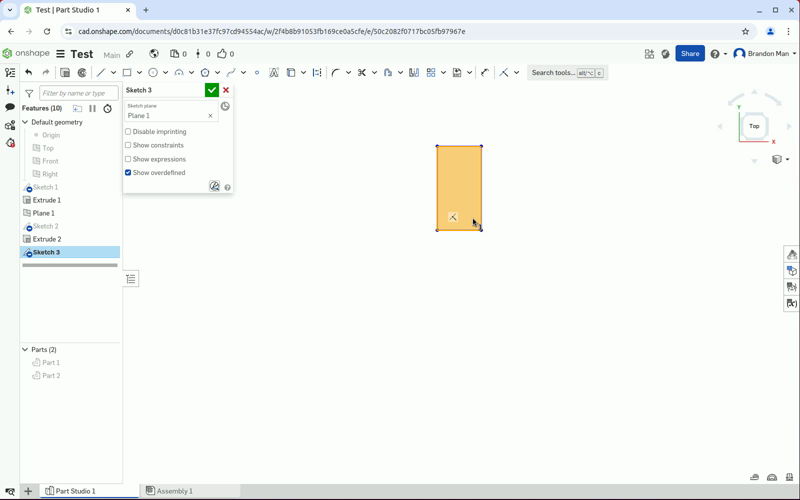
scroll(-6)
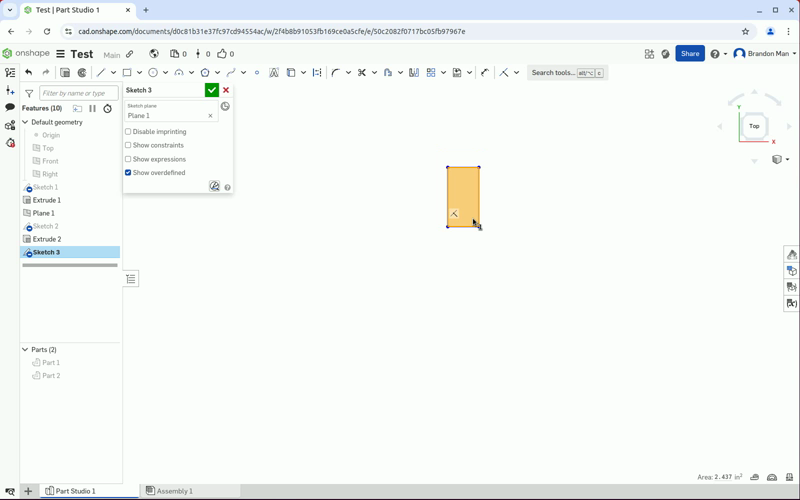
scroll(-6)
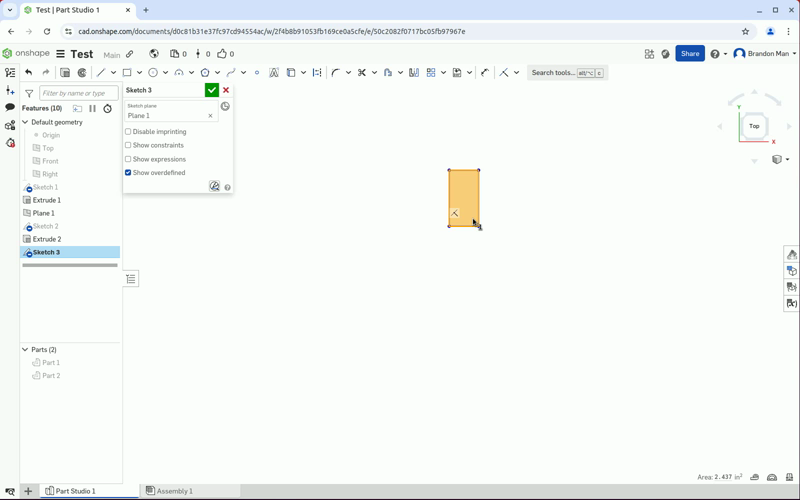
scroll(-6)
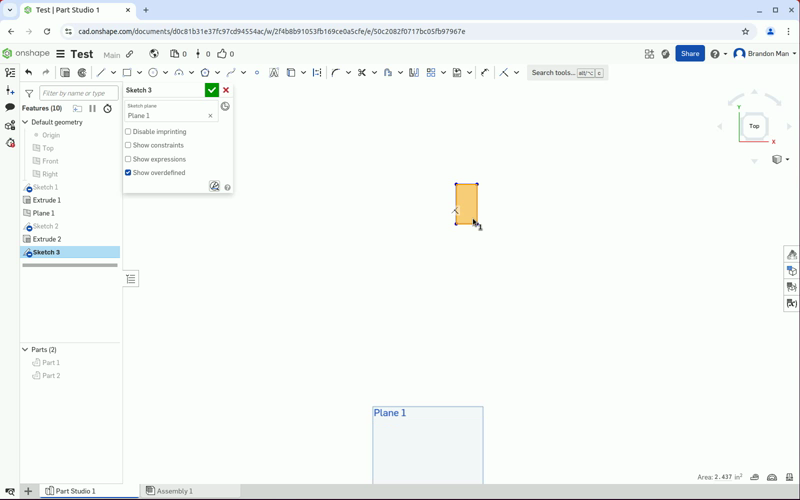
scroll(-6)
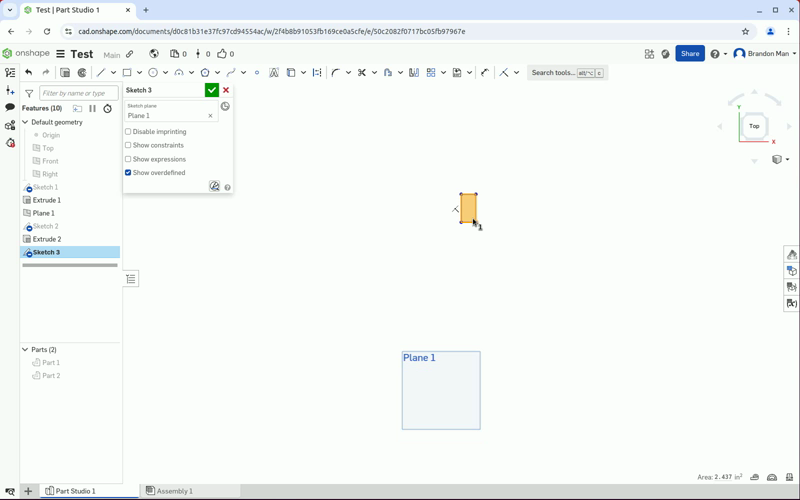
scroll(-6)
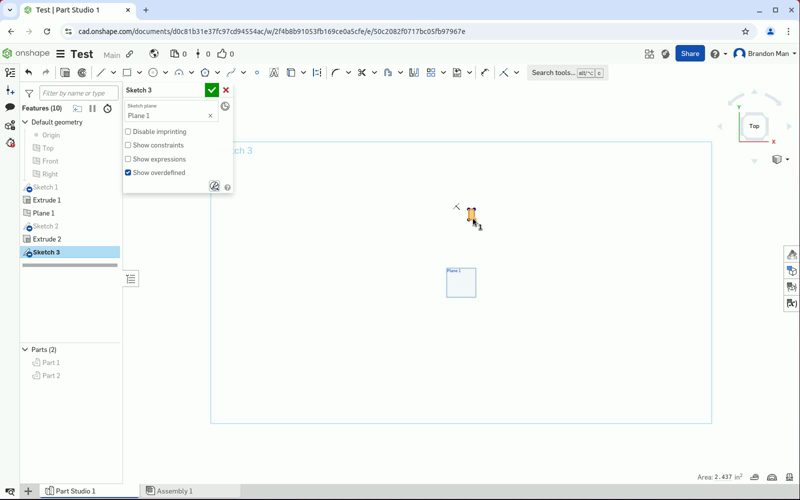
mouse_move(73, 352)
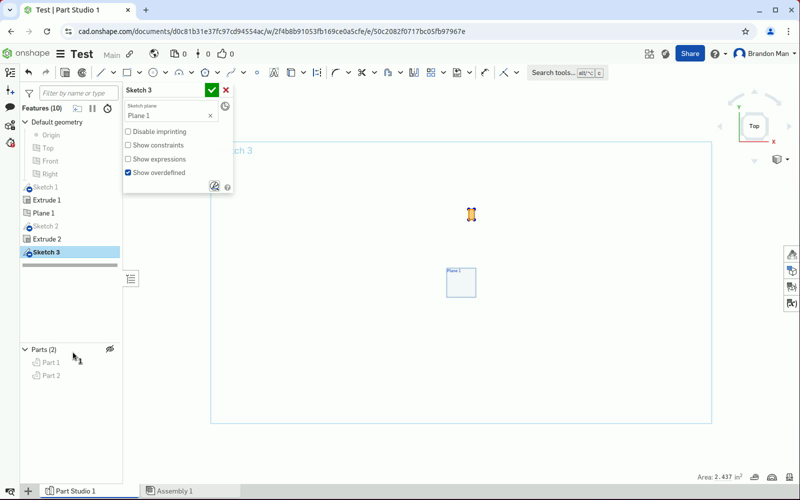
key(shift+y)
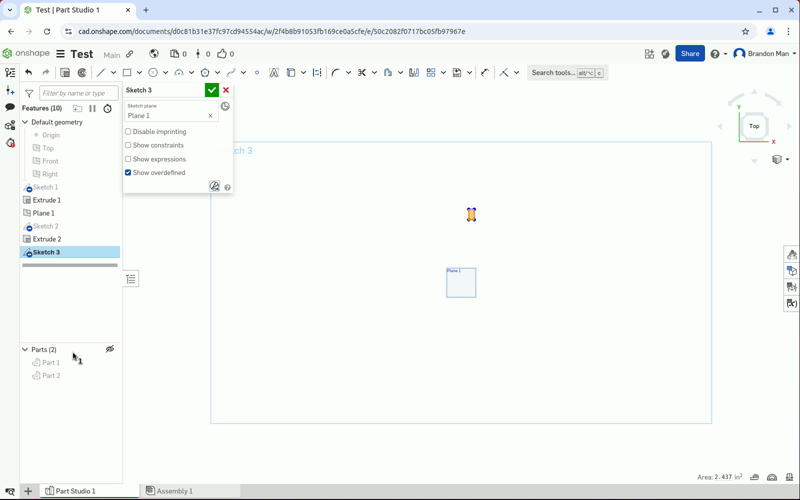
key(shift+e)
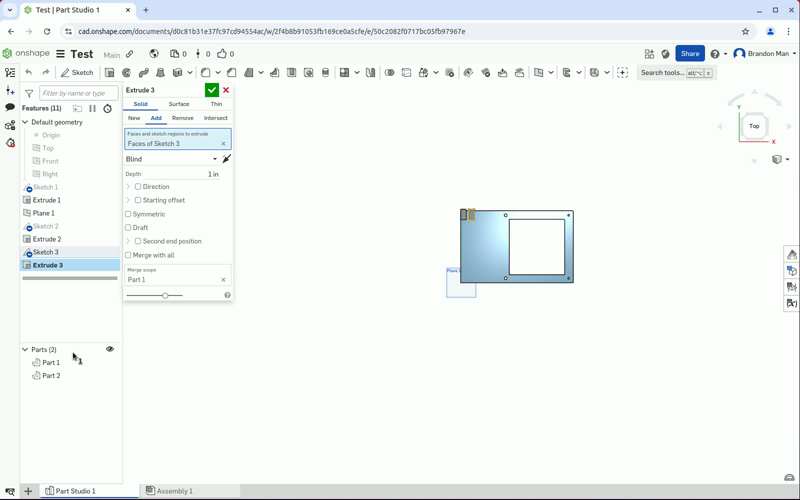
mouse_move(143, 106)
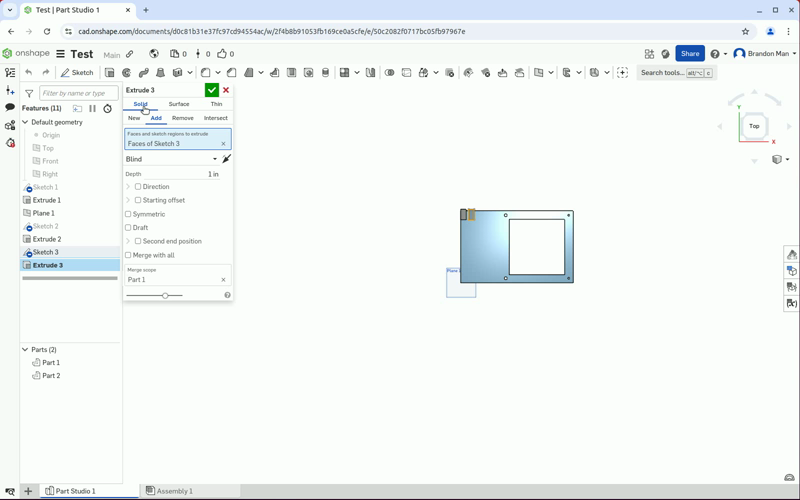
click(143, 106)
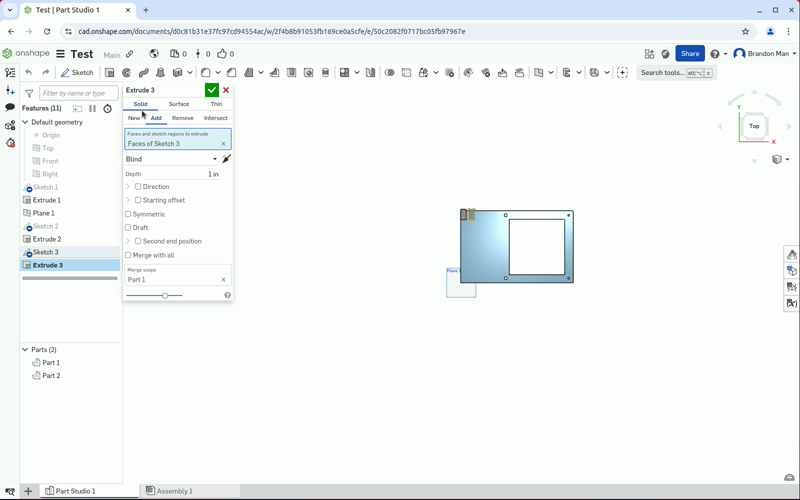
mouse_move(137, 120)
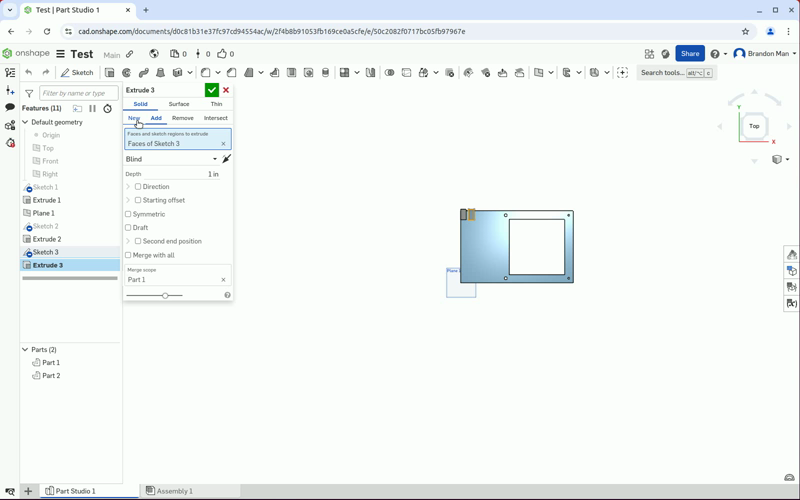
click(137, 120)
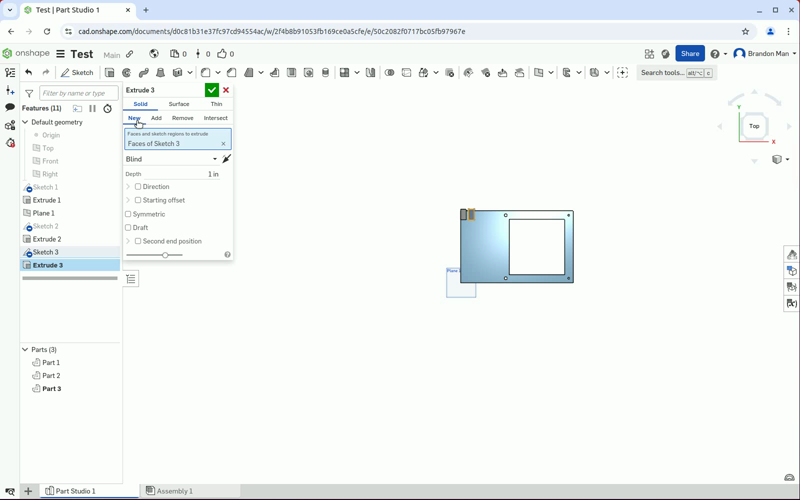
key(tab, 4)
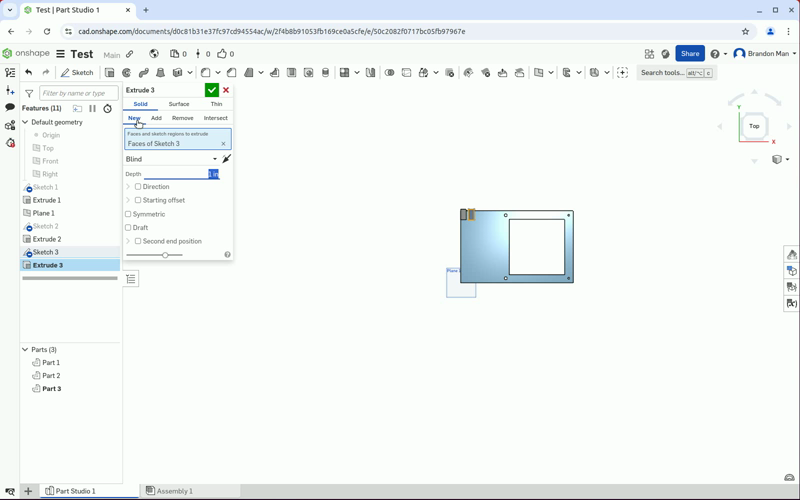
text(2.407)
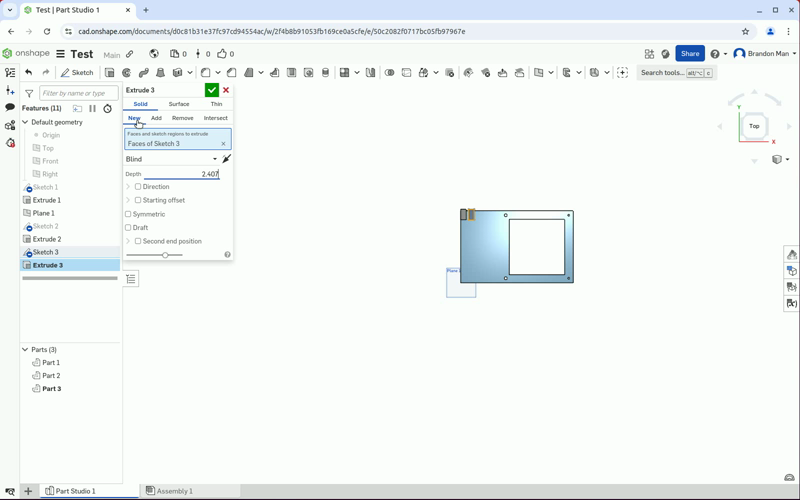
key(enter)
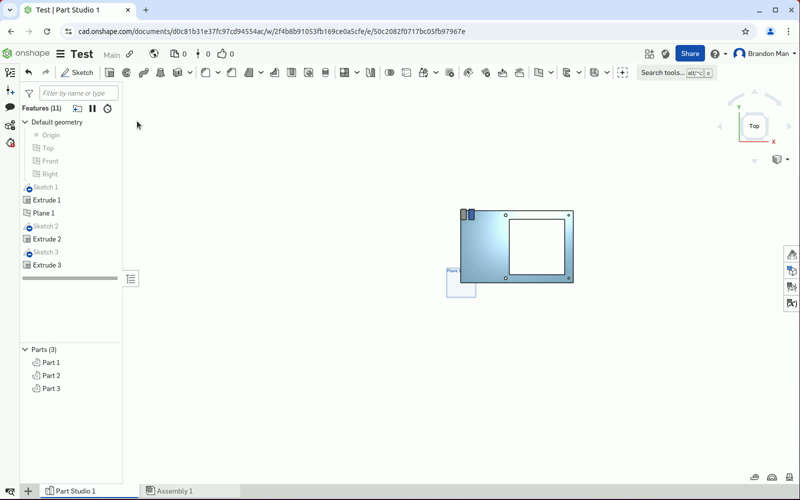
key(shift+h)
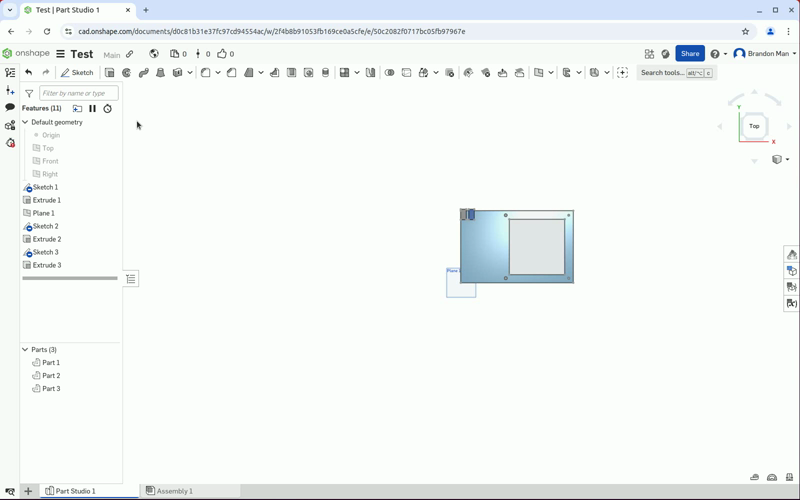
key(shift+h)
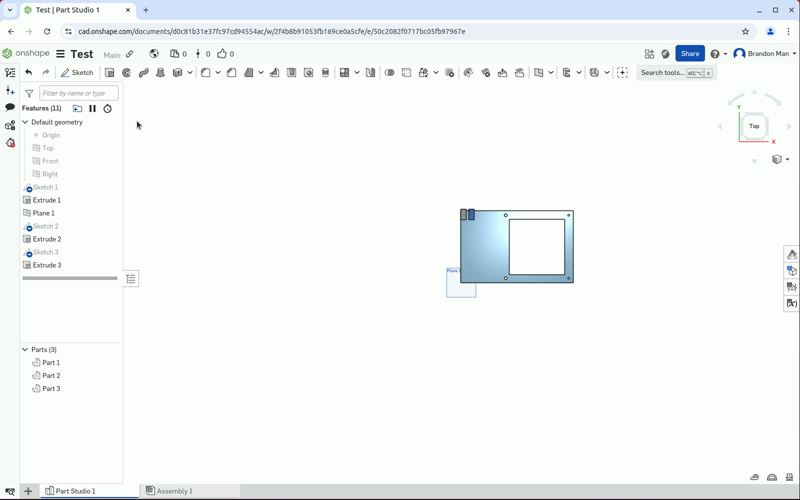
mouse_move(73, 189)
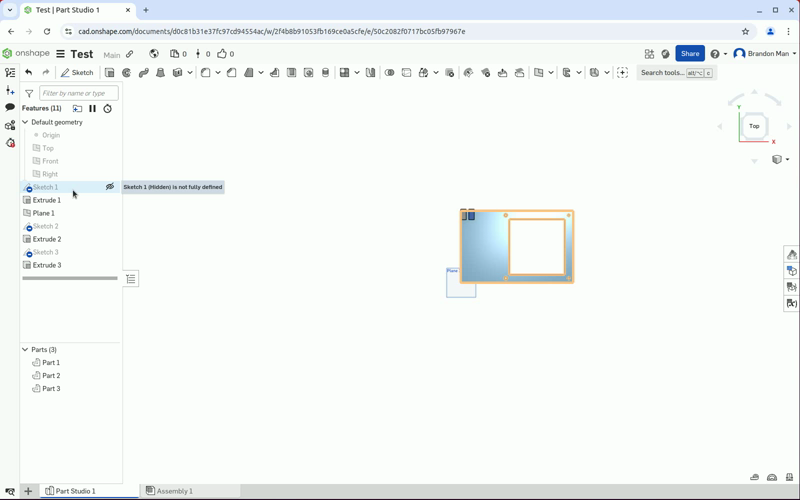
click(73, 189)
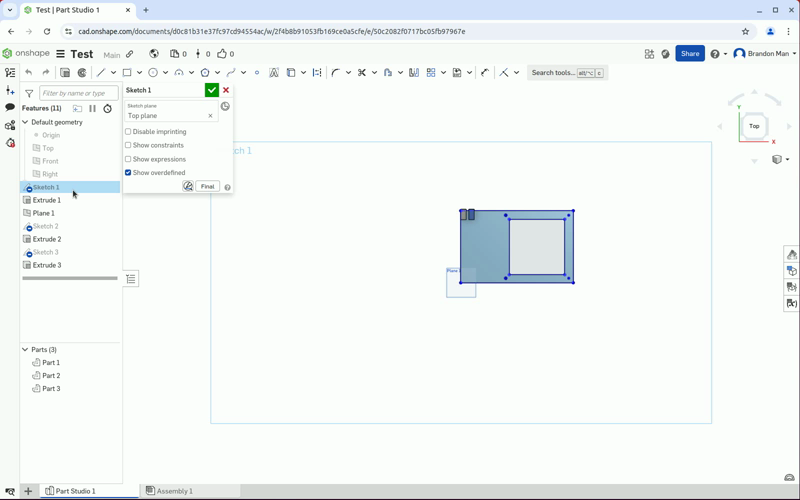
mouse_move(229, 92)
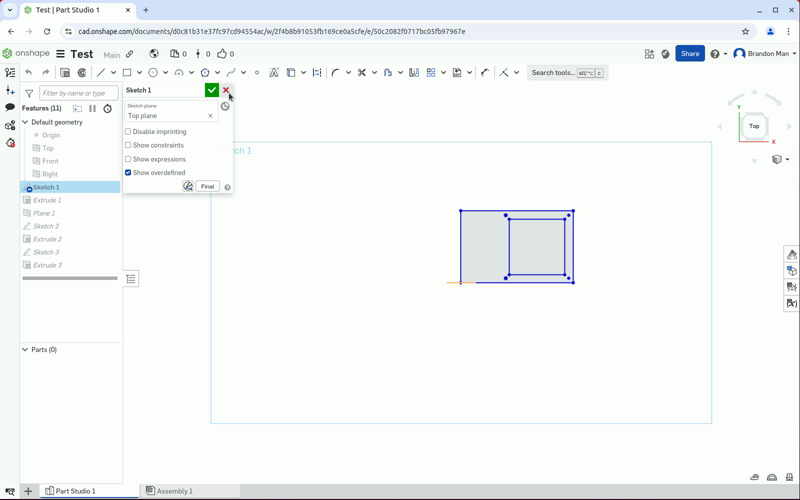
click(229, 92)
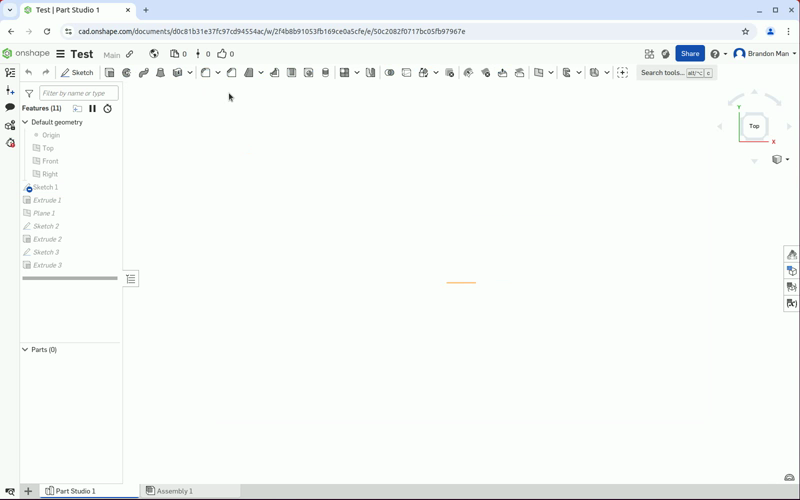
key(shift+s)
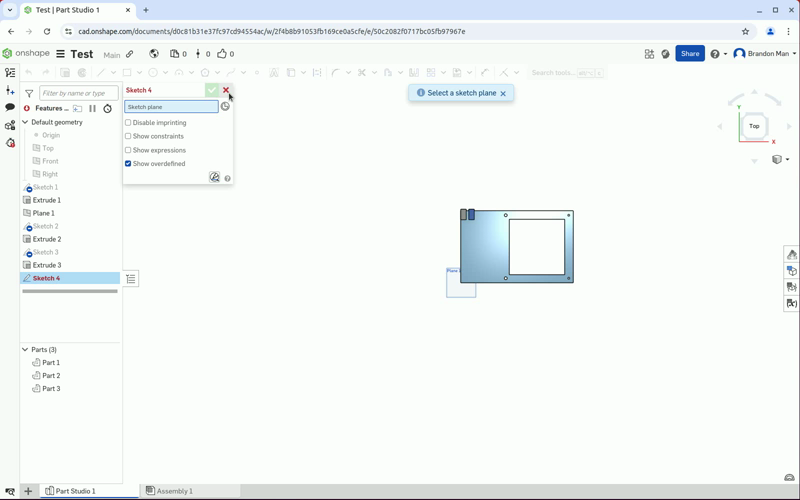
mouse_move(73, 215)
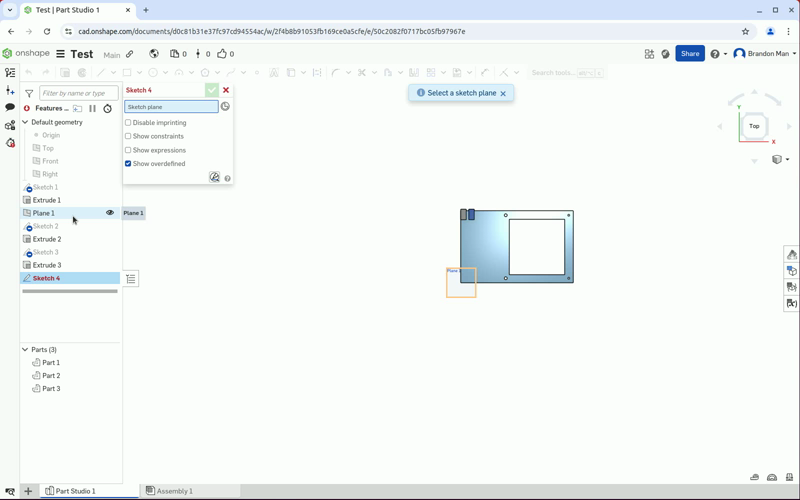
click(73, 215)
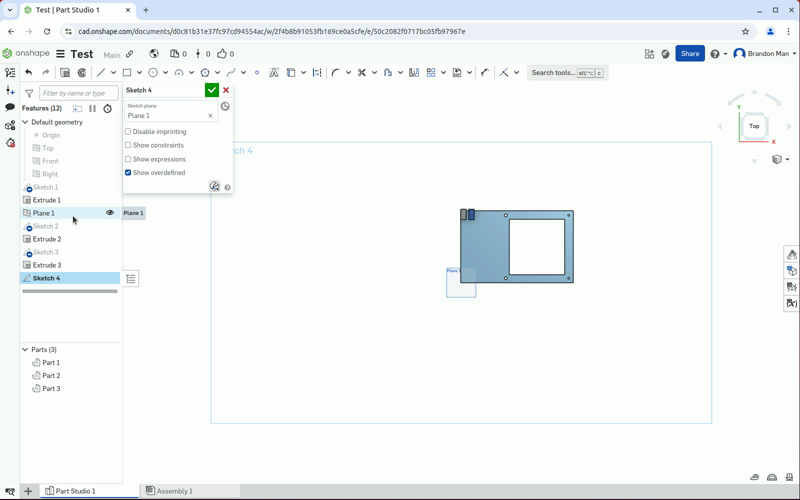
mouse_move(73, 352)
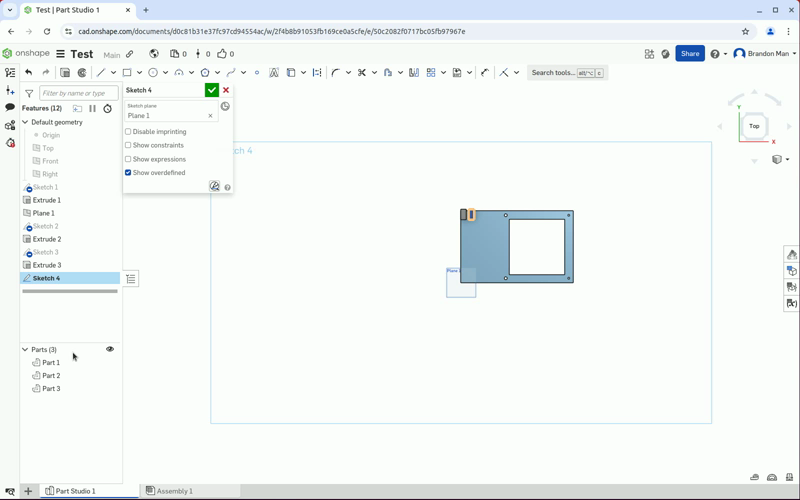
key(y)
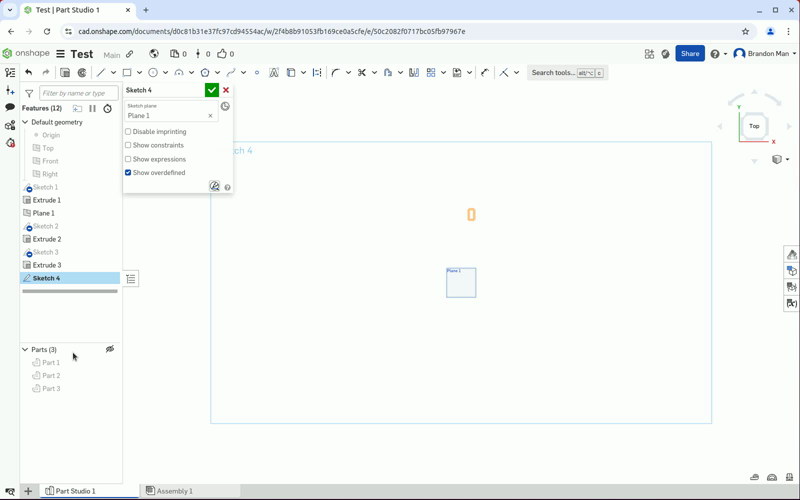
key(c)
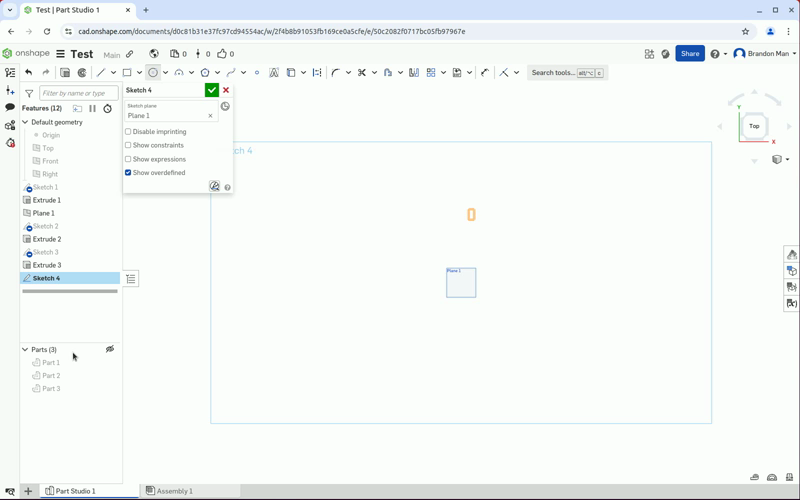
key_down(shift)
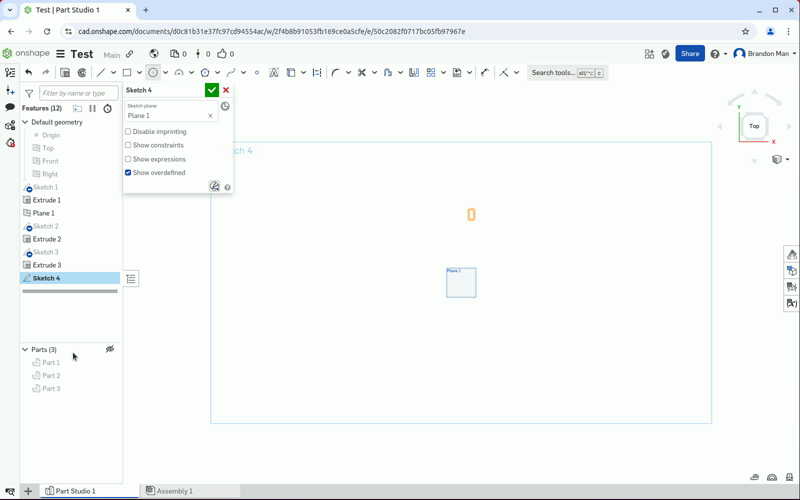
mouse_move(470, 226)
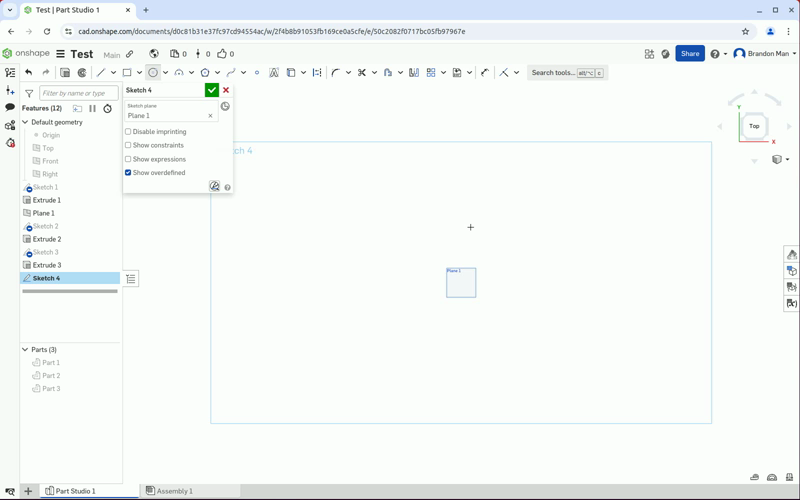
click(470, 226)
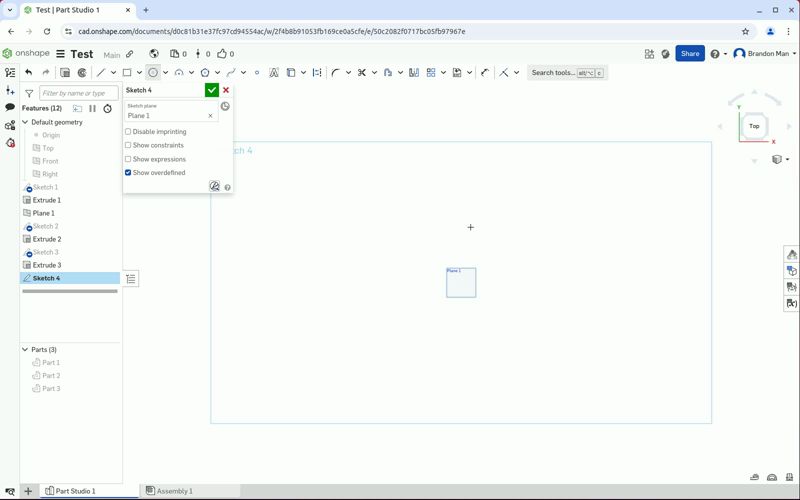
key_up(shift)
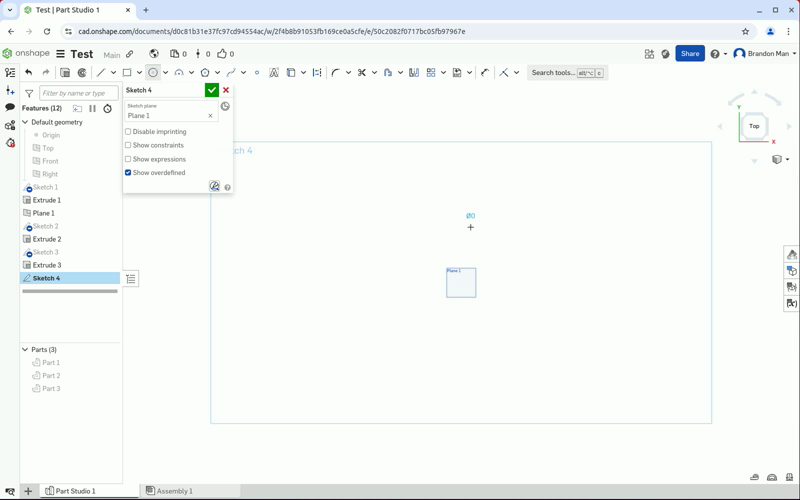
mouse_move(476, 226)
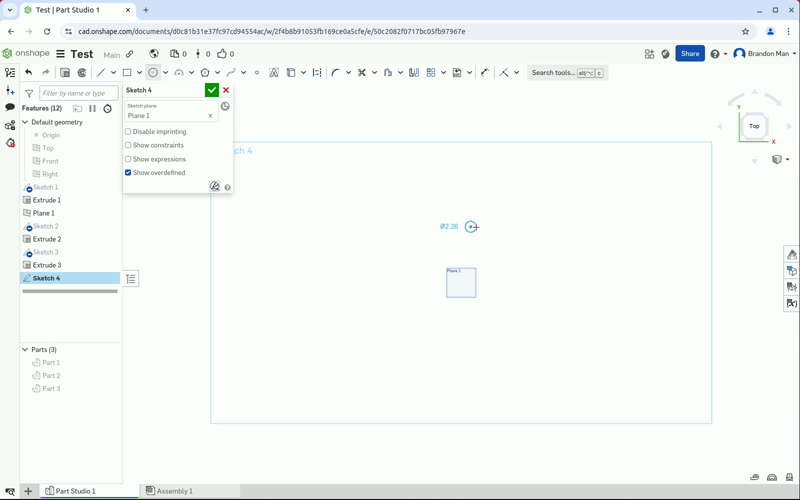
click(476, 226)
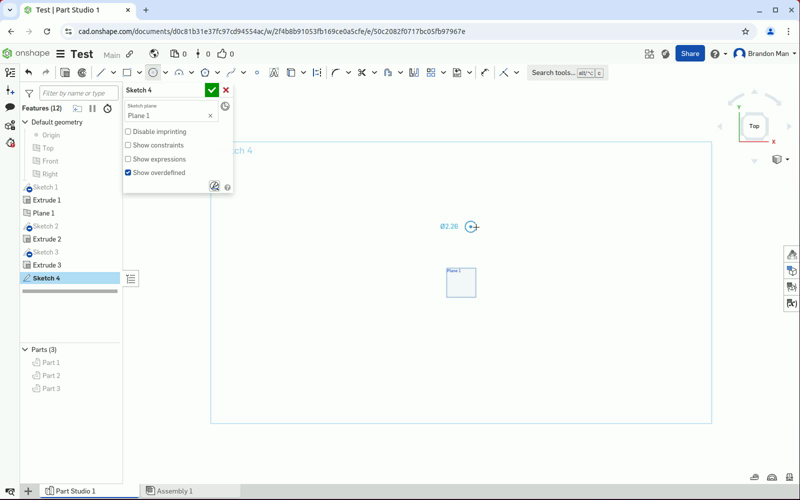
key(esc)
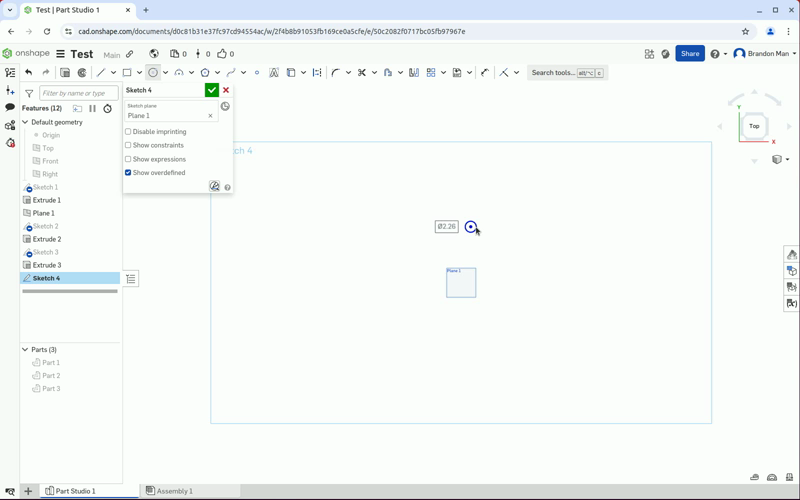
mouse_move(468, 225)
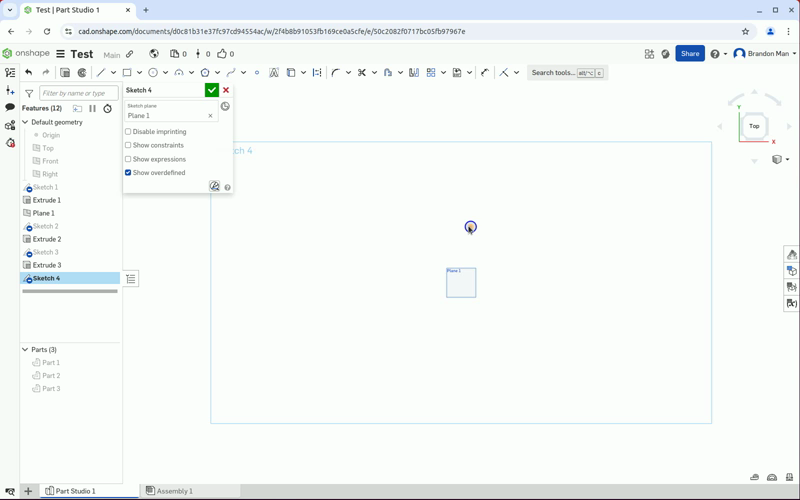
scroll(6)
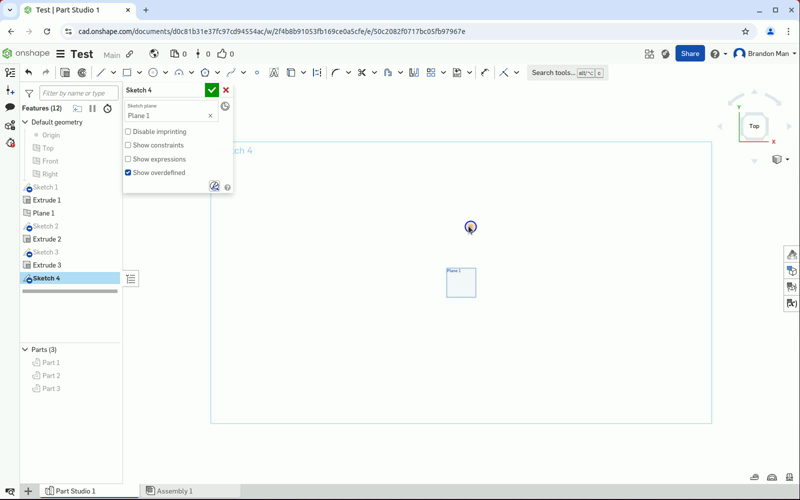
scroll(6)
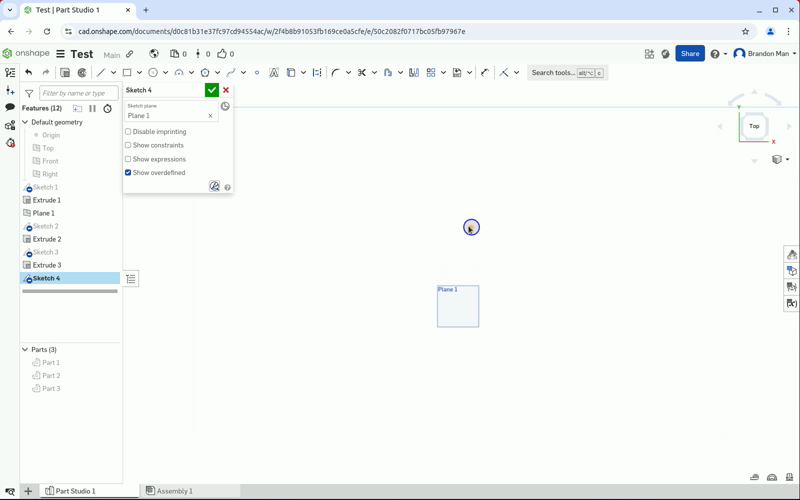
scroll(6)
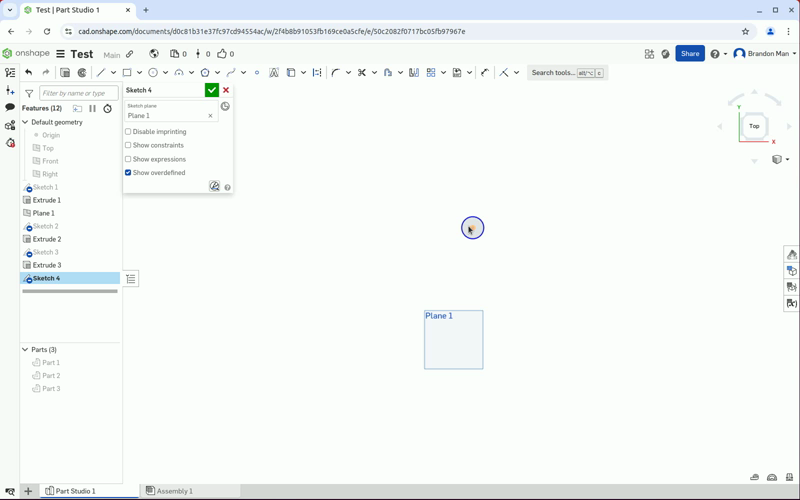
scroll(6)
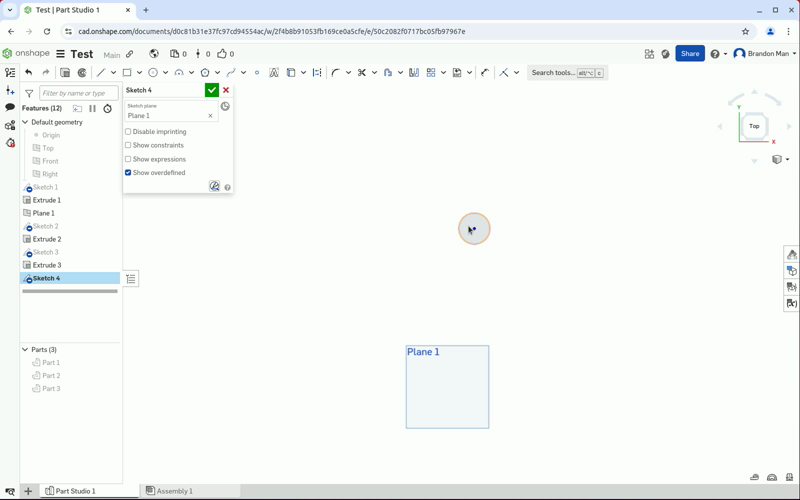
scroll(6)
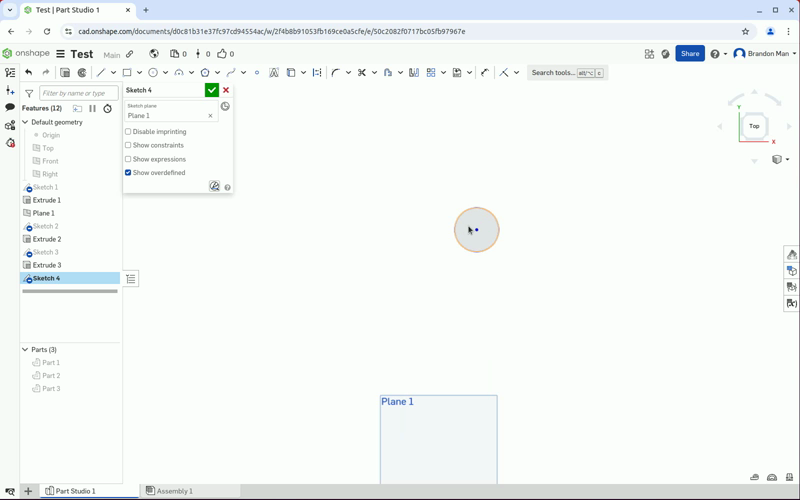
scroll(6)
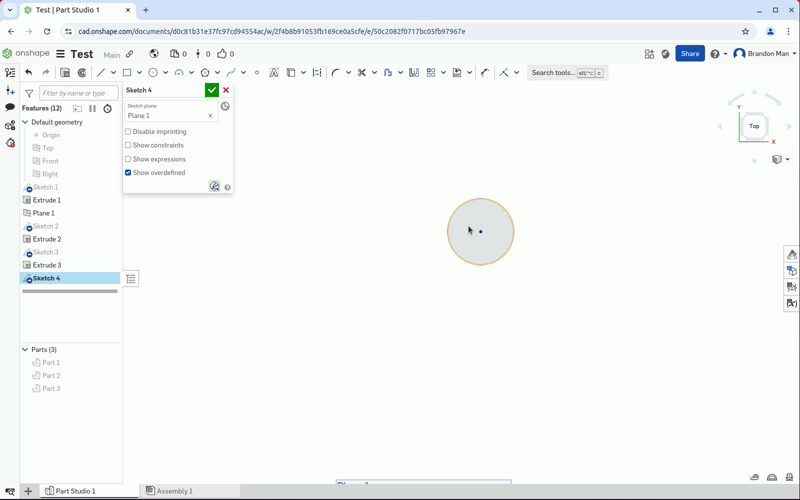
scroll(6)
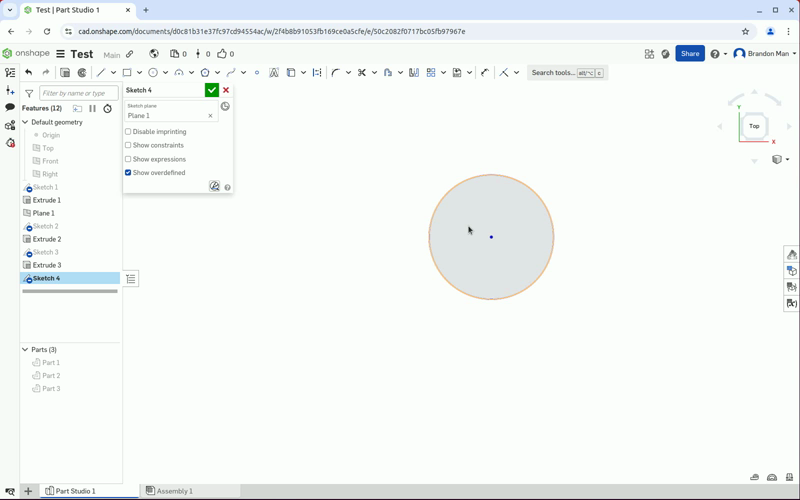
click(468, 225)
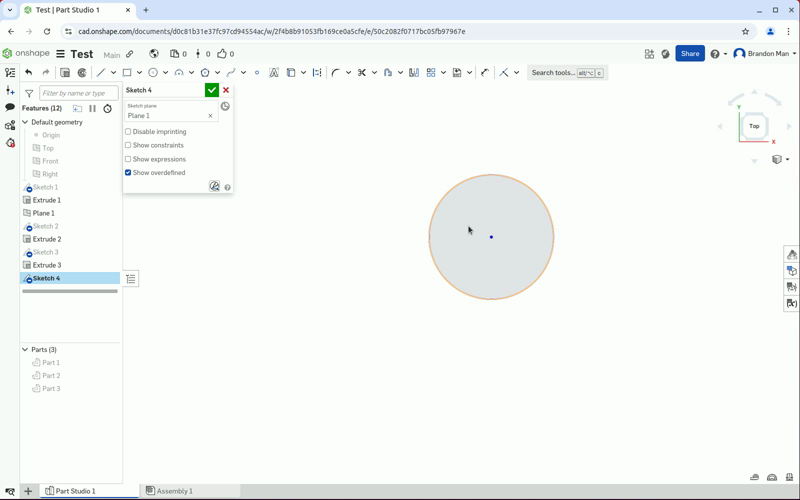
scroll(-6)
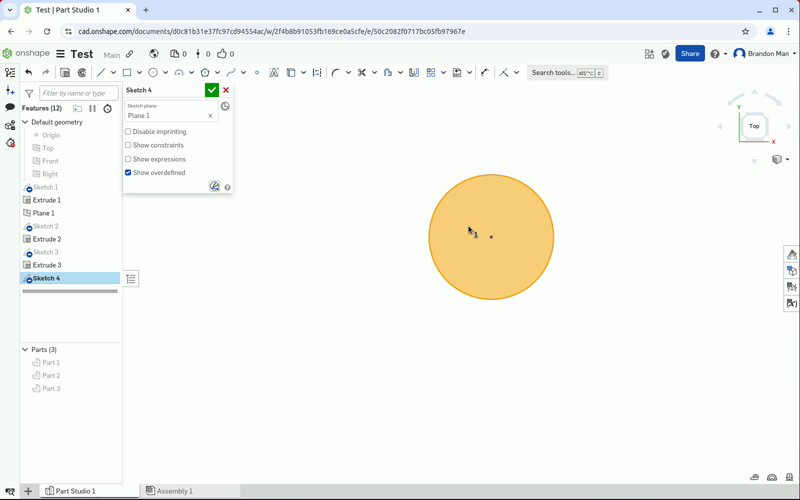
scroll(-6)
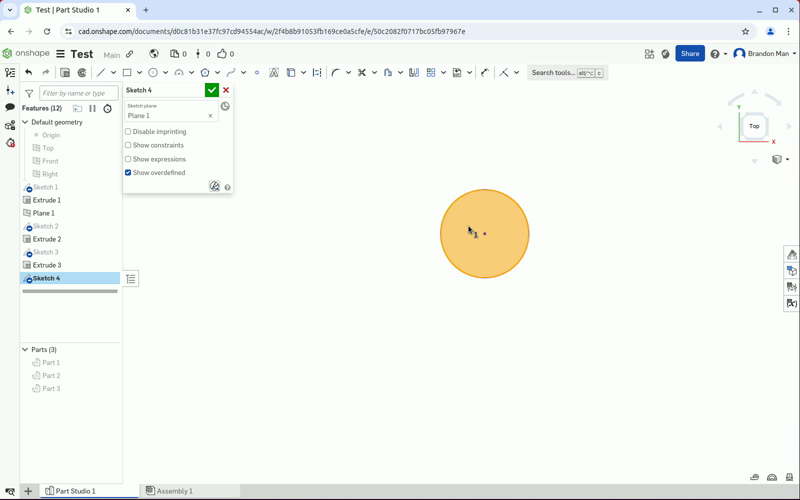
scroll(-6)
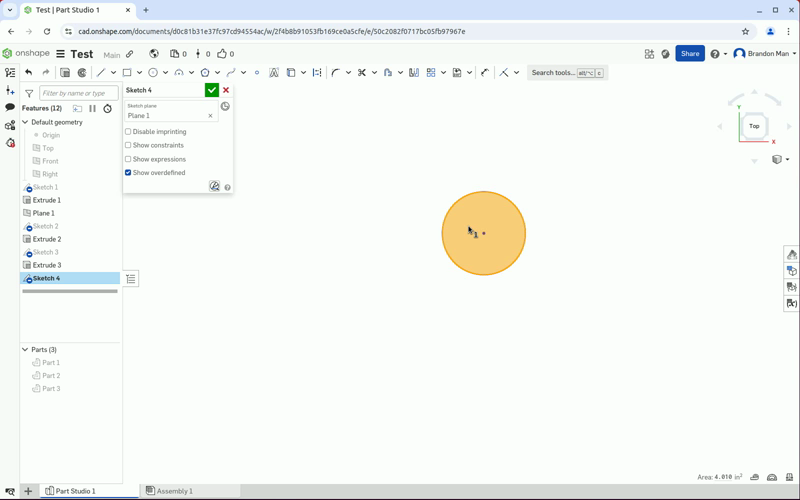
scroll(-6)
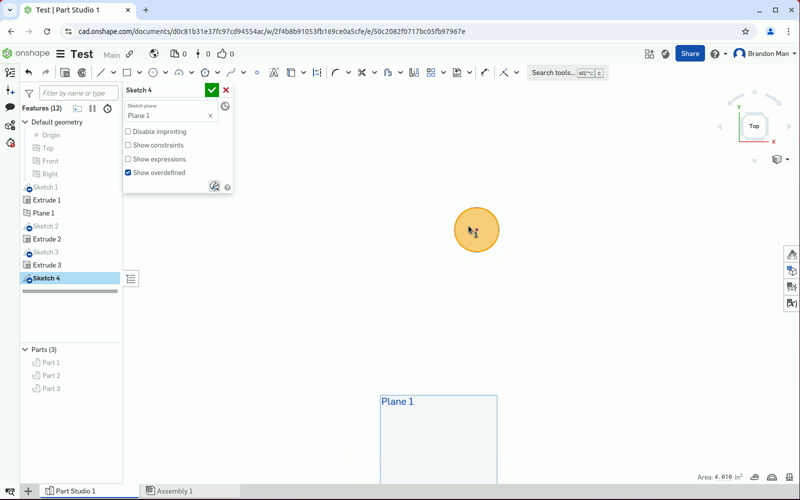
scroll(-6)
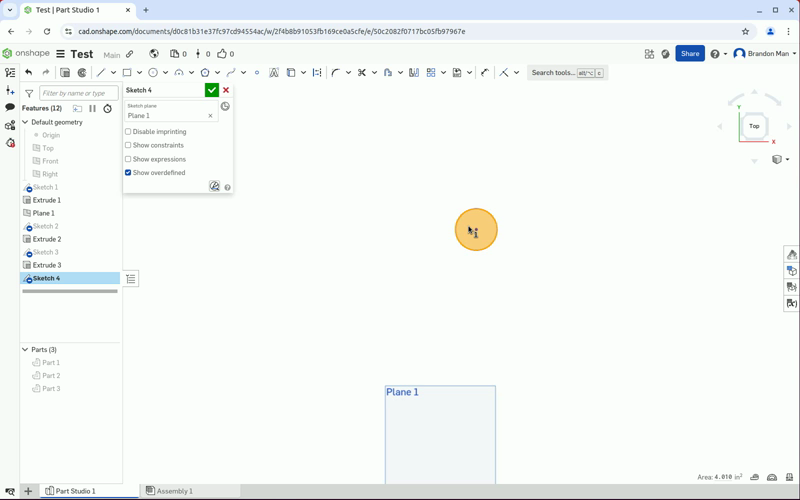
scroll(-6)
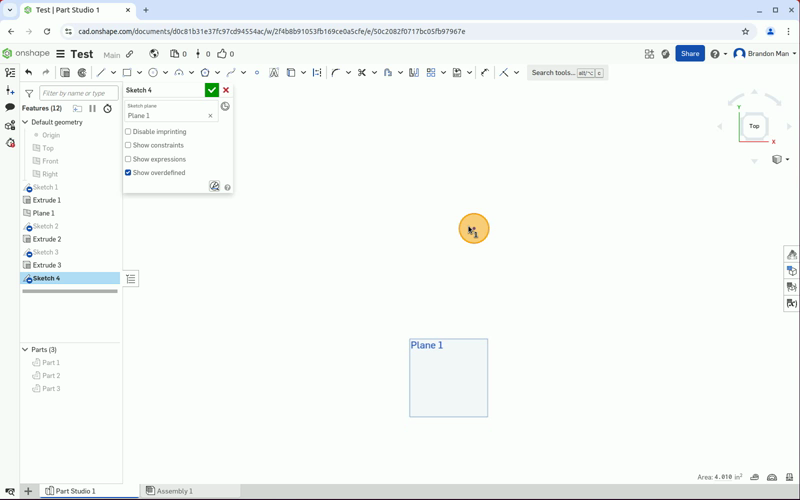
scroll(-6)
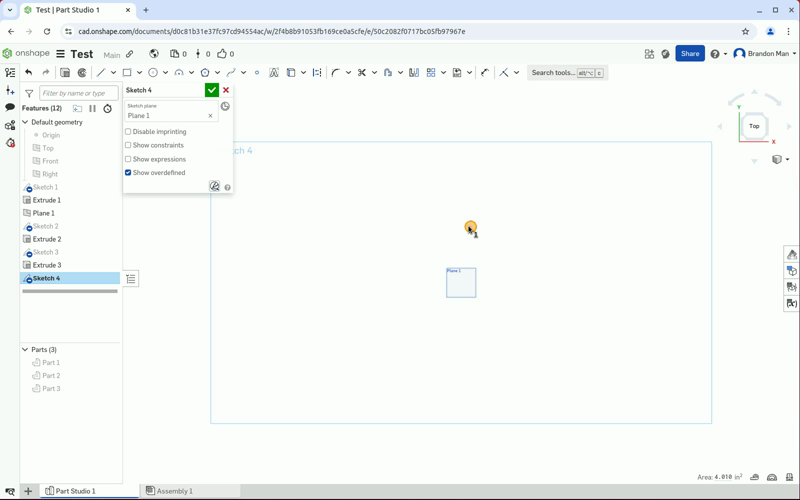
mouse_move(73, 352)
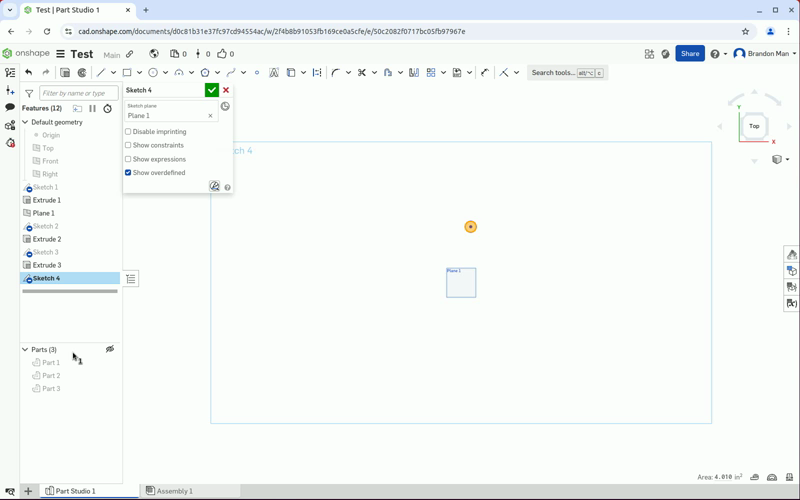
key(shift+y)
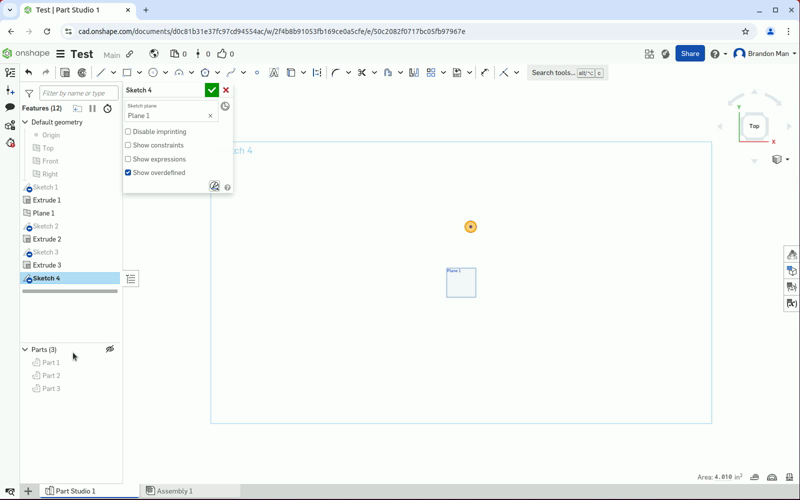
key(shift+e)
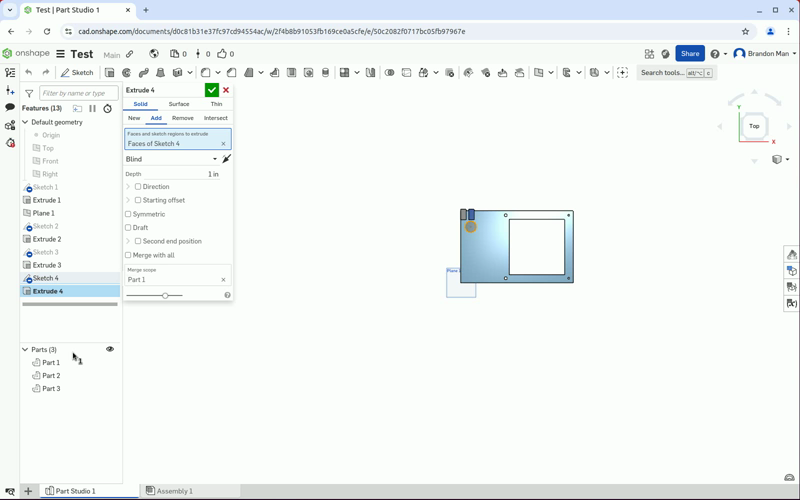
mouse_move(143, 106)
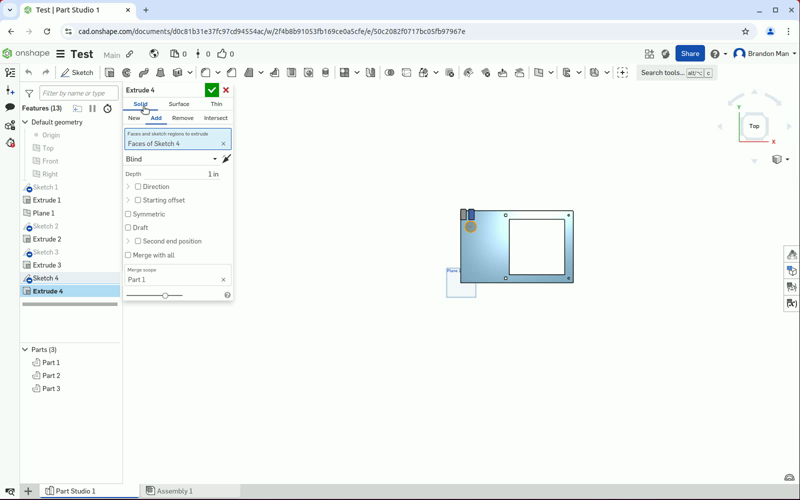
click(143, 106)
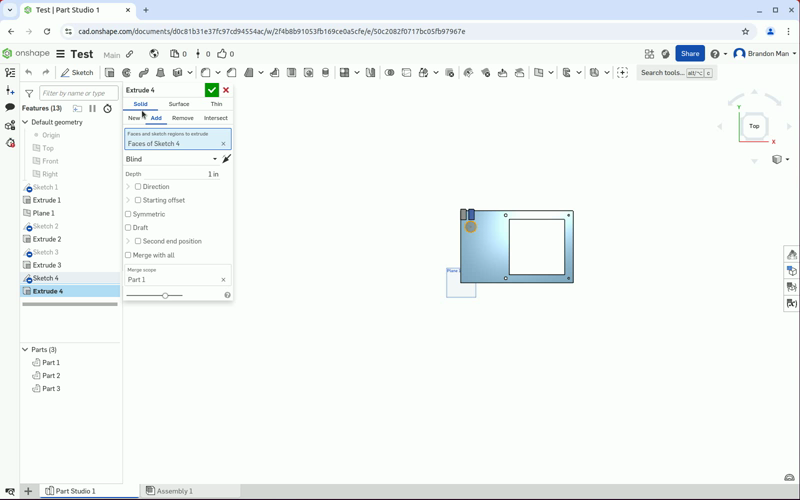
mouse_move(137, 120)
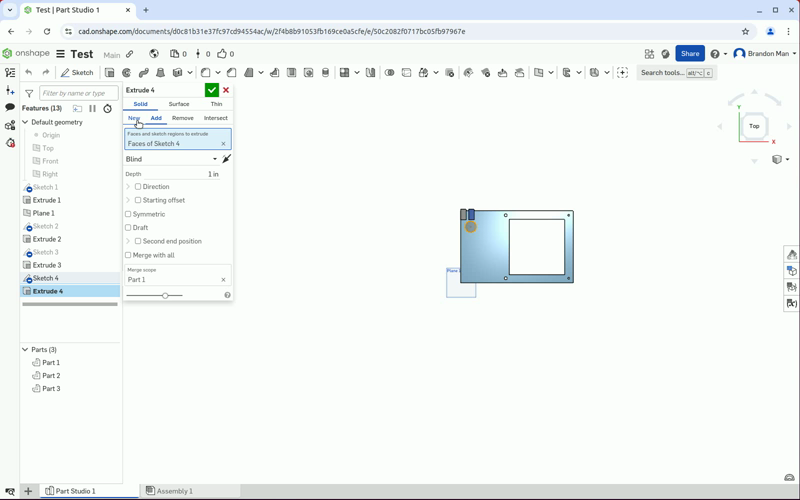
click(137, 120)
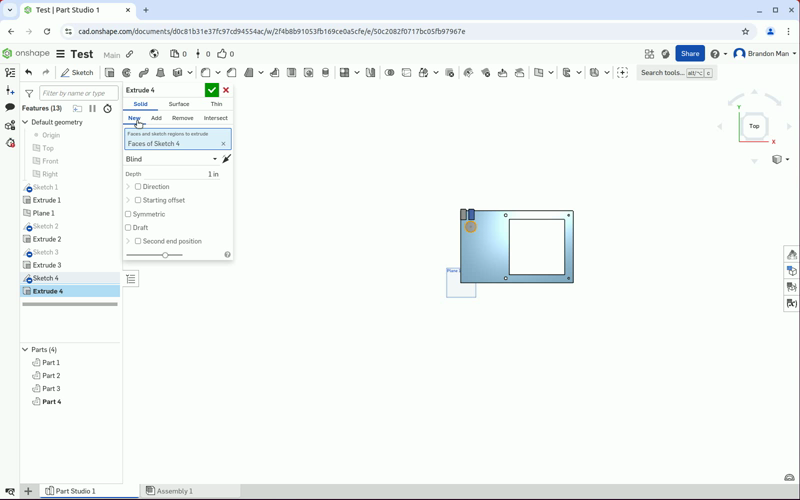
key(tab, 4)
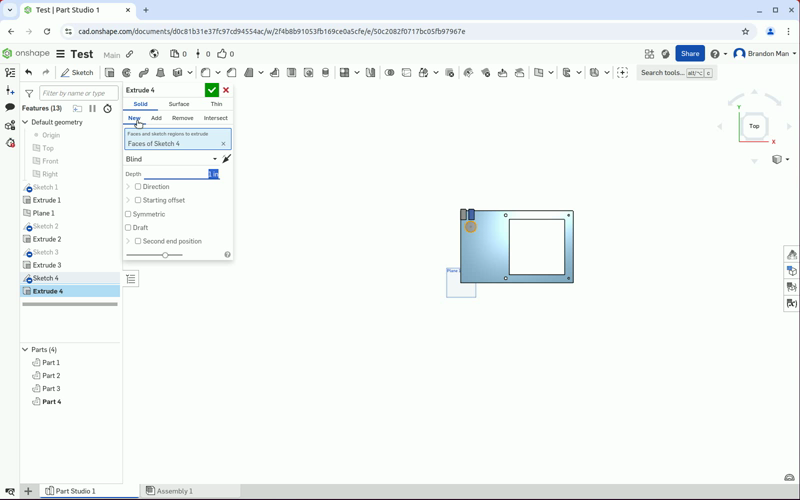
text(2.407)
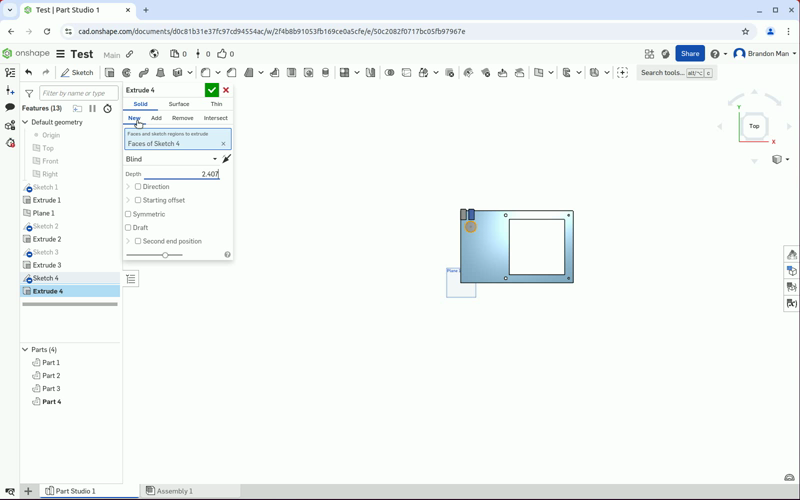
key(enter)
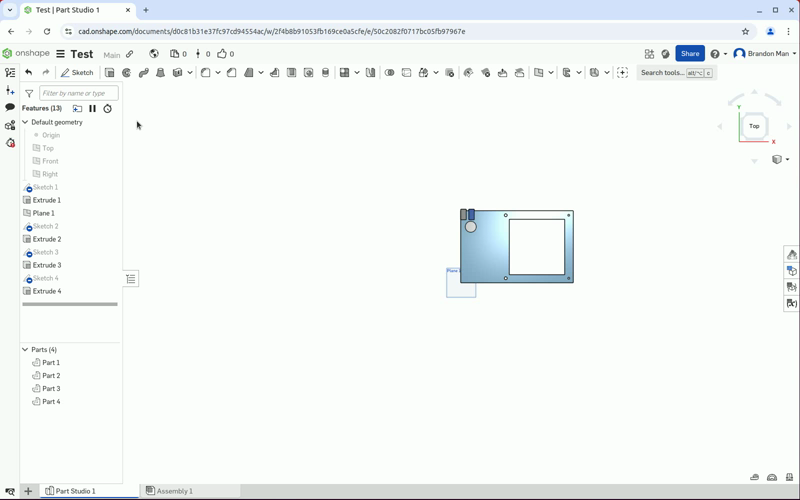
key(shift+h)
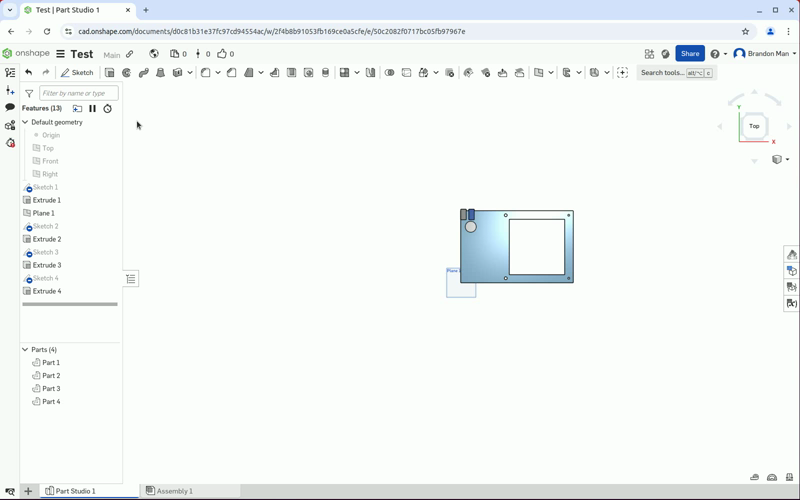
key(shift+h)
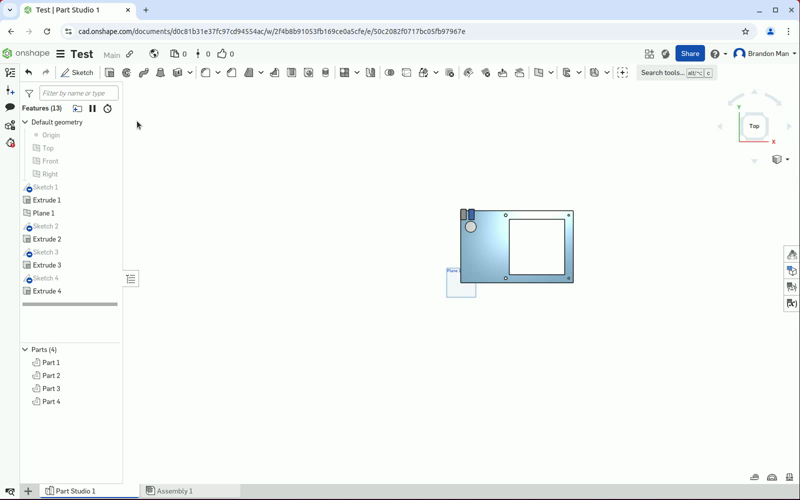
mouse_move(73, 189)
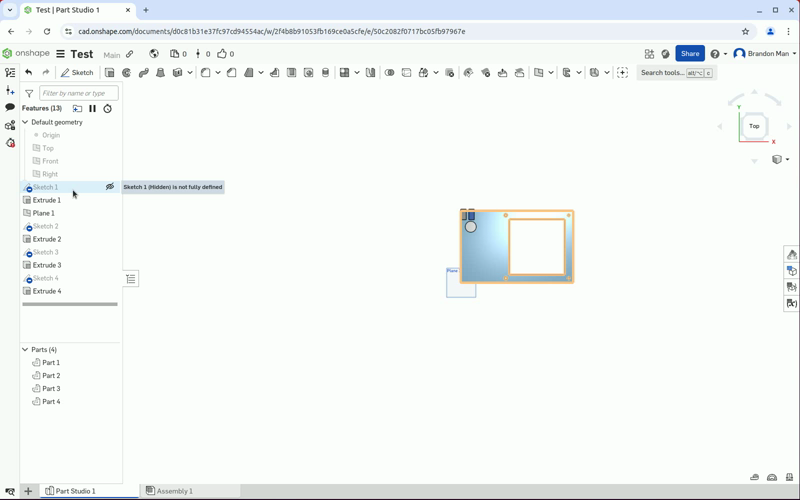
click(73, 189)
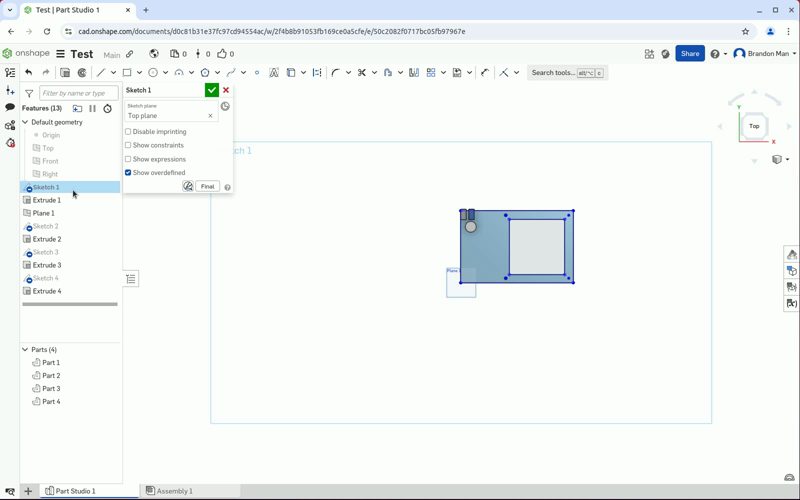
mouse_move(229, 92)
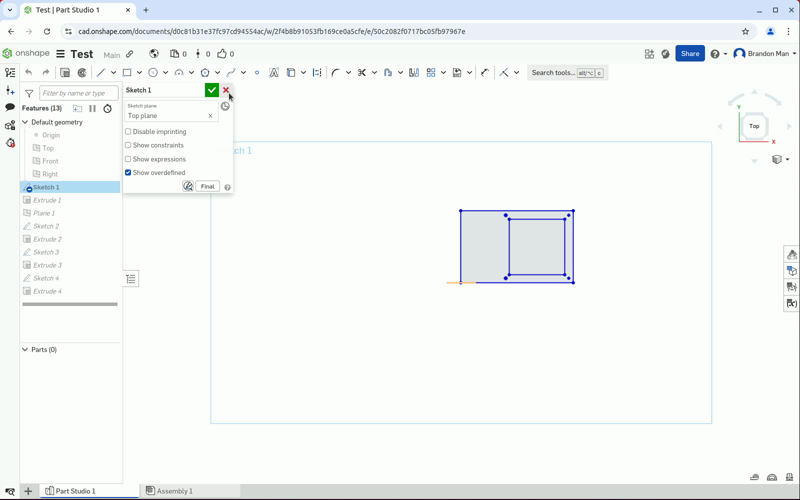
click(229, 92)
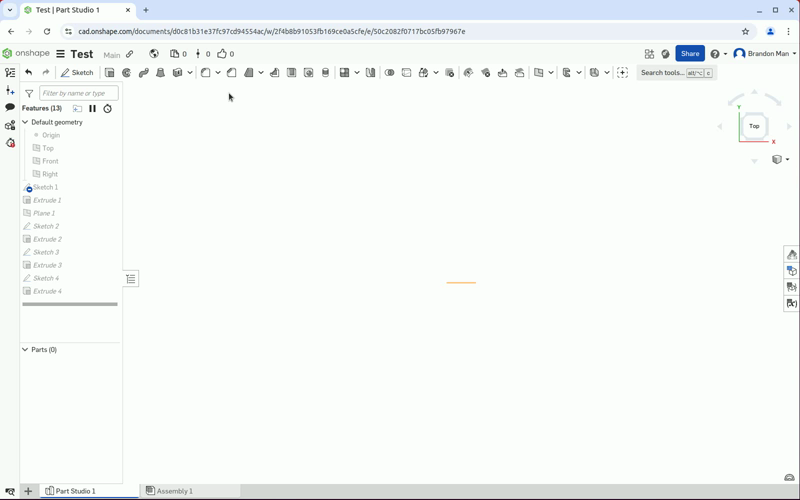
key(shift+s)
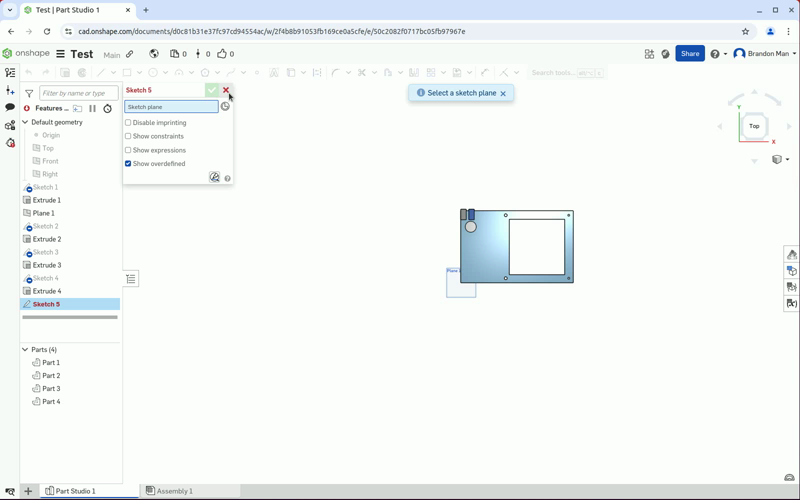
mouse_move(73, 215)
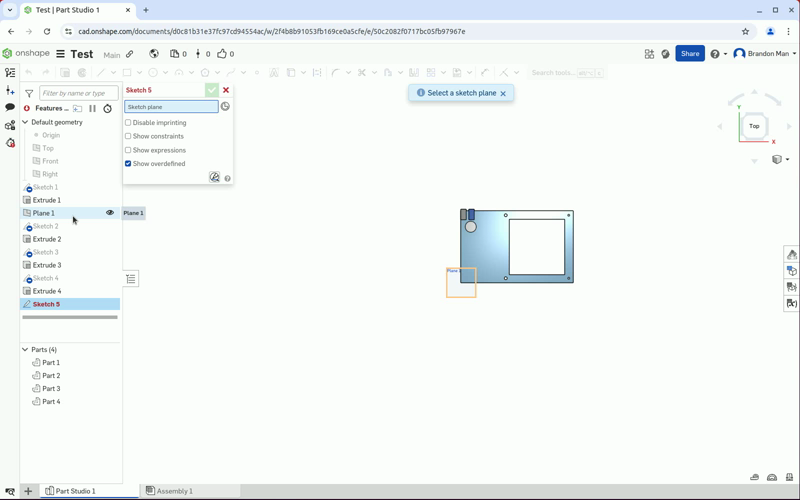
click(73, 215)
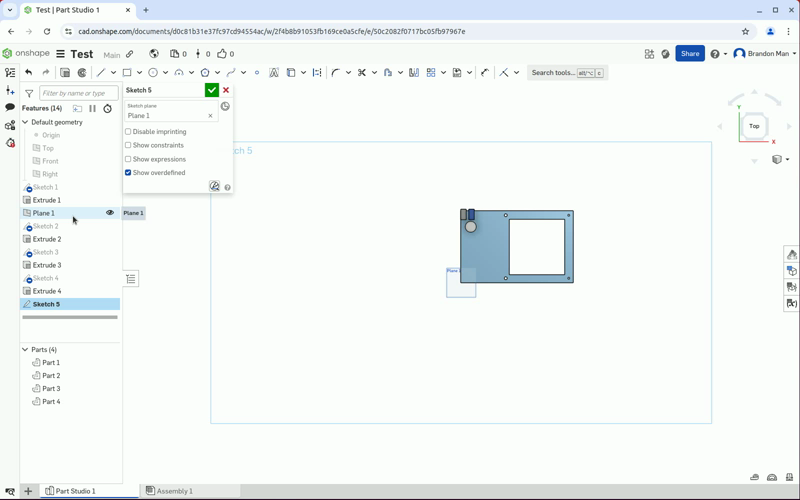
mouse_move(73, 352)
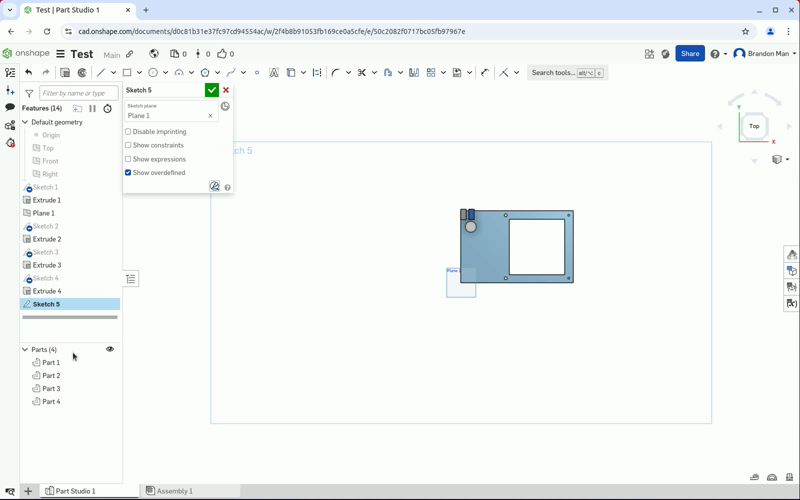
key(y)
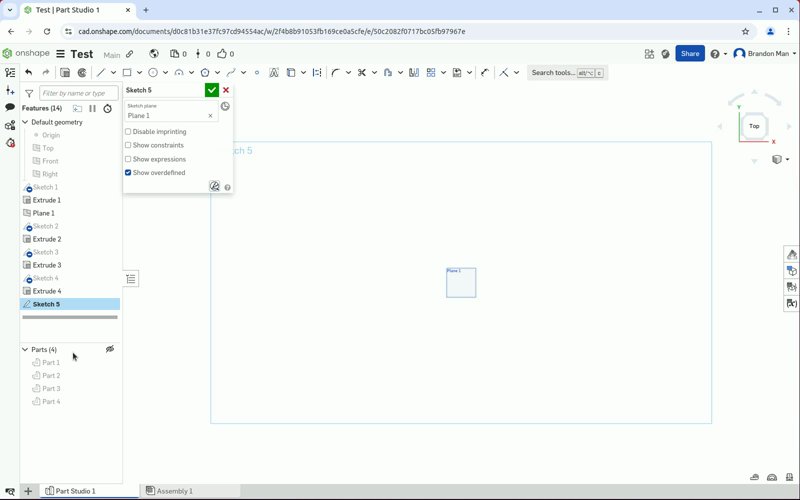
key(l)
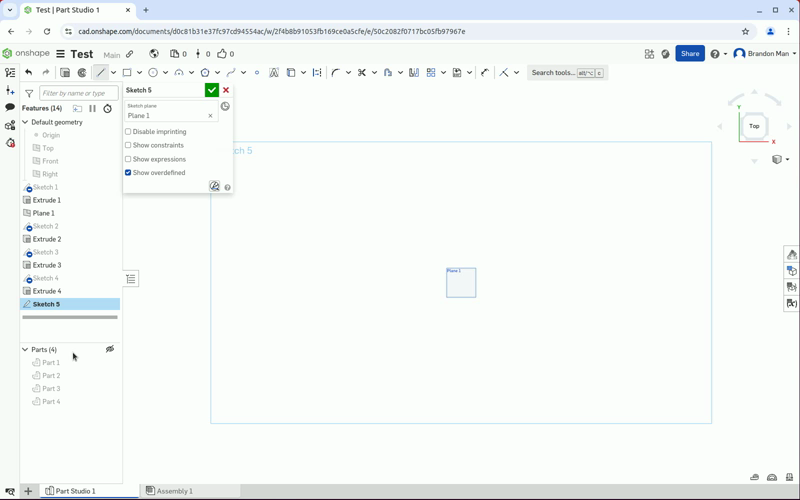
key_down(shift)
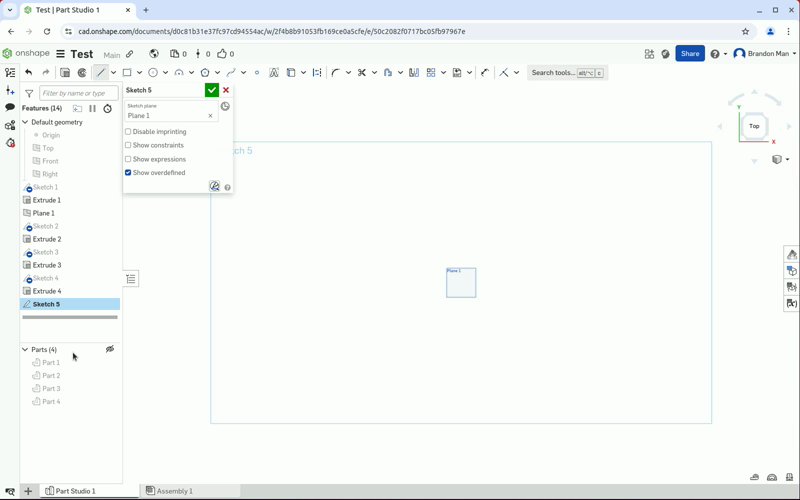
mouse_move(460, 282)
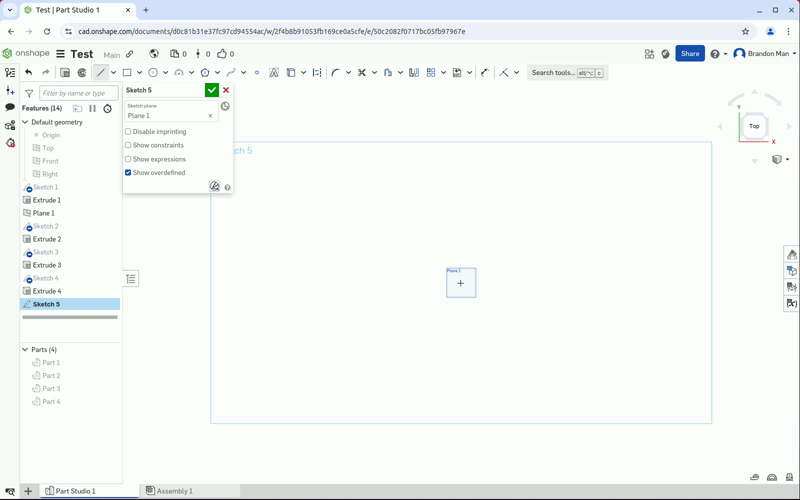
click(460, 282)
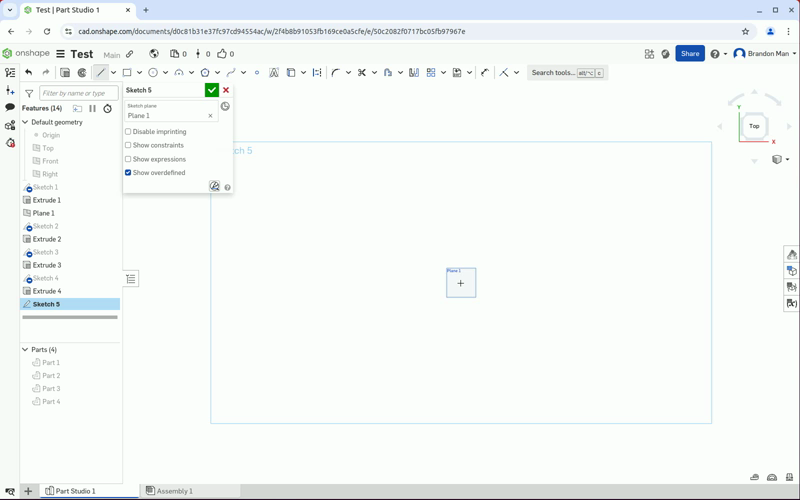
key_up(shift)
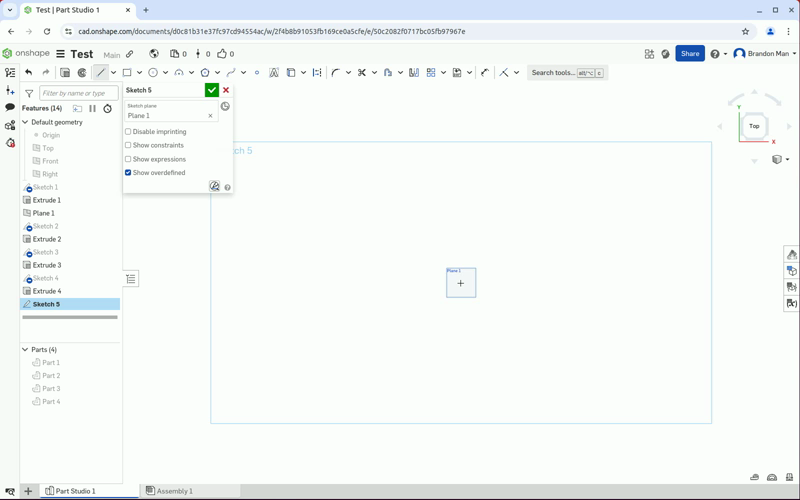
key_down(shift)
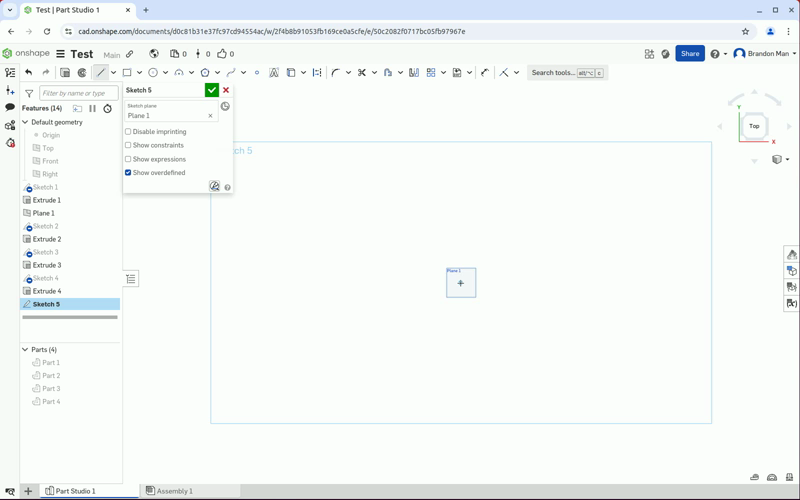
mouse_move(490, 282)
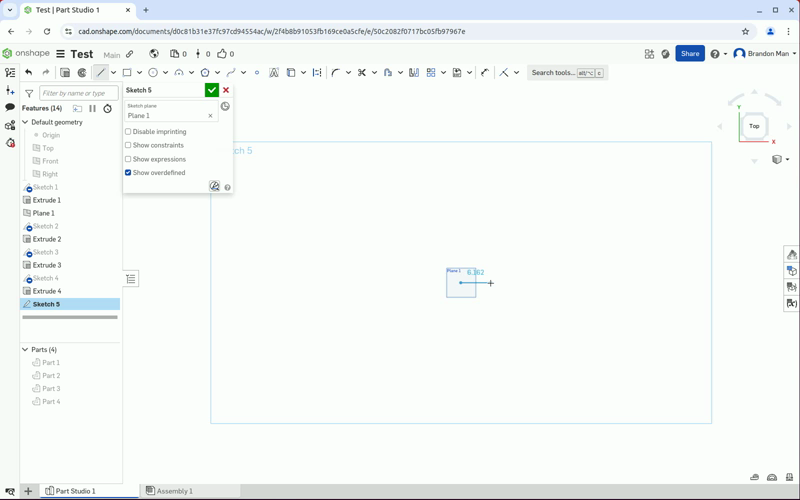
mouse_move(466, 282)
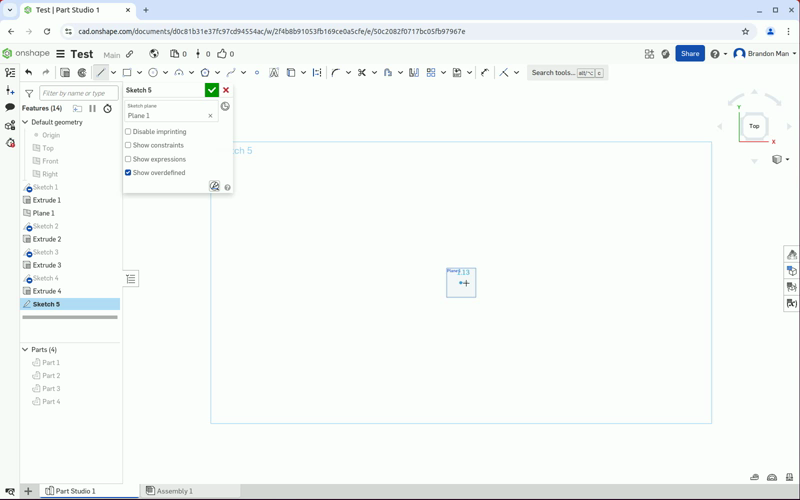
scroll(6)
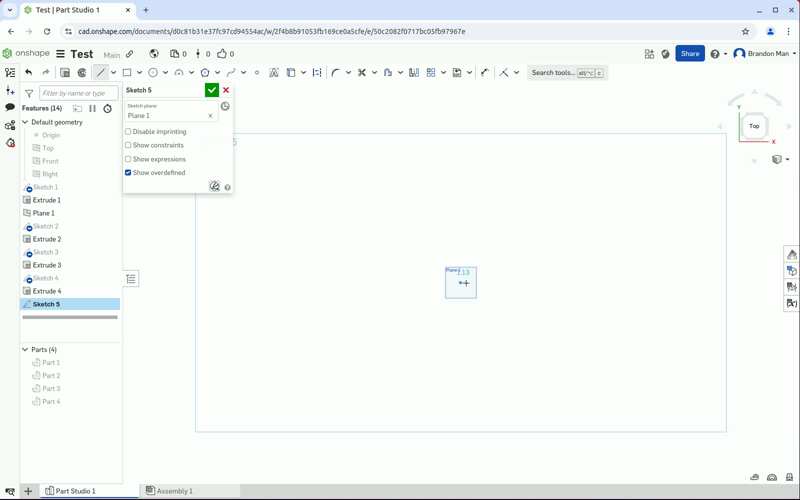
scroll(6)
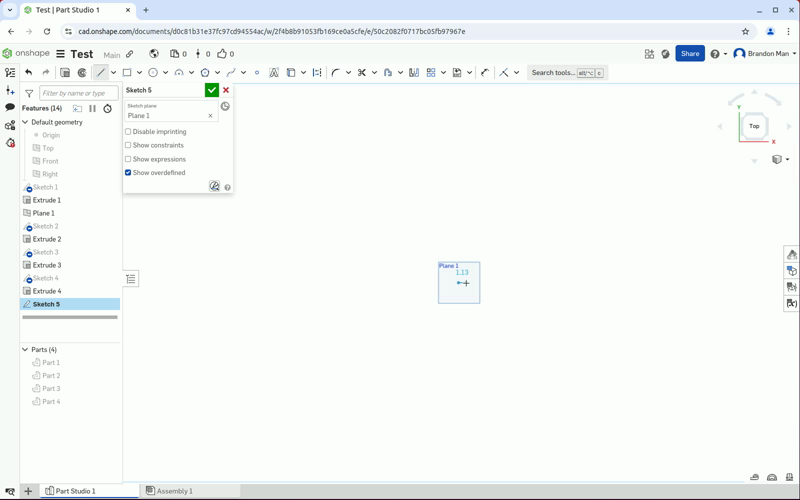
scroll(6)
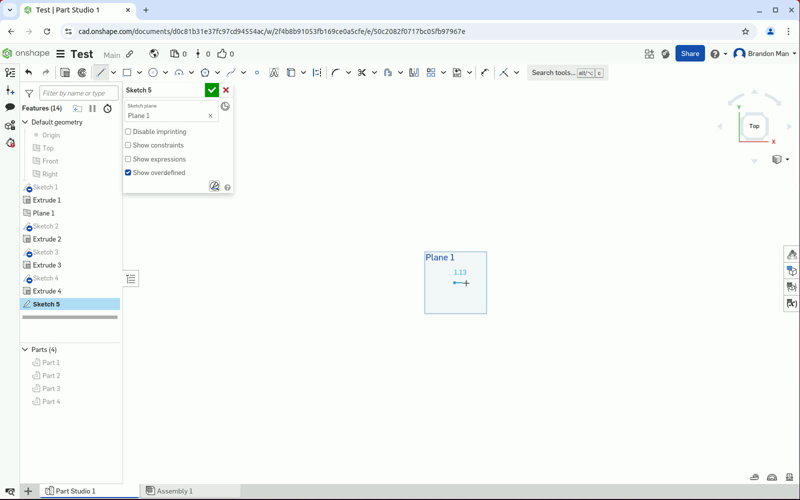
scroll(6)
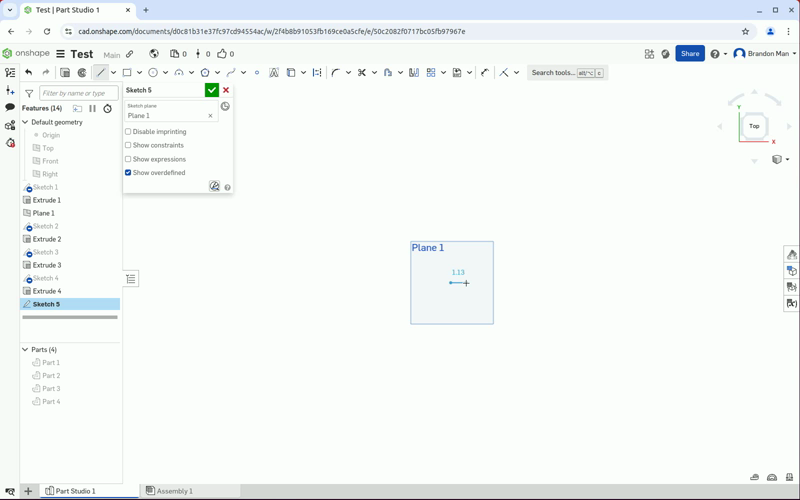
scroll(6)
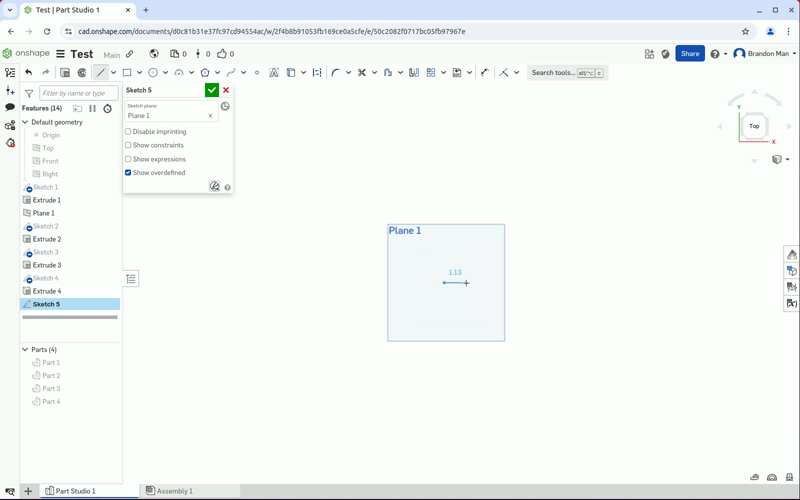
scroll(6)
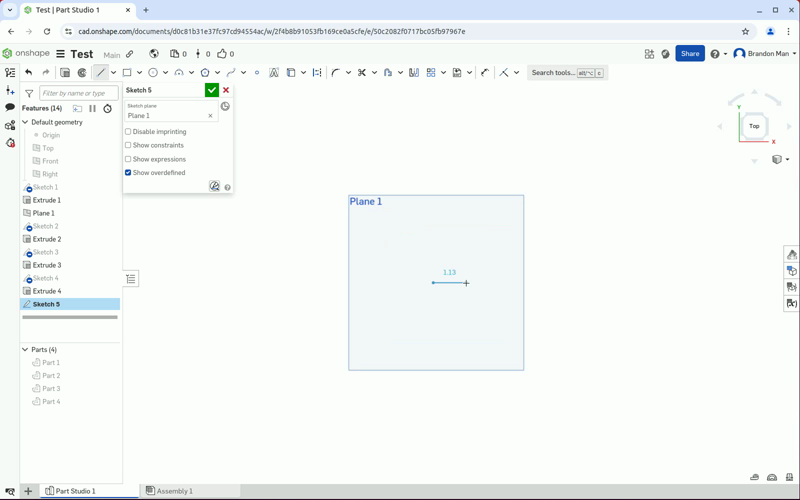
scroll(6)
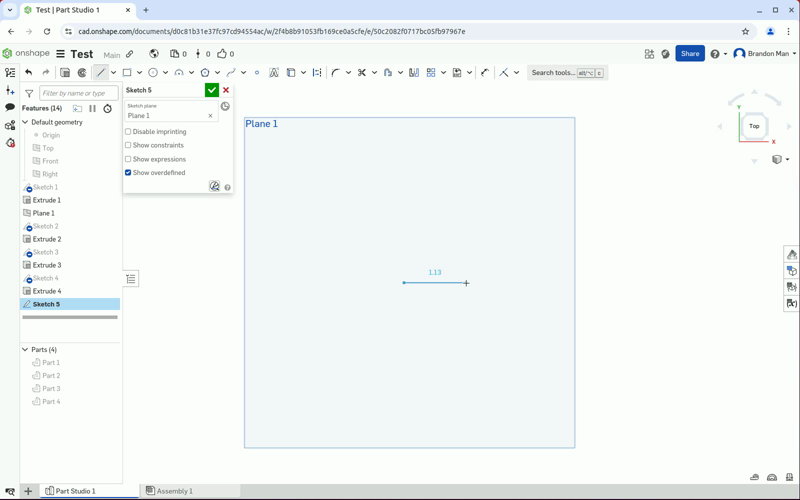
click(466, 282)
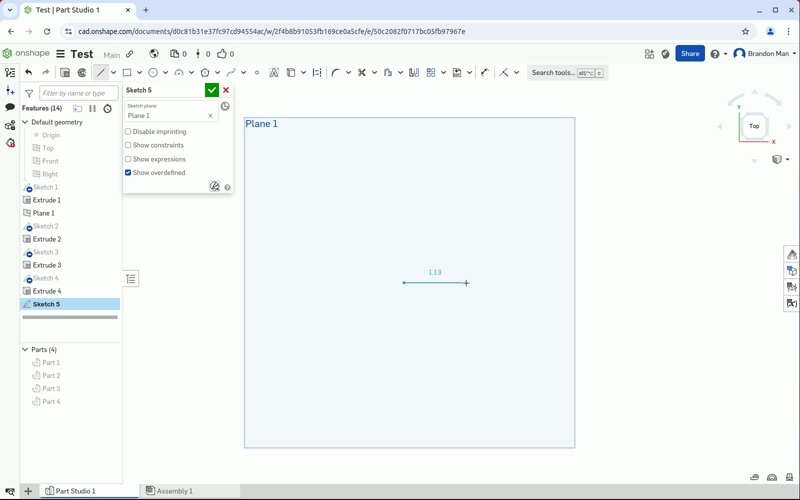
scroll(-6)
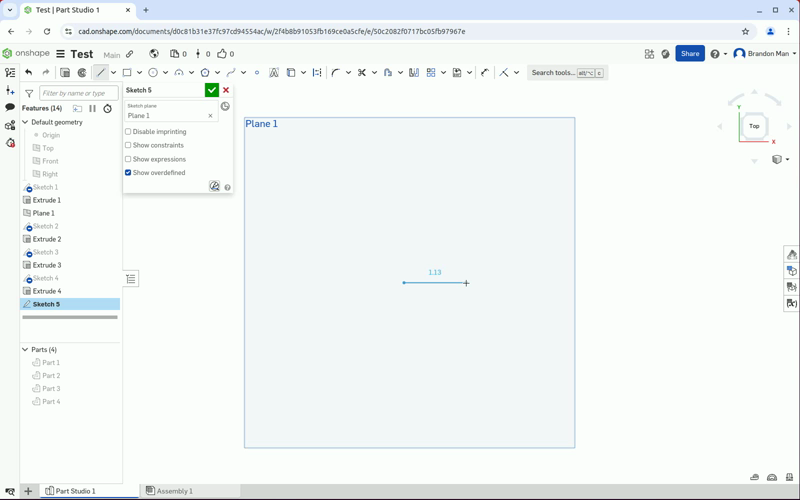
scroll(-6)
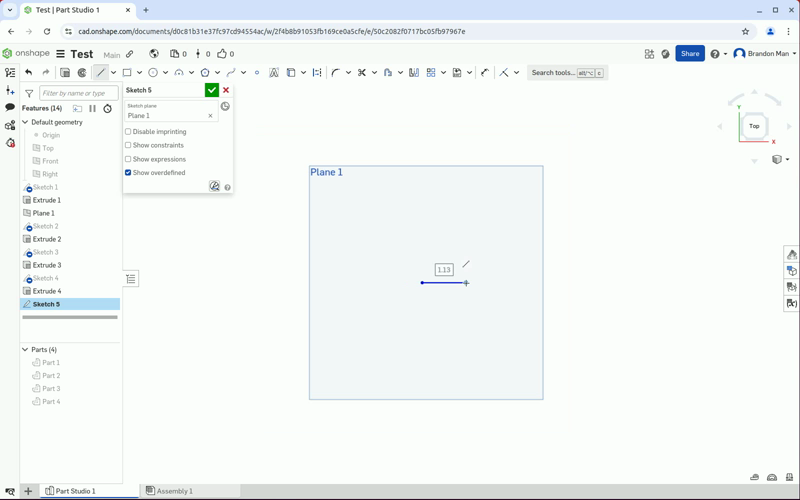
scroll(-6)
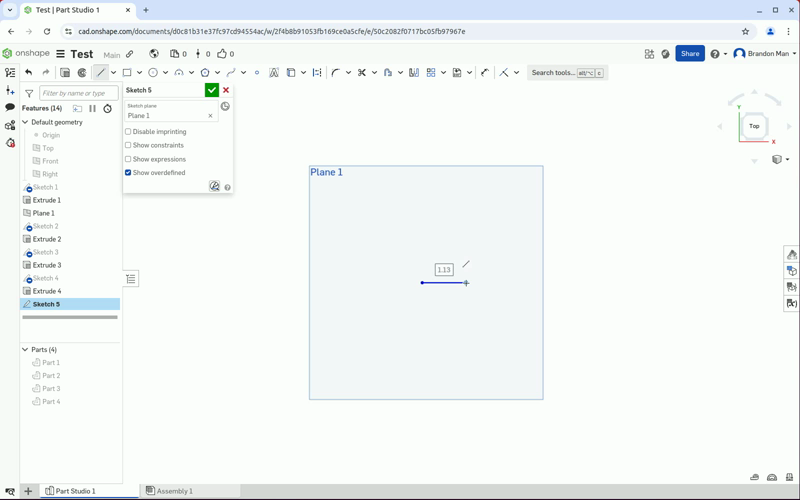
scroll(-6)
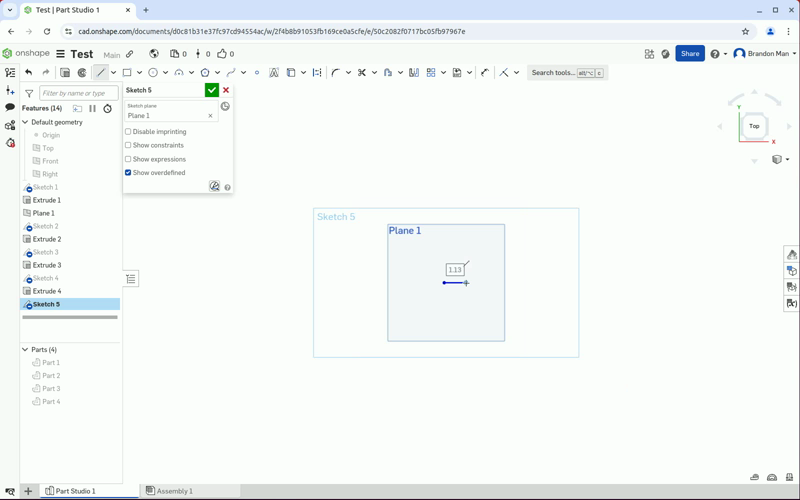
scroll(-6)
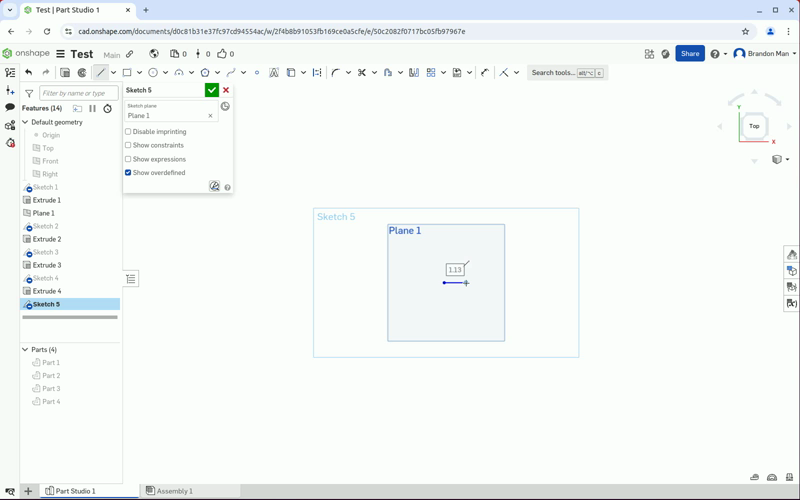
scroll(-6)
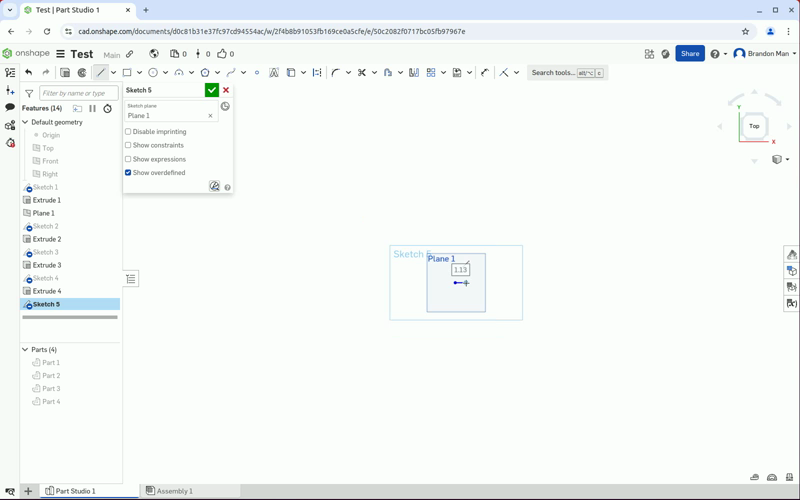
scroll(-6)
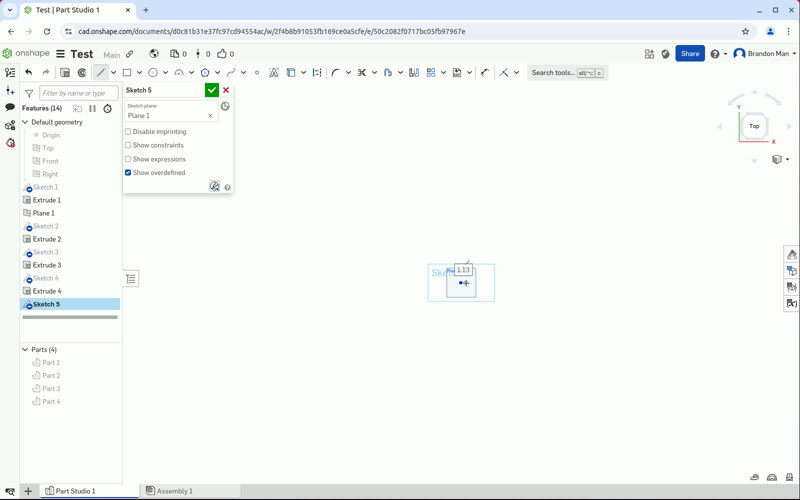
key_up(shift)
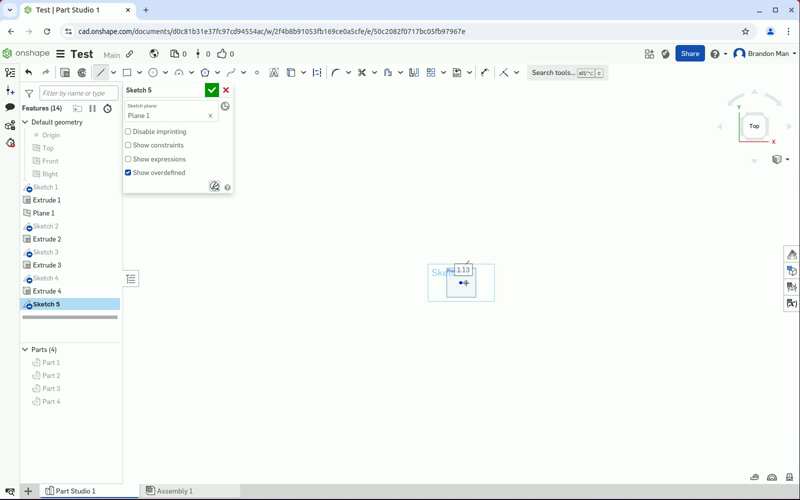
key_down(shift)
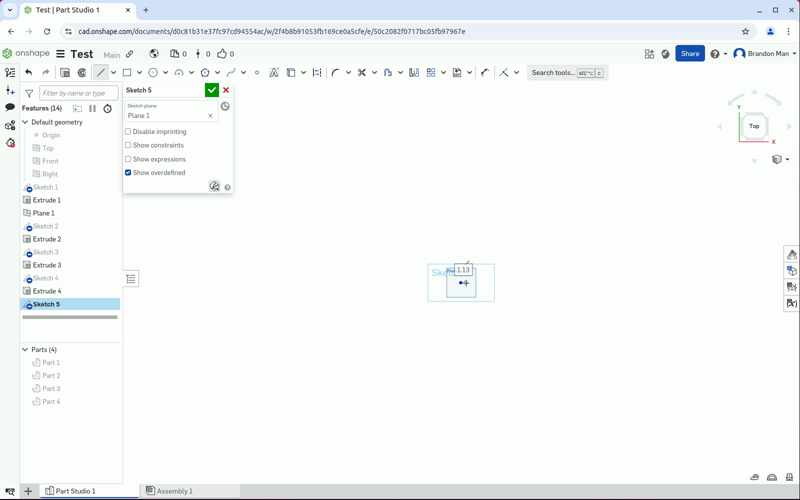
mouse_move(496, 282)
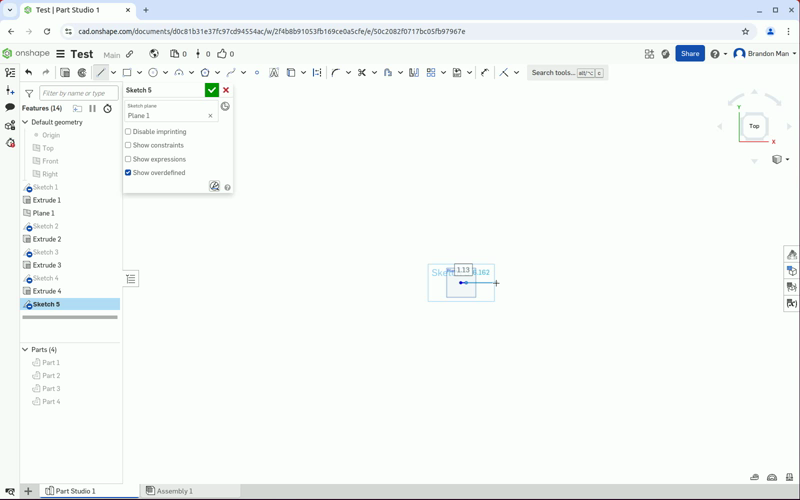
mouse_move(466, 272)
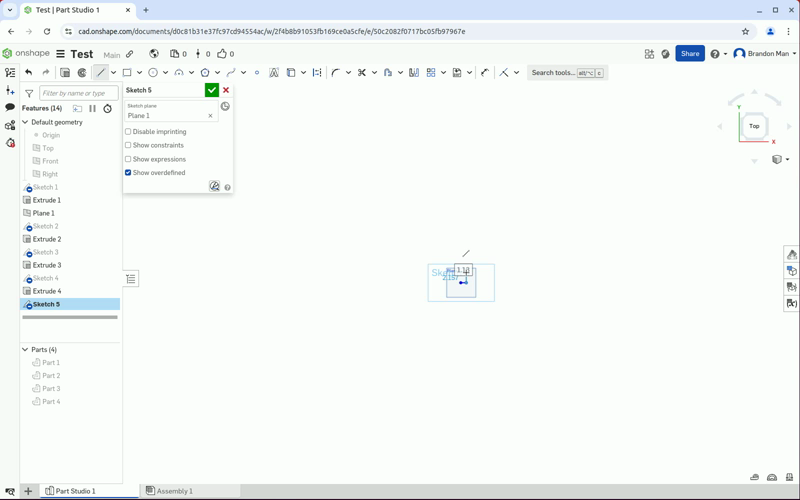
click(466, 272)
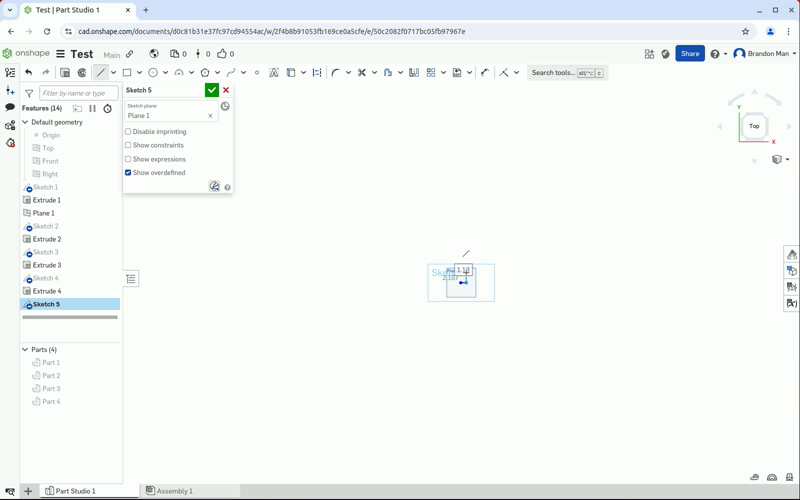
key_up(shift)
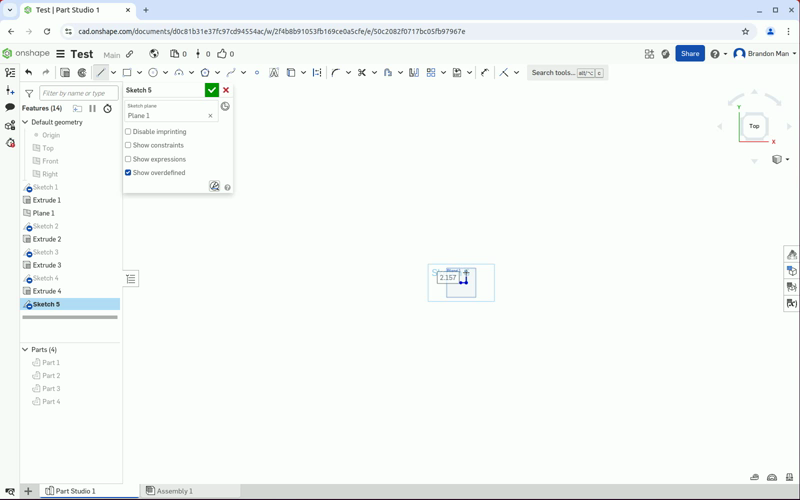
key_down(shift)
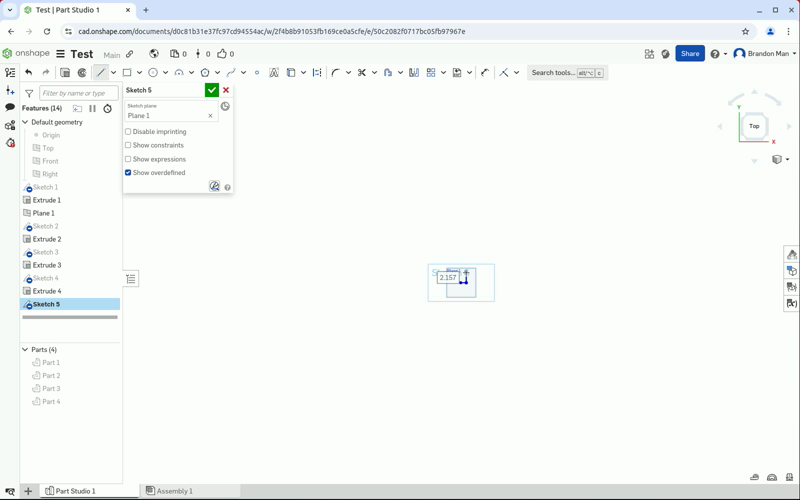
mouse_move(496, 272)
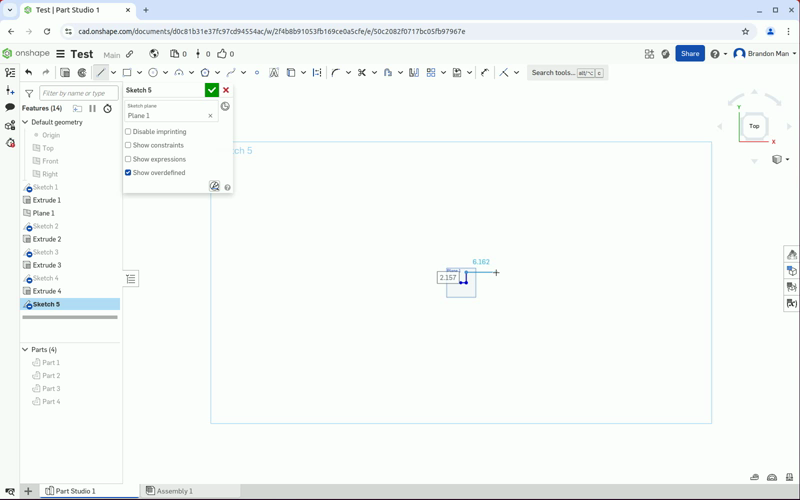
mouse_move(460, 272)
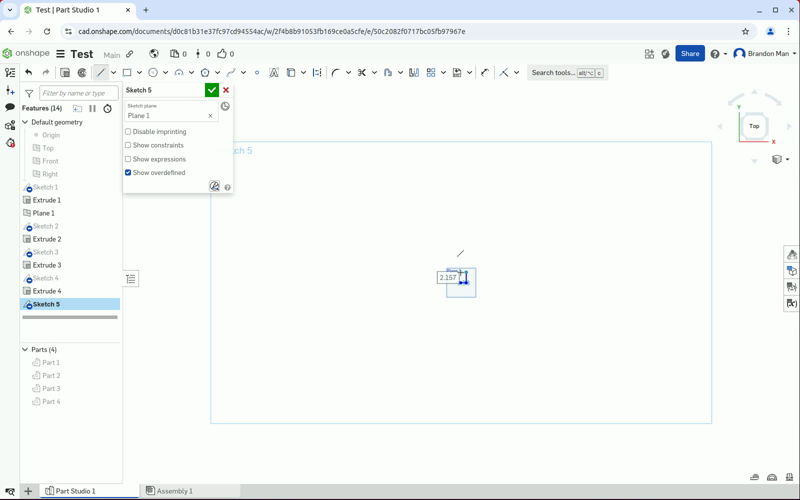
scroll(6)
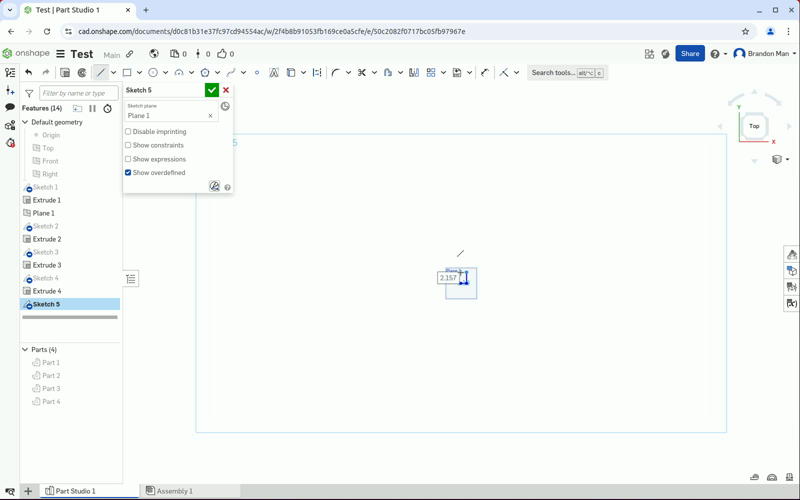
scroll(6)
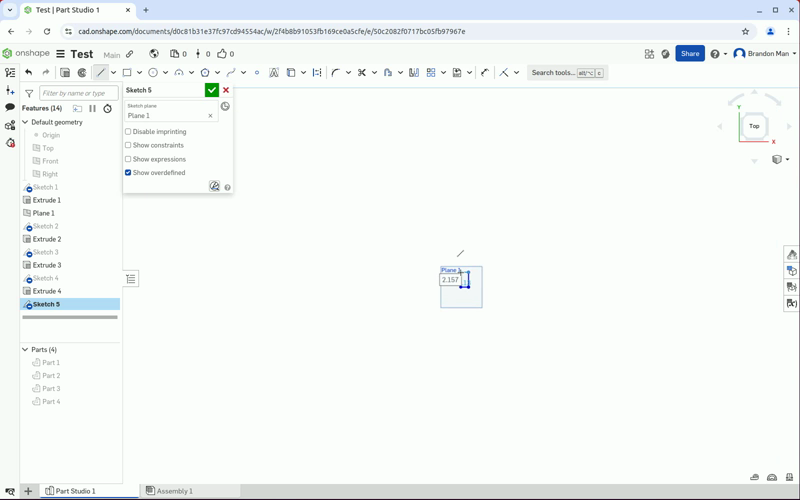
scroll(6)
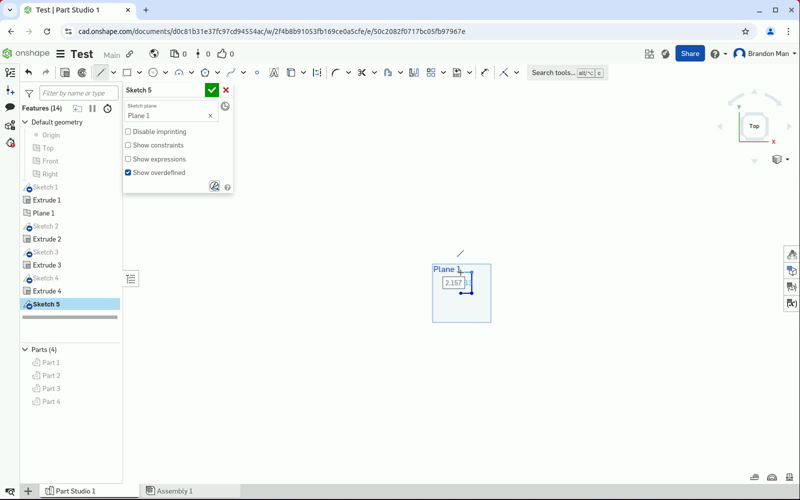
scroll(6)
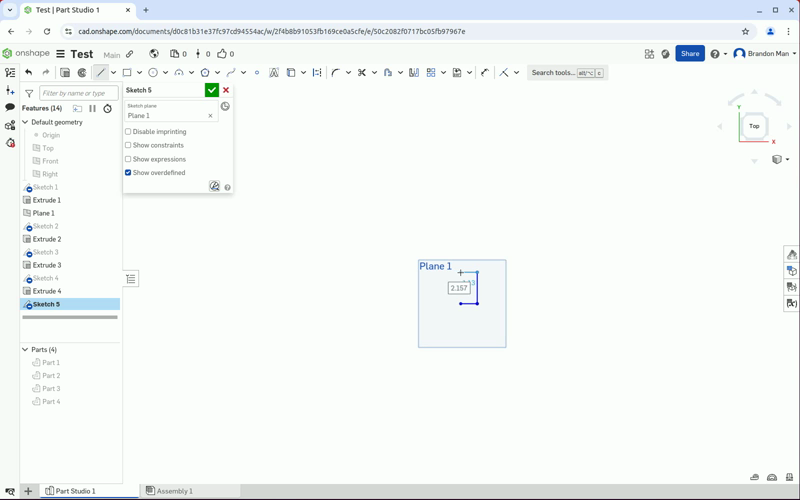
scroll(6)
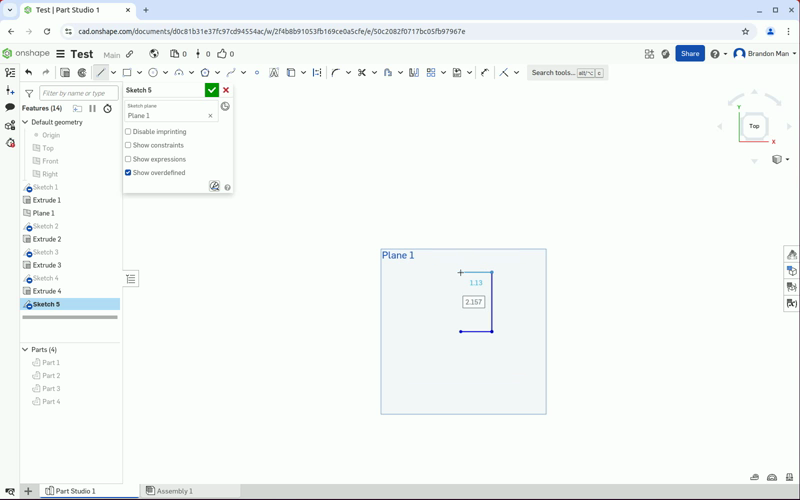
scroll(6)
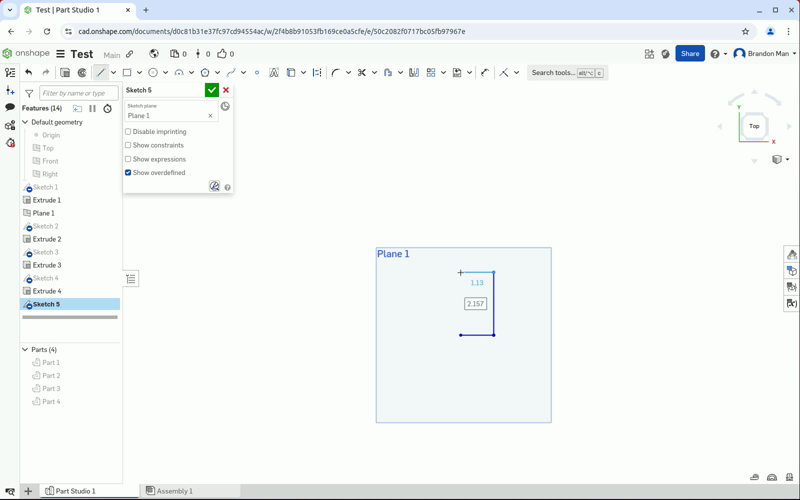
scroll(6)
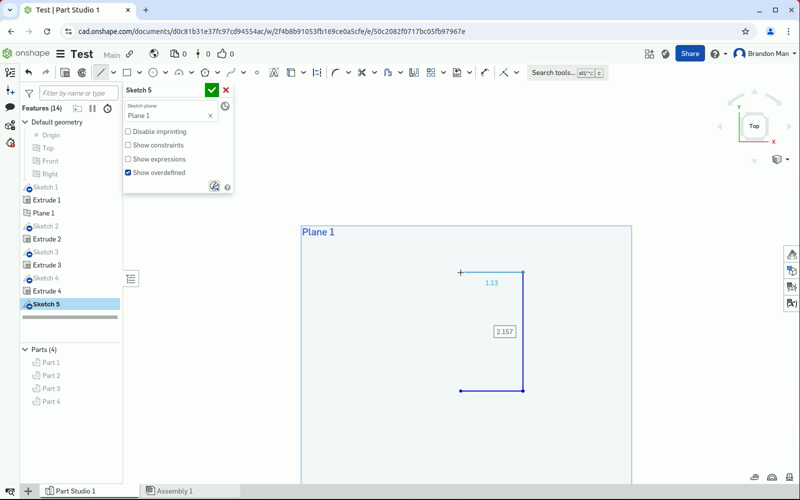
click(460, 272)
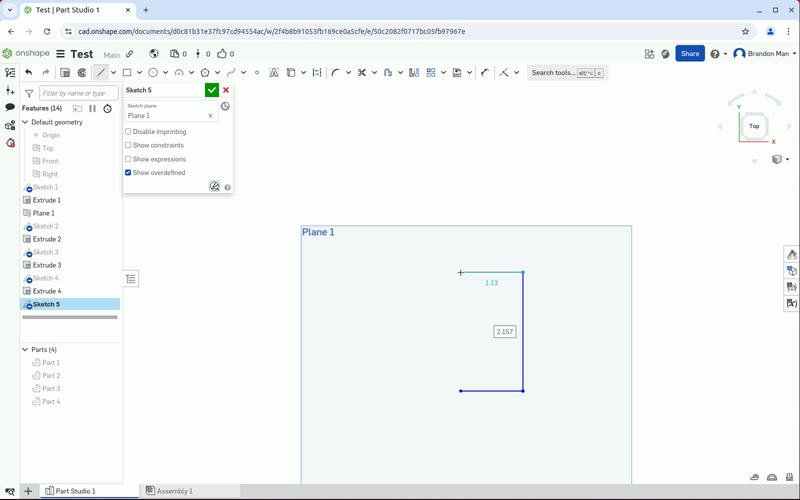
scroll(-6)
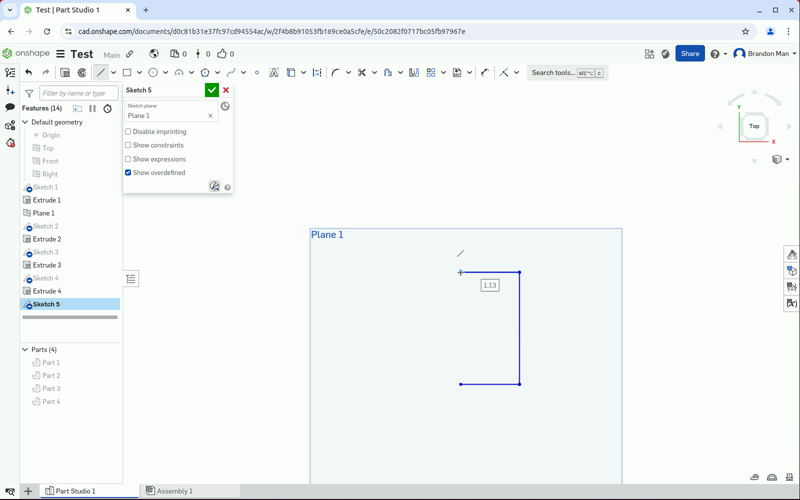
scroll(-6)
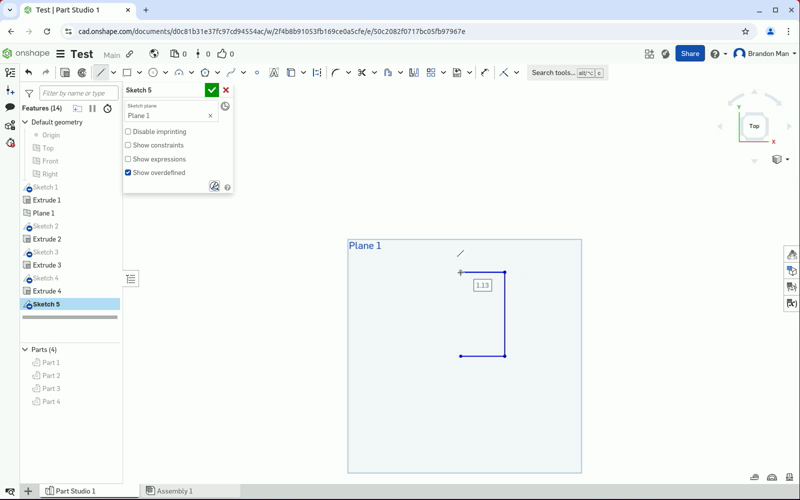
scroll(-6)
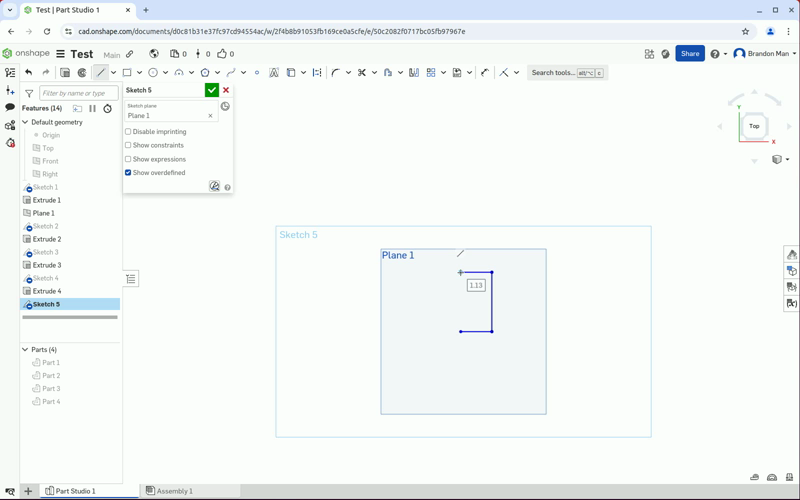
scroll(-6)
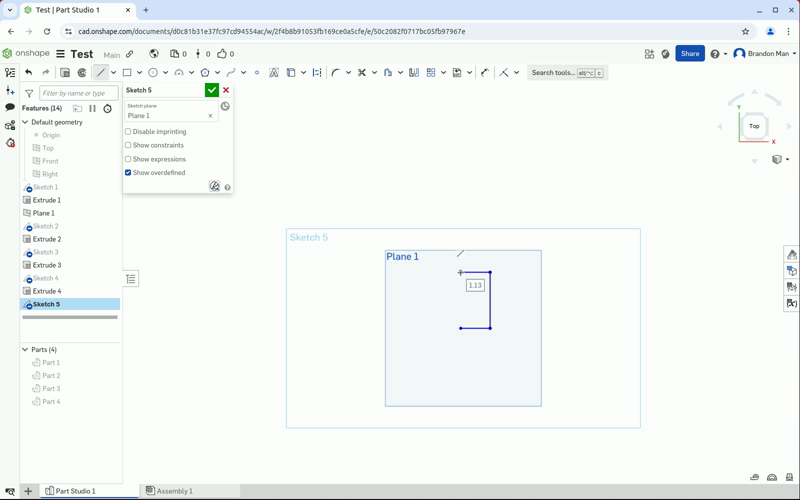
scroll(-6)
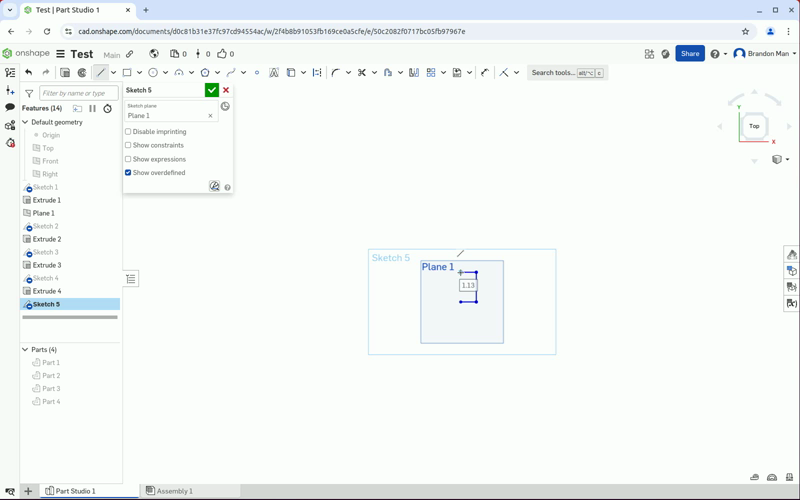
scroll(-6)
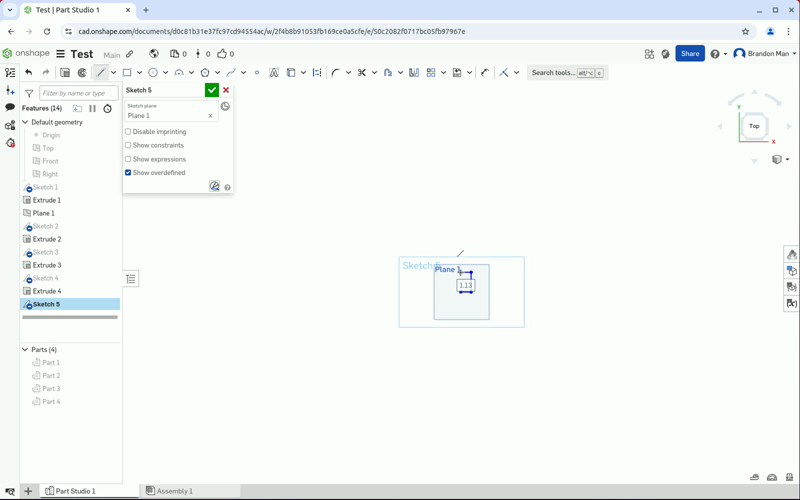
scroll(-6)
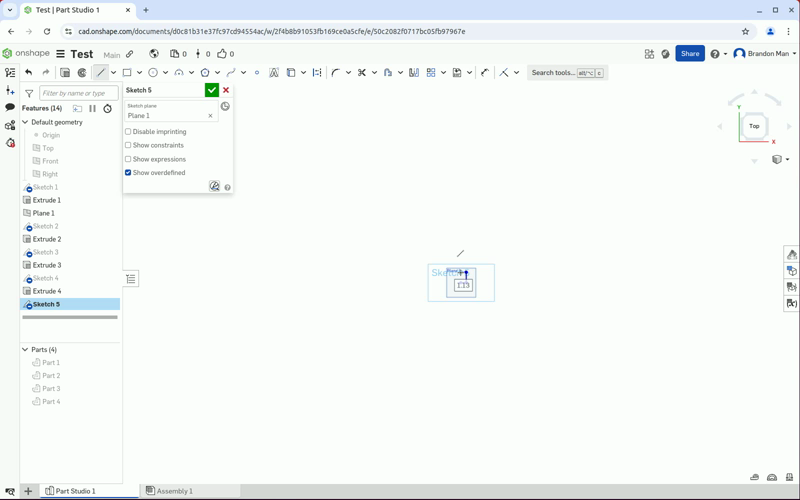
key_up(shift)
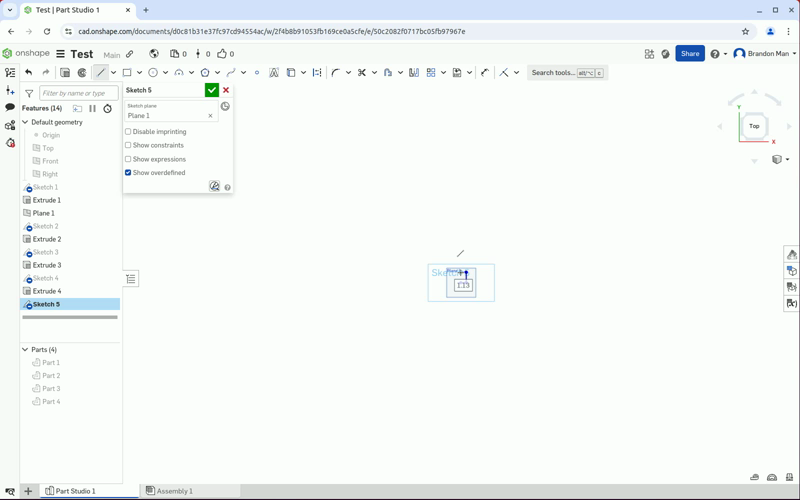
mouse_move(490, 272)
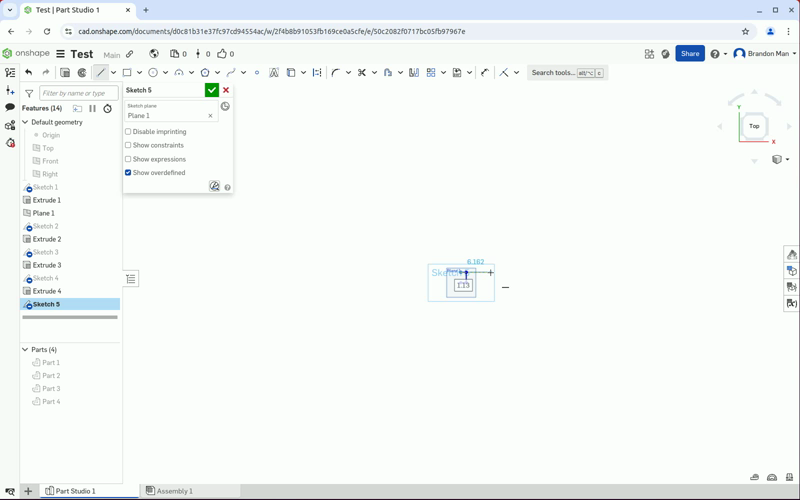
key_down(shift)
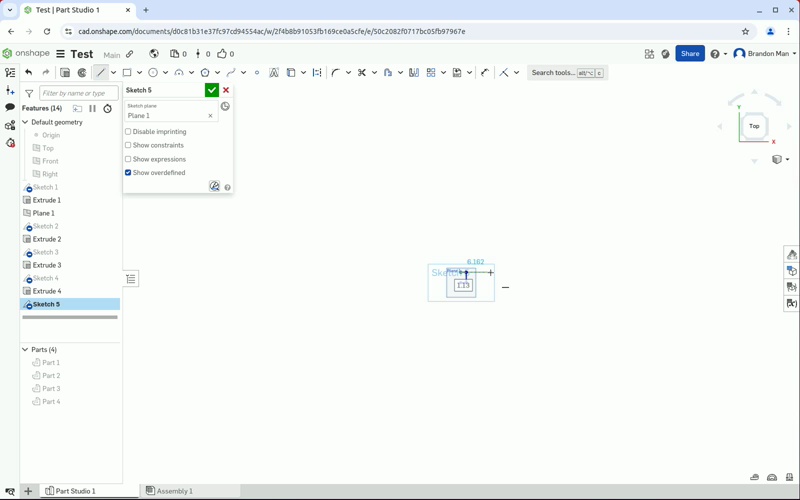
mouse_move(460, 282)
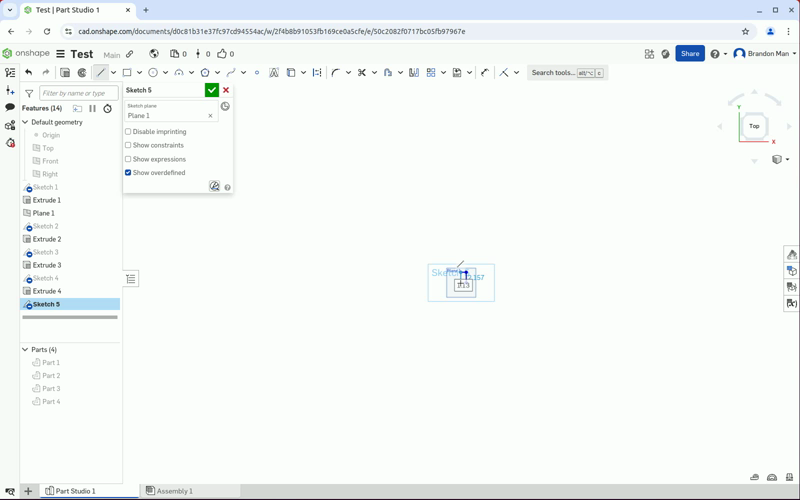
key_up(shift)
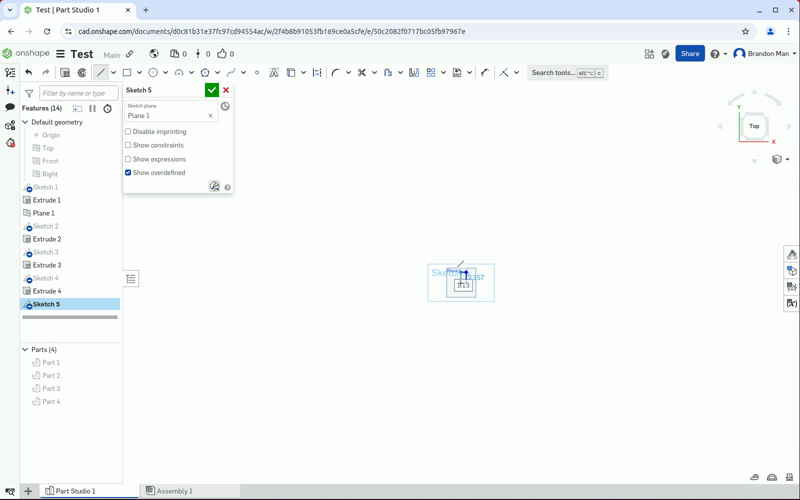
click(460, 282)
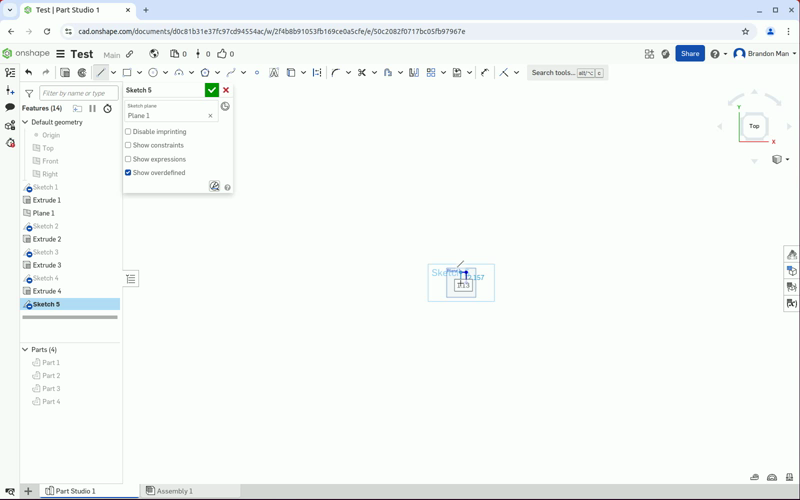
key(esc)
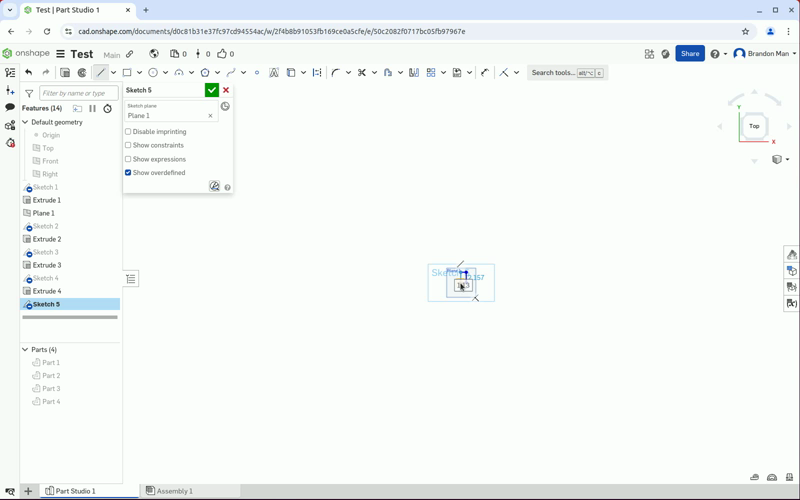
mouse_move(463, 272)
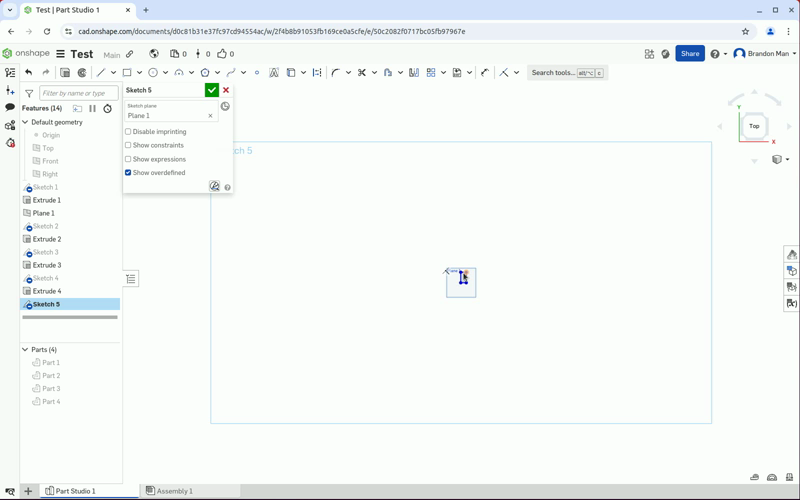
scroll(6)
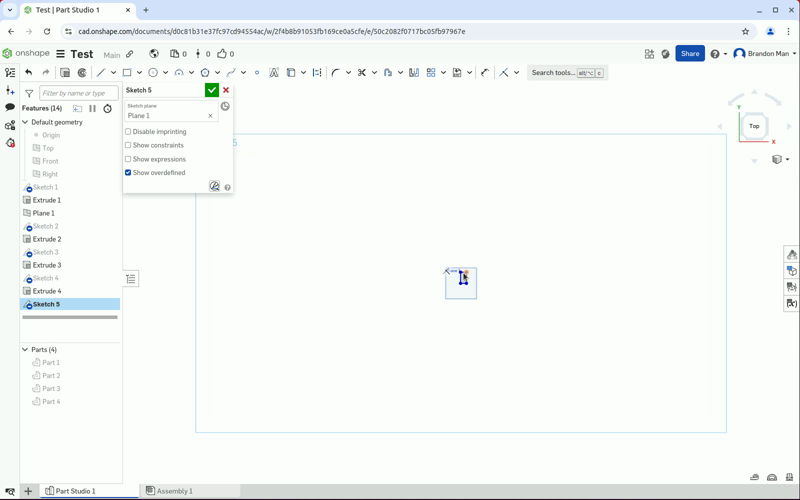
scroll(6)
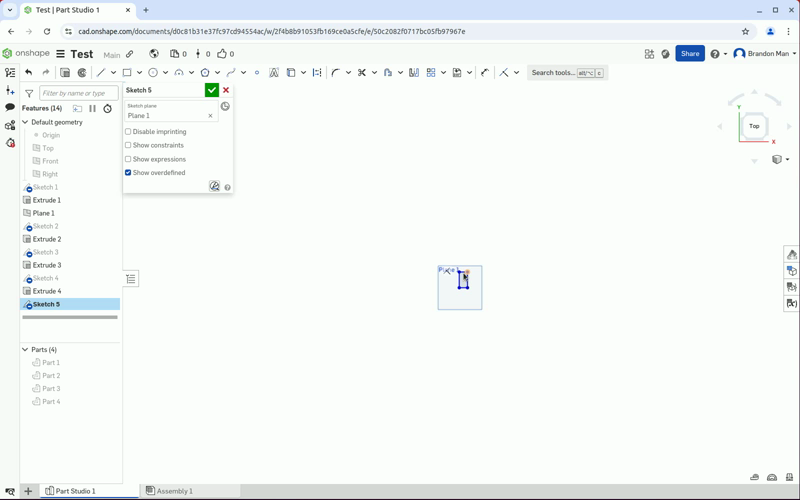
scroll(6)
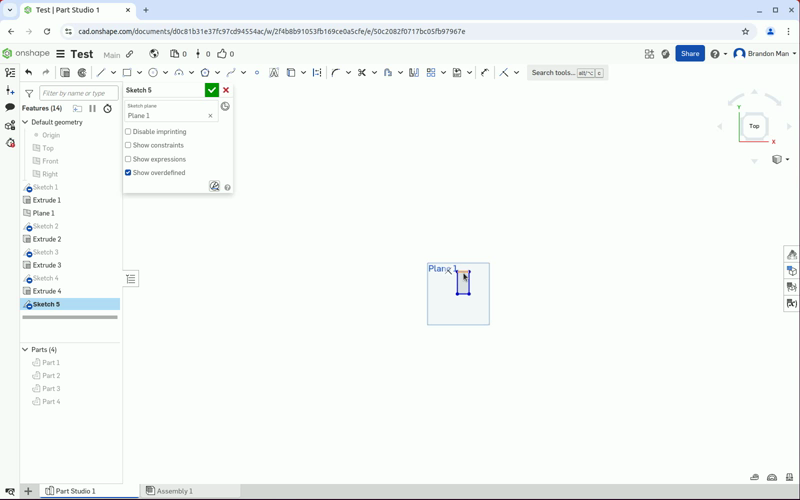
scroll(6)
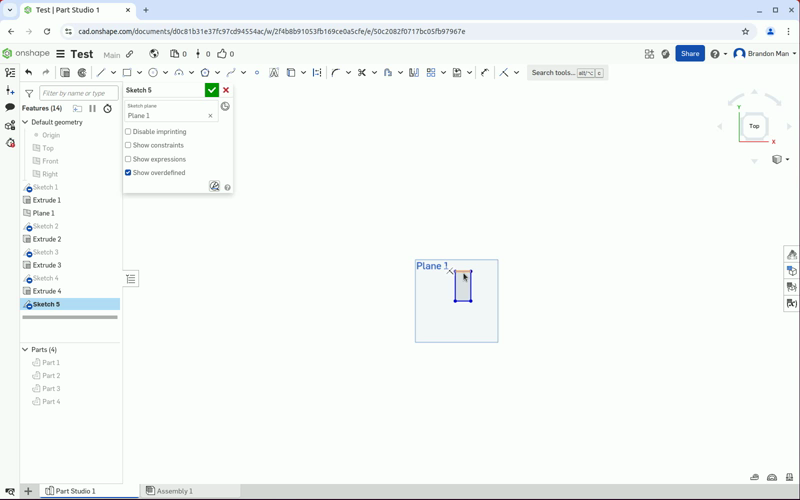
scroll(6)
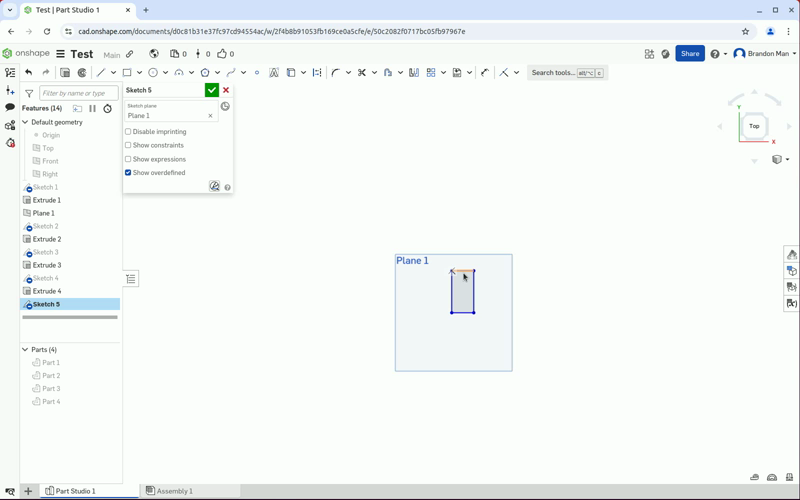
scroll(6)
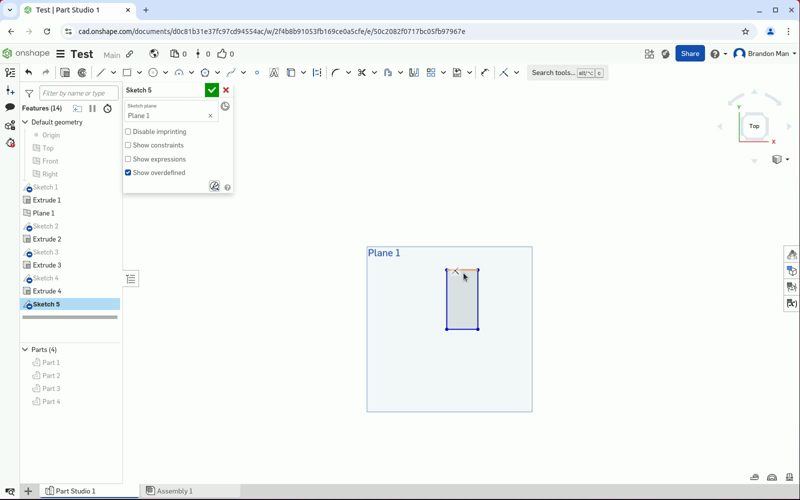
scroll(6)
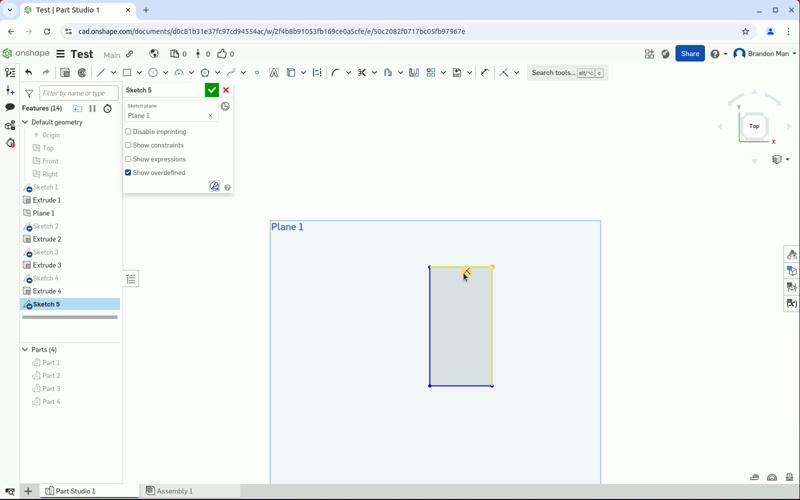
click(463, 272)
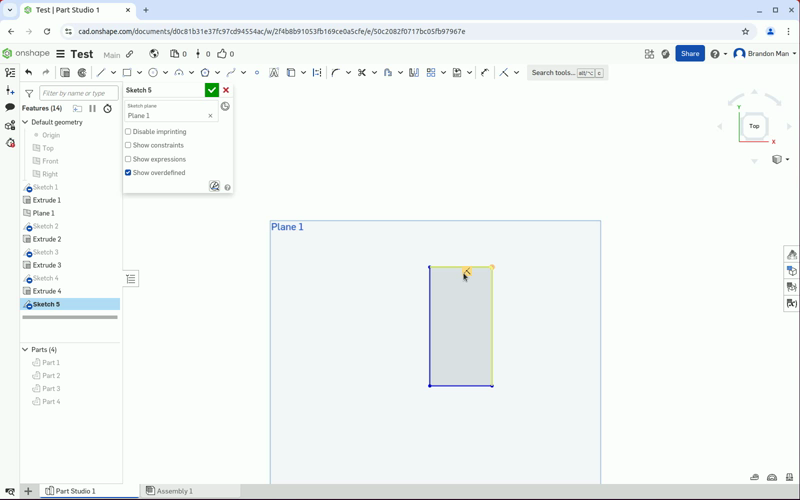
scroll(-6)
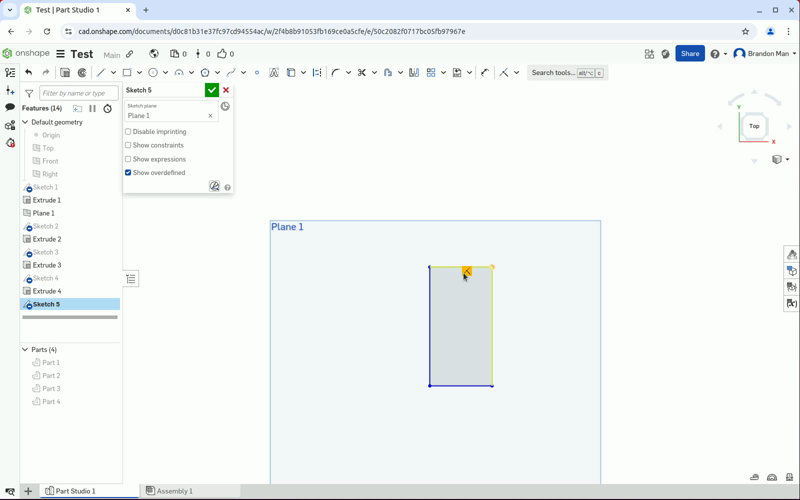
scroll(-6)
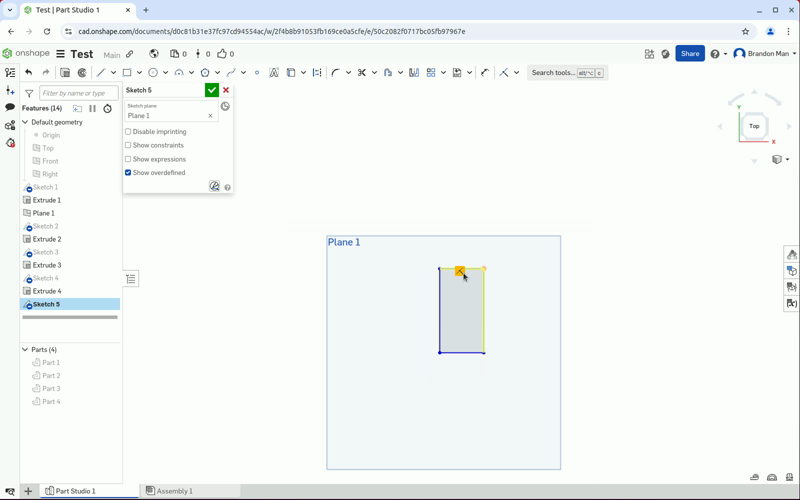
scroll(-6)
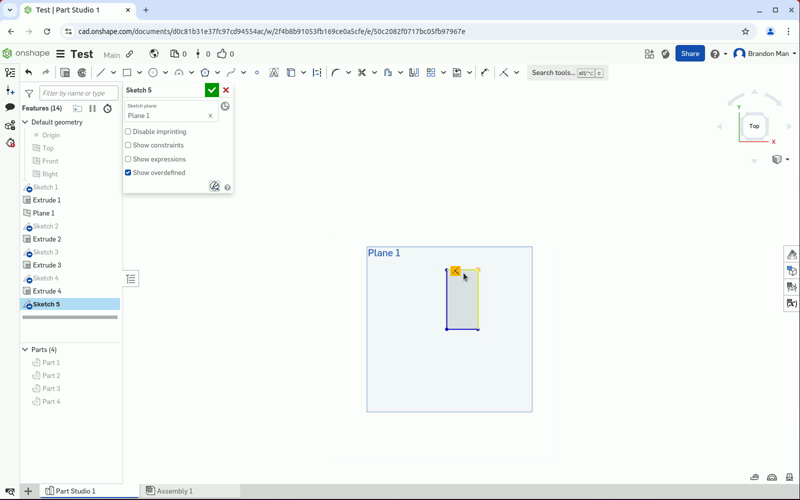
scroll(-6)
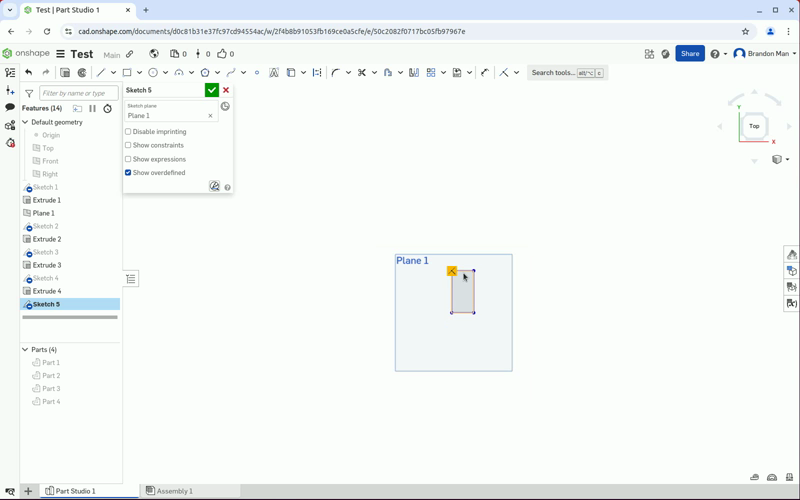
scroll(-6)
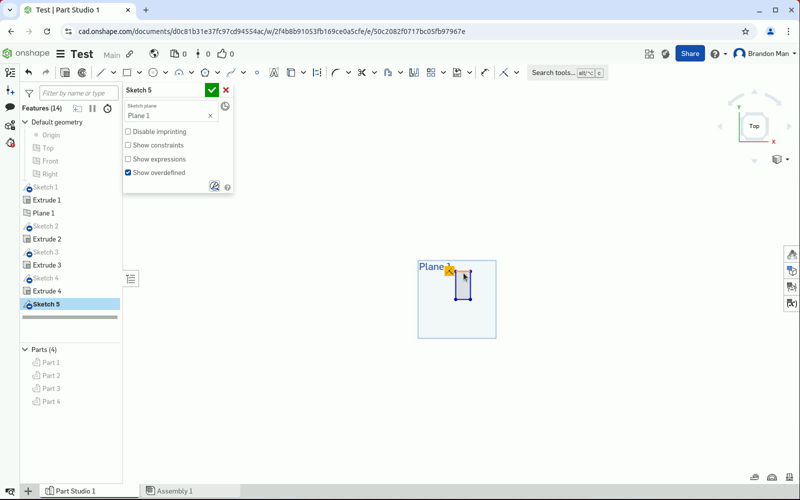
scroll(-6)
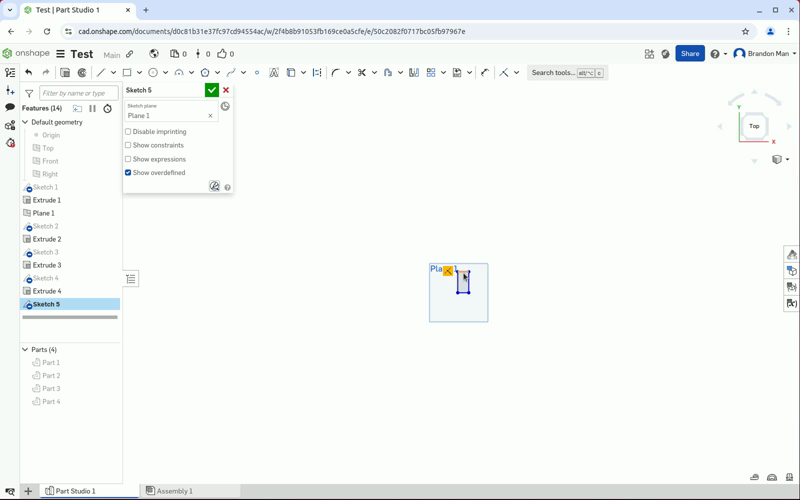
scroll(-6)
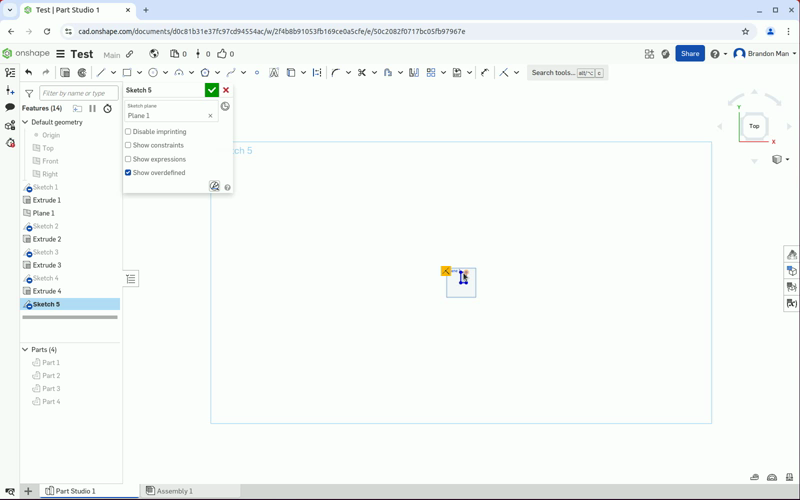
mouse_move(73, 352)
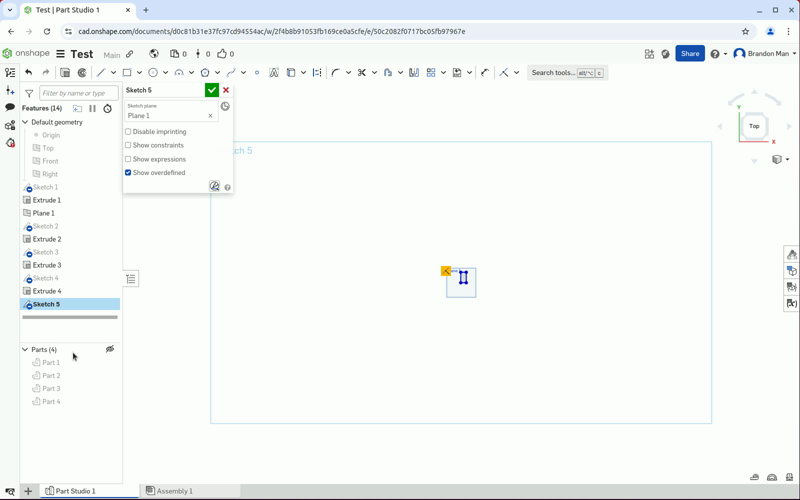
key(shift+y)
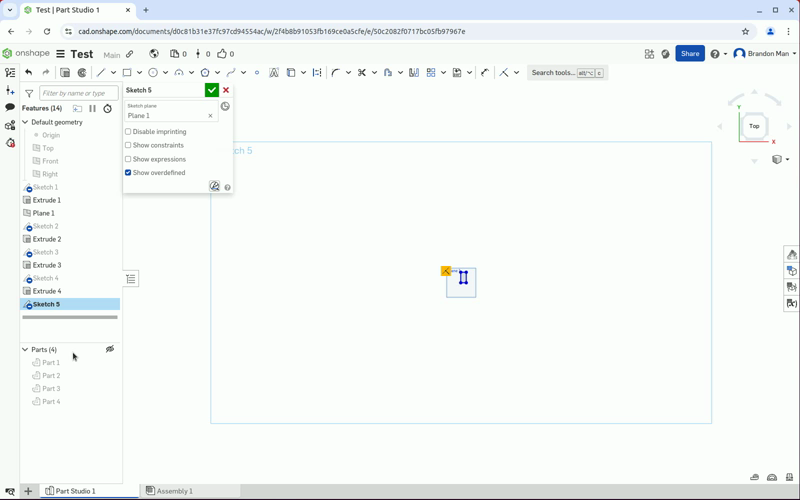
key(shift+e)
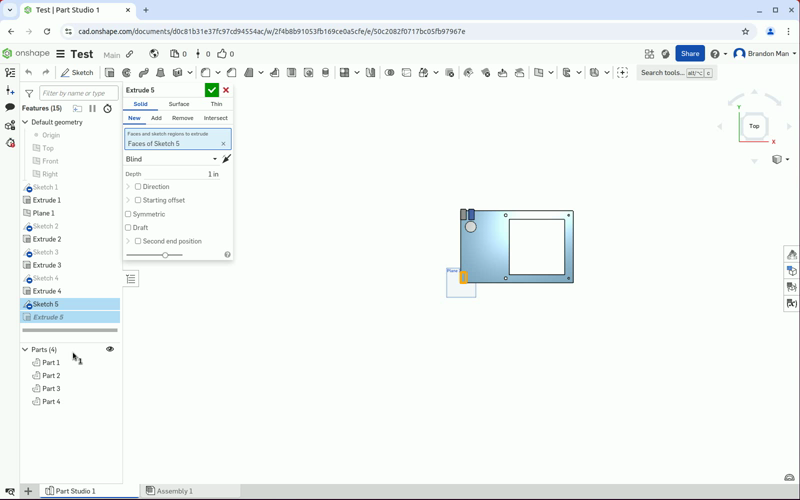
mouse_move(143, 106)
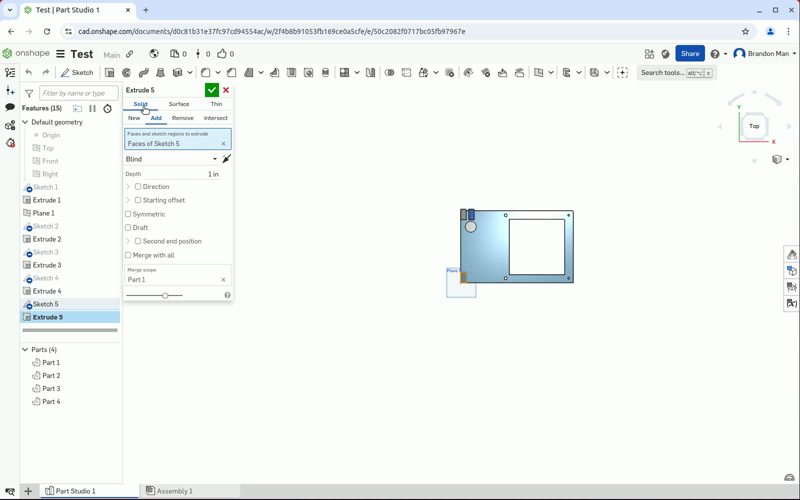
click(143, 106)
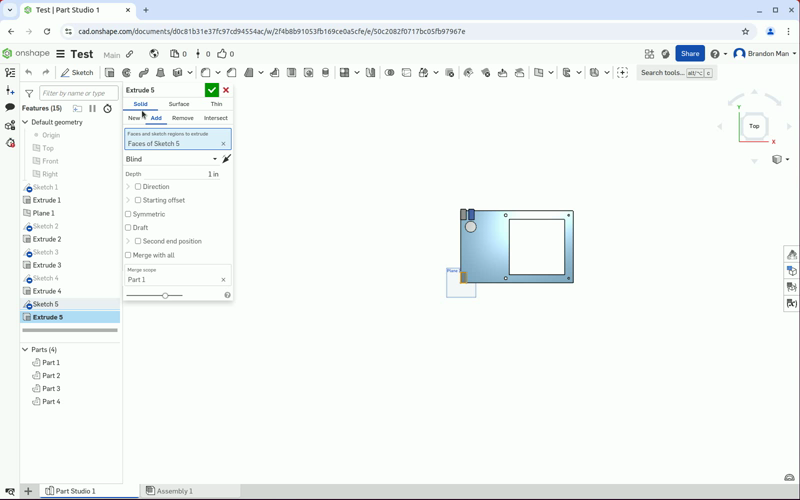
mouse_move(137, 120)
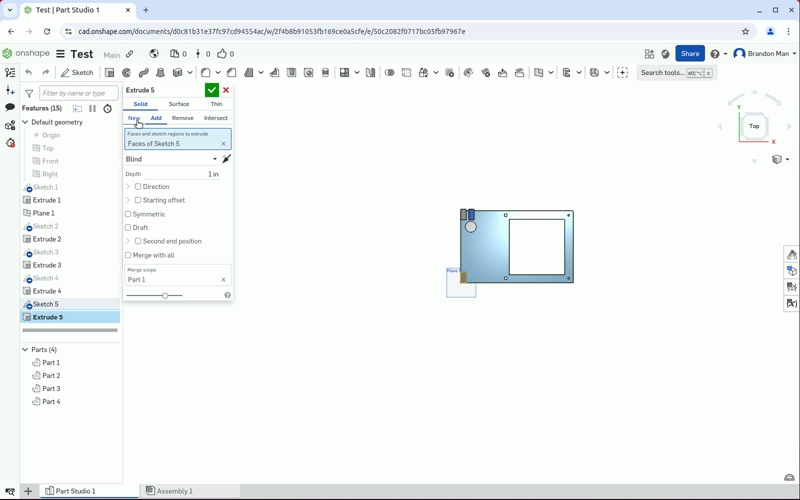
click(137, 120)
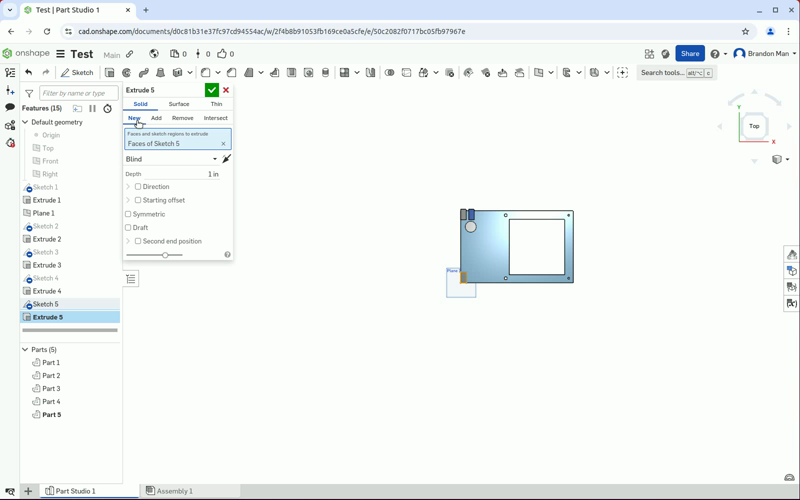
key(tab, 4)
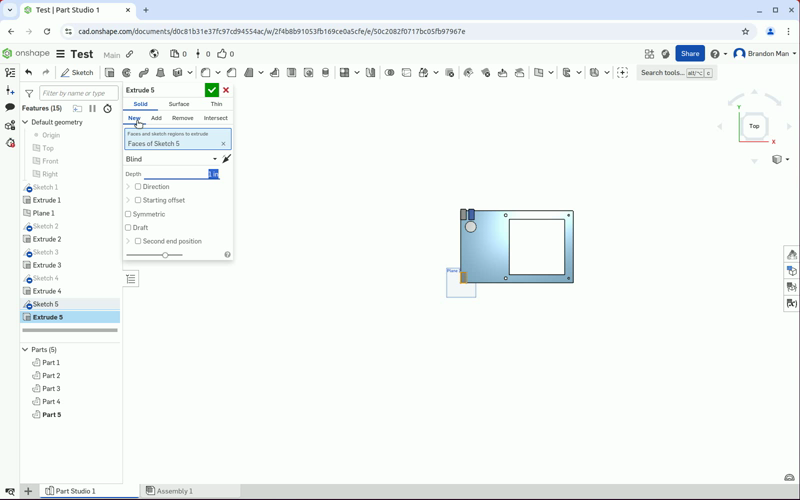
text(2.407)
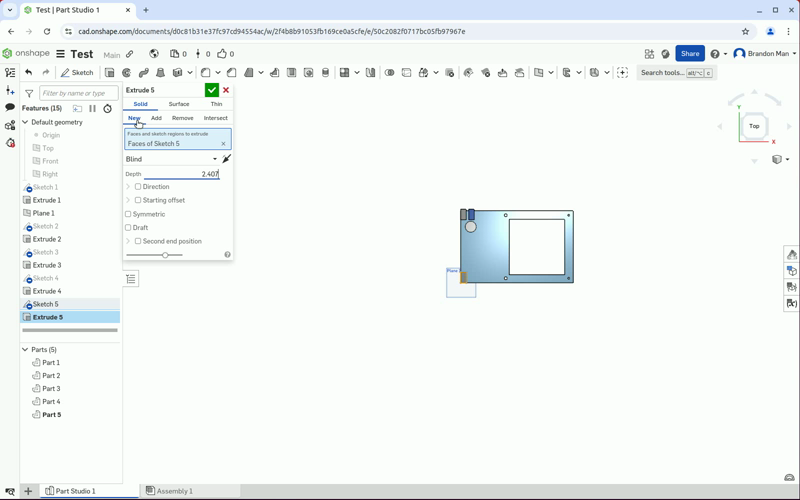
key(enter)
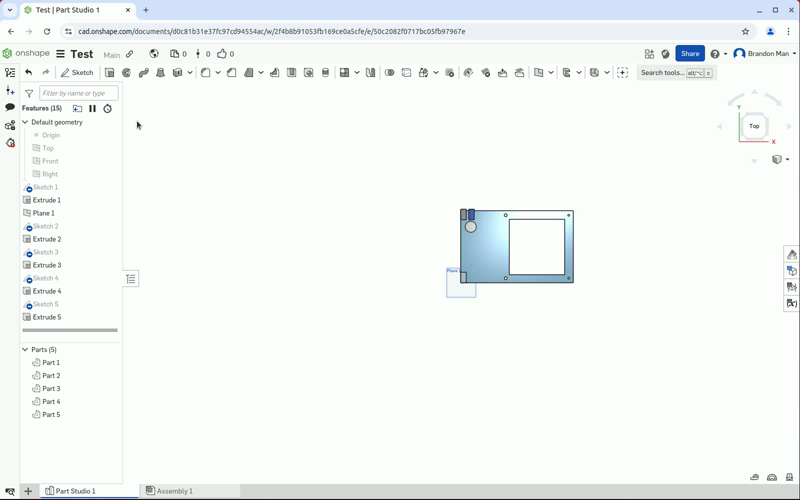
key(shift+h)
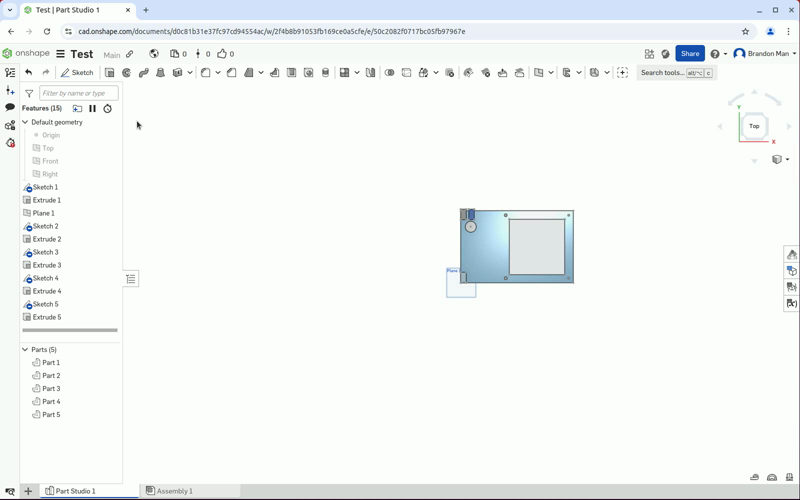
key(shift+h)
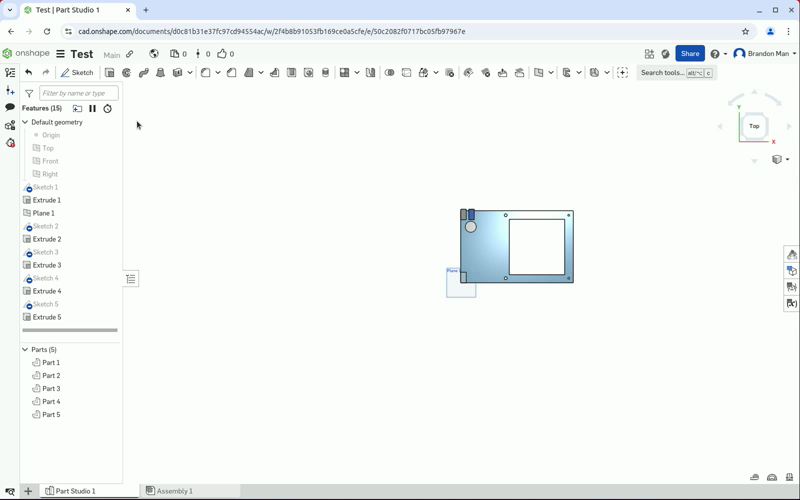
mouse_move(73, 189)
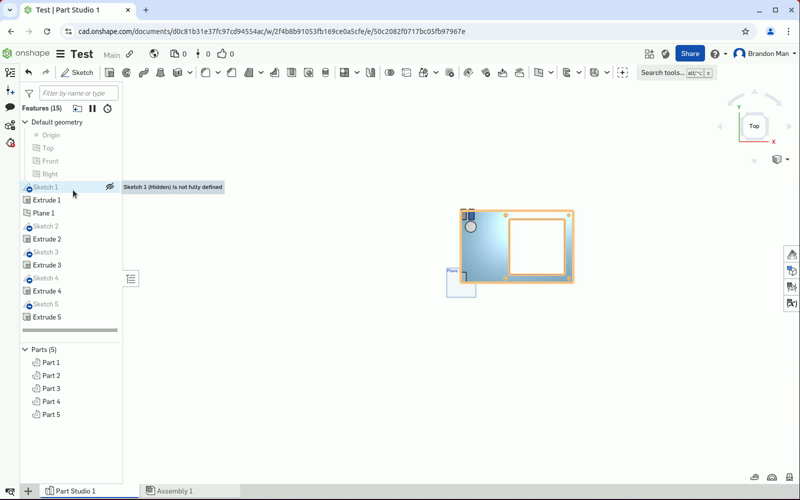
click(73, 189)
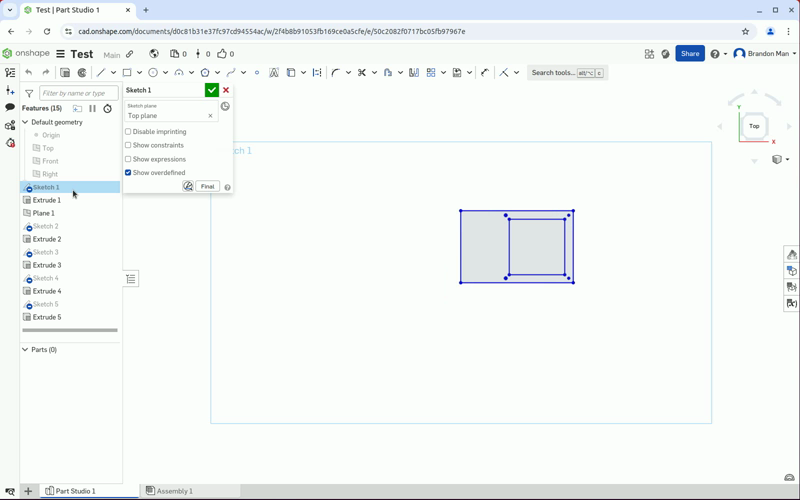
mouse_move(229, 92)
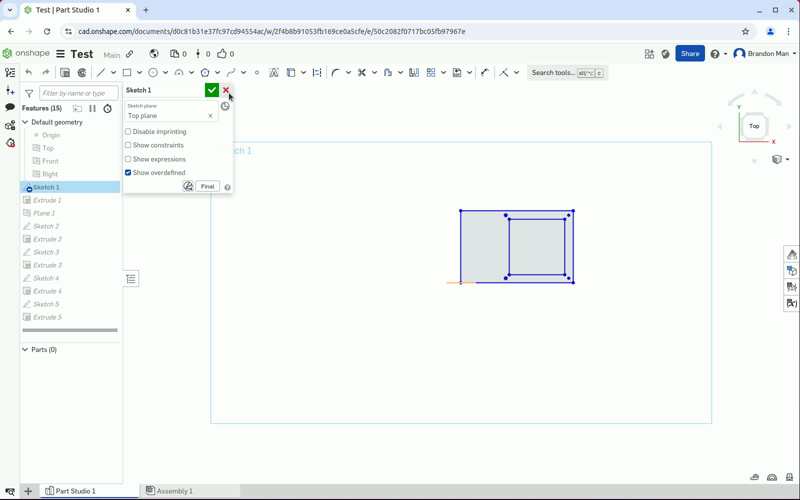
click(229, 92)
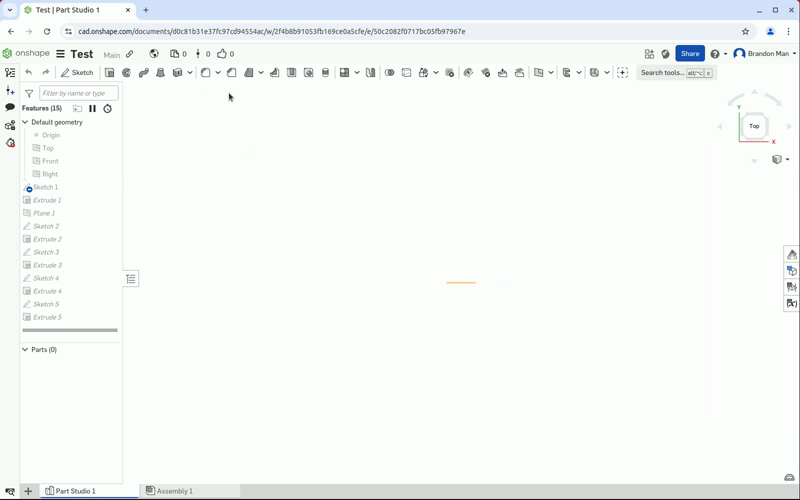
key(shift+s)
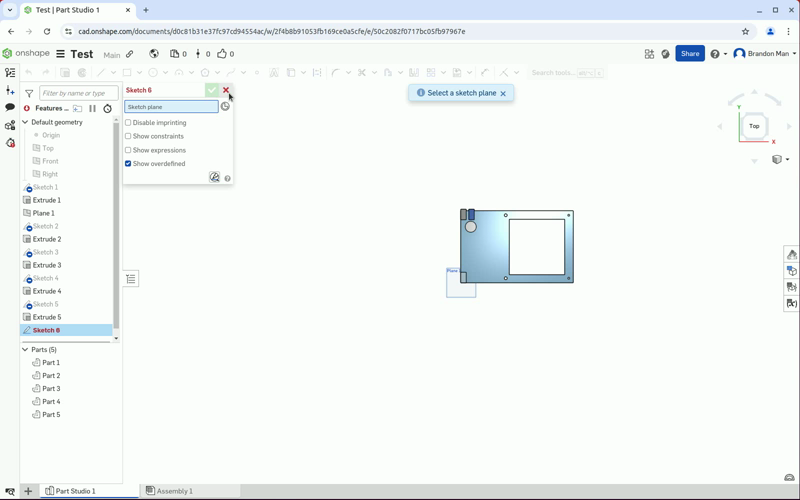
mouse_move(69, 215)
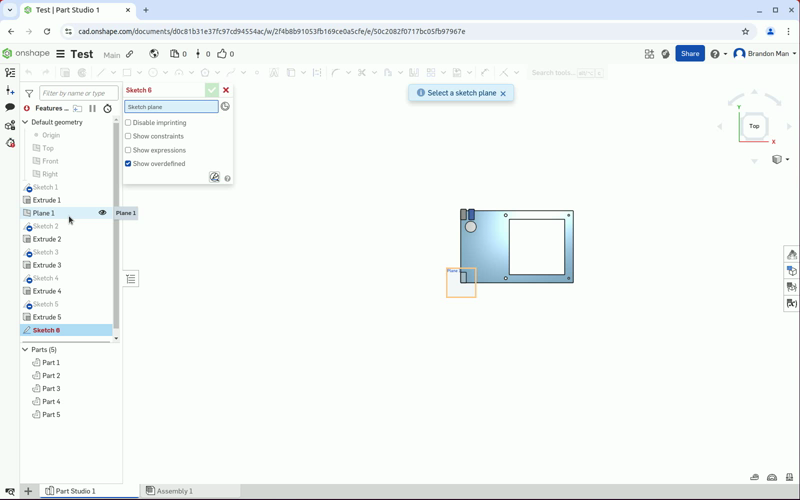
click(69, 215)
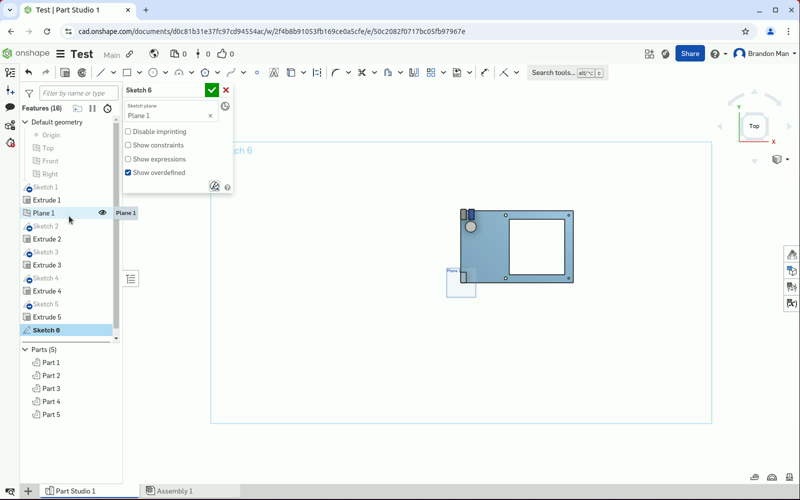
mouse_move(73, 352)
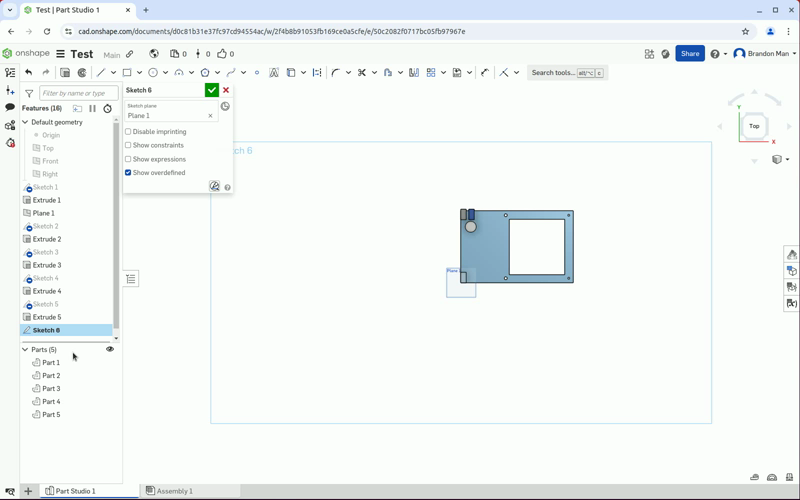
key(y)
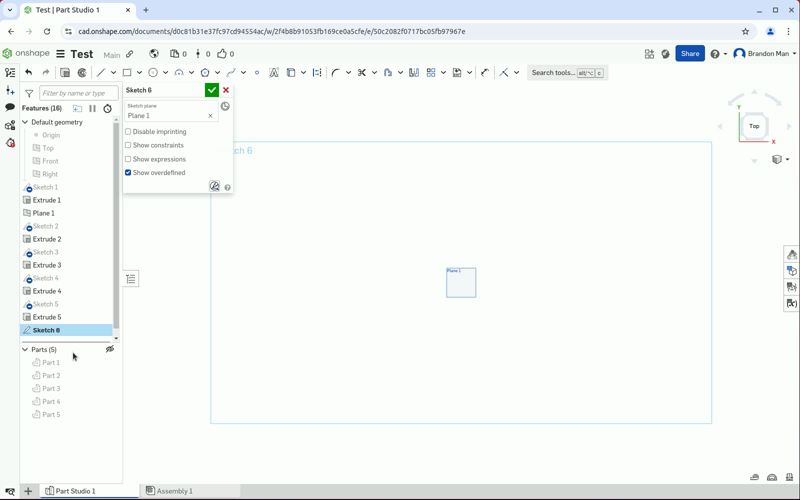
key(l)
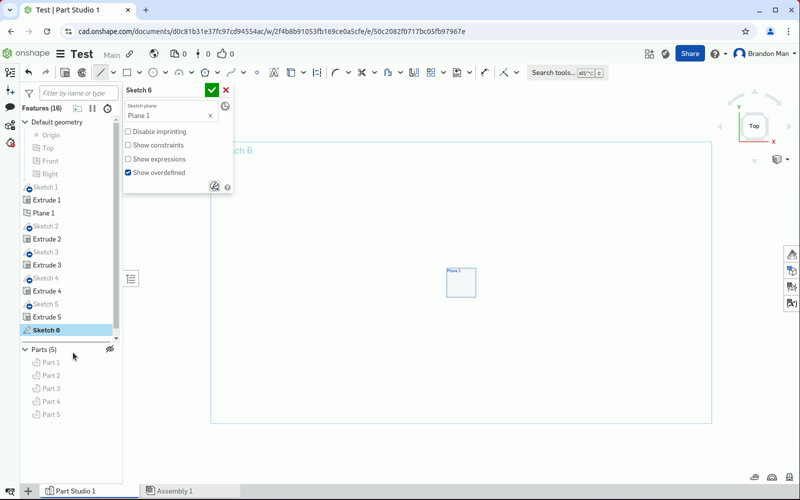
key_down(shift)
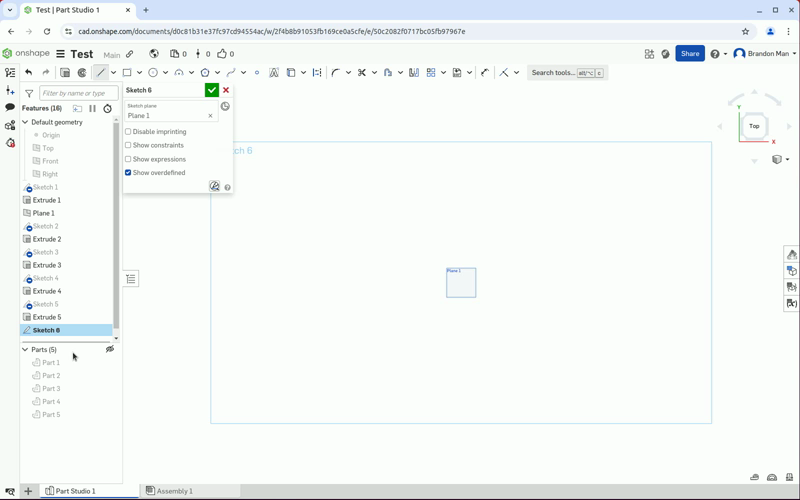
mouse_move(468, 282)
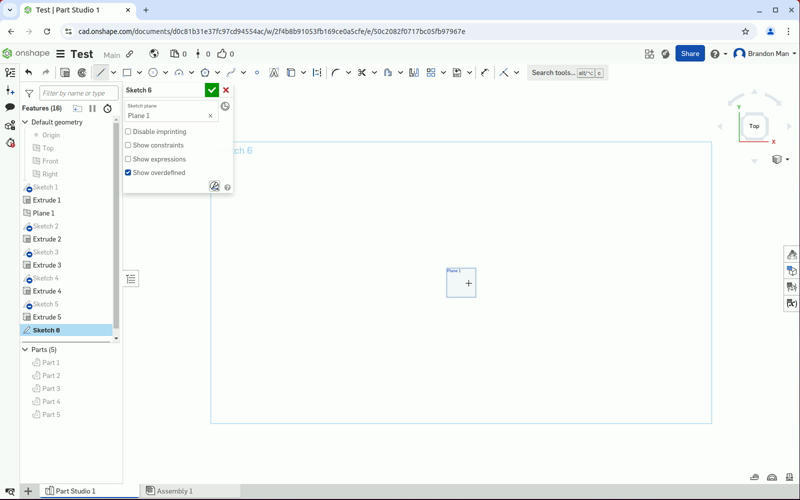
click(468, 282)
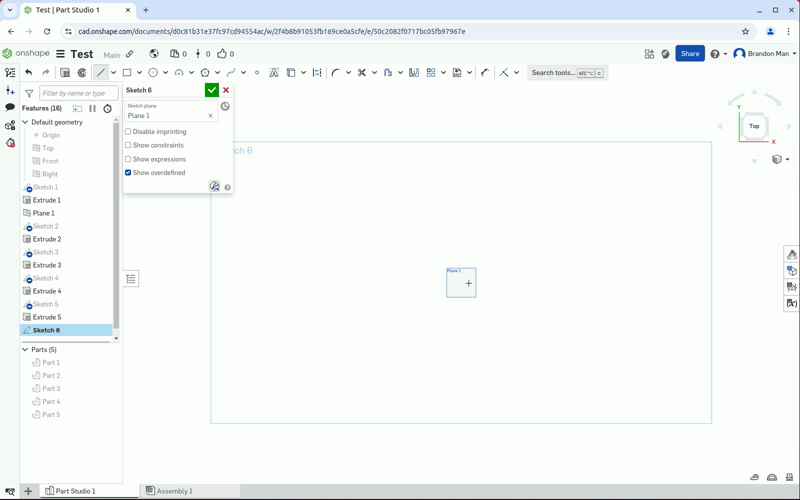
key_up(shift)
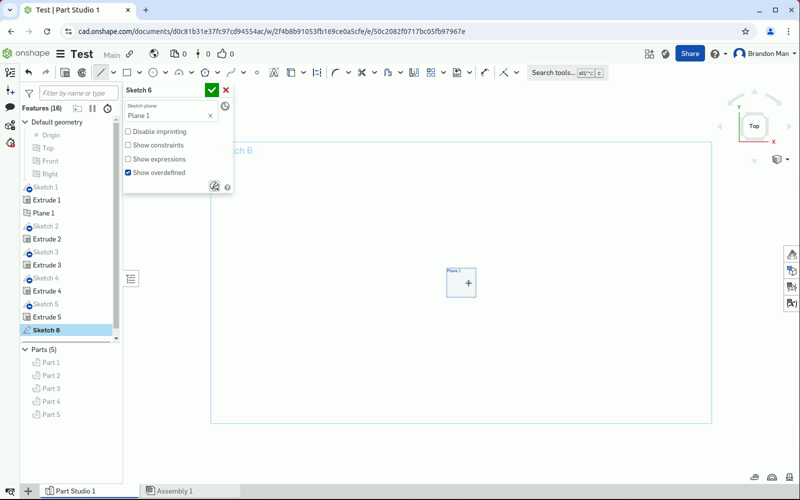
key_down(shift)
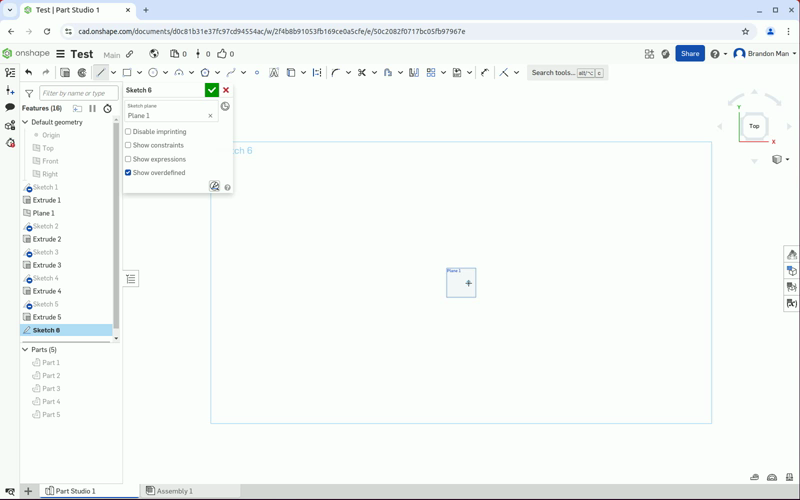
mouse_move(498, 282)
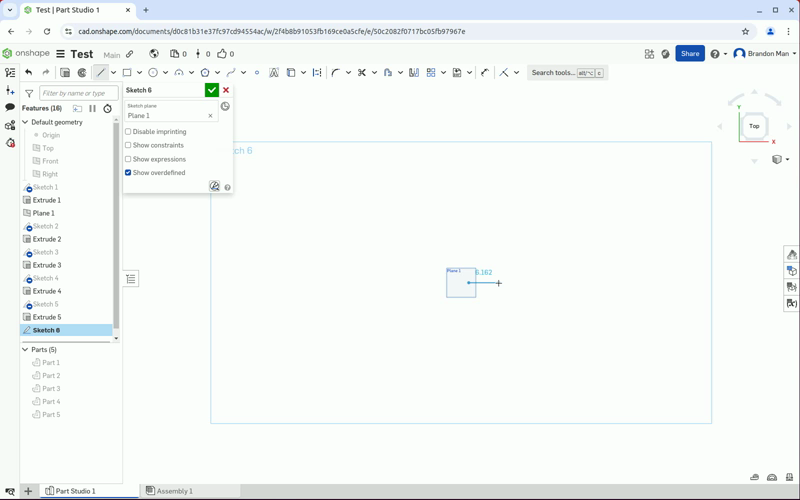
mouse_move(474, 282)
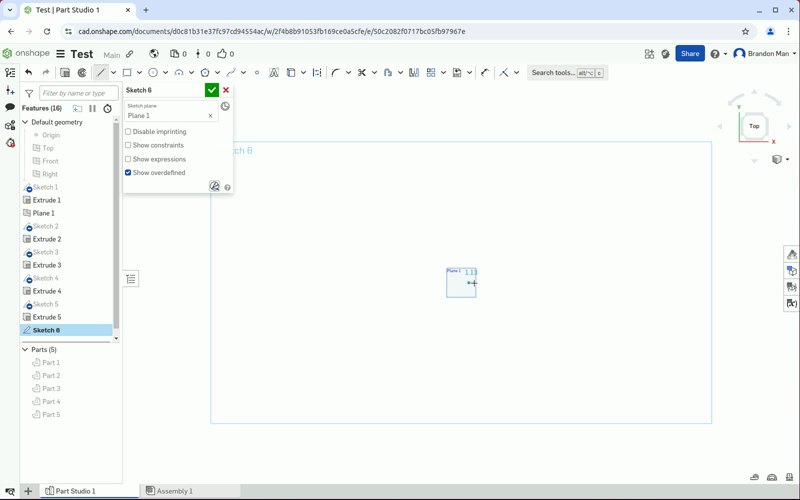
scroll(6)
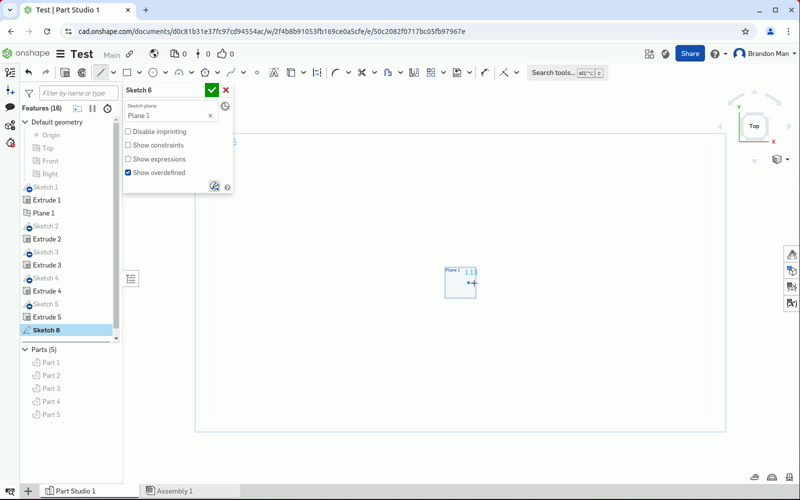
scroll(6)
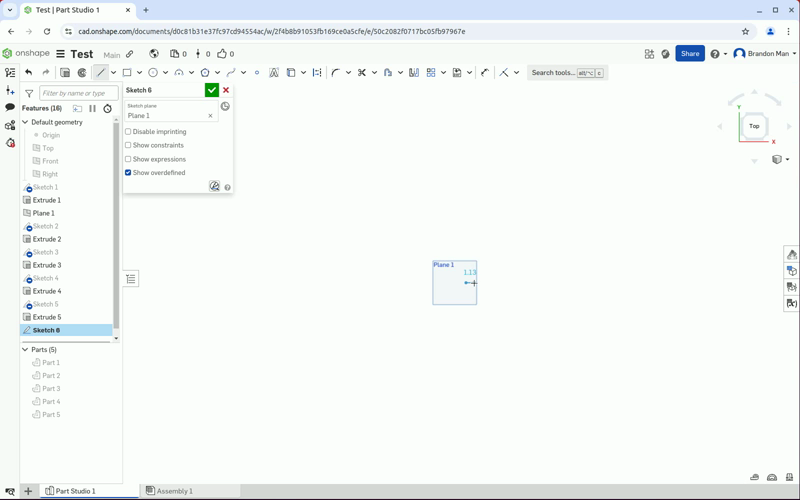
scroll(6)
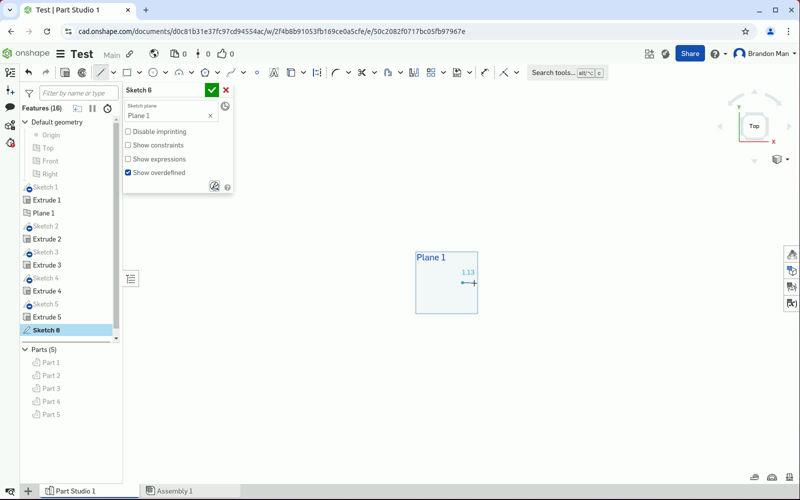
scroll(6)
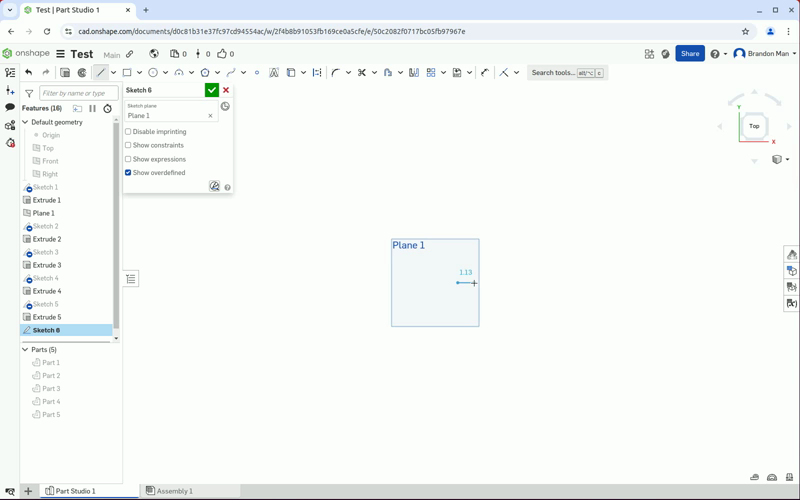
scroll(6)
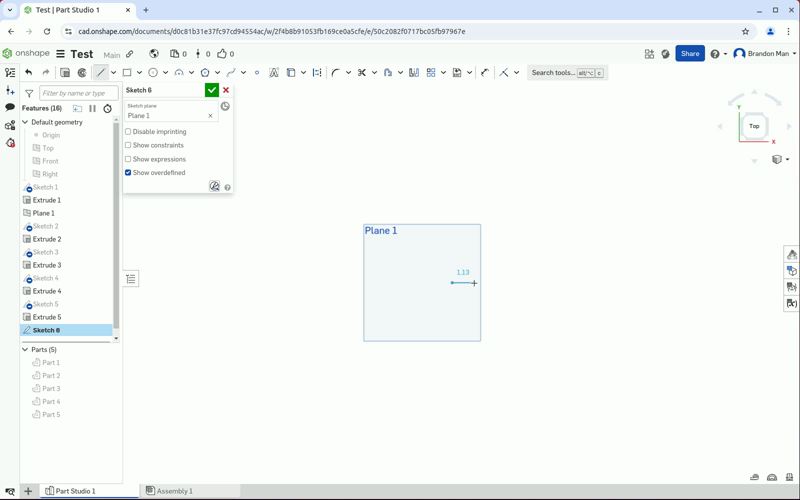
scroll(6)
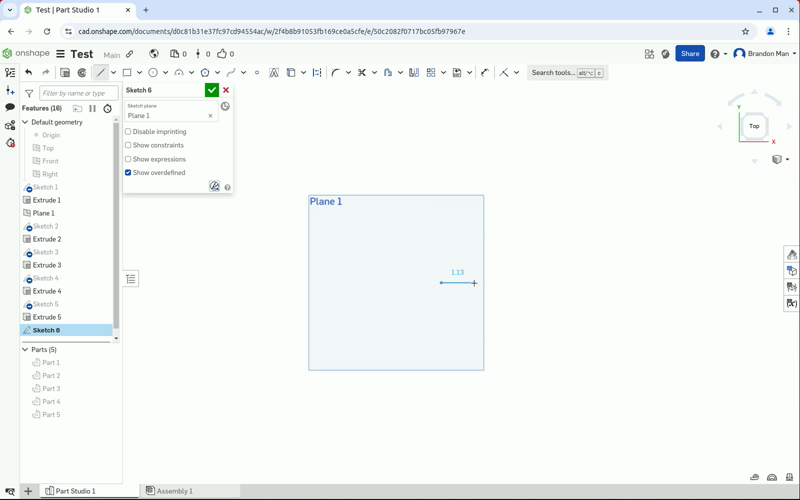
scroll(6)
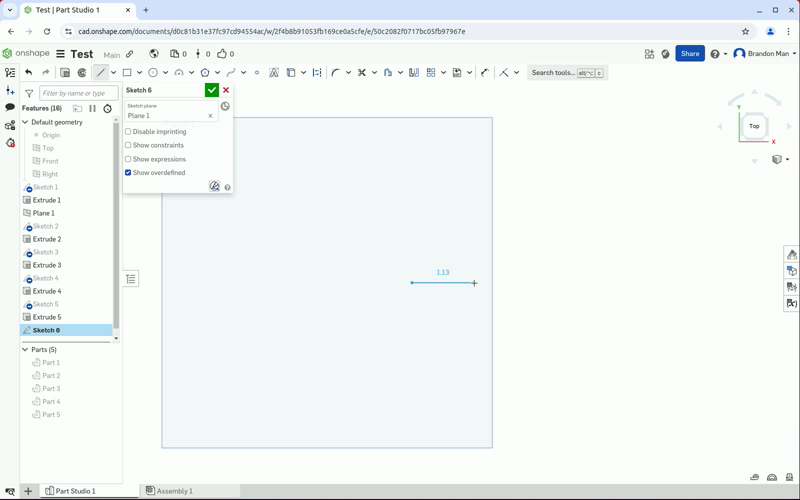
click(474, 282)
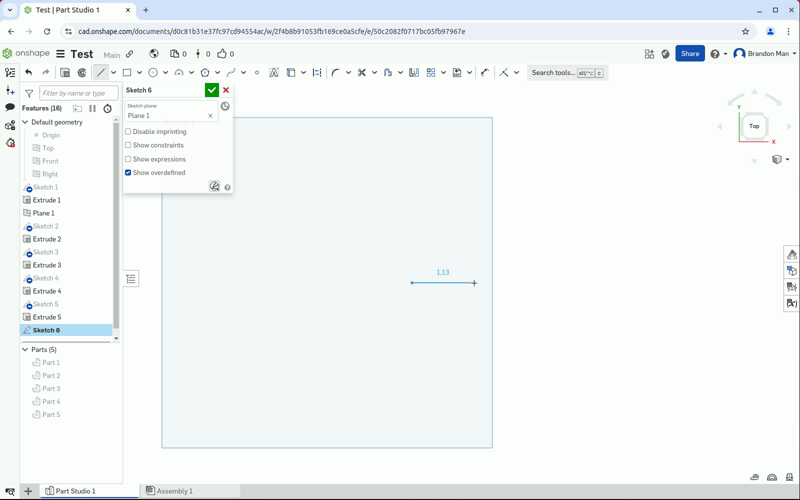
scroll(-6)
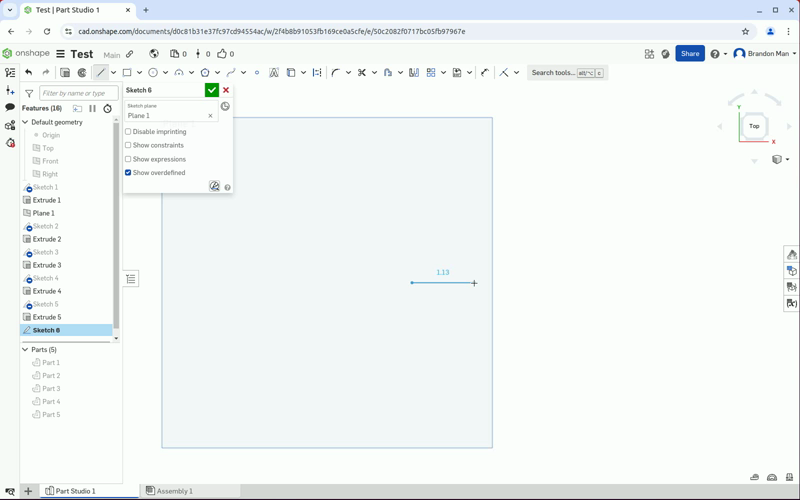
scroll(-6)
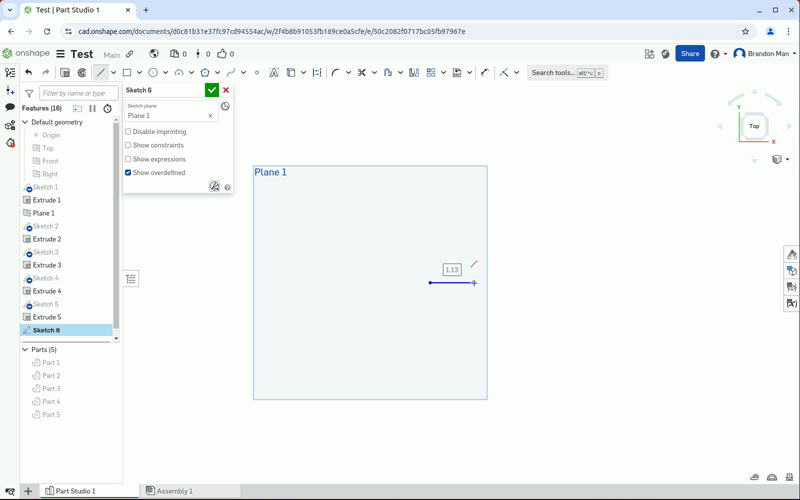
scroll(-6)
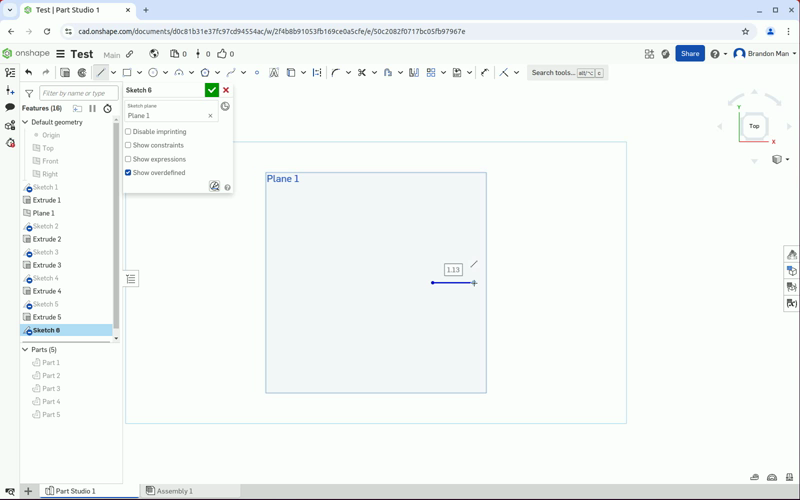
scroll(-6)
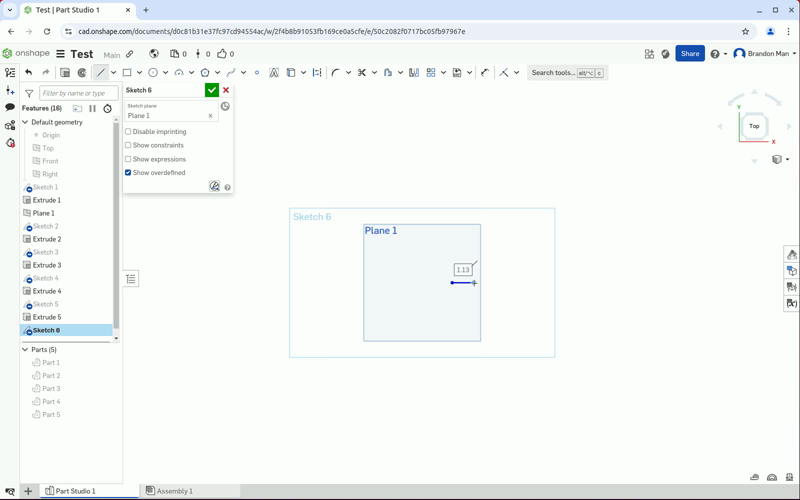
scroll(-6)
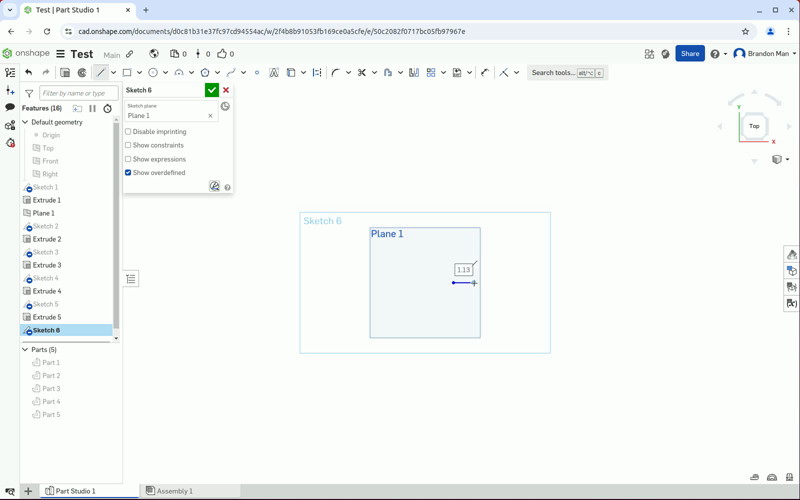
scroll(-6)
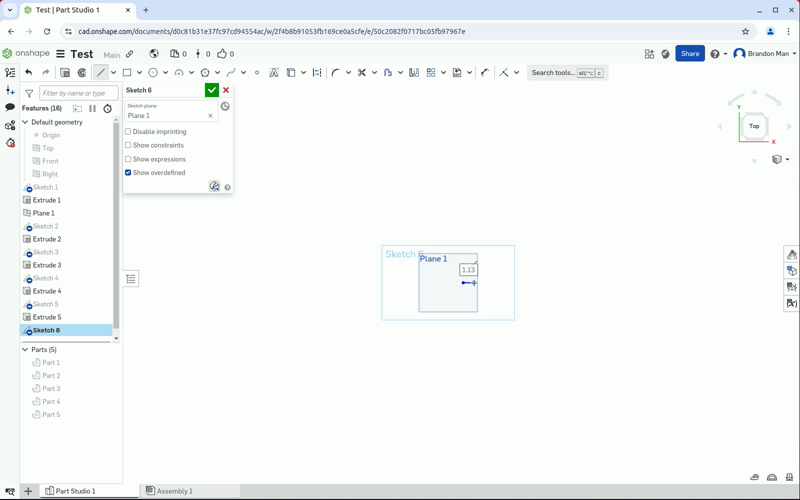
scroll(-6)
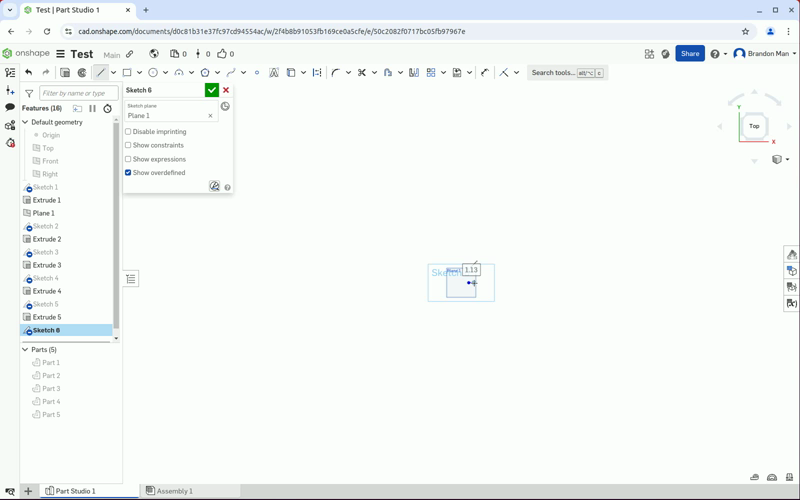
key_up(shift)
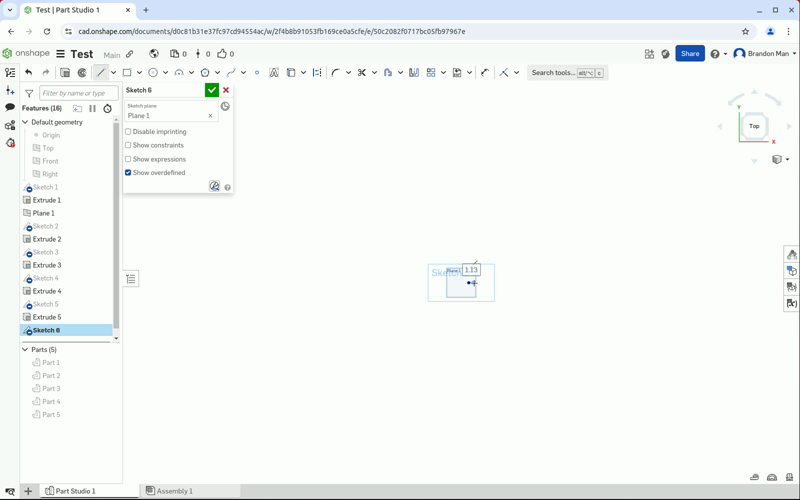
key_down(shift)
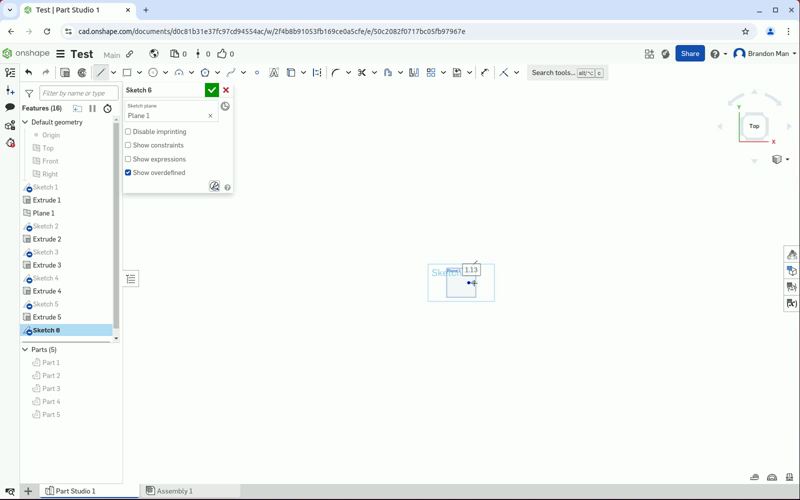
mouse_move(504, 282)
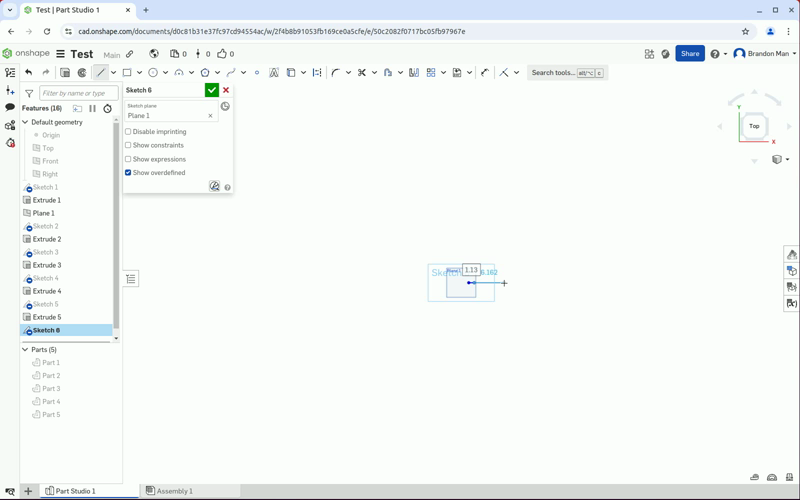
mouse_move(474, 272)
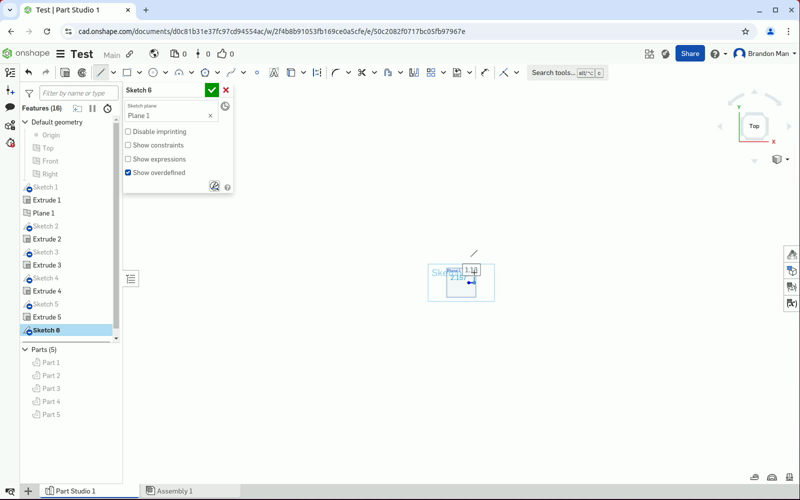
click(474, 272)
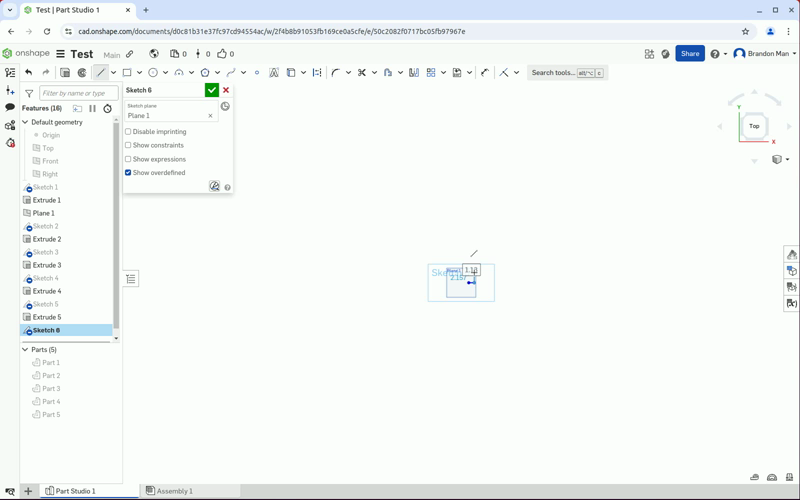
key_up(shift)
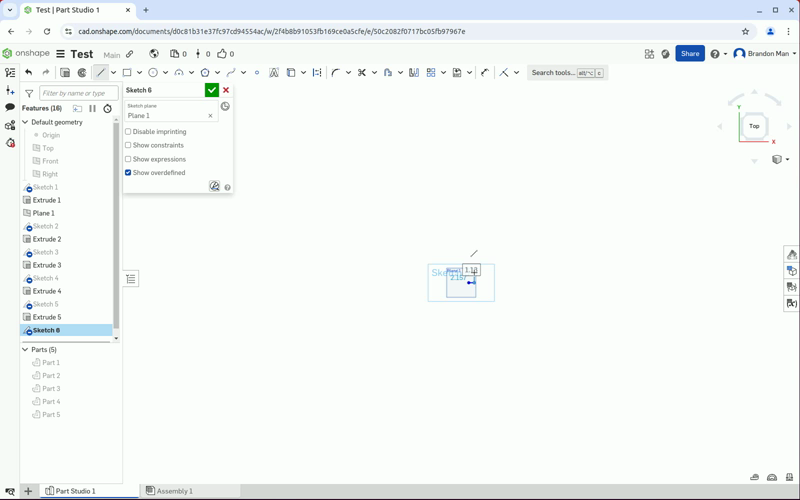
key_down(shift)
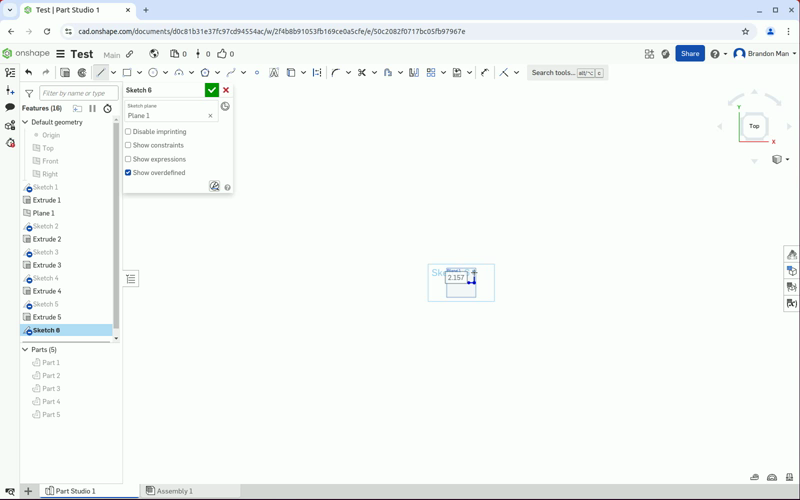
mouse_move(504, 272)
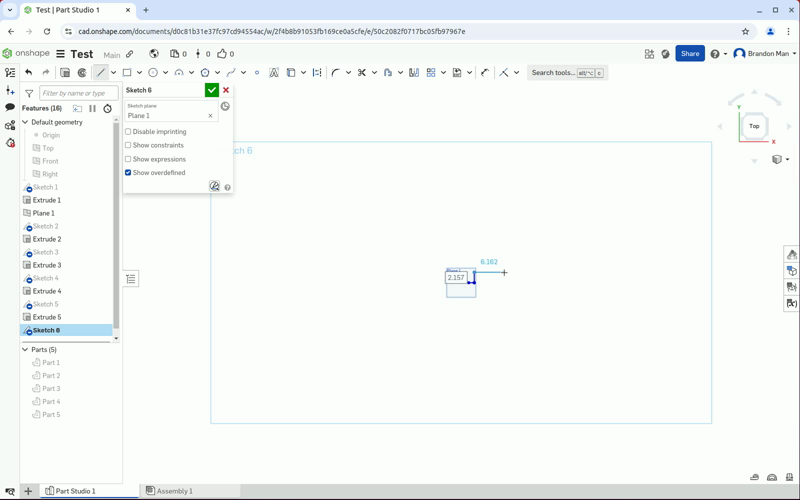
mouse_move(468, 272)
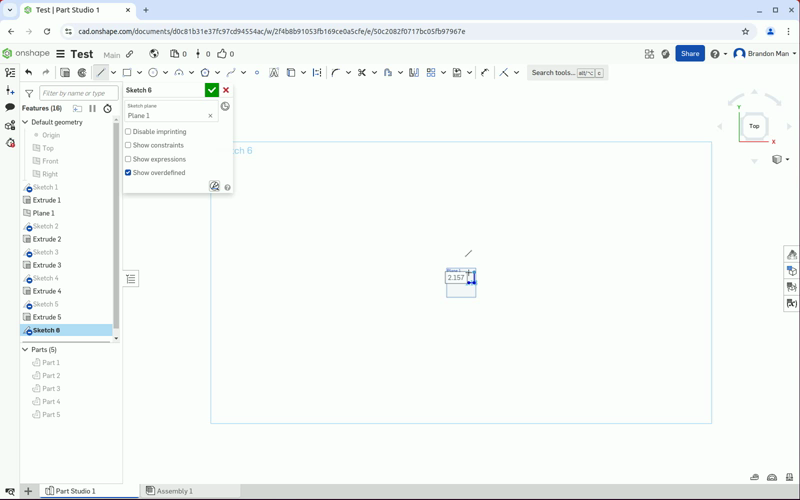
scroll(6)
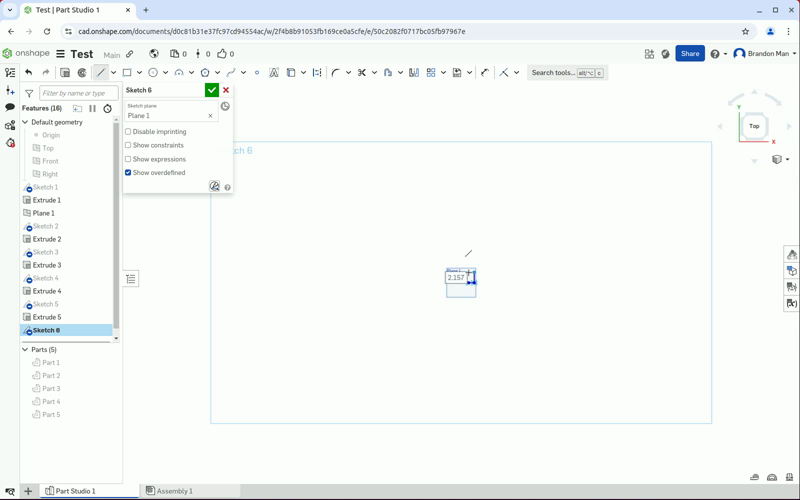
scroll(6)
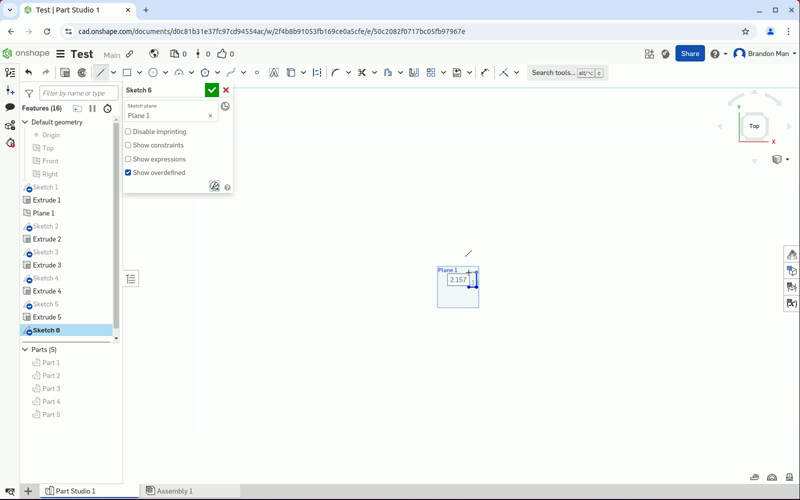
scroll(6)
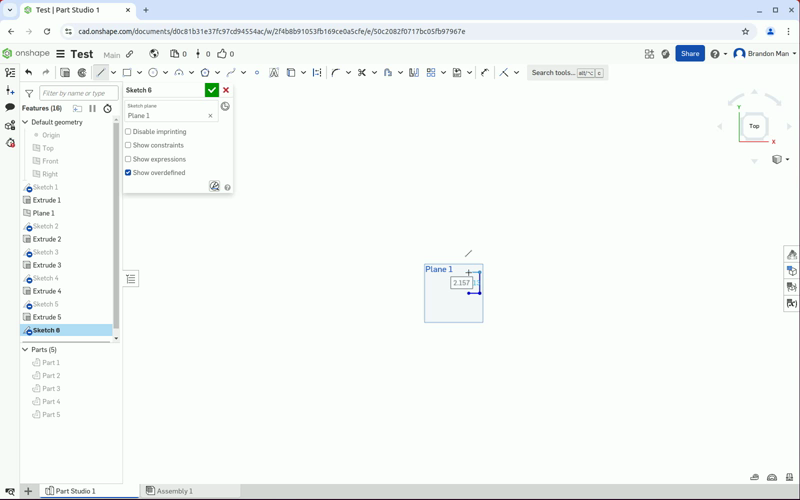
scroll(6)
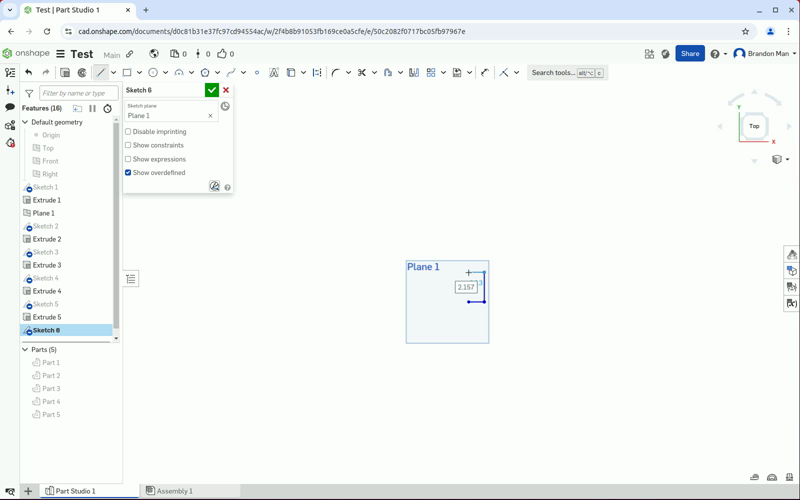
scroll(6)
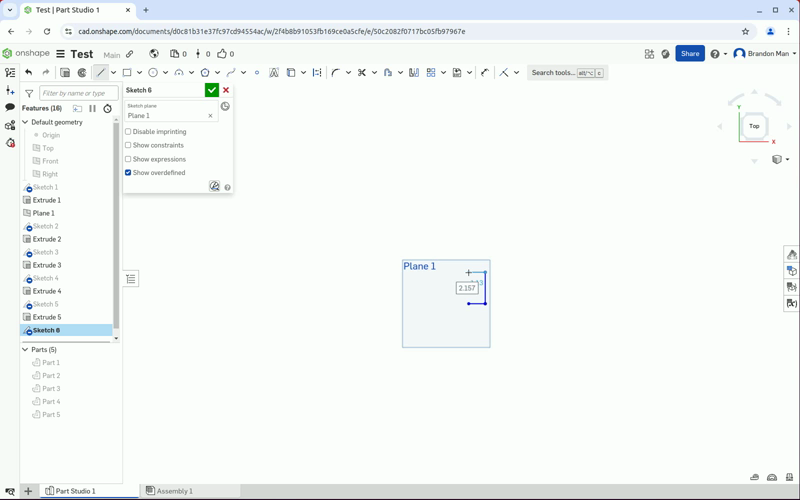
scroll(6)
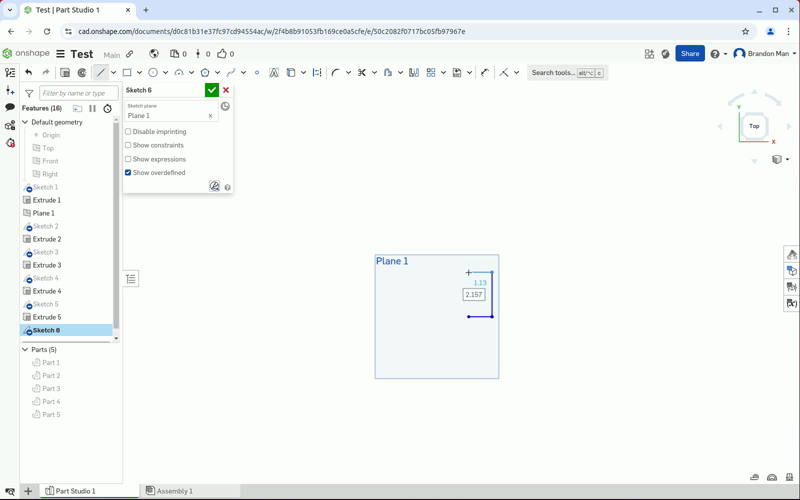
scroll(6)
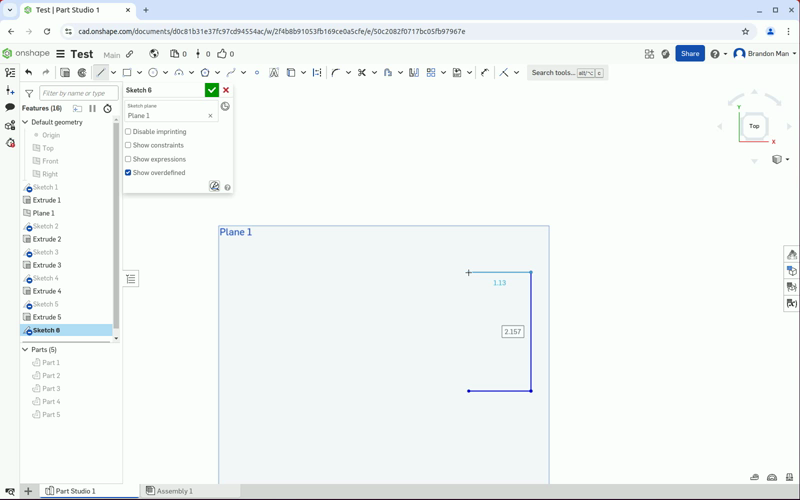
click(468, 272)
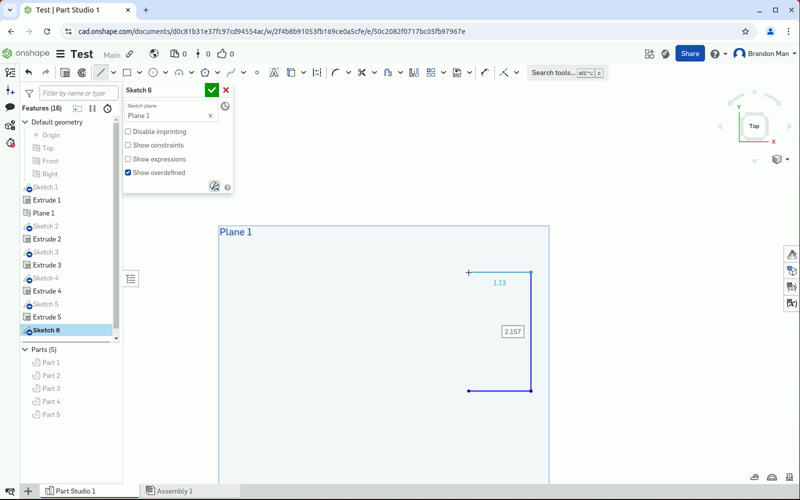
scroll(-6)
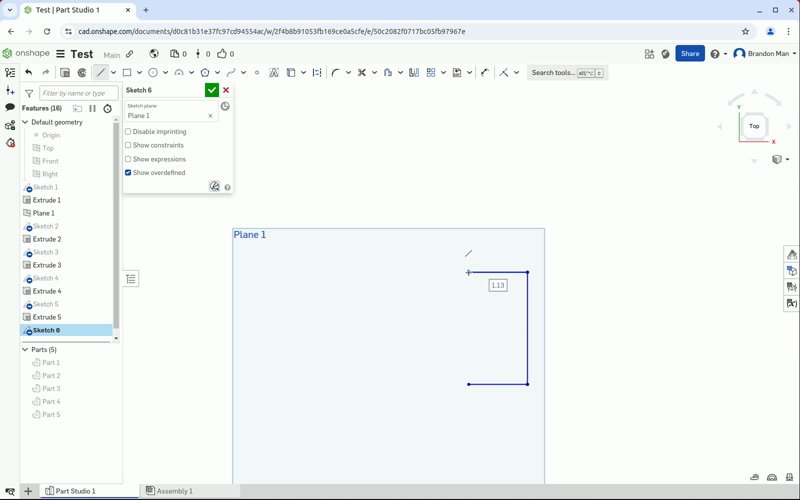
scroll(-6)
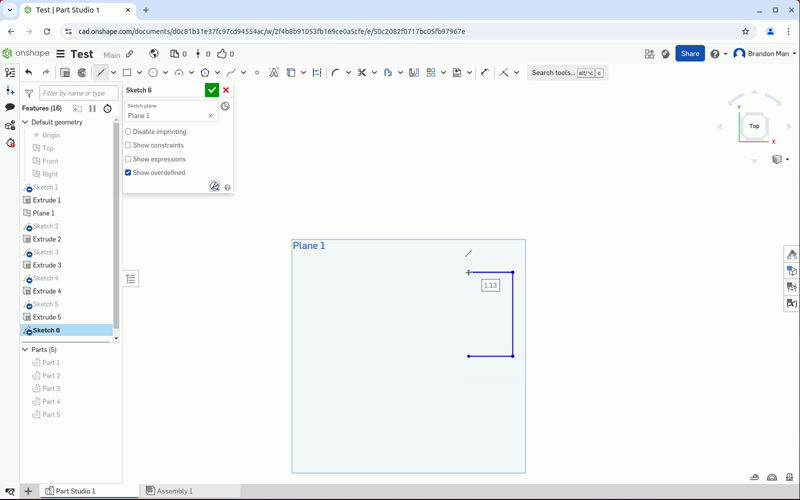
scroll(-6)
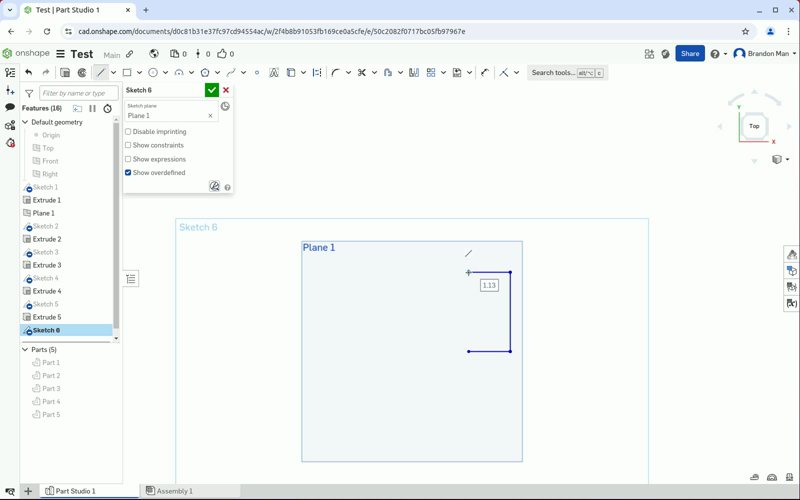
scroll(-6)
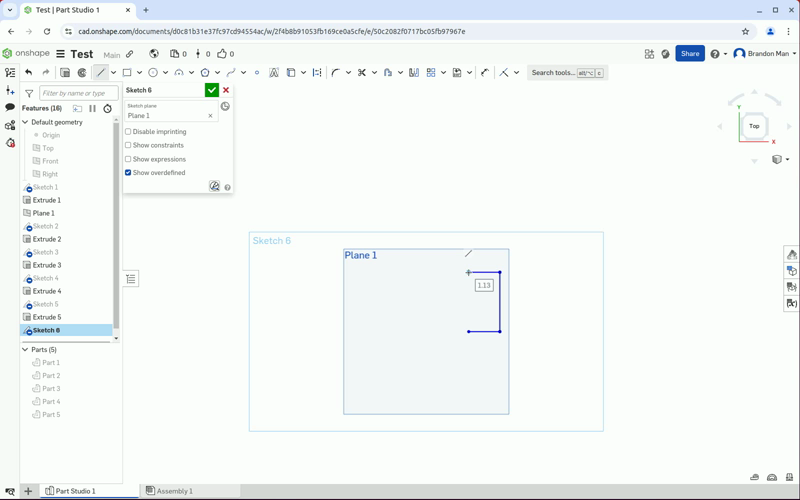
scroll(-6)
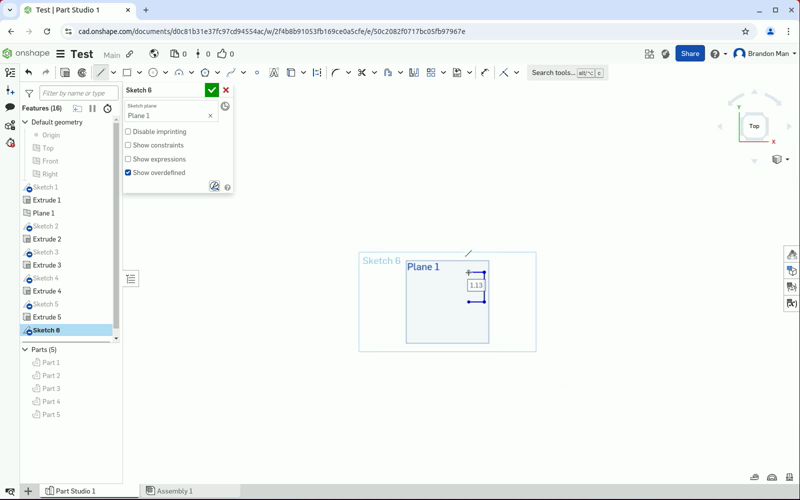
scroll(-6)
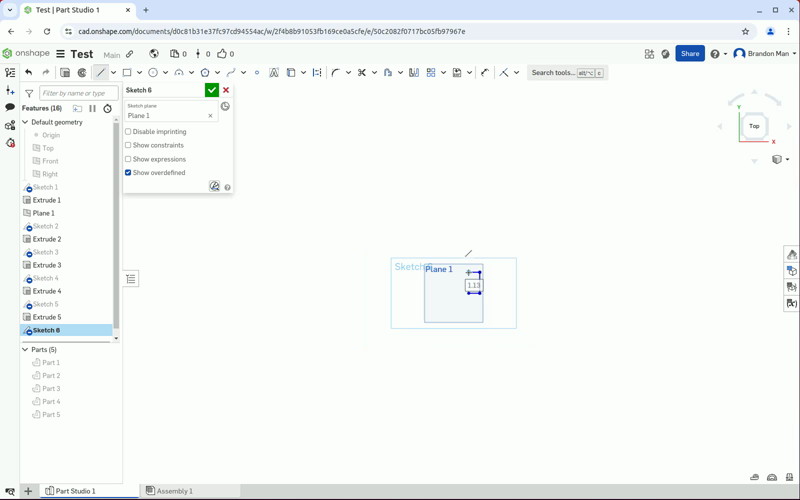
scroll(-6)
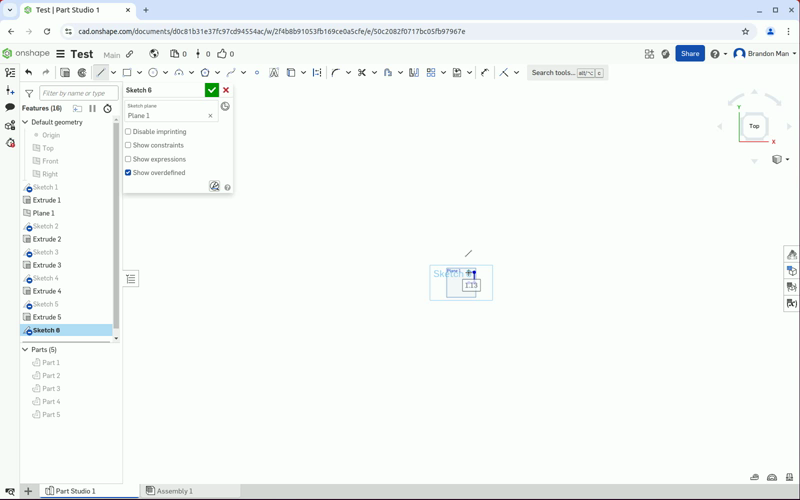
key_up(shift)
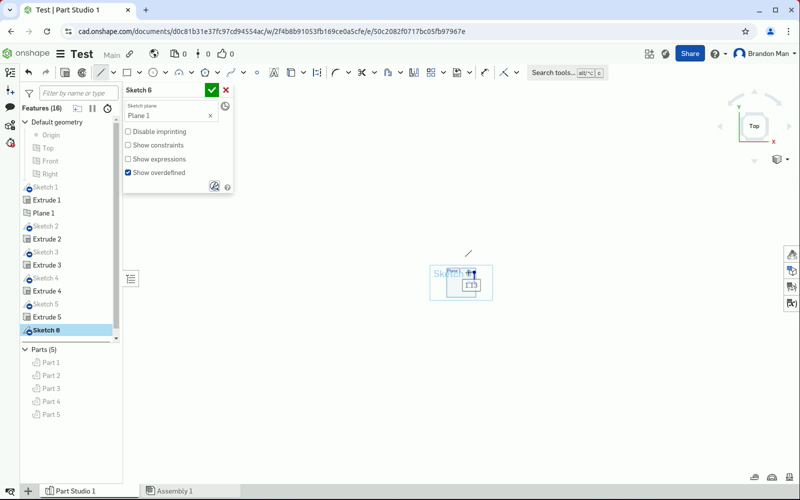
mouse_move(498, 272)
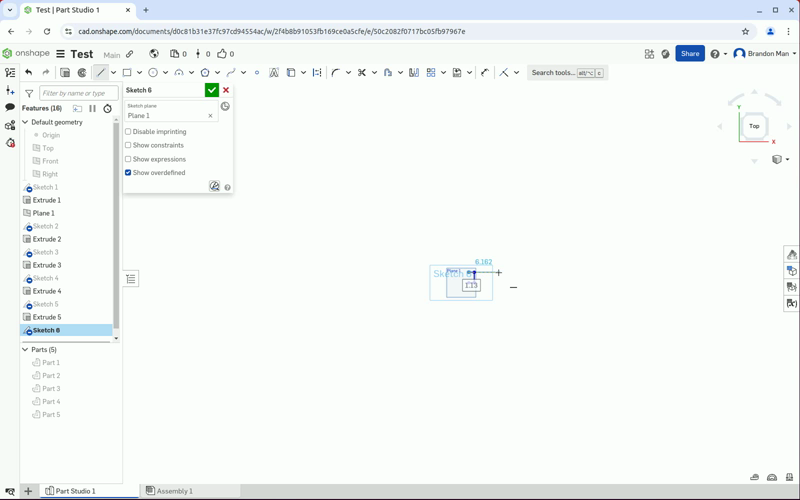
key_down(shift)
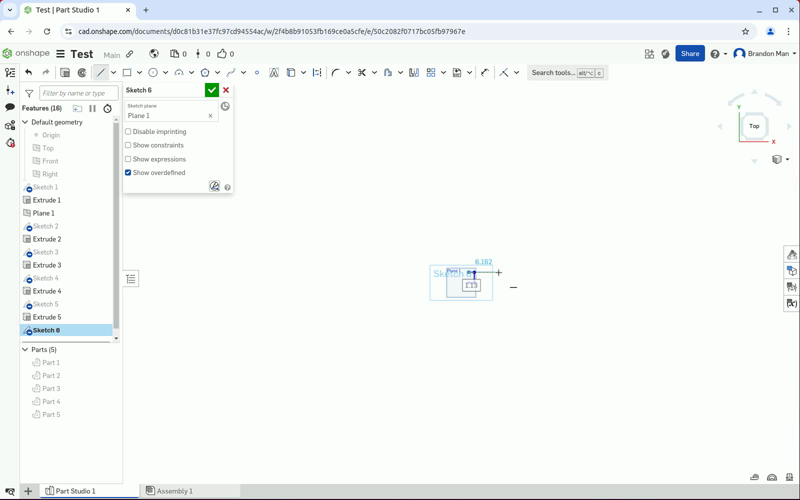
mouse_move(468, 282)
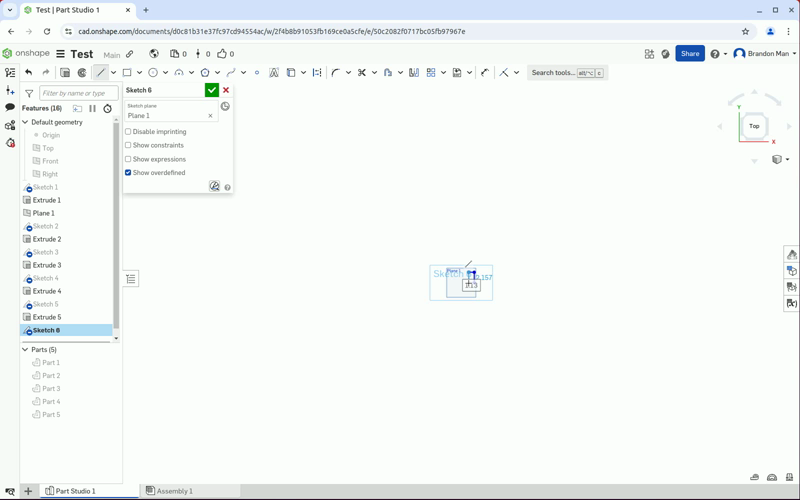
key_up(shift)
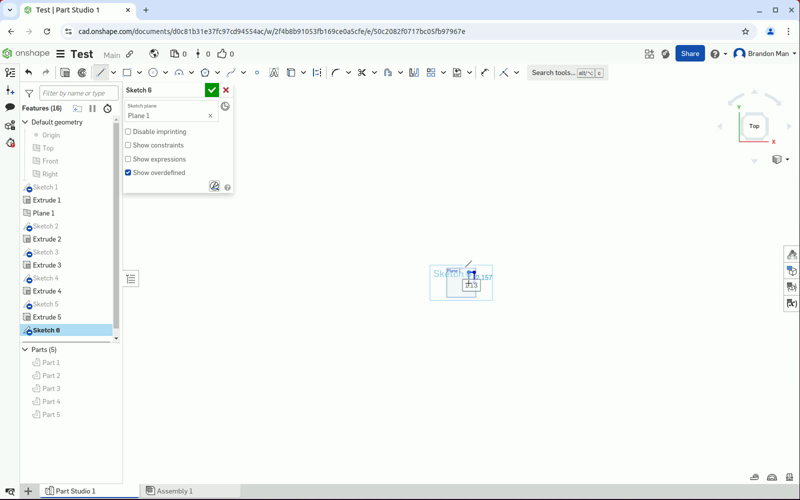
click(468, 282)
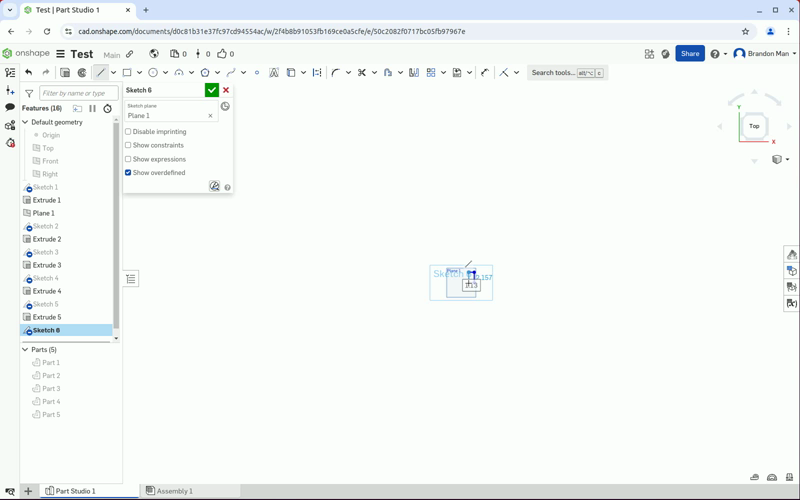
key(esc)
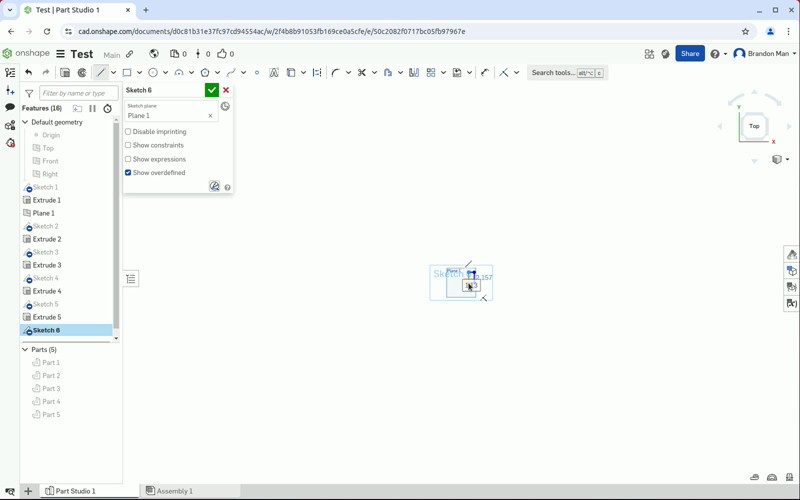
mouse_move(470, 280)
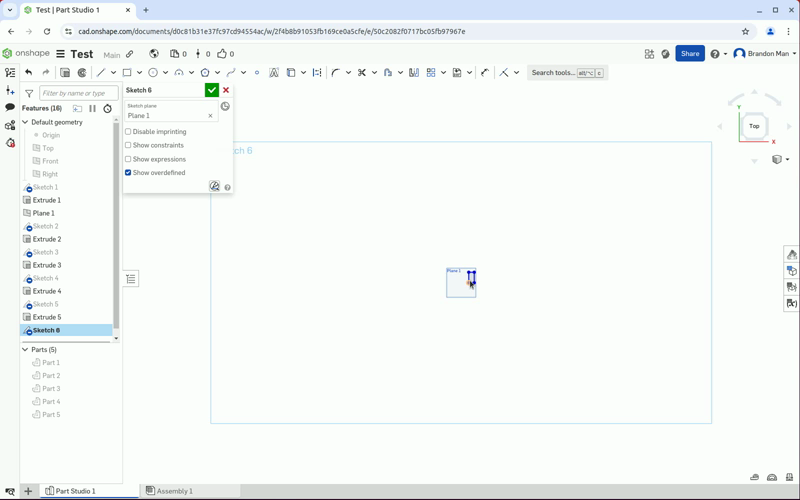
scroll(6)
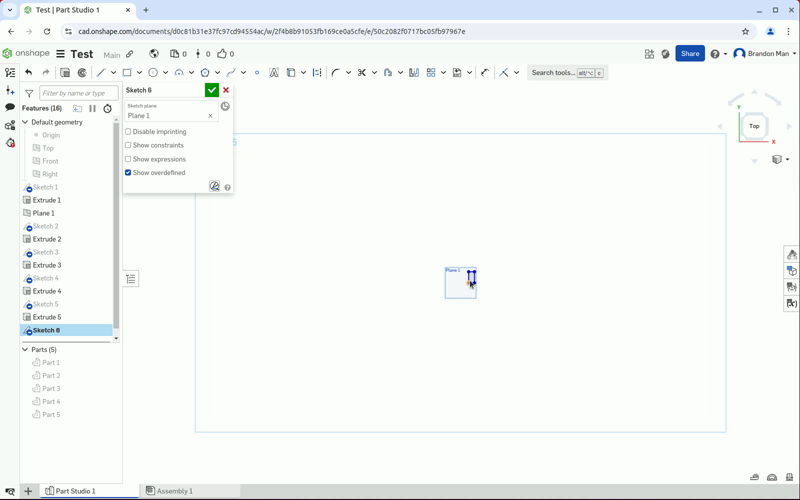
scroll(6)
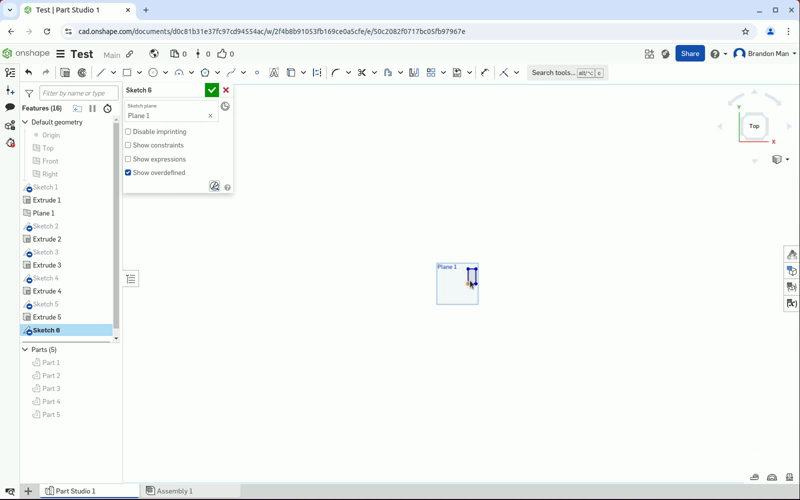
scroll(6)
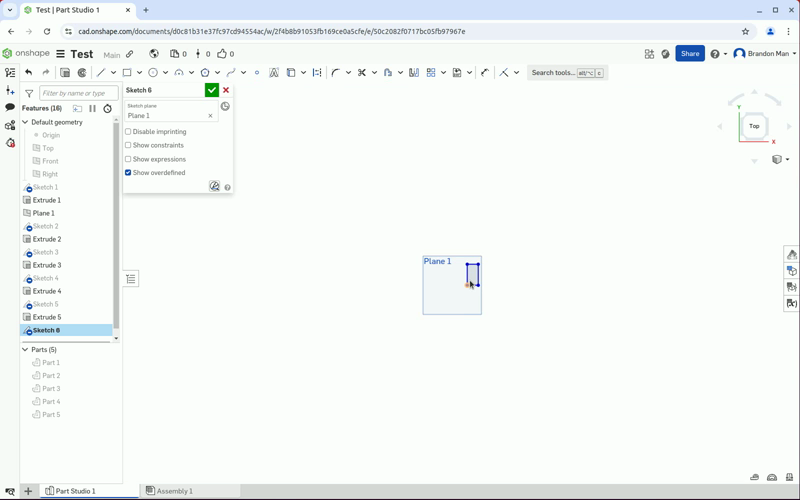
scroll(6)
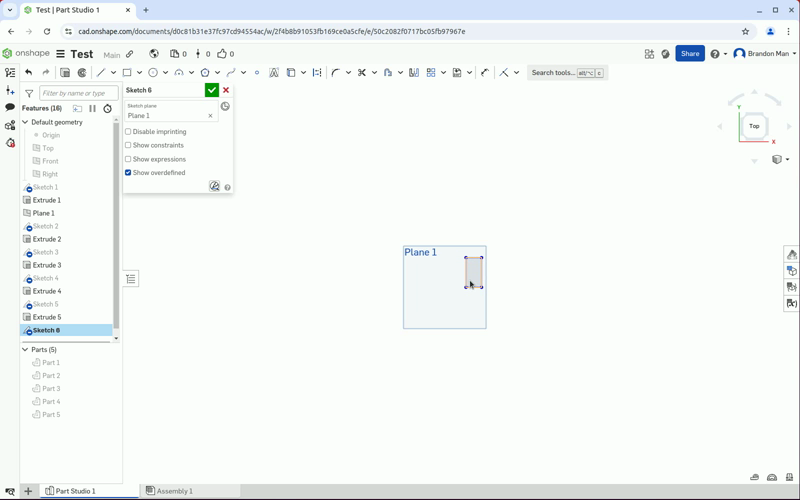
scroll(6)
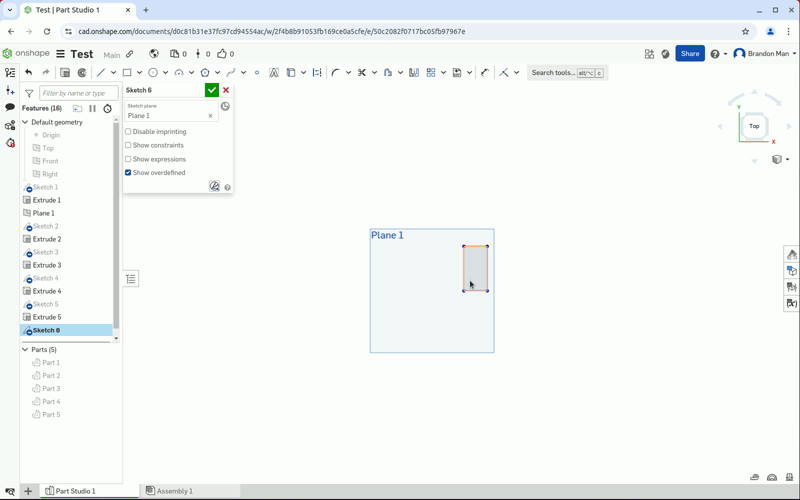
scroll(6)
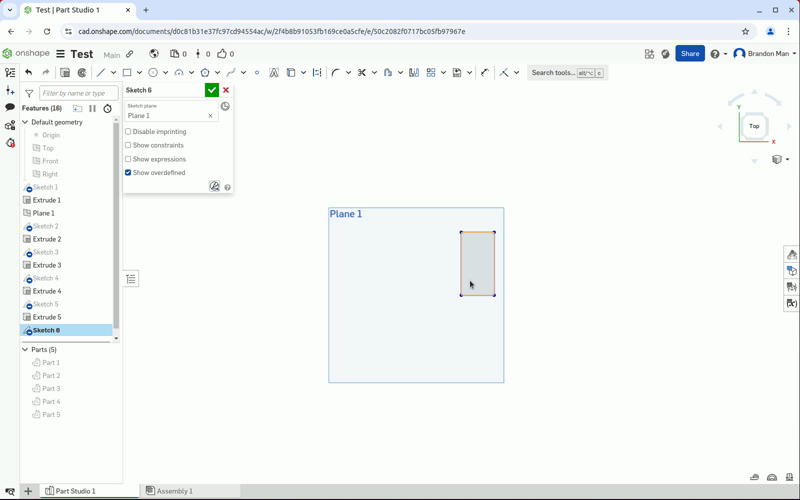
scroll(6)
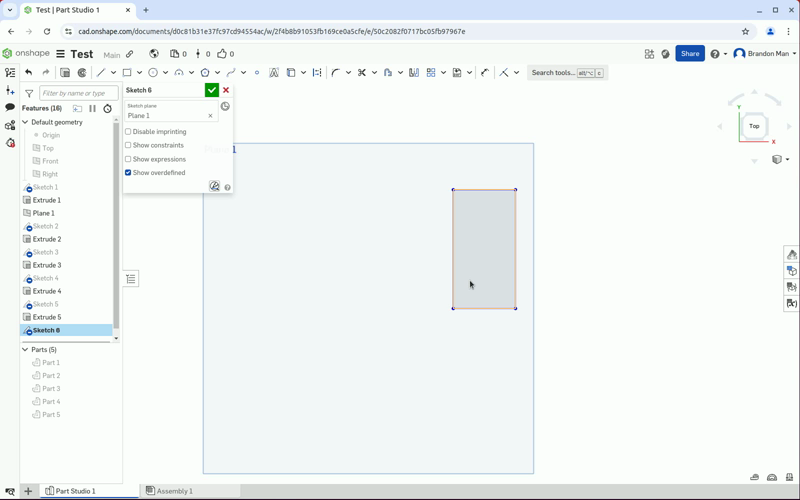
click(470, 280)
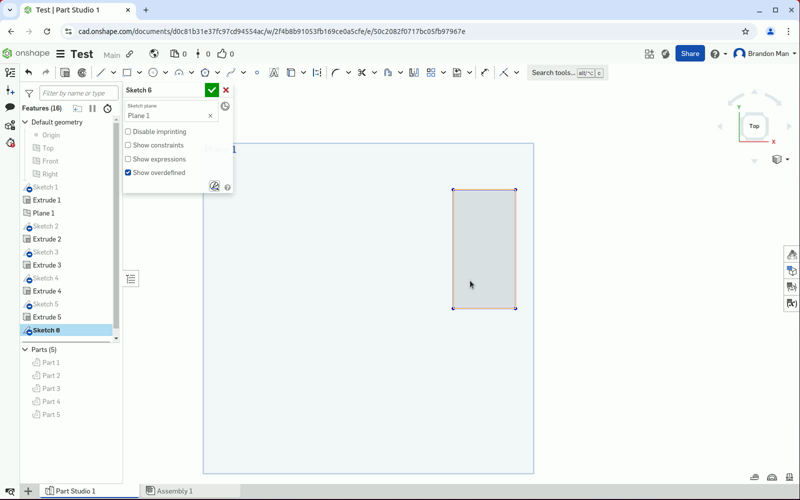
scroll(-6)
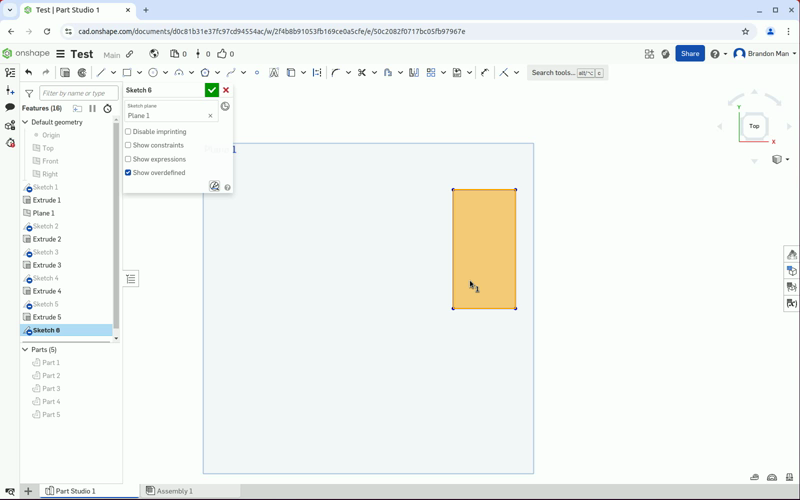
scroll(-6)
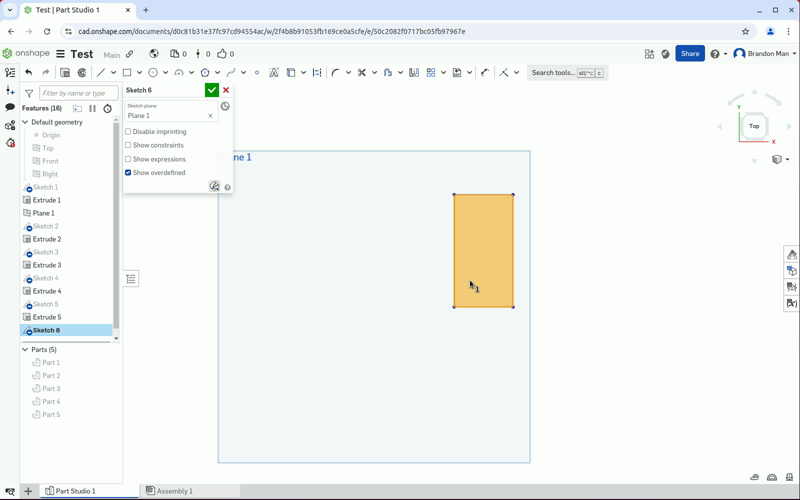
scroll(-6)
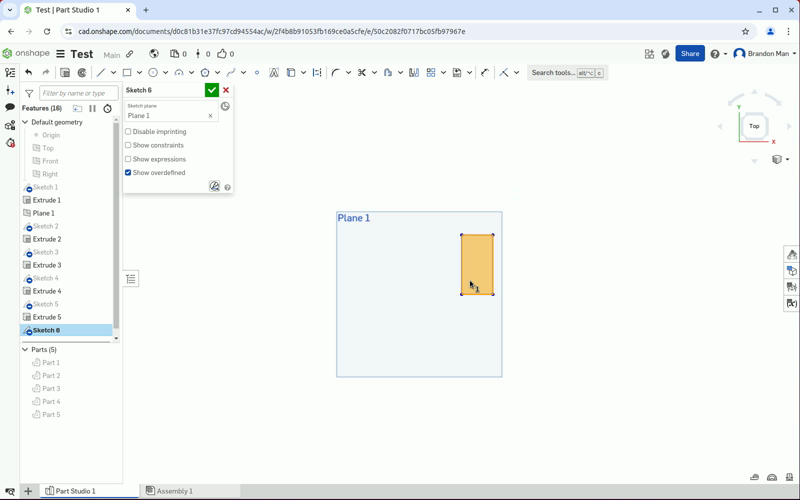
scroll(-6)
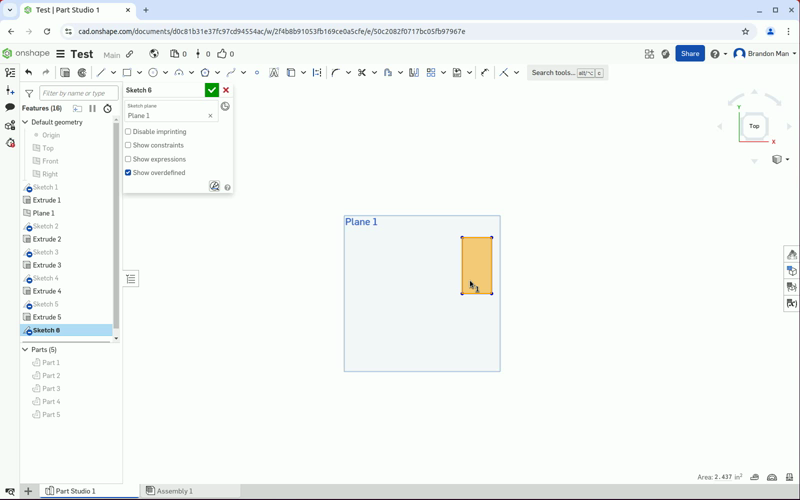
scroll(-6)
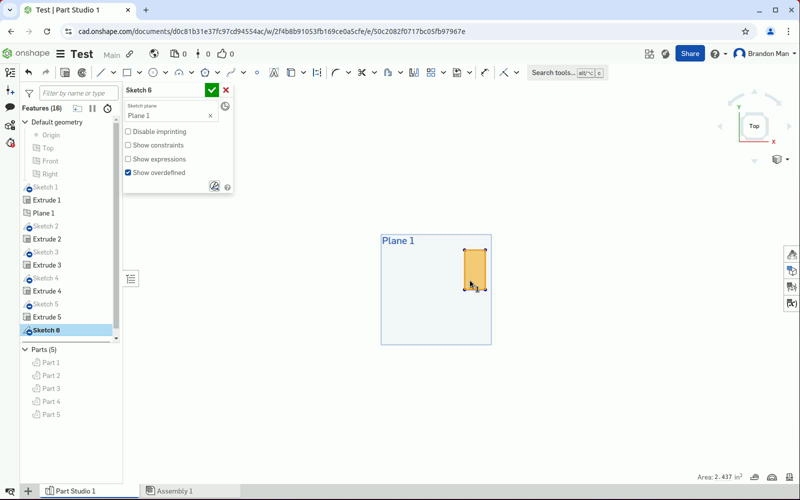
scroll(-6)
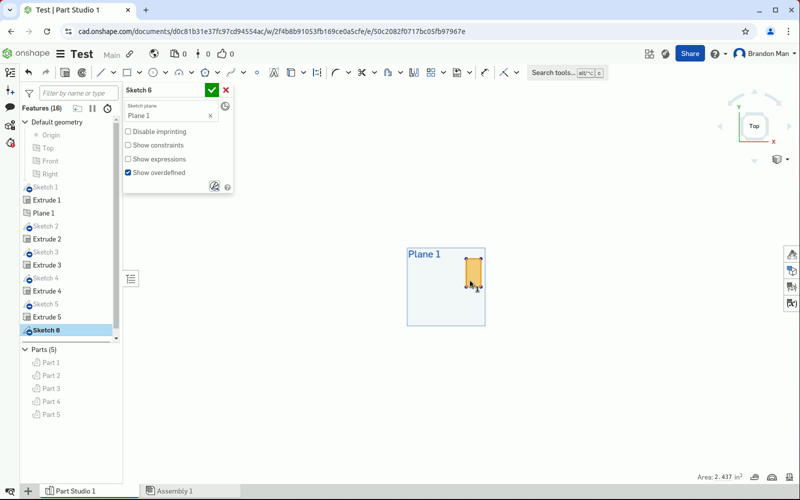
scroll(-6)
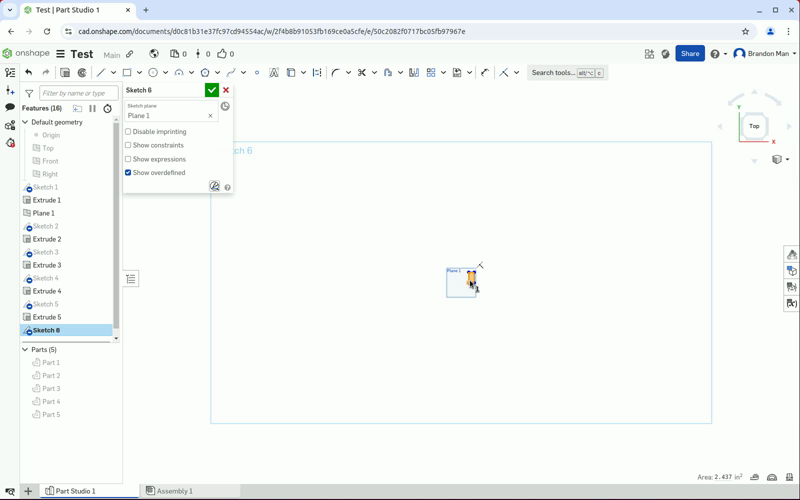
mouse_move(73, 352)
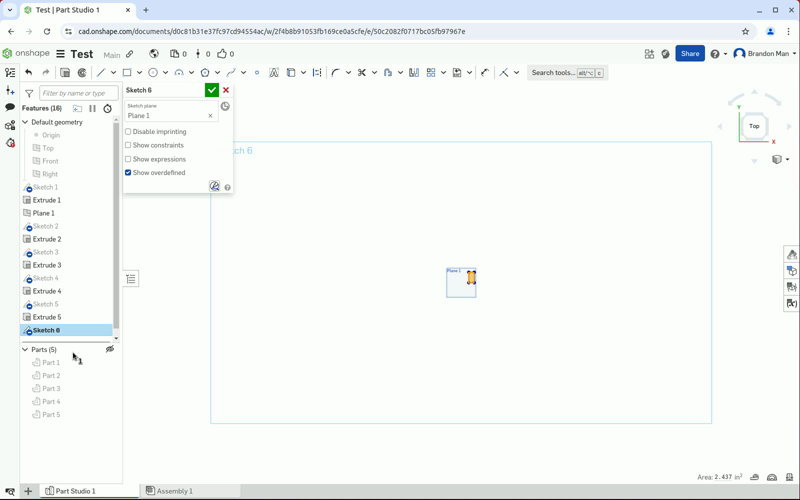
key(shift+y)
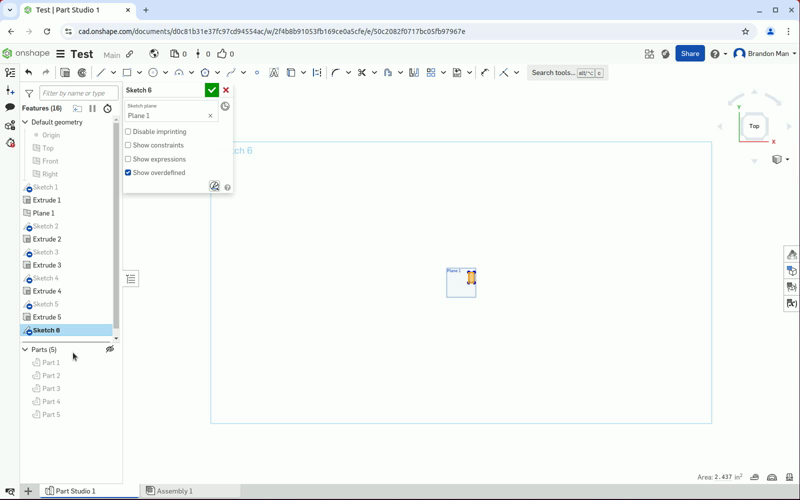
key(shift+e)
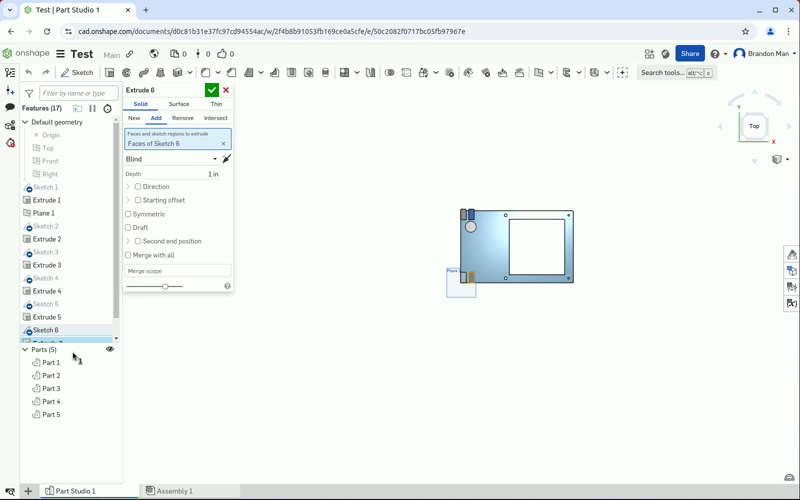
mouse_move(143, 106)
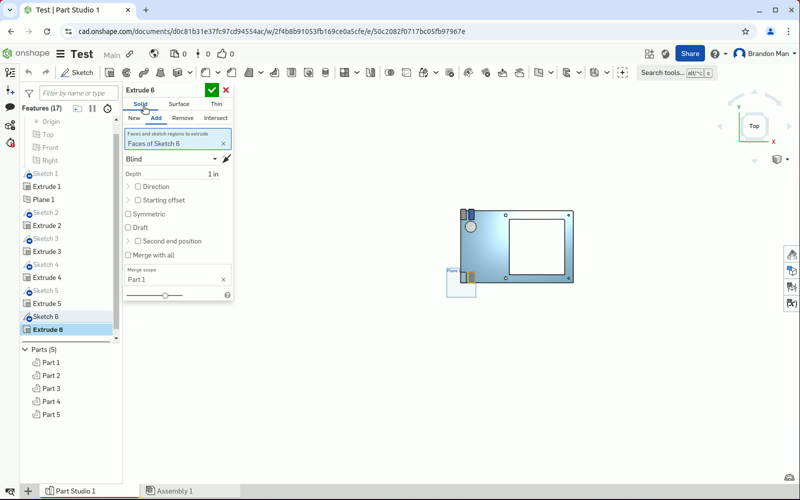
click(143, 106)
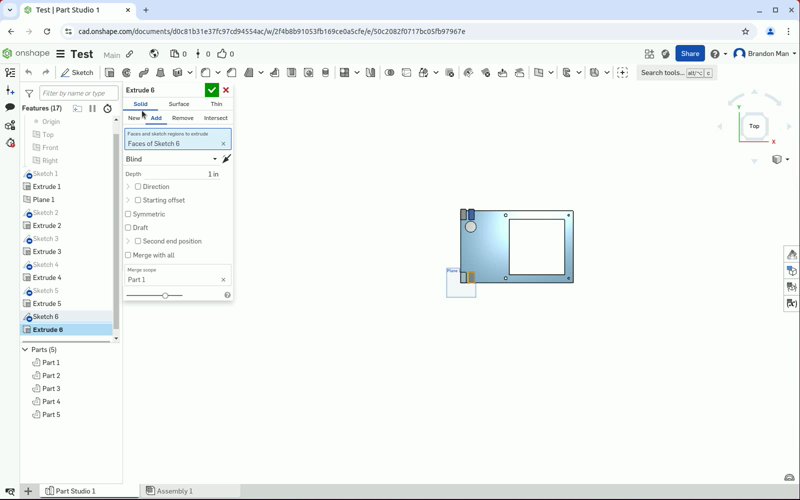
mouse_move(137, 120)
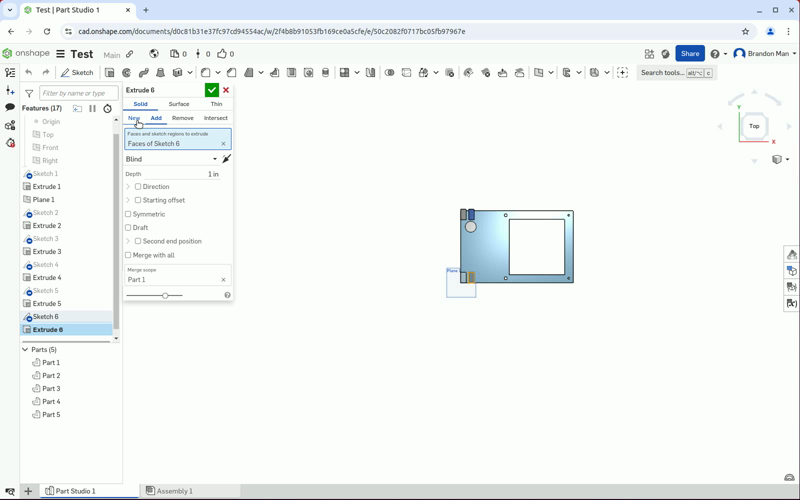
click(137, 120)
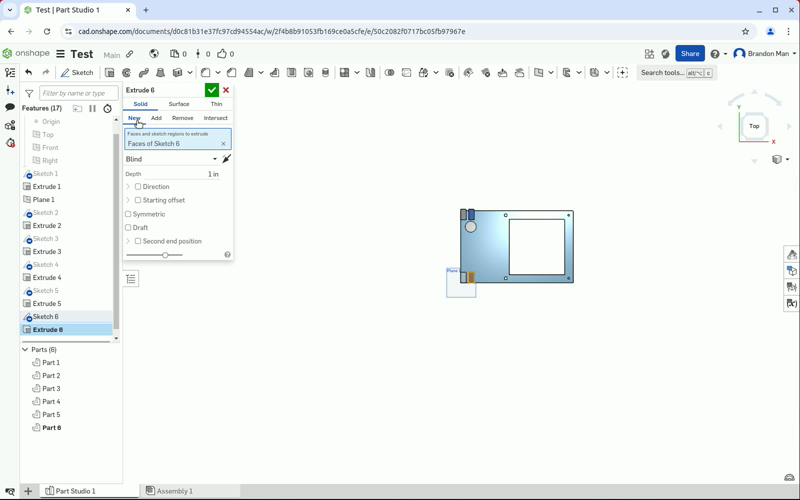
key(tab, 4)
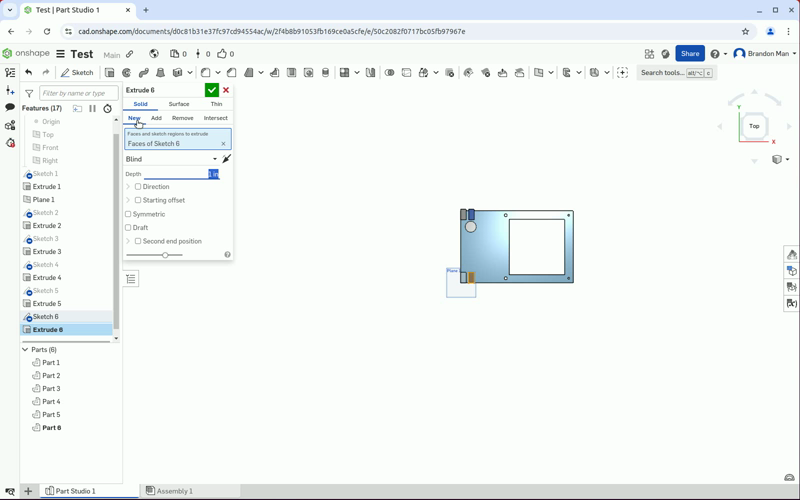
text(2.407)
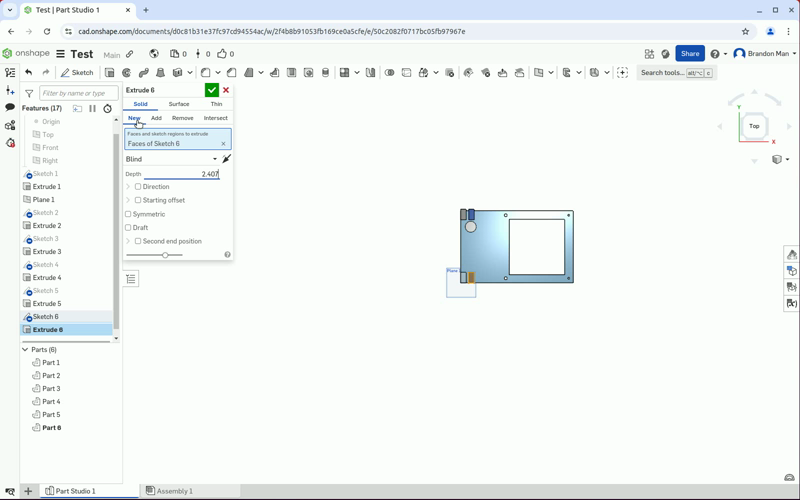
key(enter)
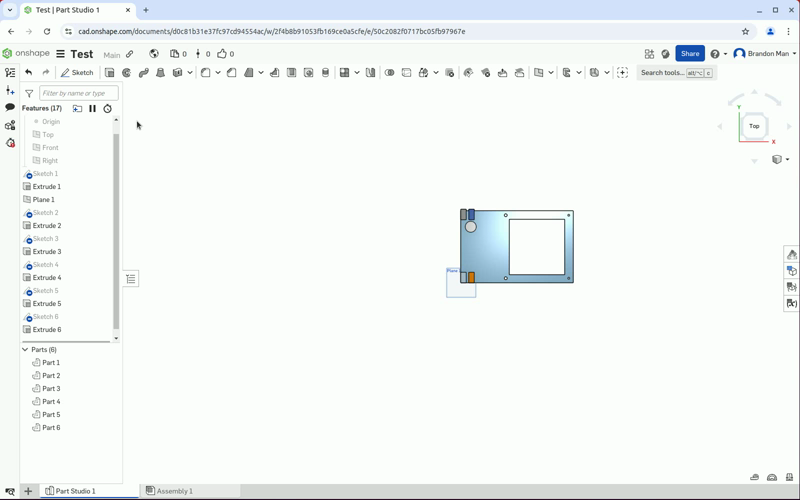
key(shift+h)
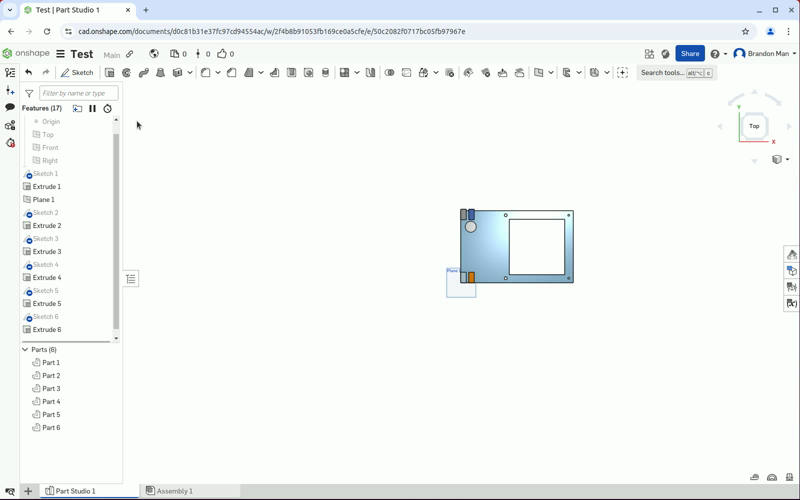
key(shift+h)
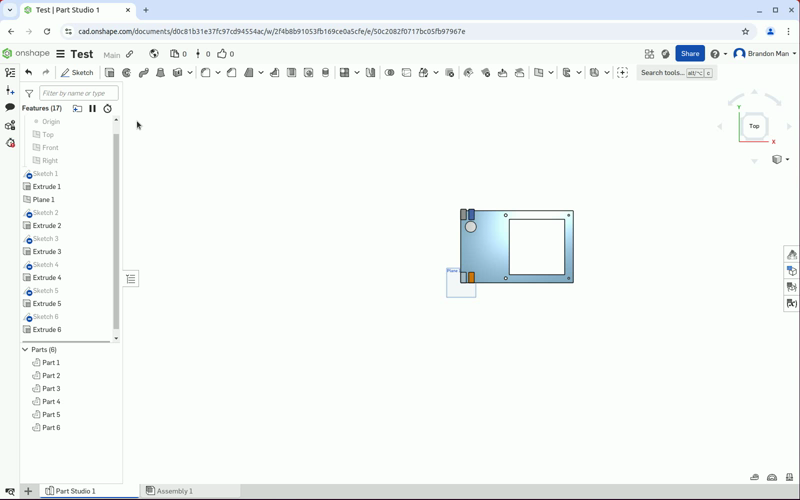
mouse_move(69, 176)
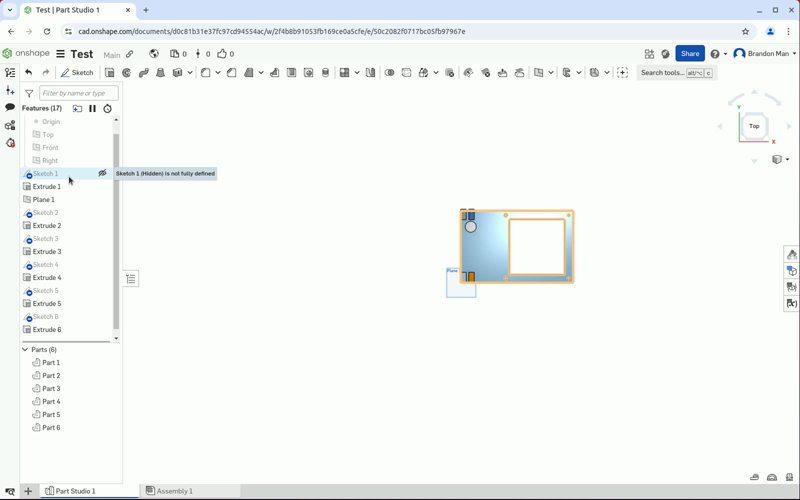
click(69, 176)
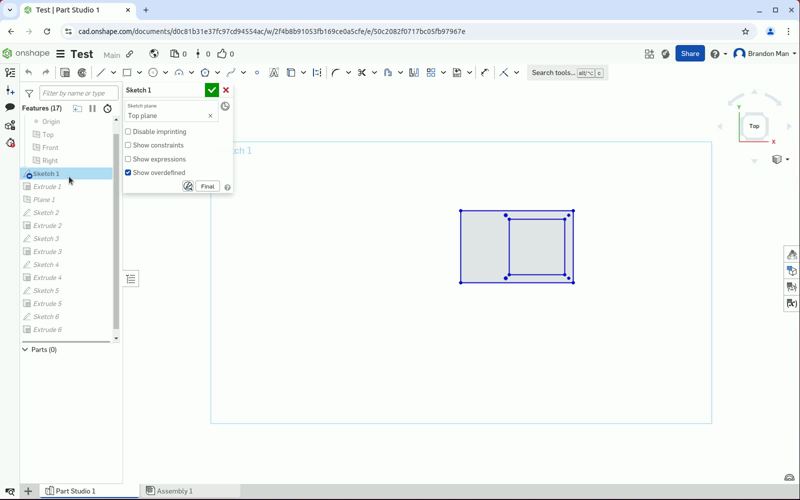
mouse_move(229, 92)
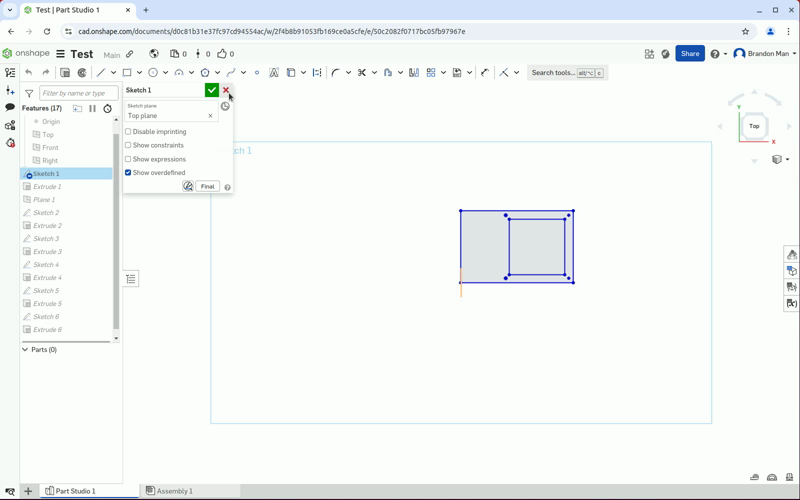
click(229, 92)
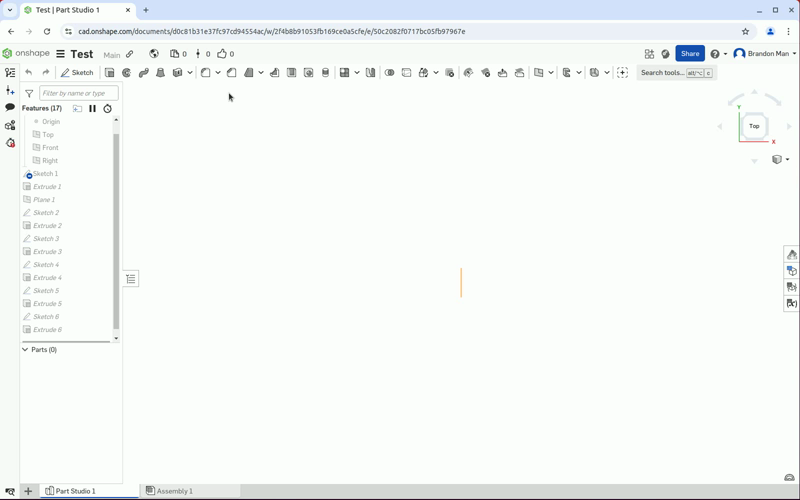
key(shift+s)
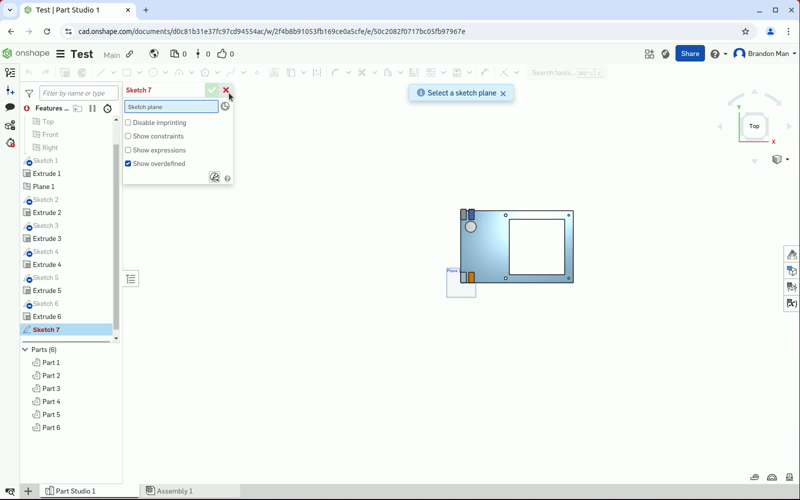
mouse_move(69, 189)
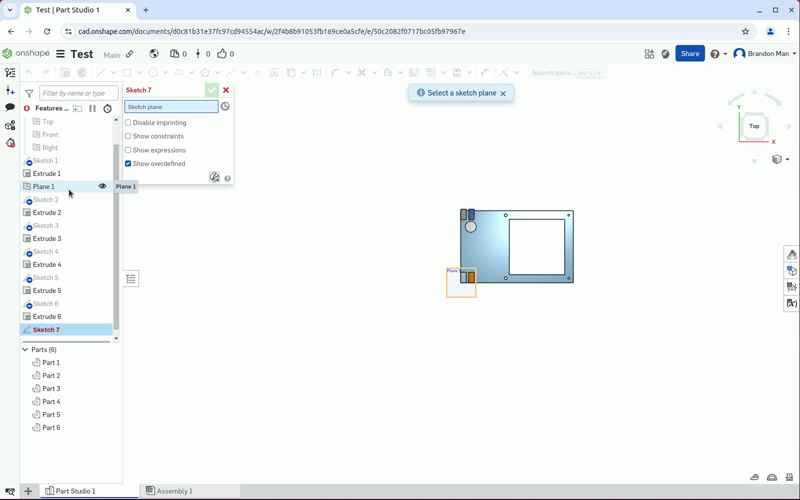
click(69, 189)
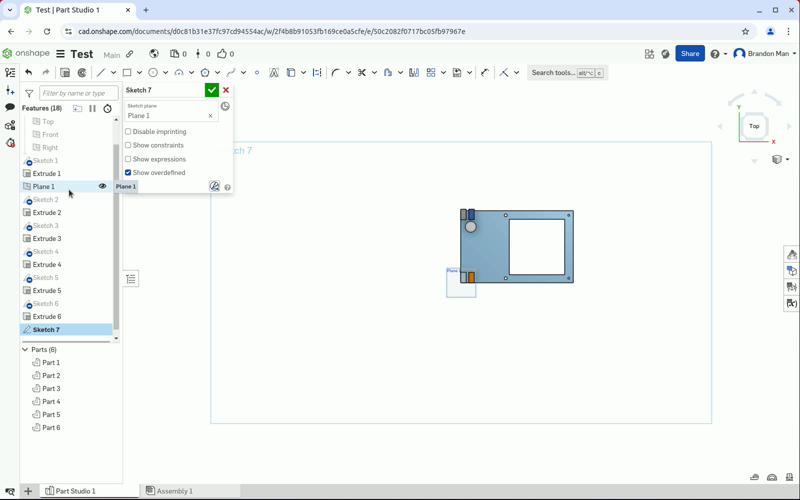
mouse_move(73, 352)
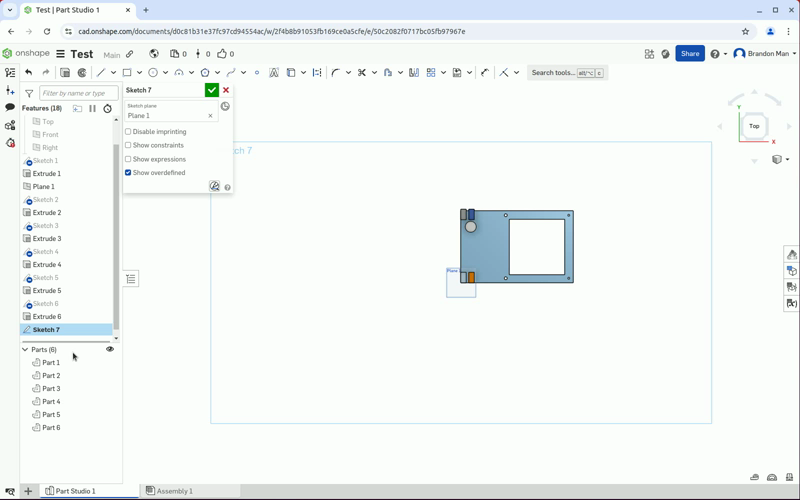
key(y)
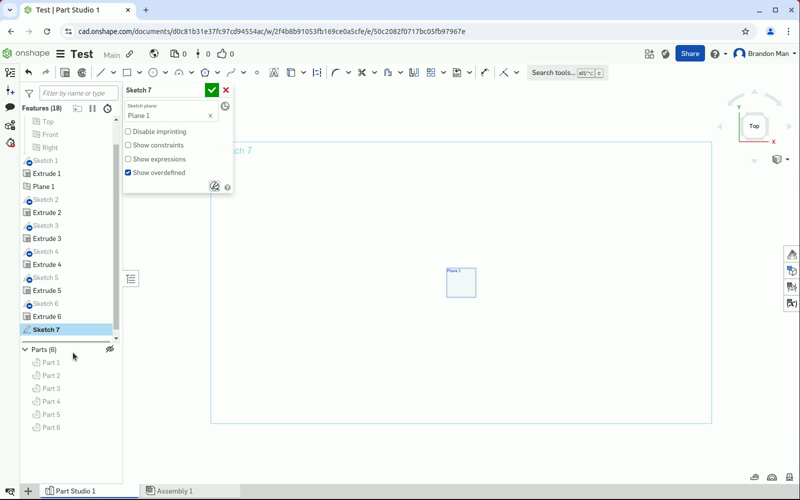
key(c)
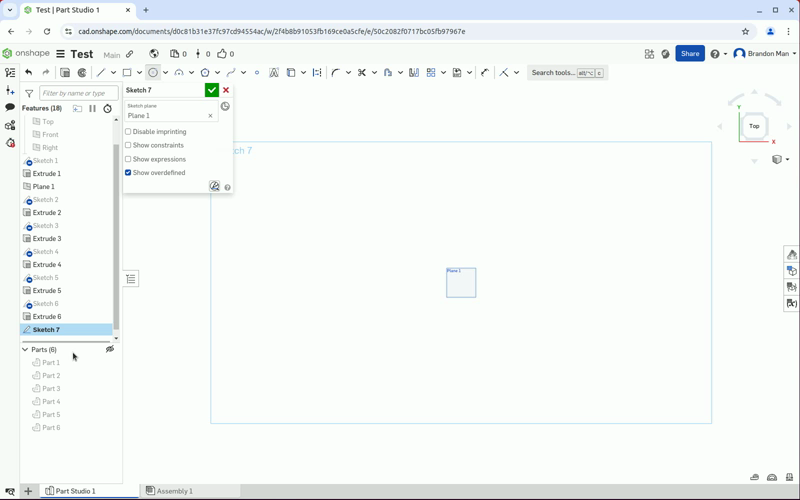
key_down(shift)
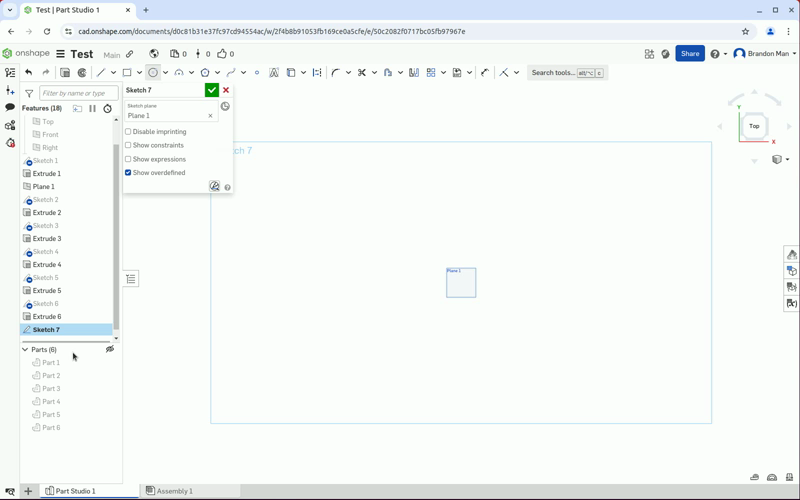
mouse_move(470, 267)
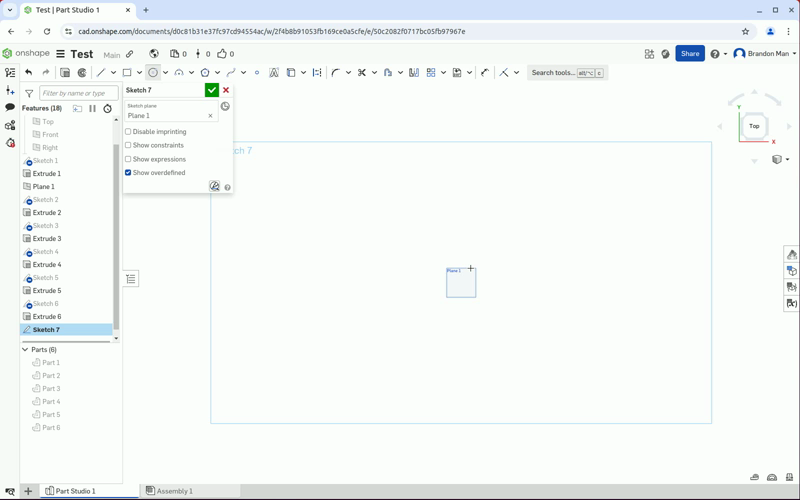
click(470, 267)
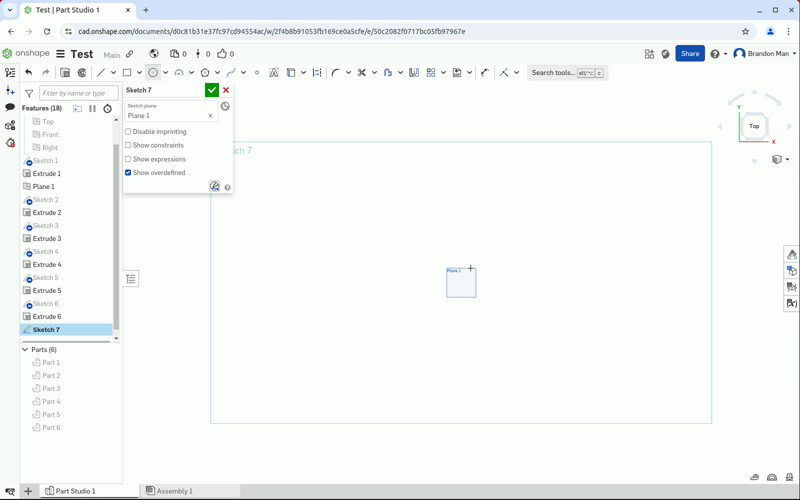
key_up(shift)
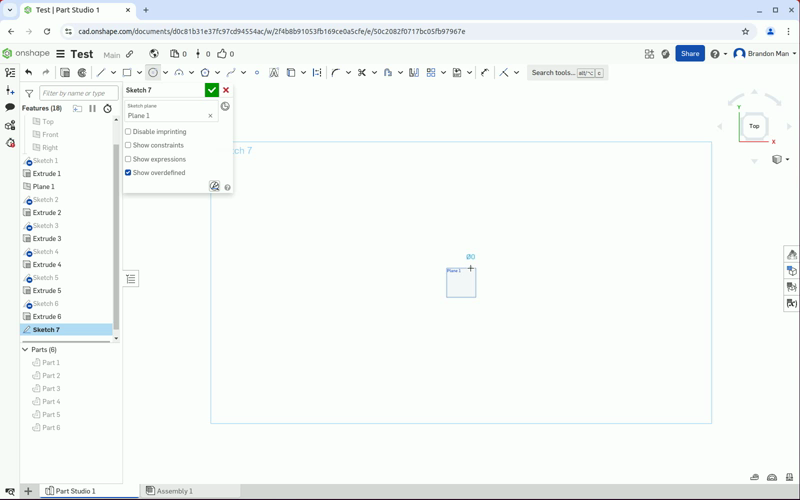
mouse_move(476, 267)
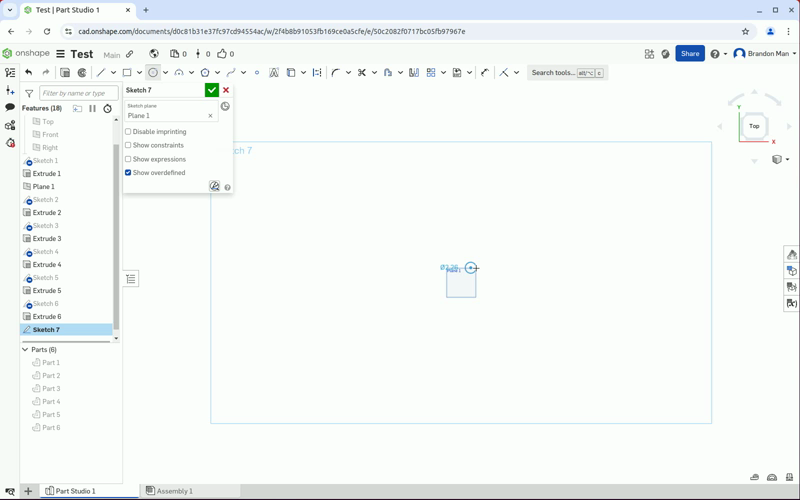
click(476, 267)
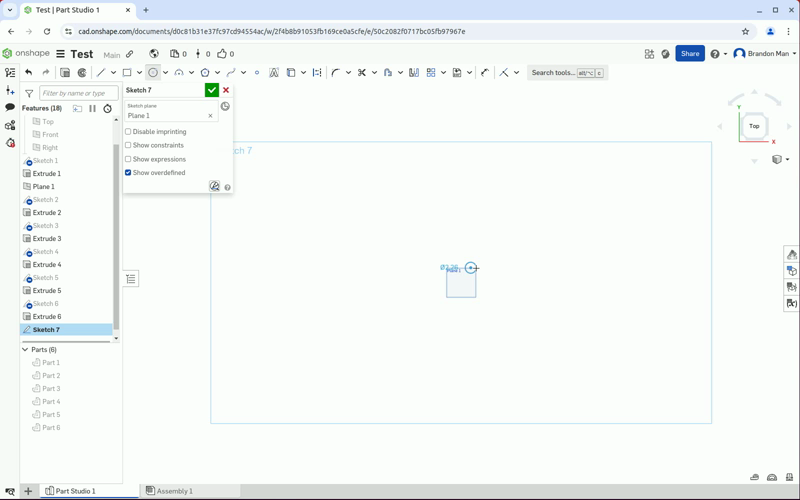
key(esc)
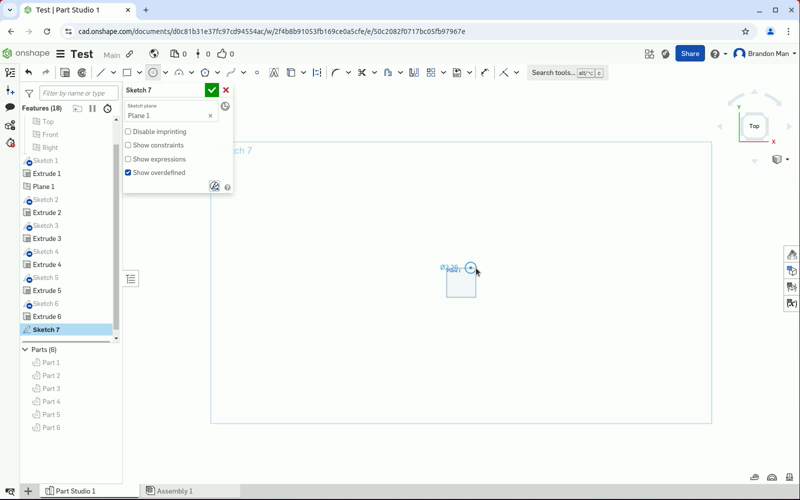
mouse_move(470, 264)
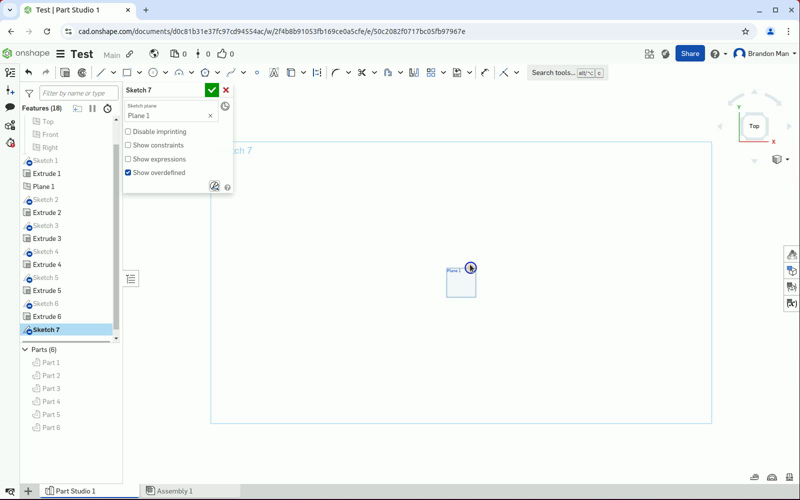
scroll(6)
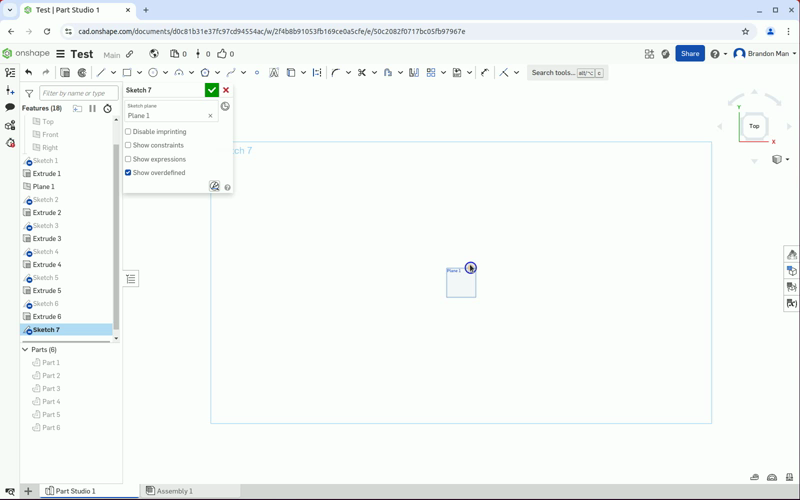
scroll(6)
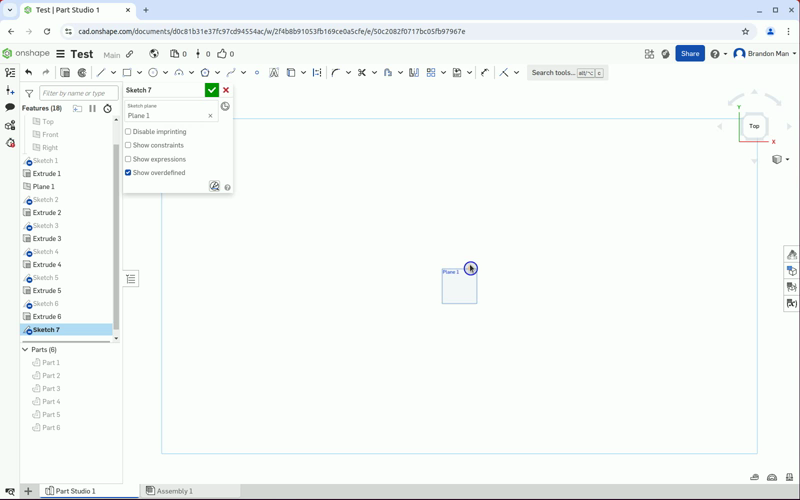
scroll(6)
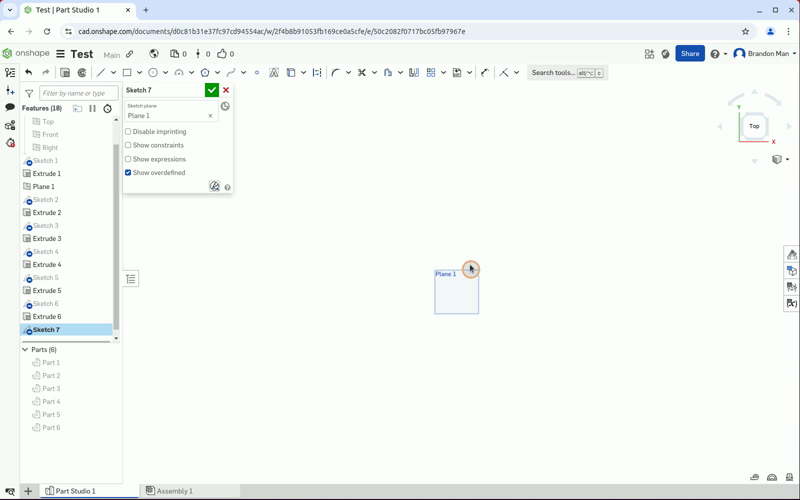
scroll(6)
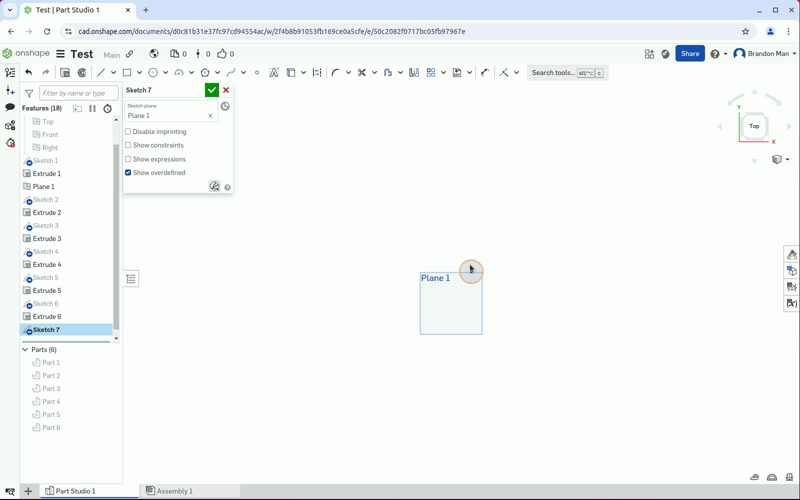
scroll(6)
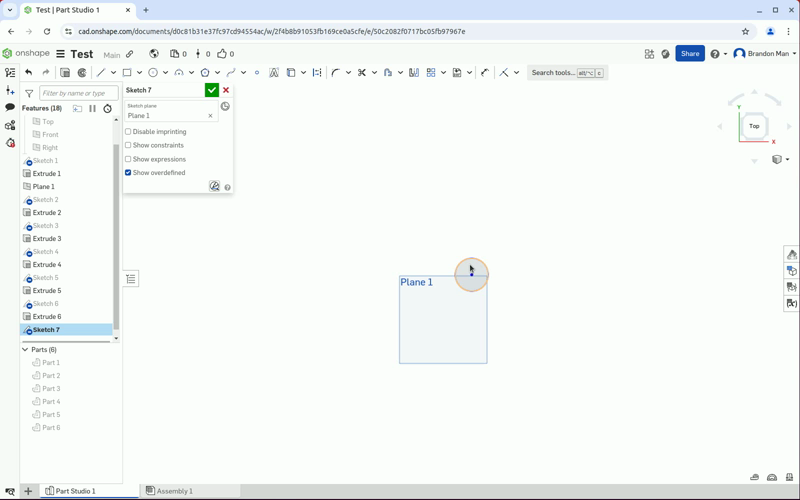
scroll(6)
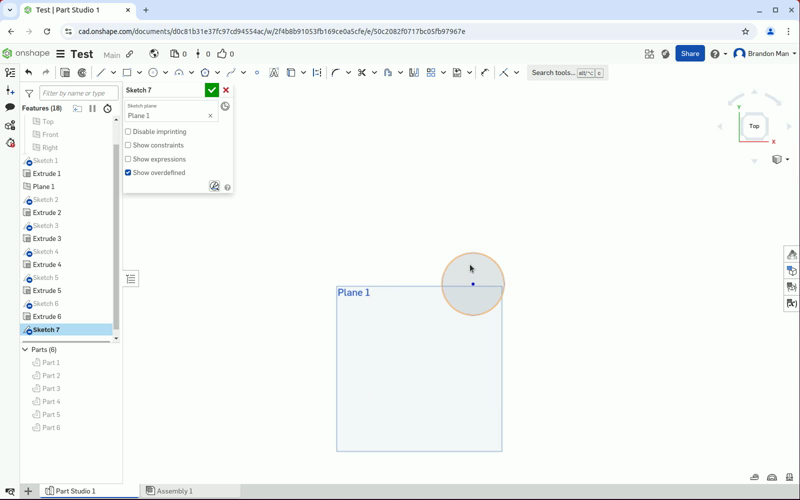
scroll(6)
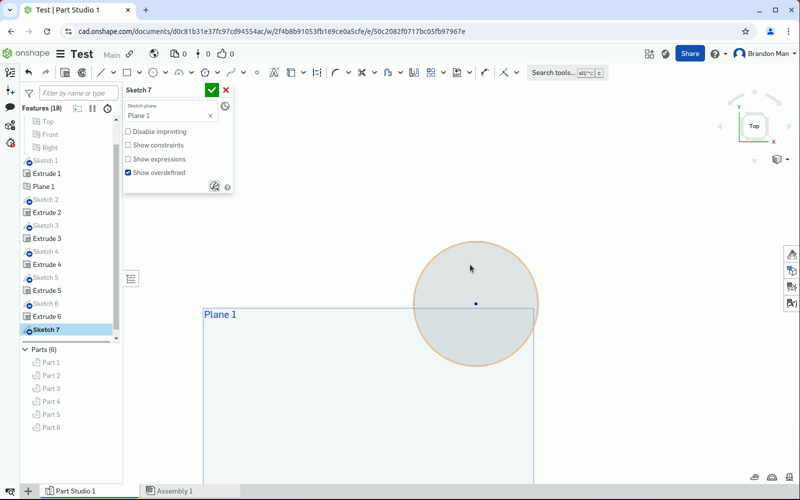
click(470, 264)
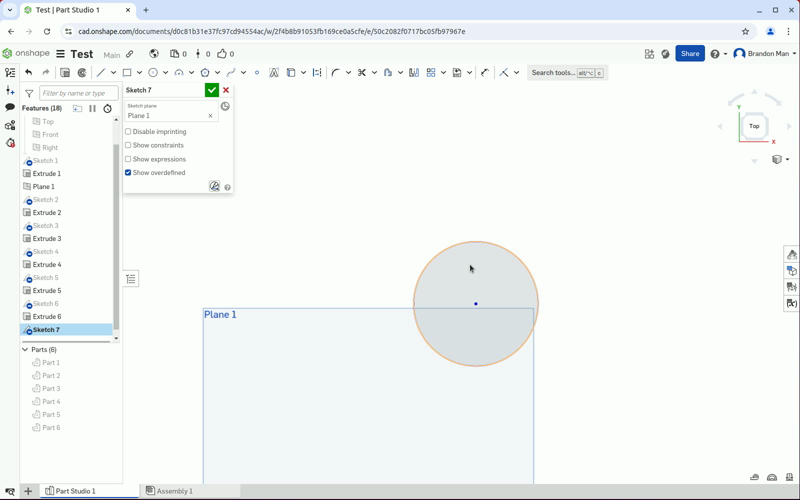
scroll(-6)
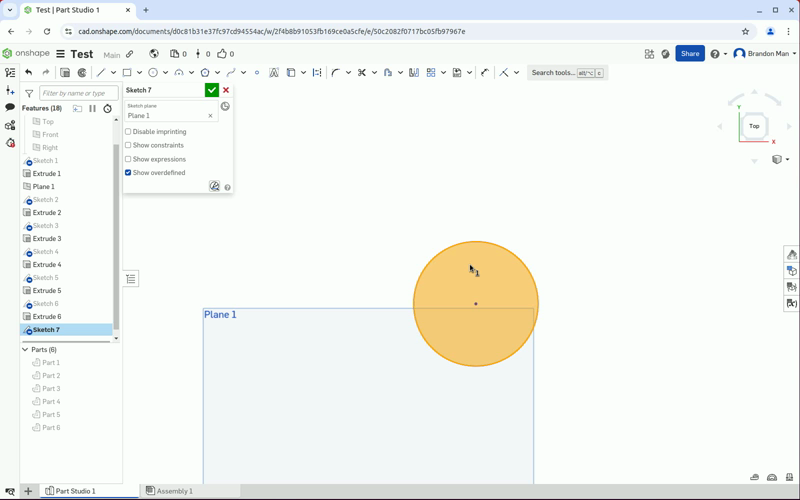
scroll(-6)
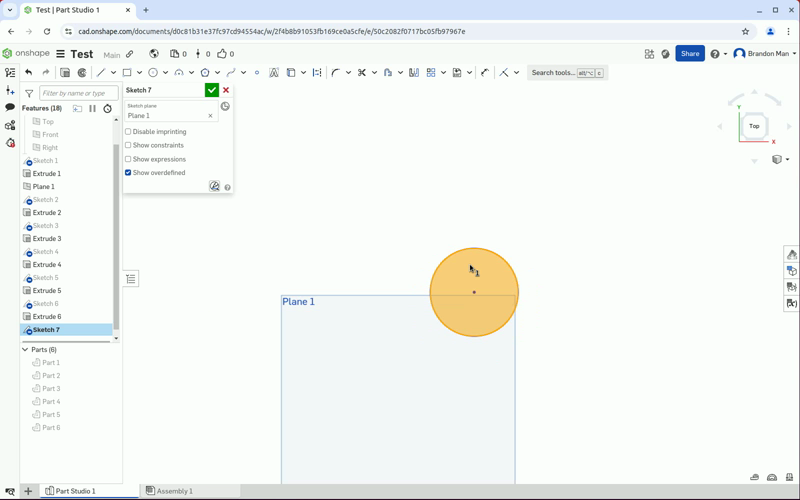
scroll(-6)
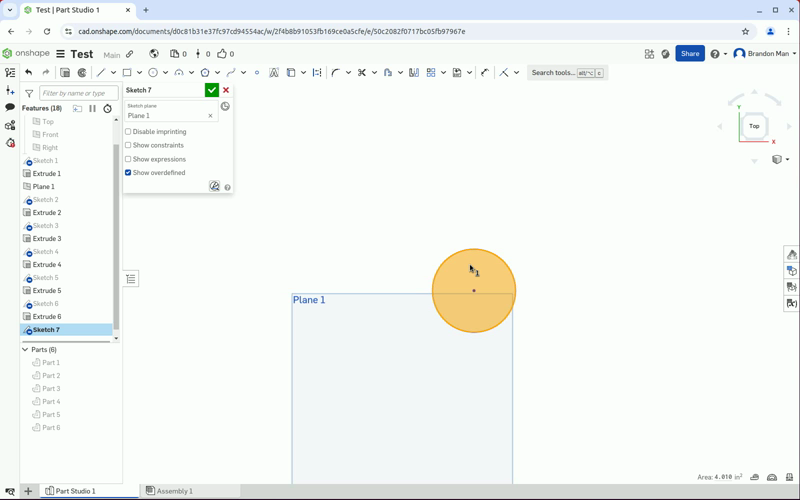
scroll(-6)
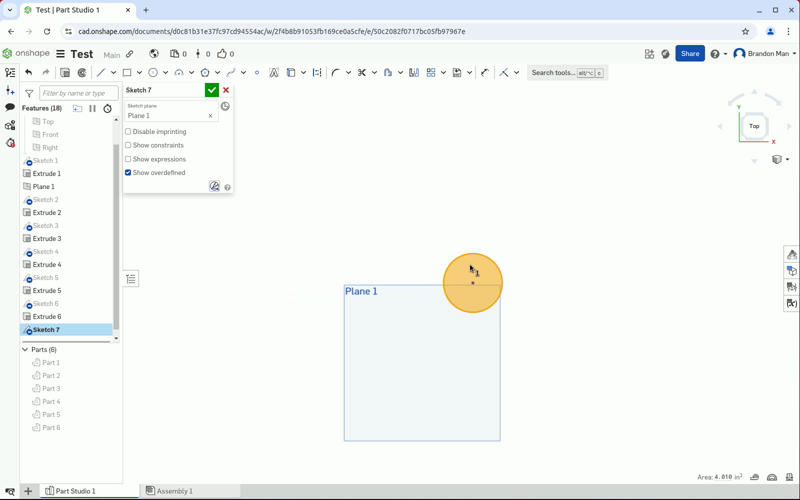
scroll(-6)
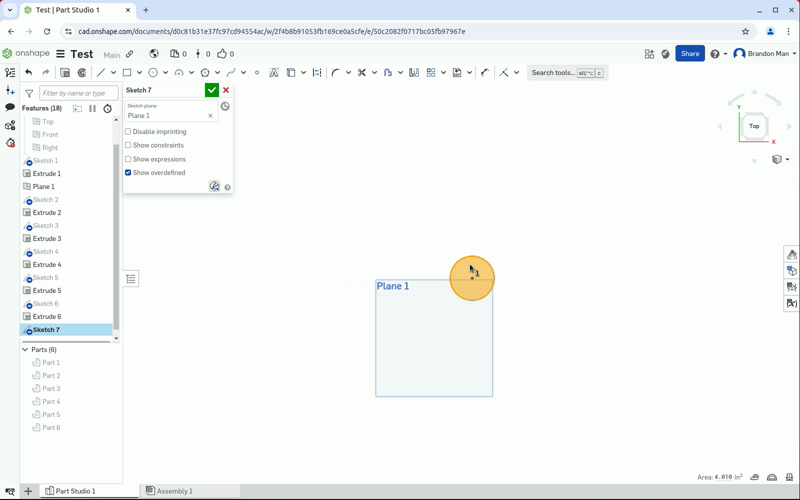
scroll(-6)
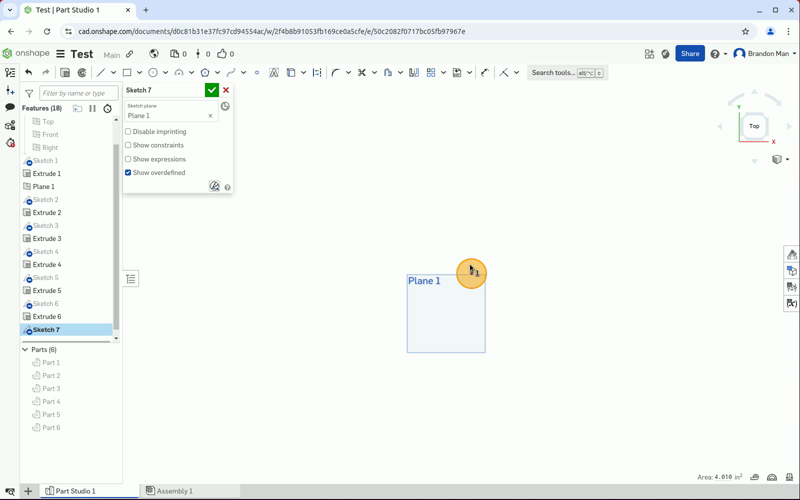
scroll(-6)
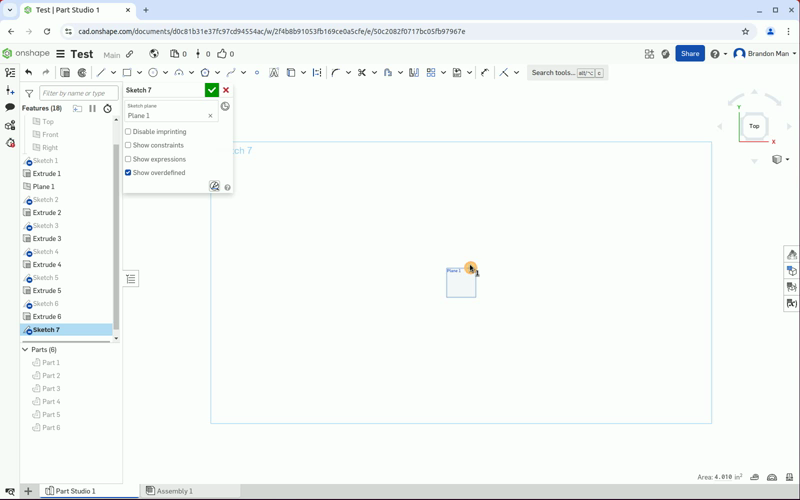
mouse_move(73, 352)
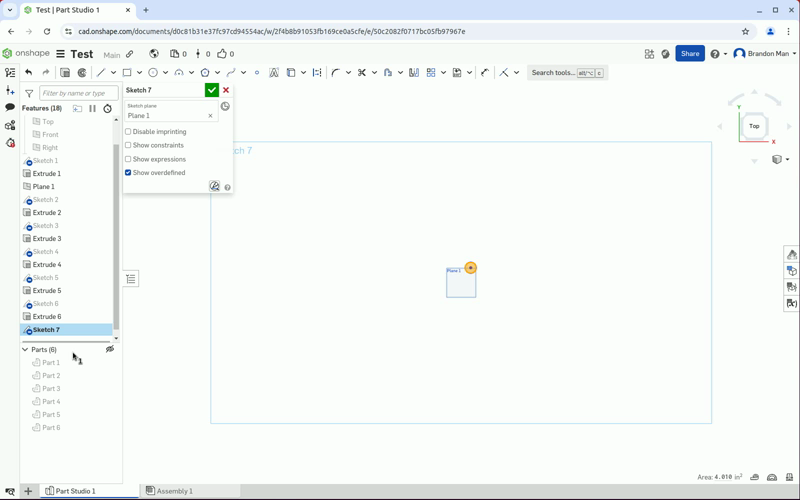
key(shift+y)
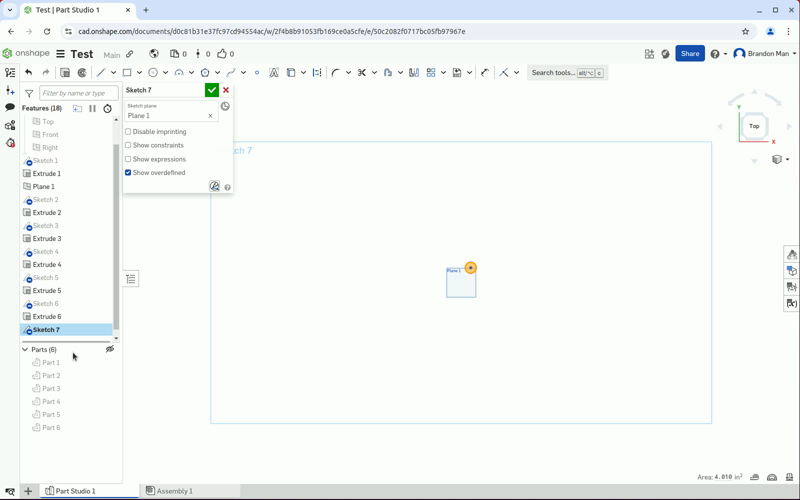
key(shift+e)
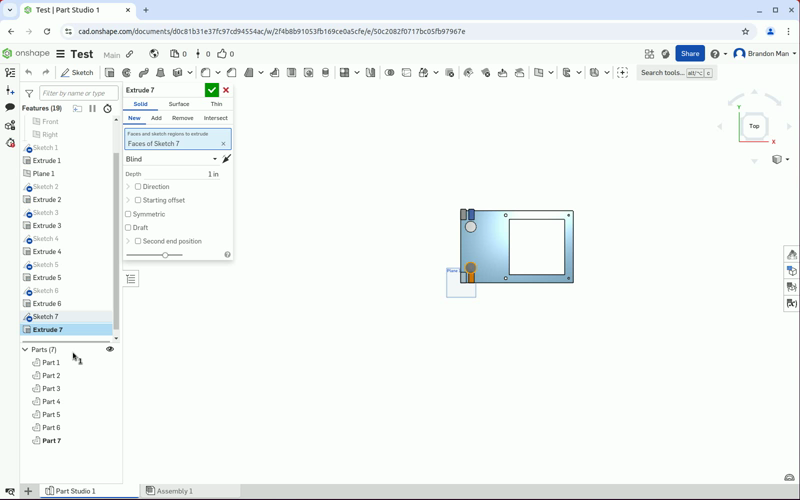
mouse_move(143, 106)
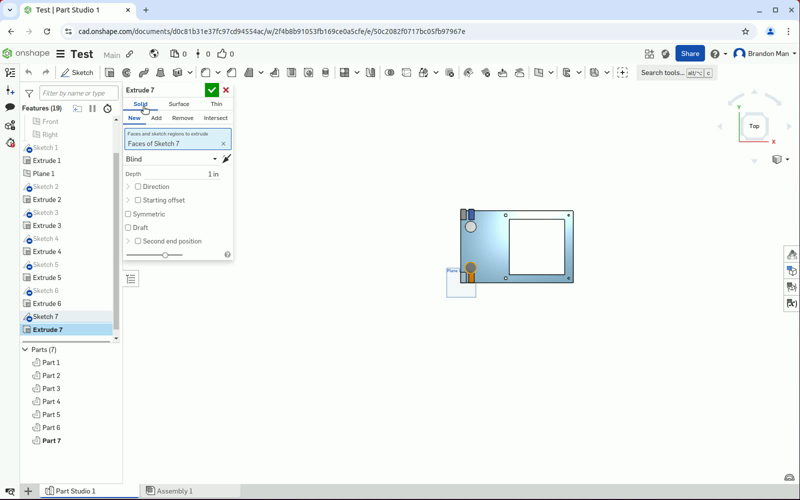
click(143, 106)
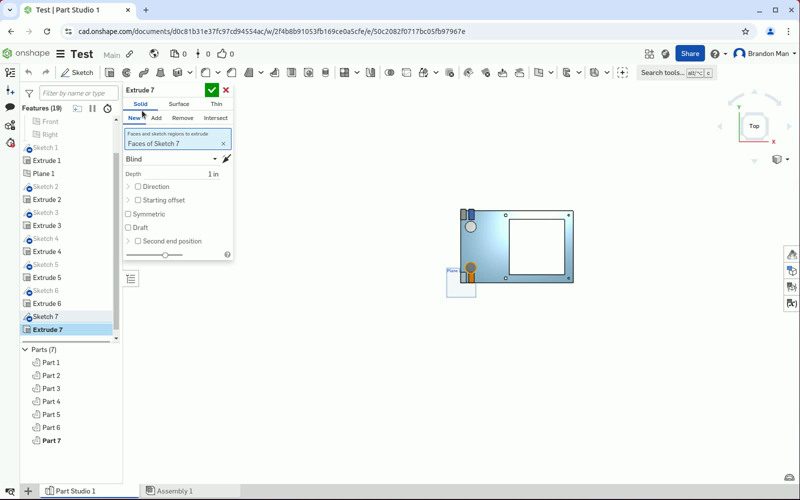
mouse_move(137, 120)
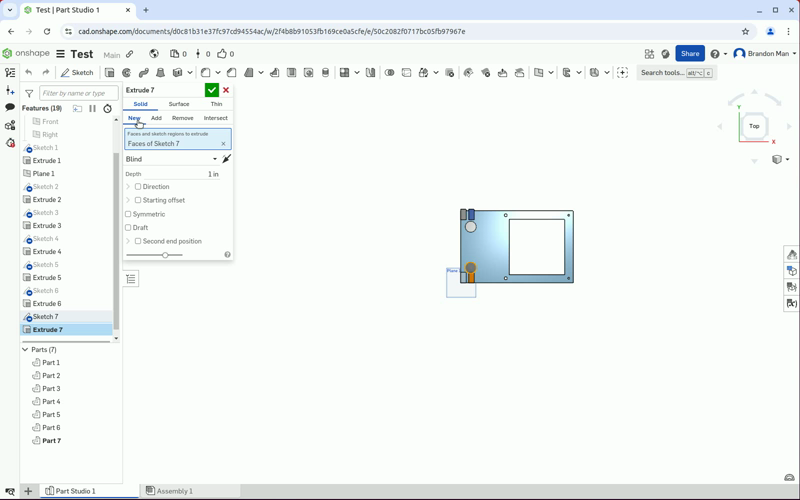
click(137, 120)
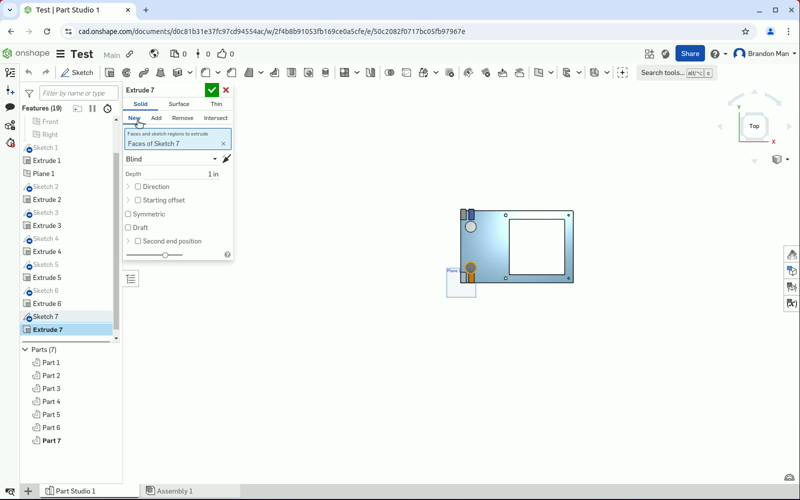
key(tab, 4)
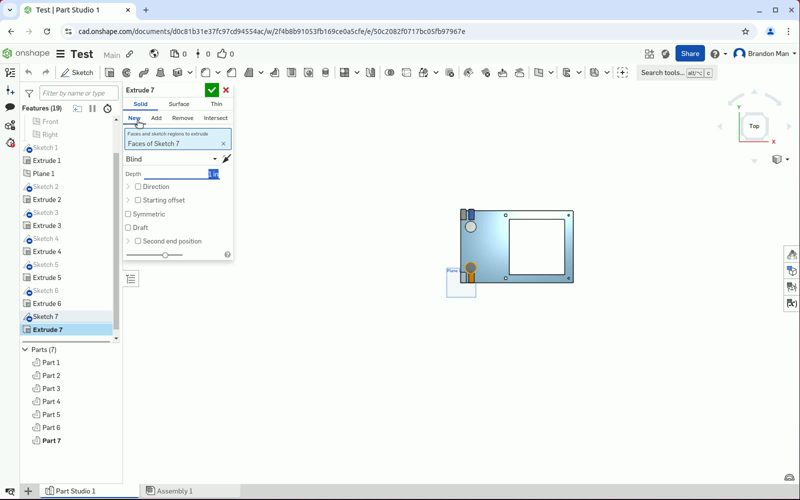
text(2.407)
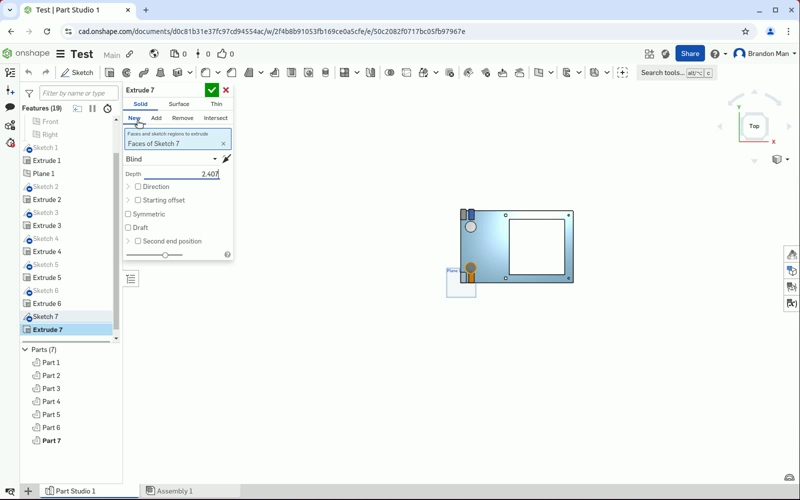
key(enter)
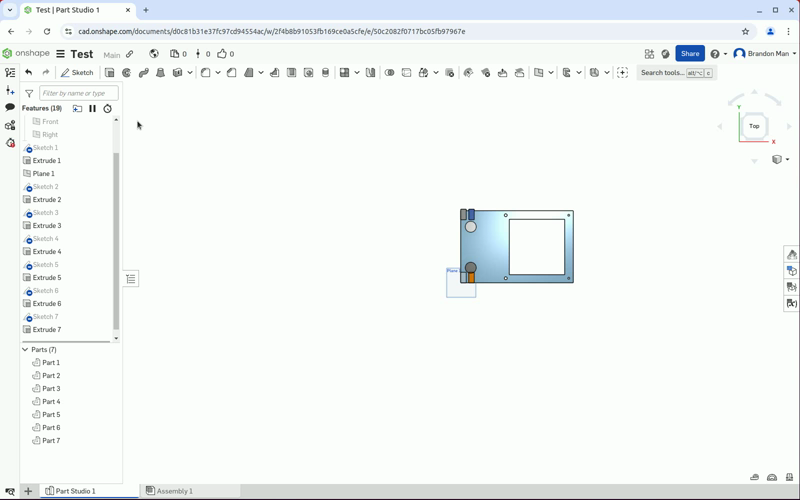
key(shift+h)
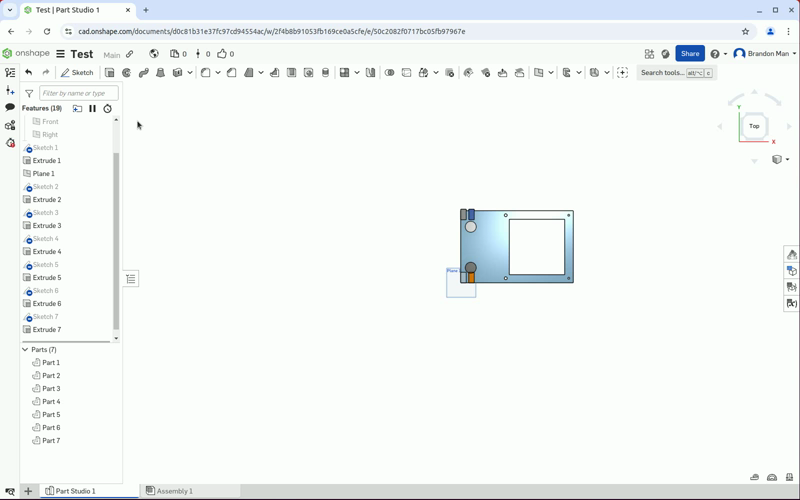
key(shift+h)
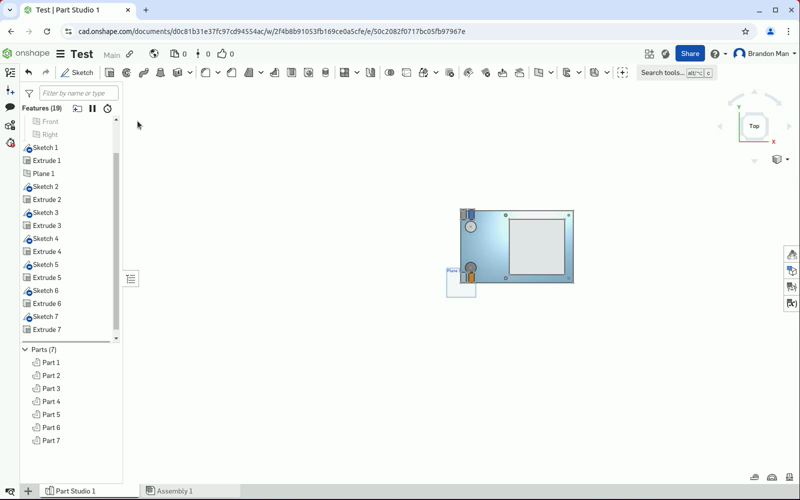
key(shift+7)
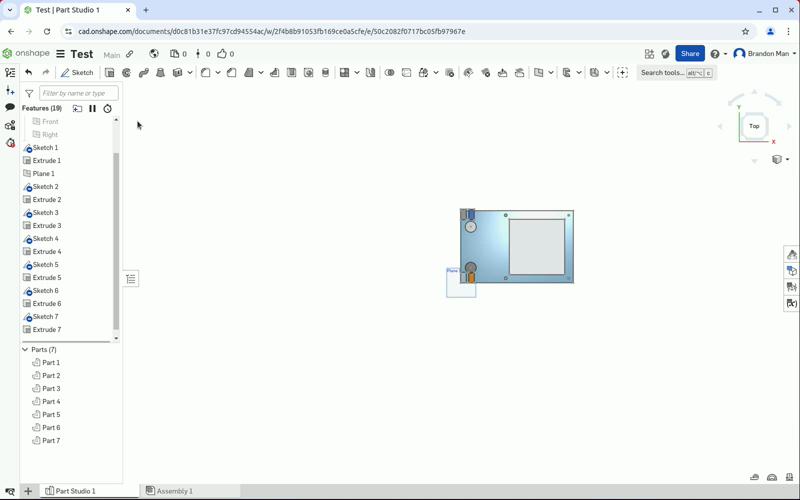
key(up, 3)
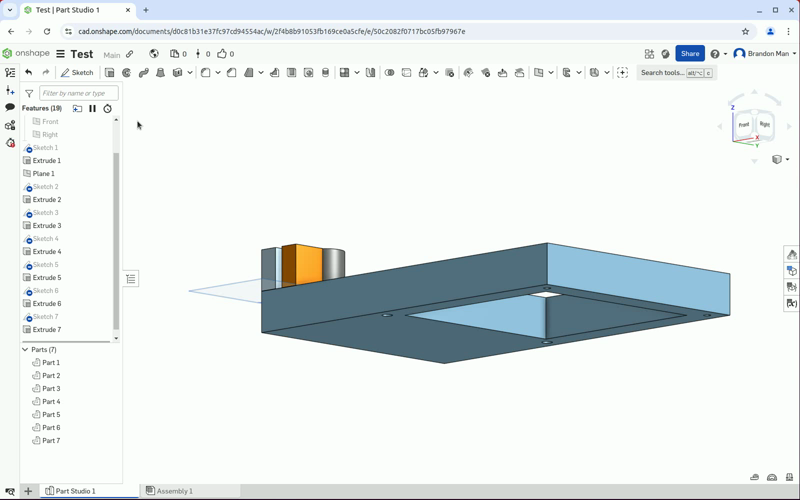
key(left, 3)
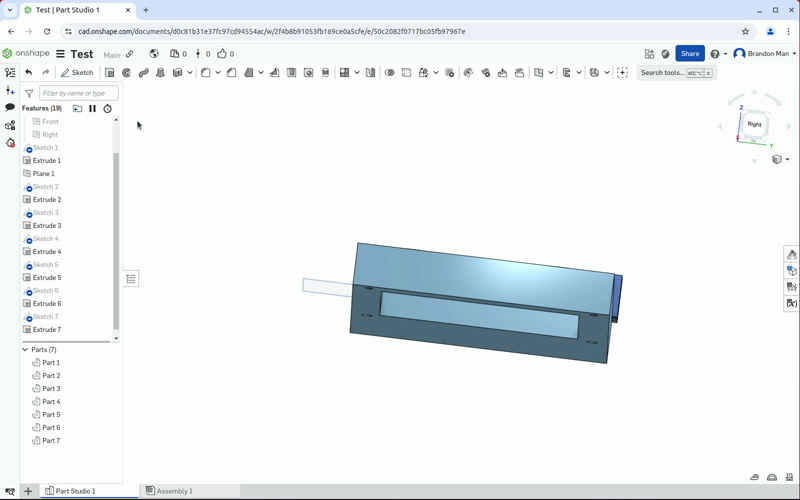
key(right, 3)
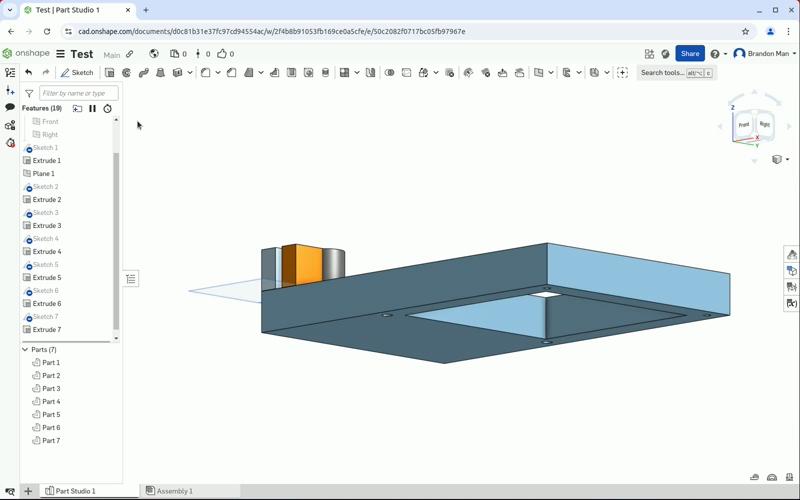
key(down, 3)
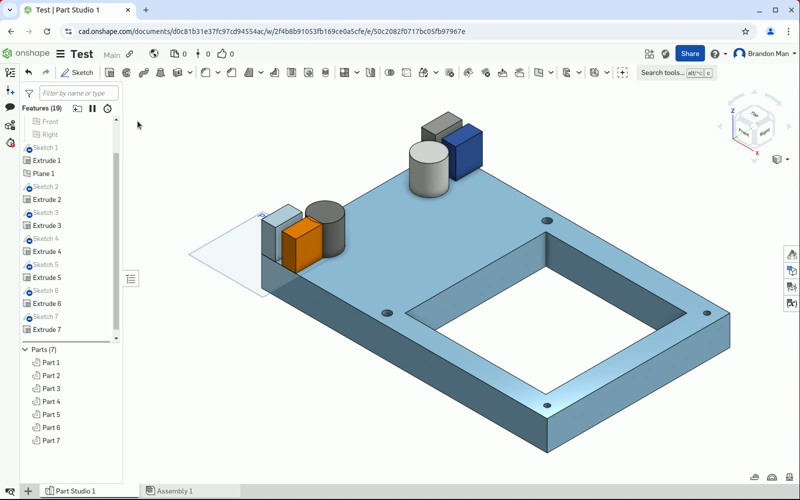
mouse_move(69, 150)
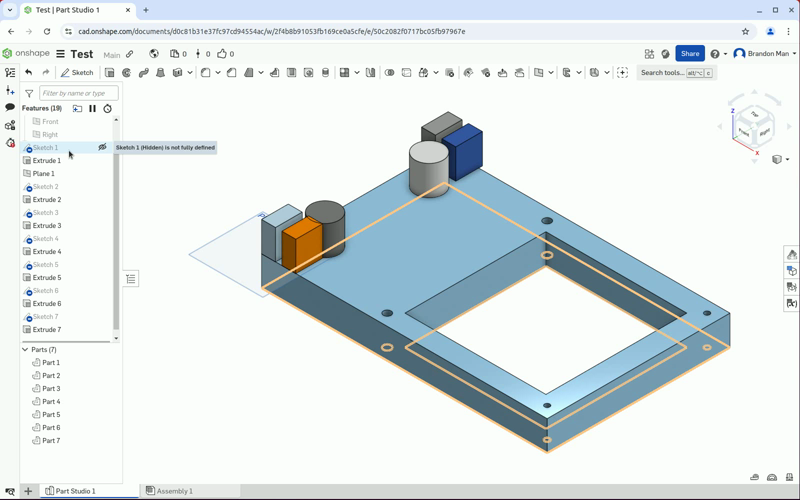
click(69, 150)